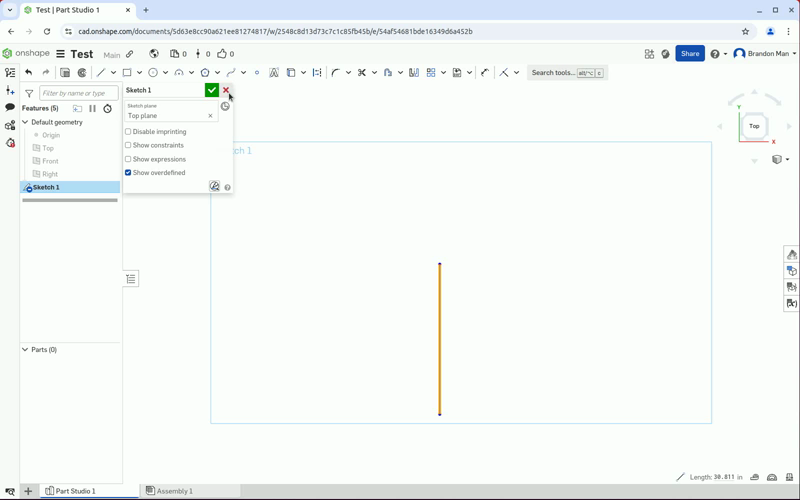
key(shift+h)
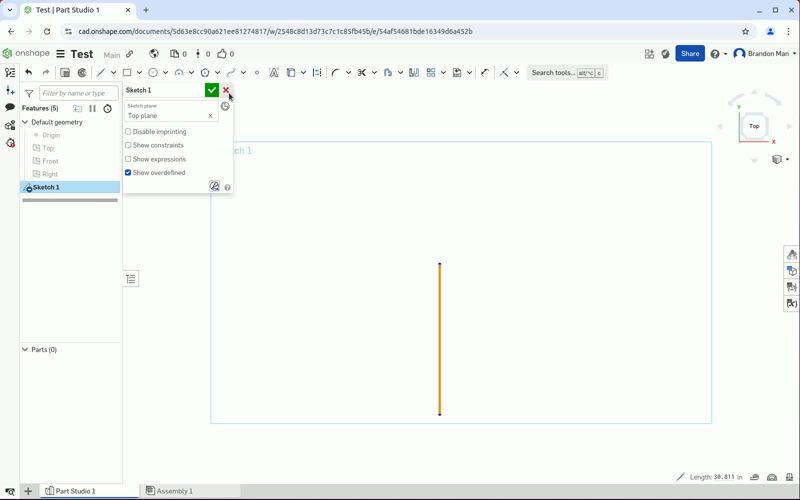
key(shift+s)
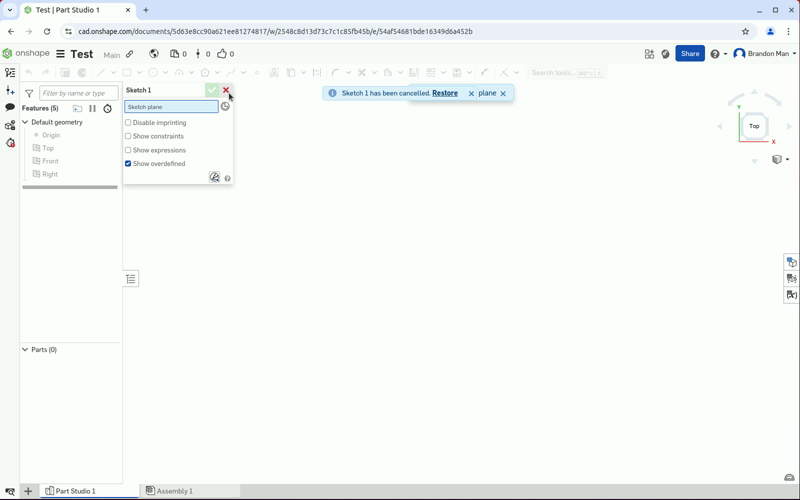
mouse_move(73, 150)
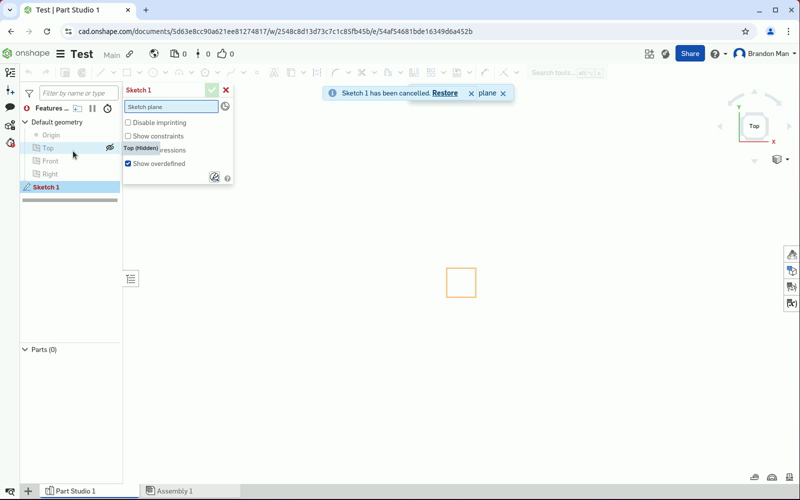
click(73, 150)
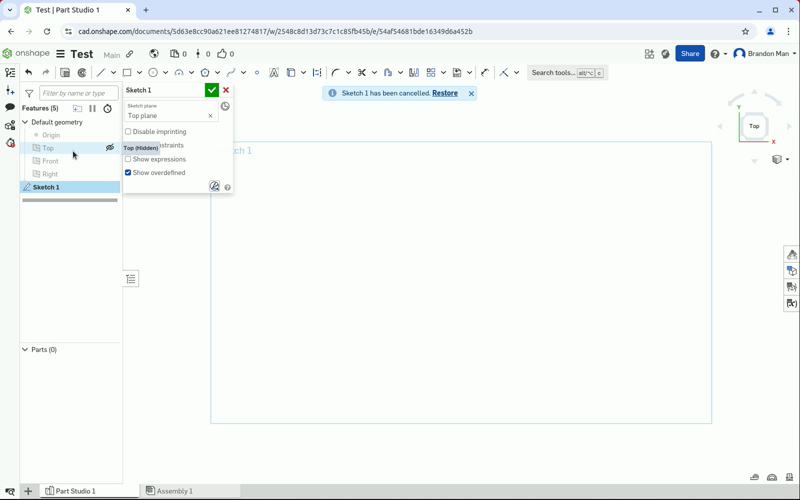
mouse_move(73, 352)
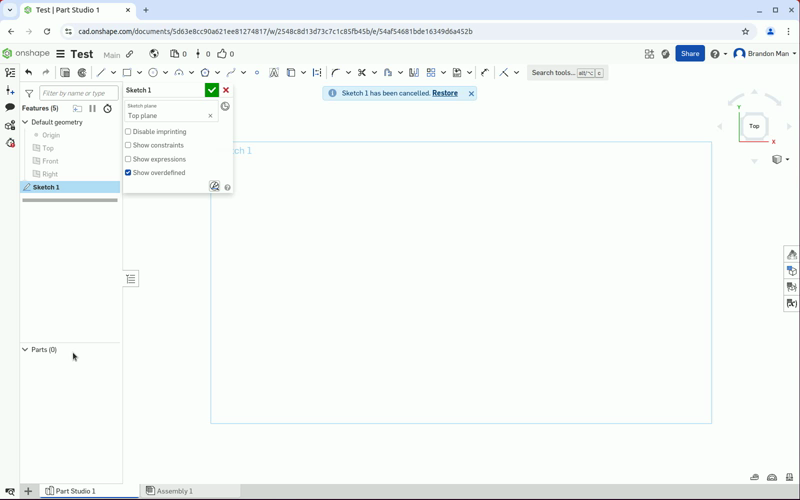
key(y)
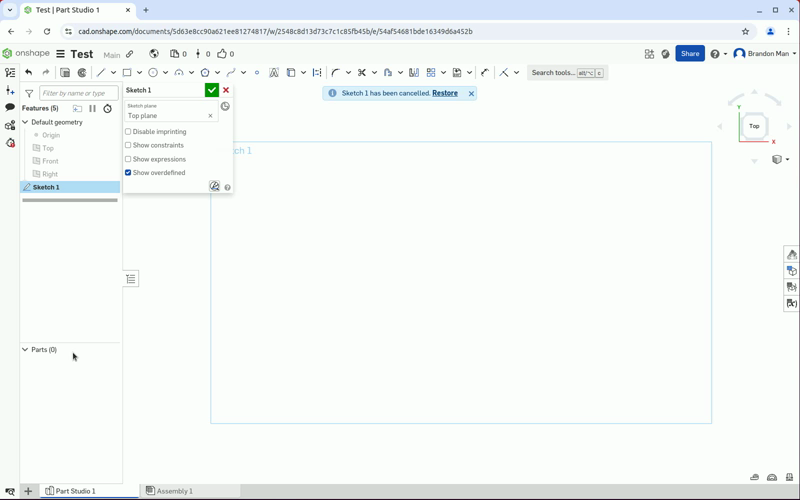
key(a)
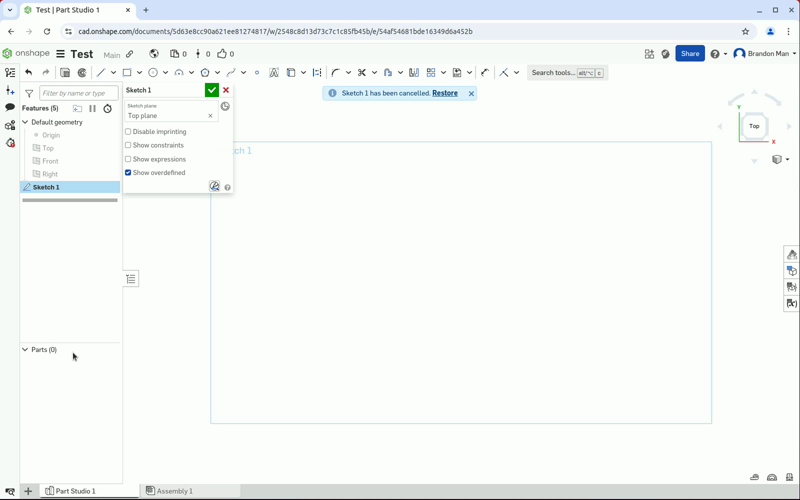
key_down(shift)
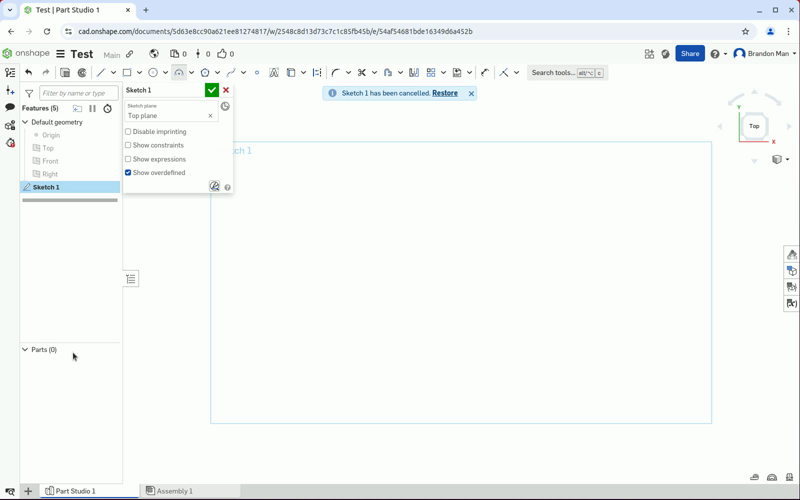
mouse_move(356, 325)
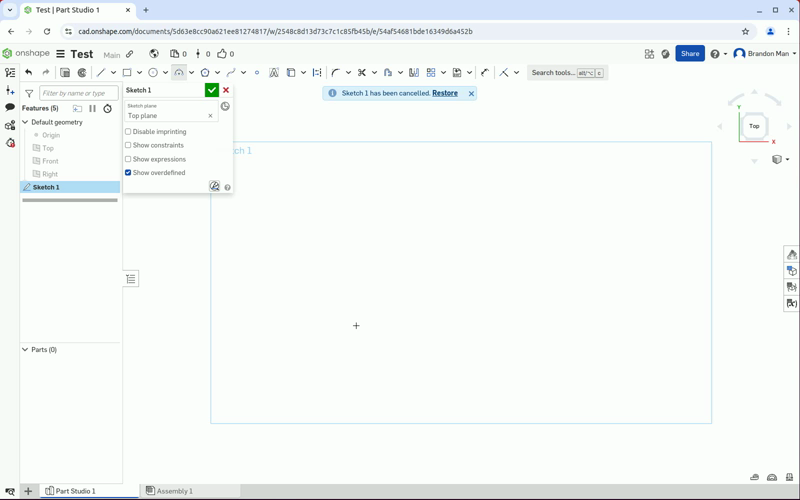
click(356, 325)
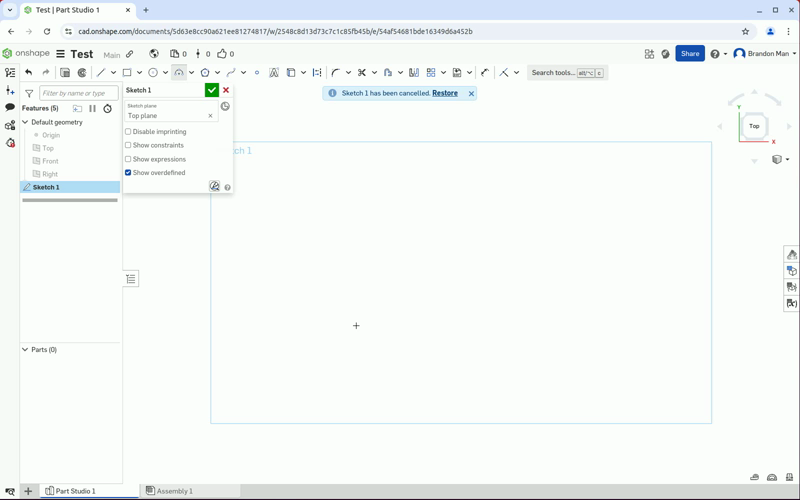
key_up(shift)
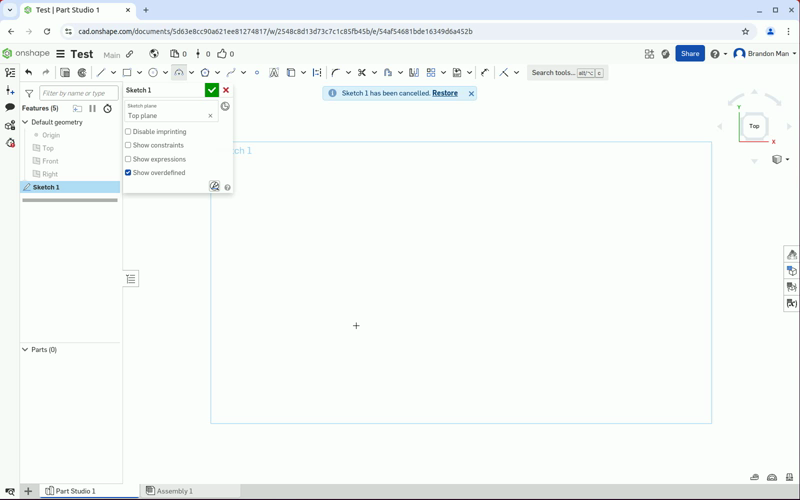
key_down(shift)
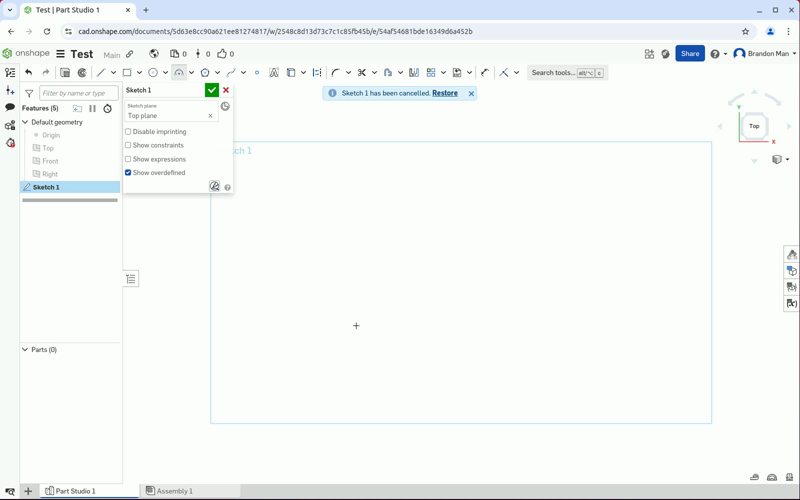
mouse_move(376, 344)
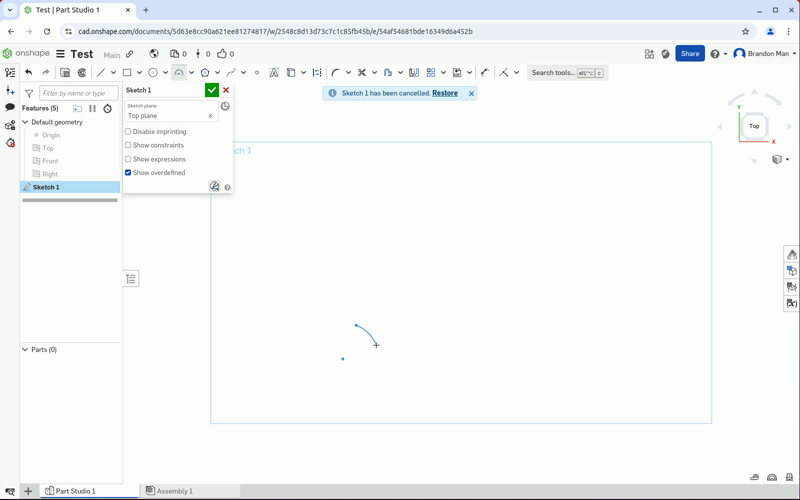
click(376, 344)
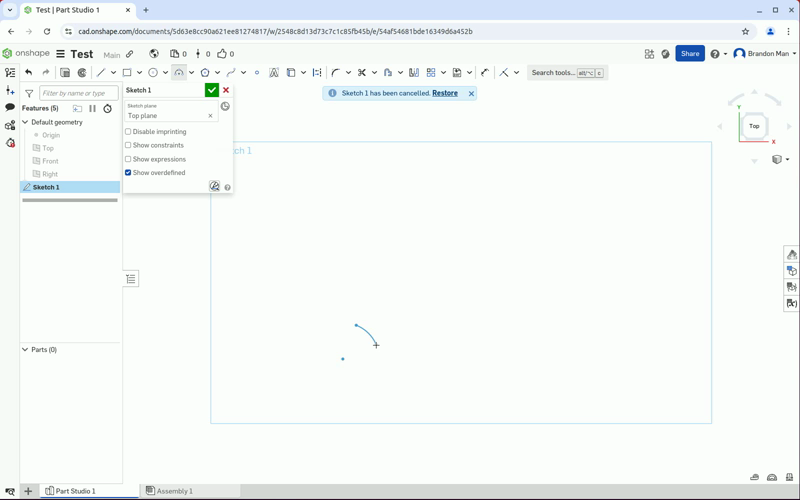
mouse_move(362, 339)
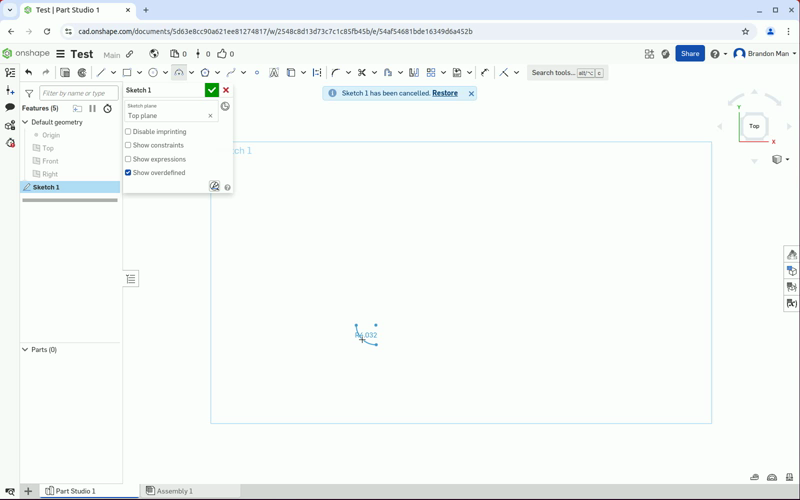
click(362, 339)
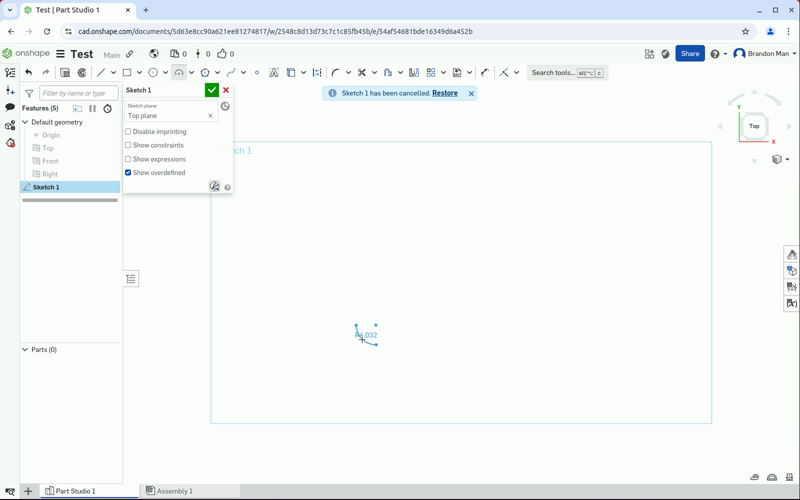
key_up(shift)
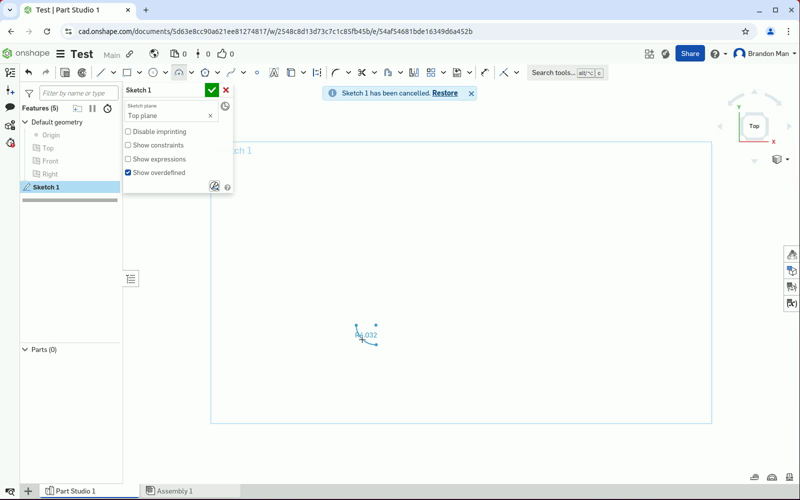
key(esc)
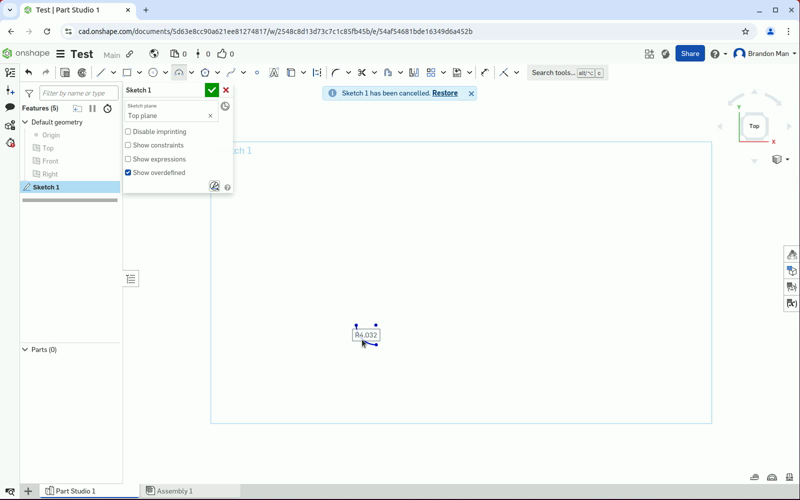
key(l)
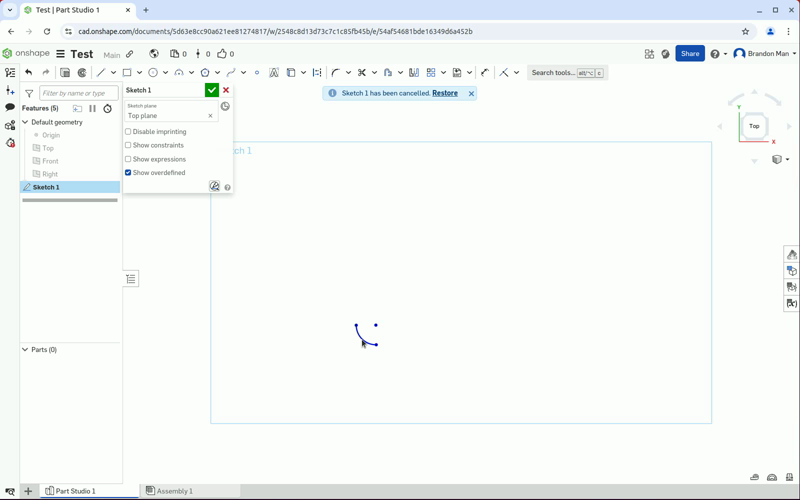
mouse_move(376, 344)
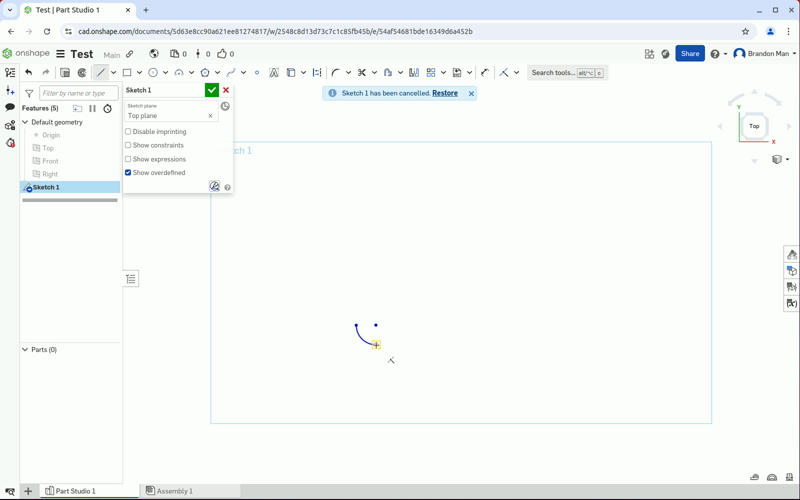
click(376, 344)
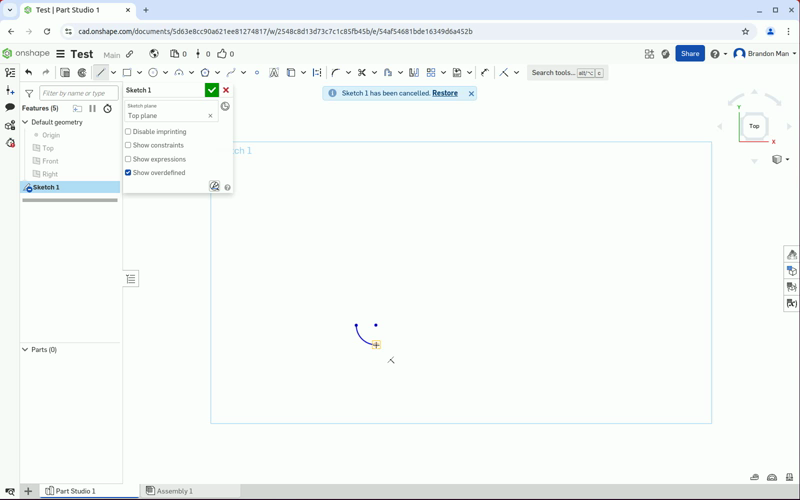
key_down(shift)
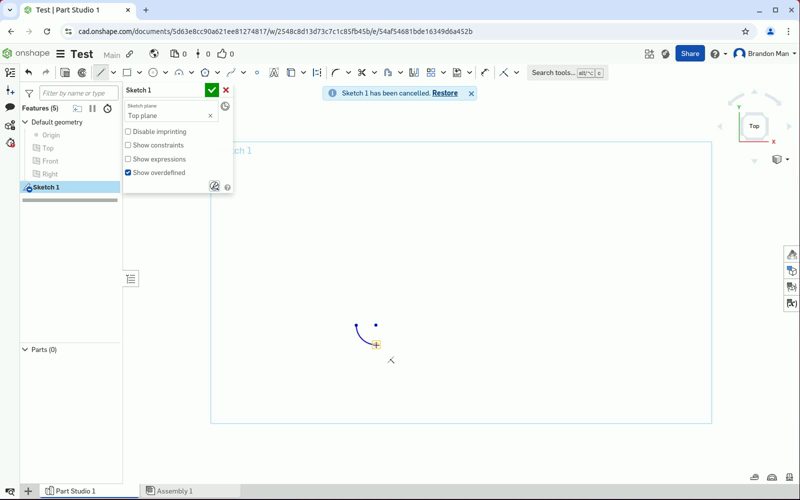
mouse_move(544, 344)
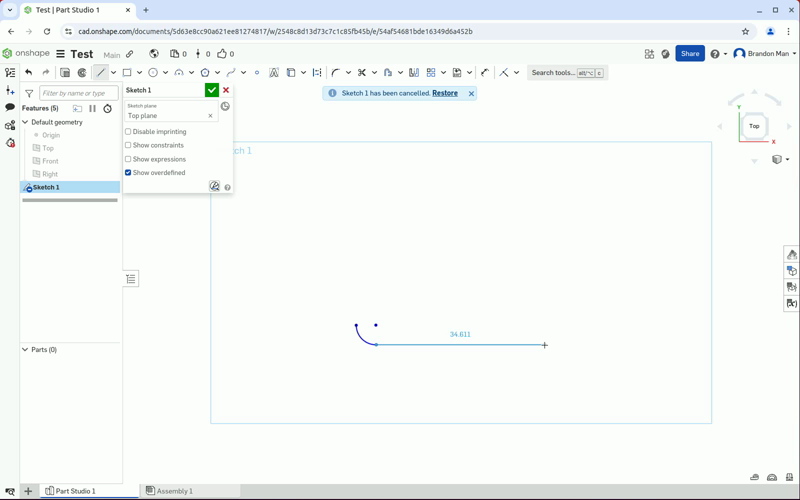
click(544, 344)
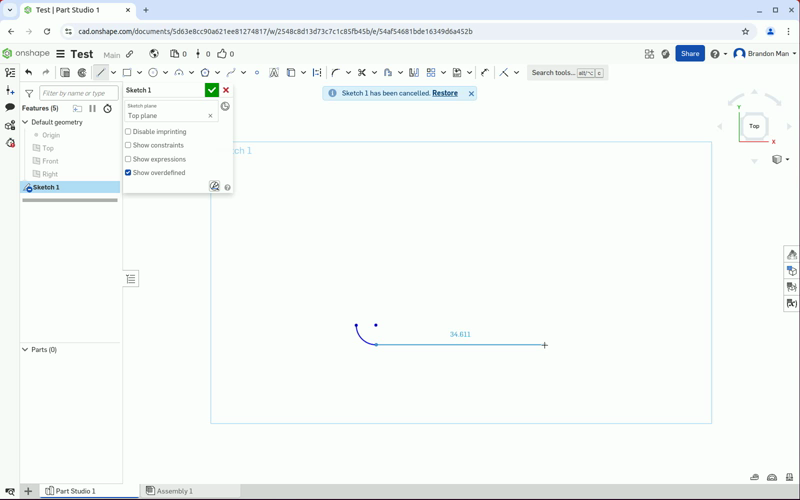
key_up(shift)
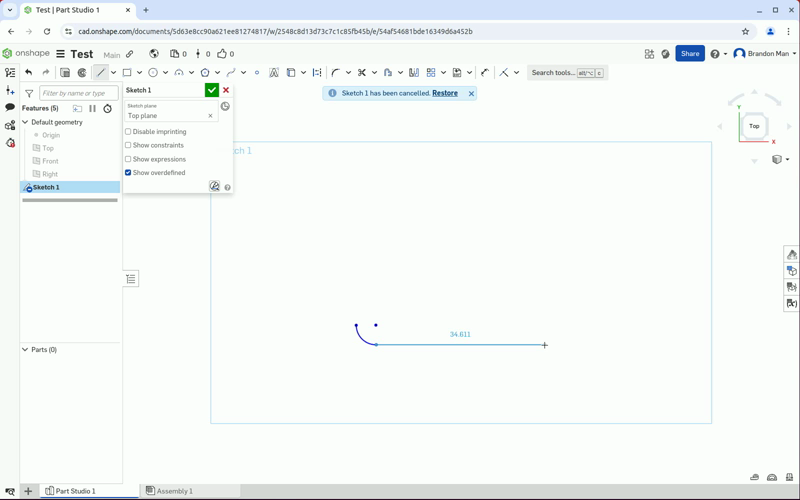
key(esc)
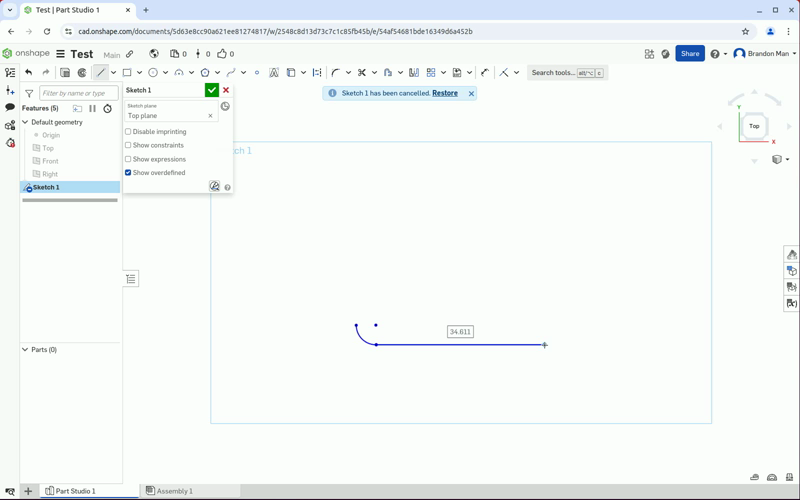
key(a)
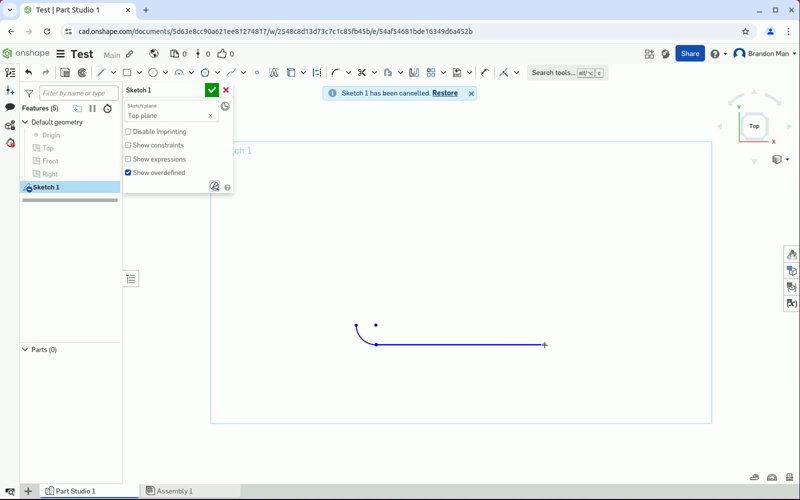
mouse_move(544, 344)
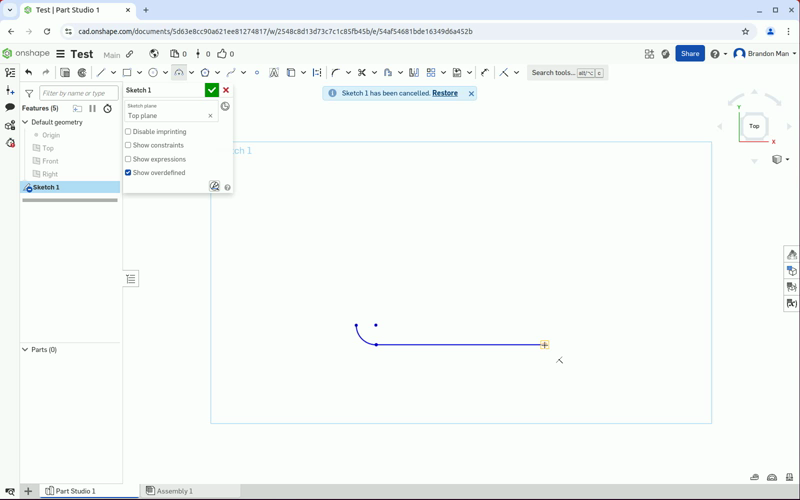
click(544, 344)
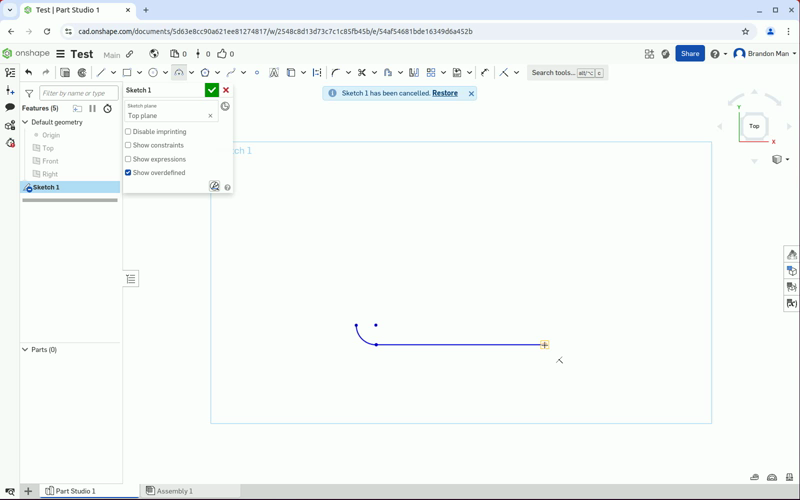
key_down(shift)
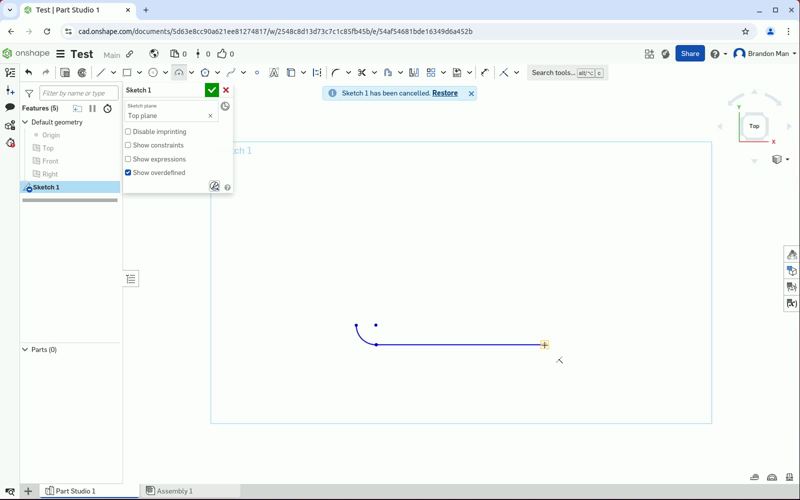
mouse_move(564, 325)
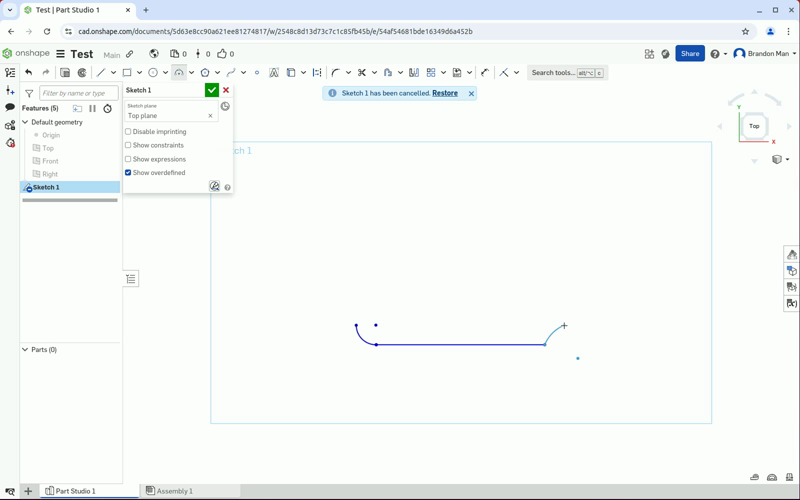
click(564, 325)
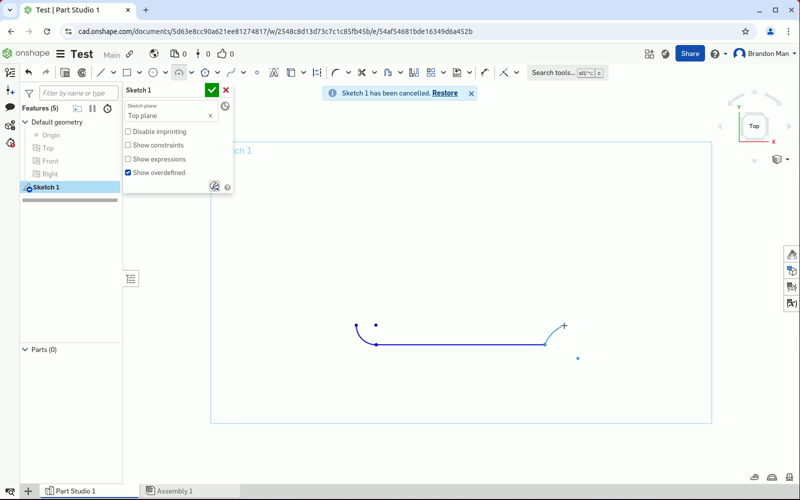
mouse_move(558, 339)
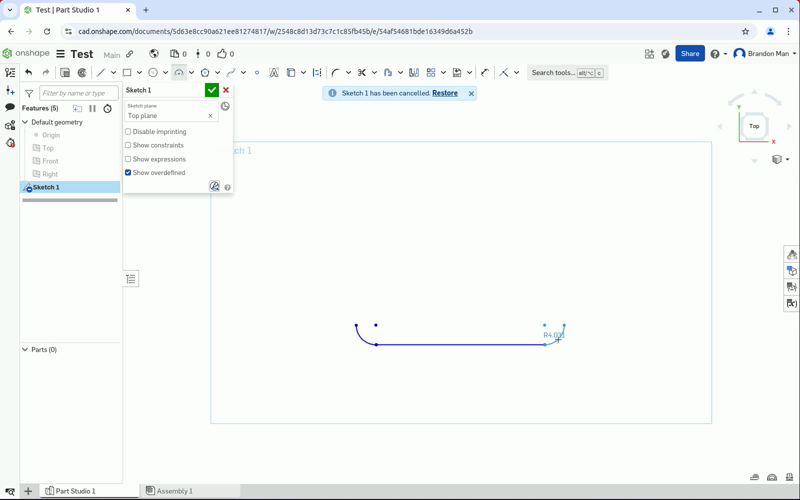
click(558, 339)
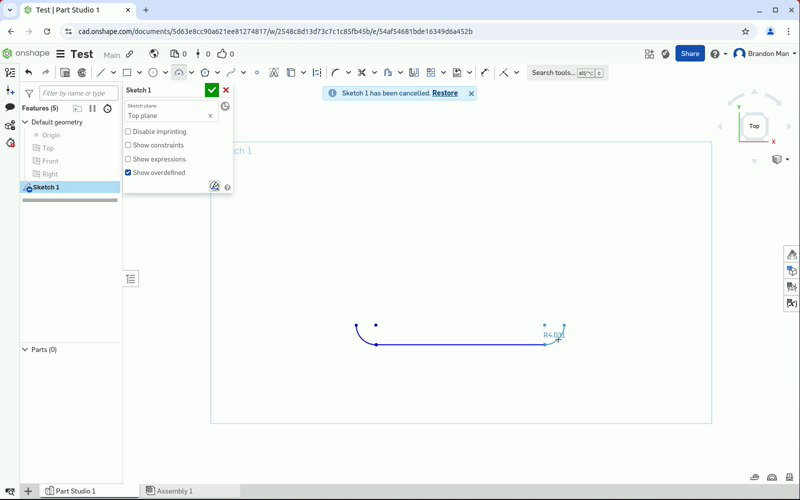
key_up(shift)
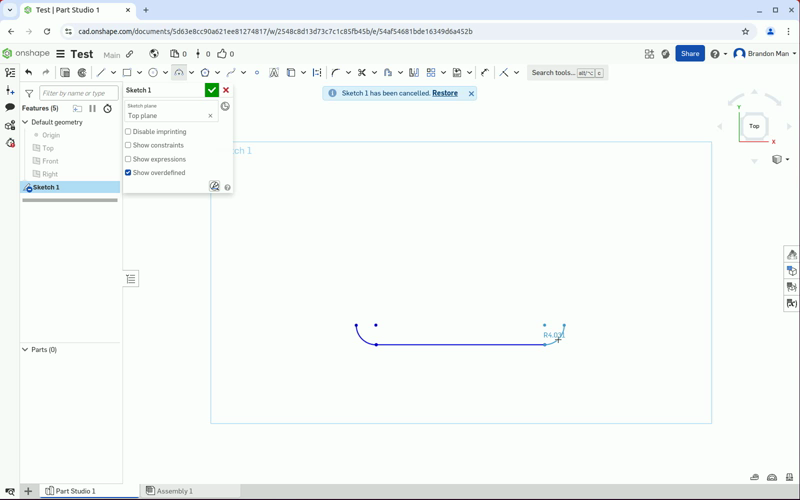
key(esc)
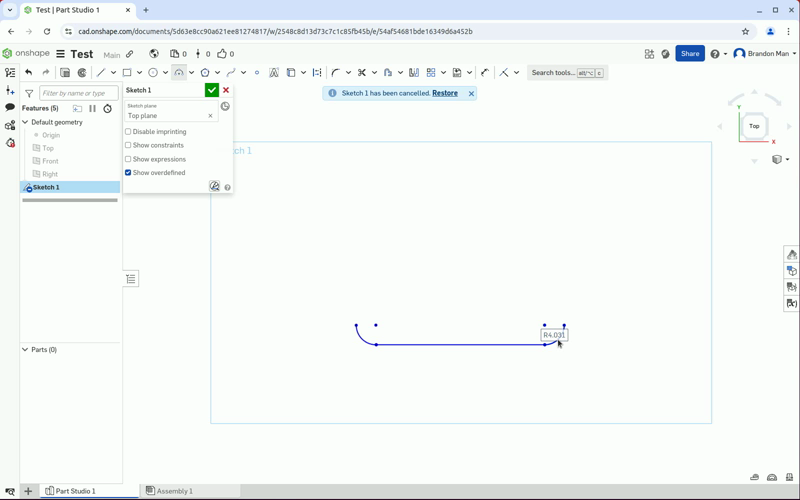
key(l)
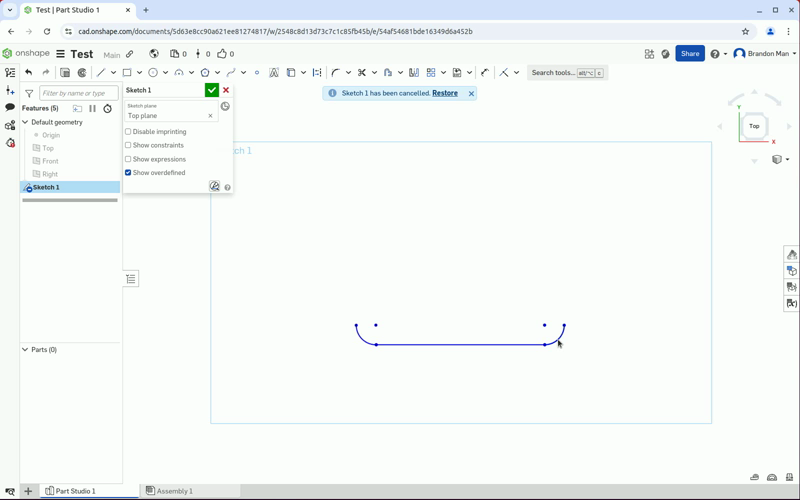
mouse_move(564, 325)
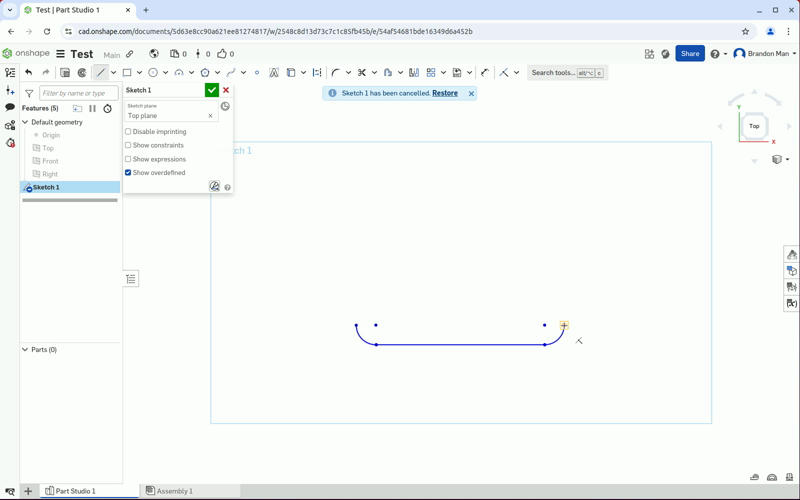
click(564, 325)
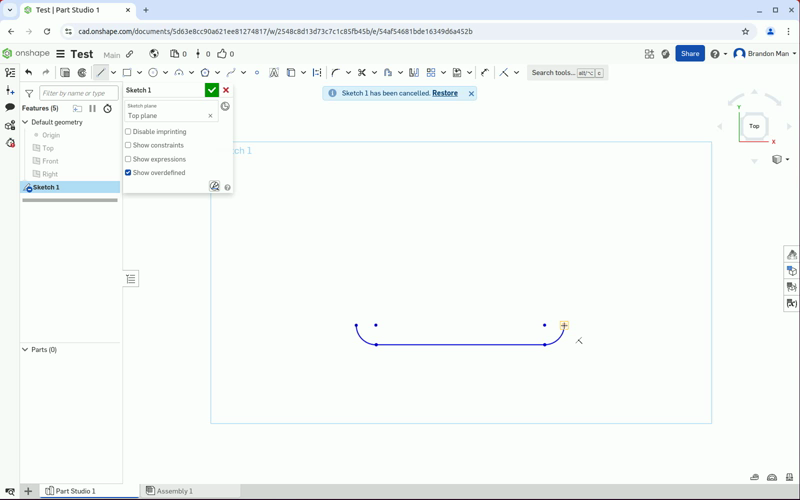
key_down(shift)
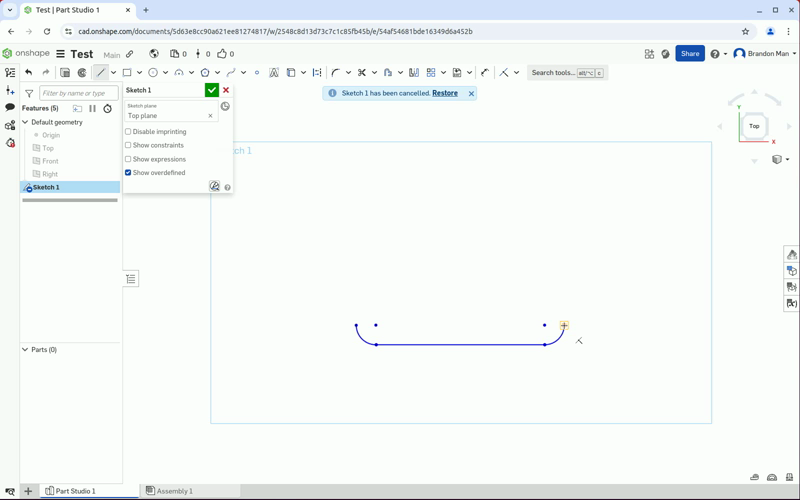
mouse_move(564, 239)
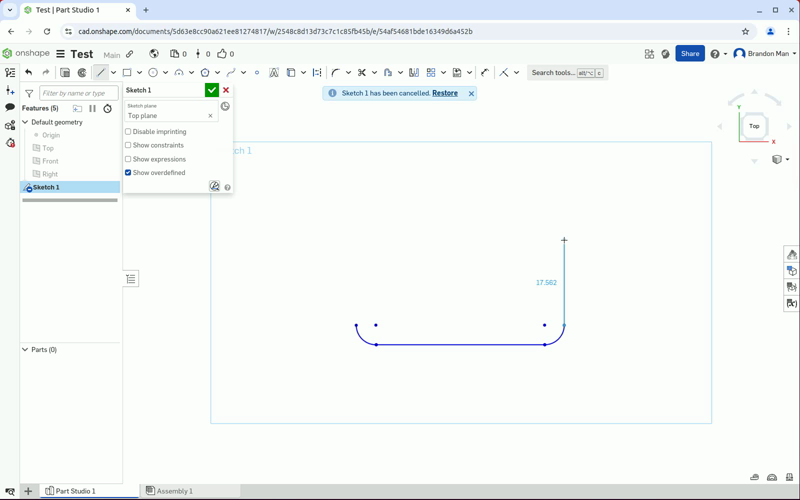
click(564, 239)
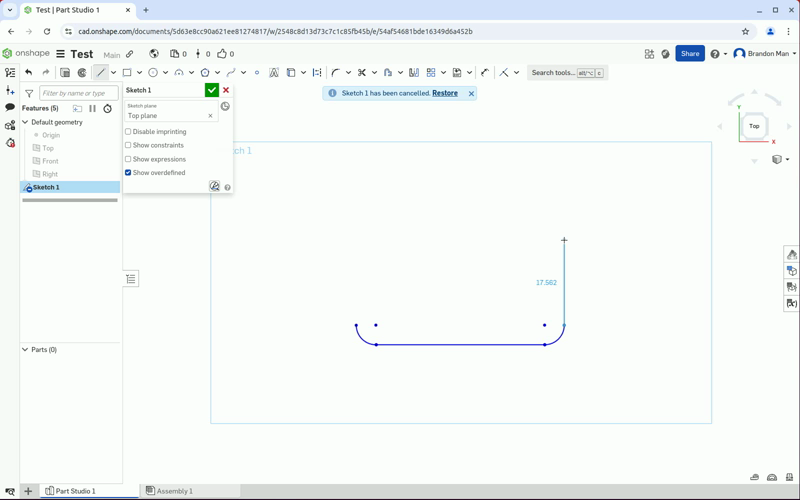
key_up(shift)
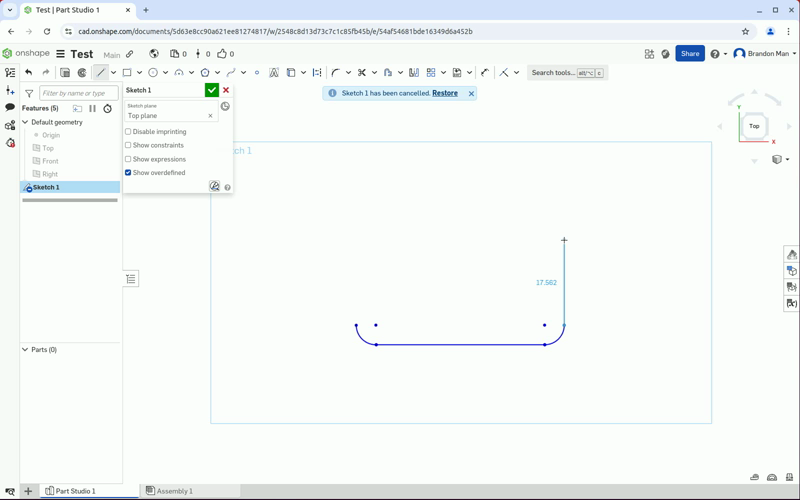
key(esc)
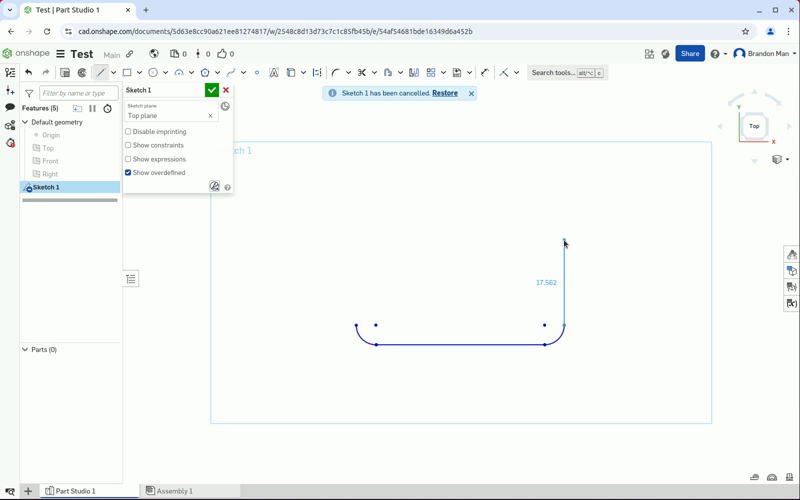
key(a)
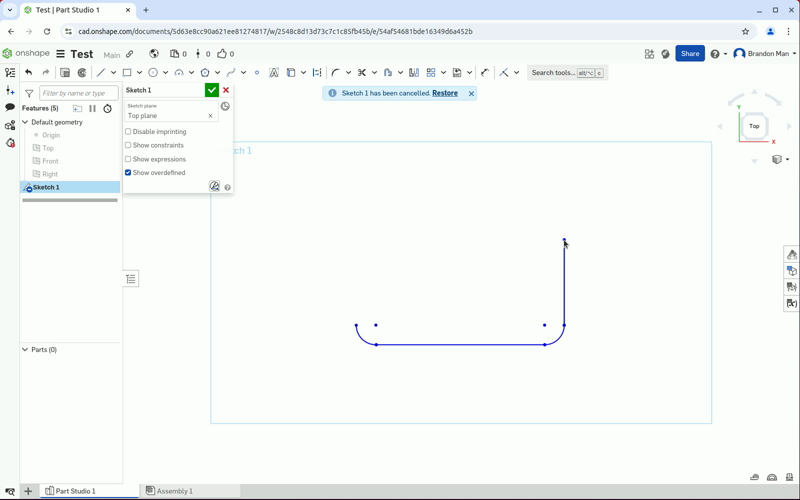
mouse_move(564, 239)
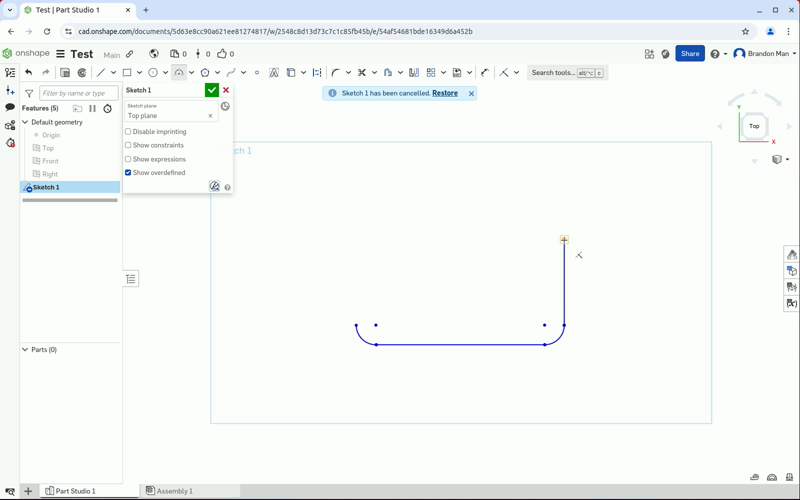
click(564, 239)
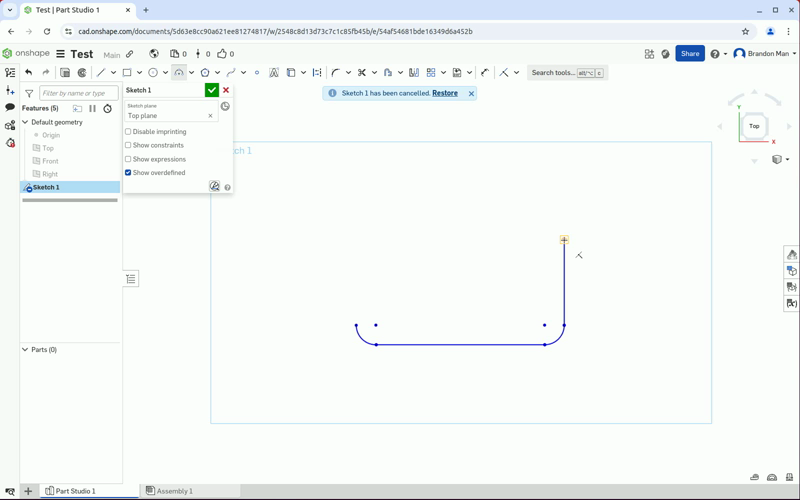
key_down(shift)
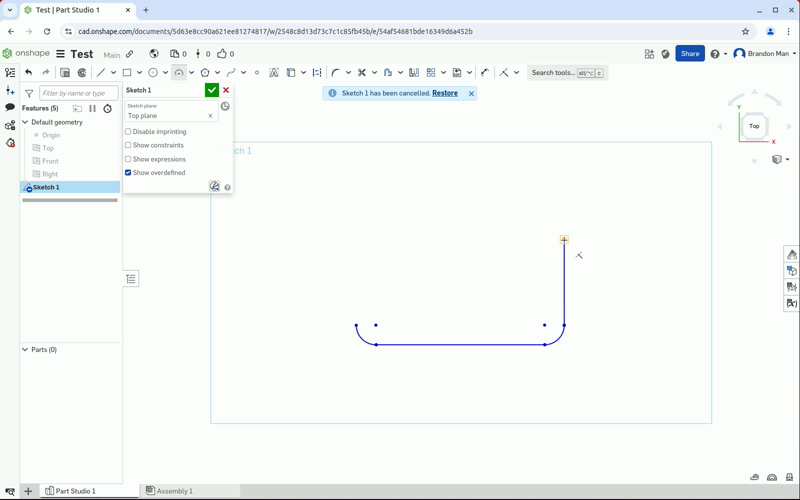
mouse_move(544, 220)
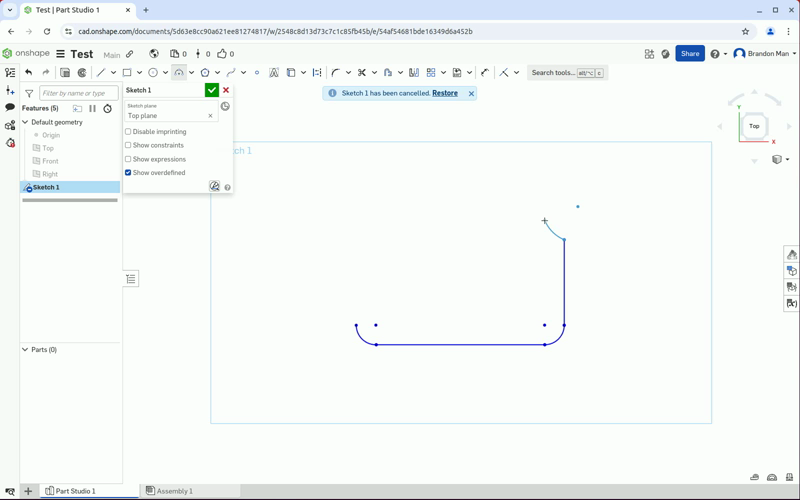
click(544, 220)
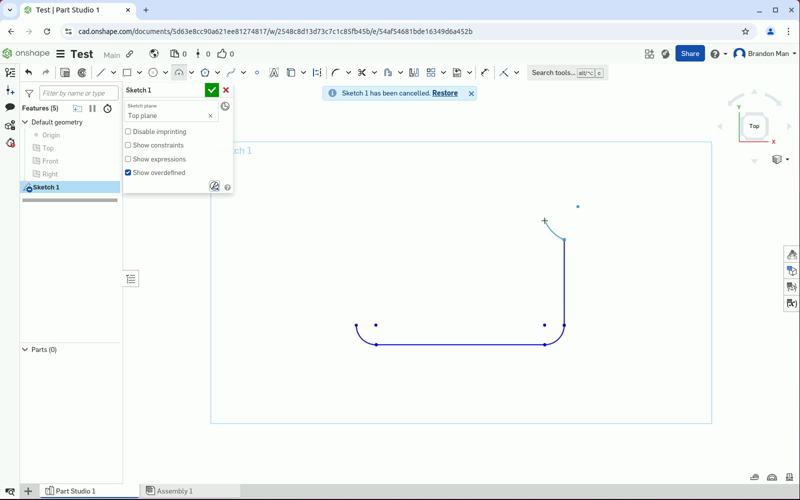
mouse_move(558, 225)
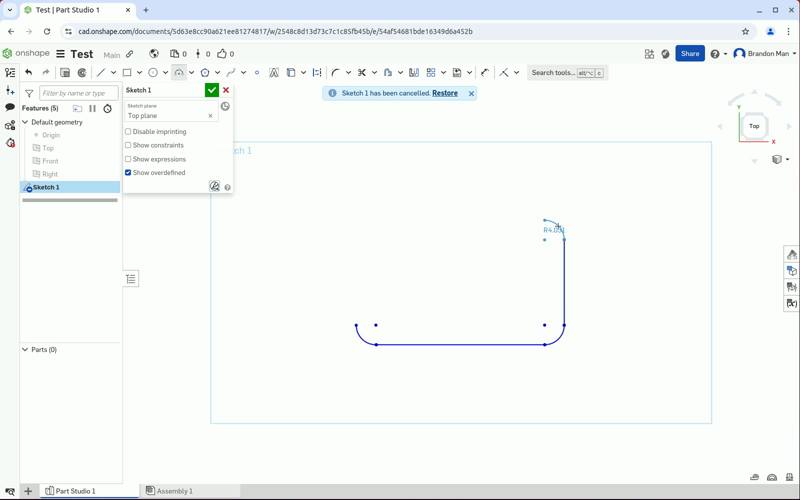
click(558, 225)
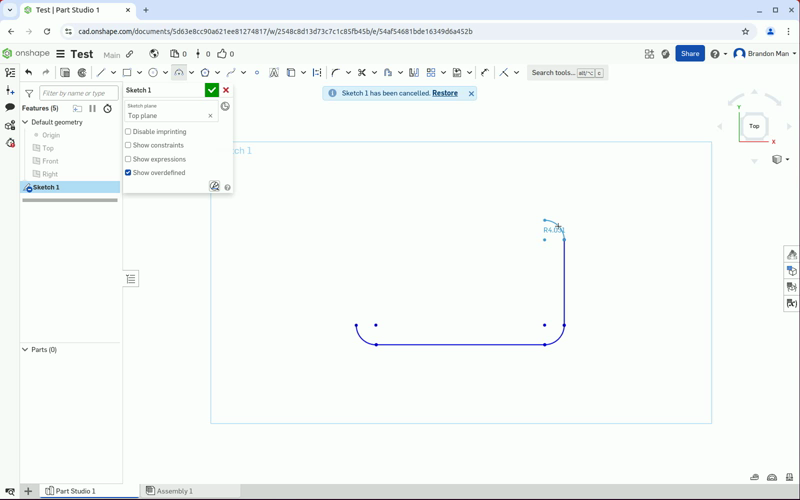
key_up(shift)
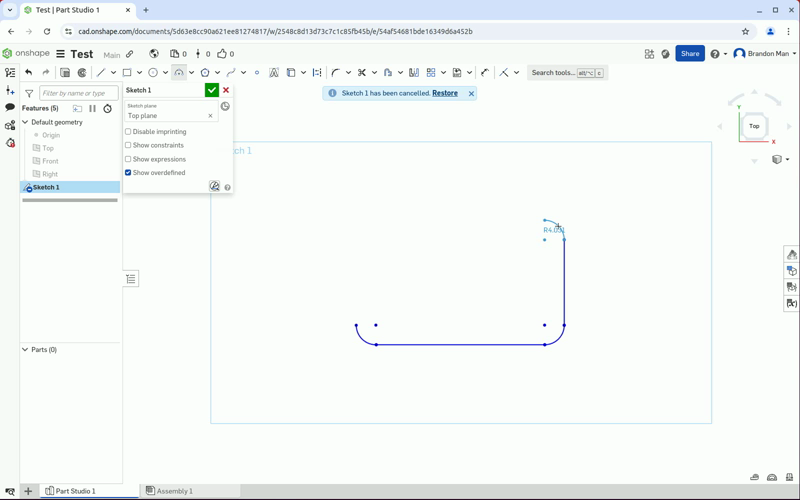
key(esc)
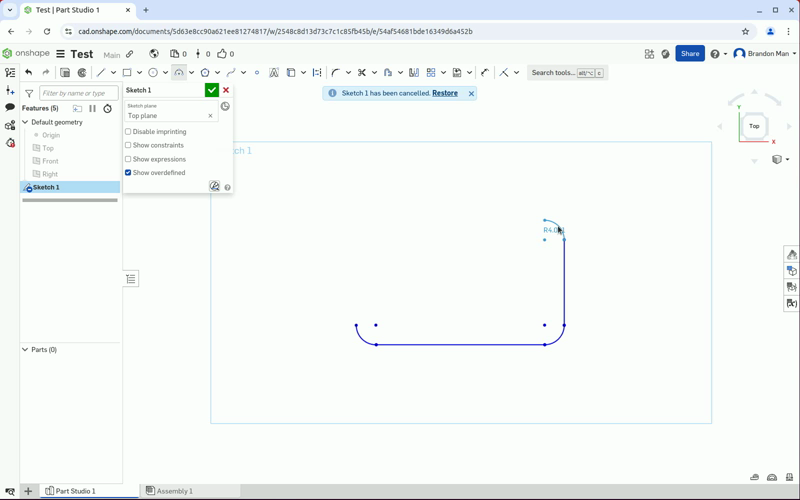
key(l)
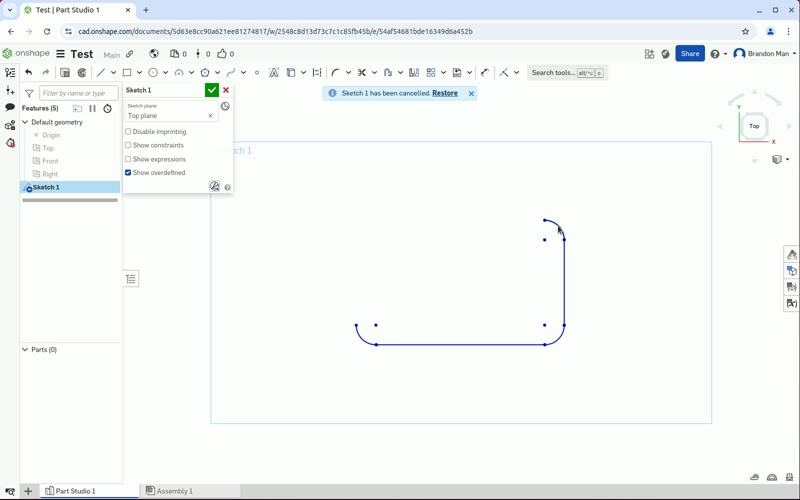
mouse_move(544, 220)
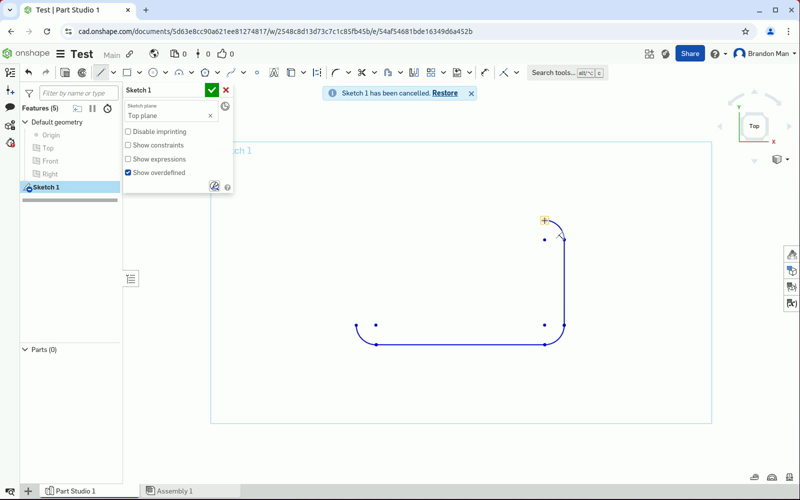
click(544, 220)
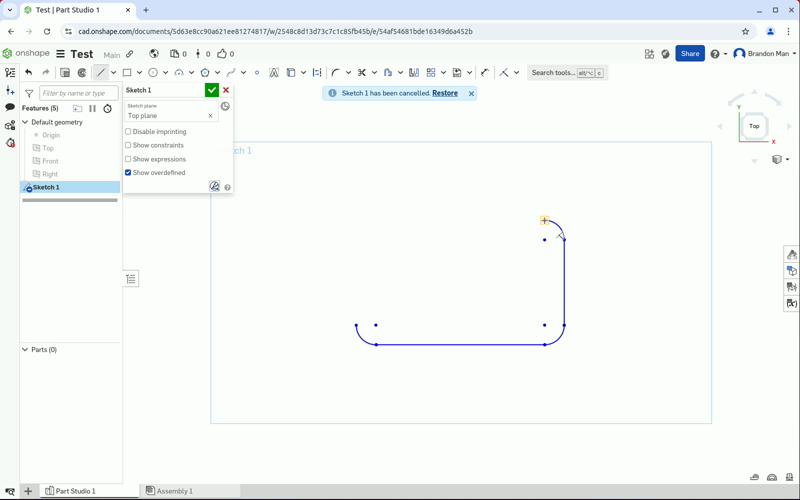
key_down(shift)
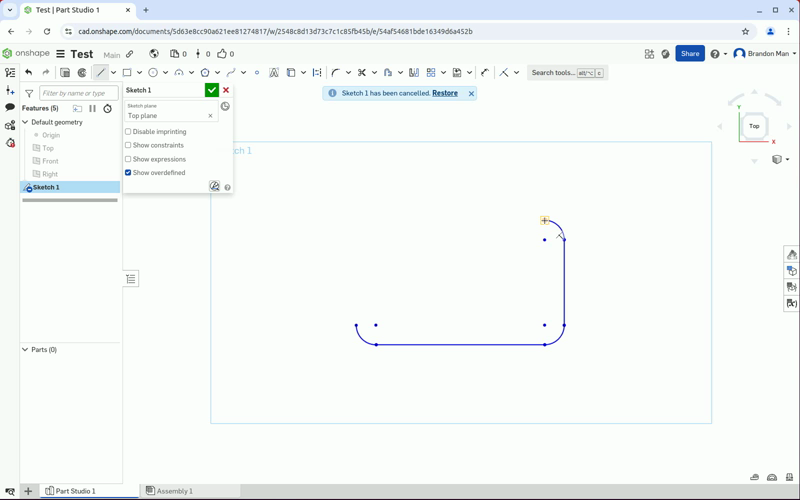
mouse_move(376, 220)
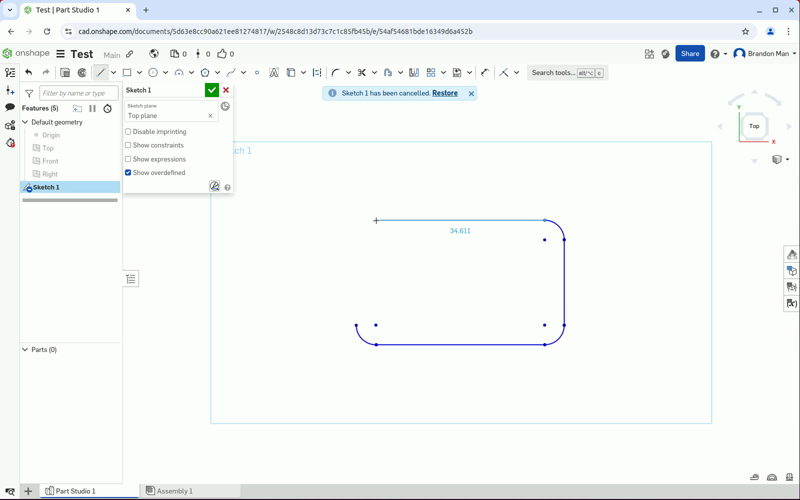
click(376, 220)
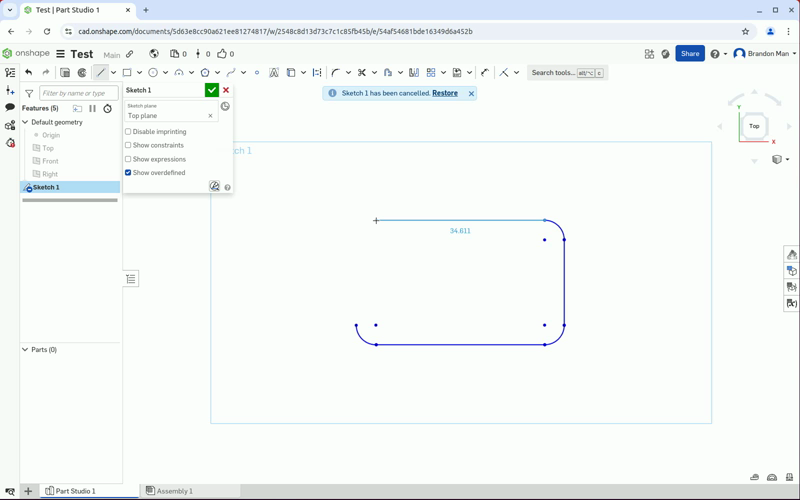
key_up(shift)
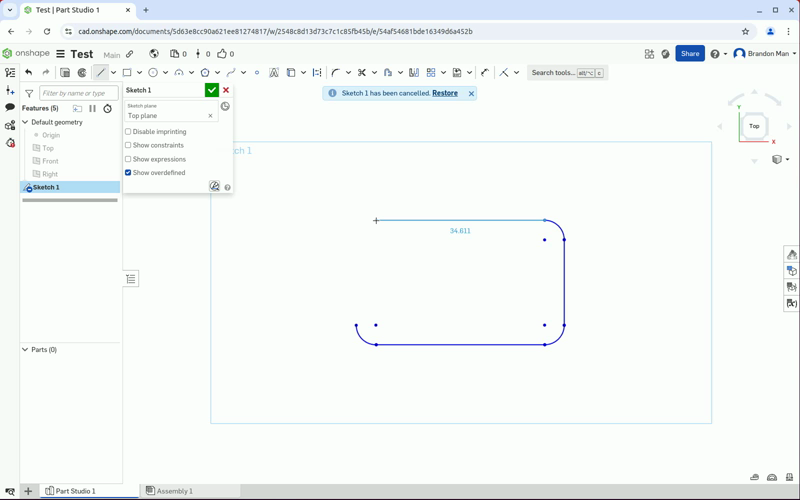
key(esc)
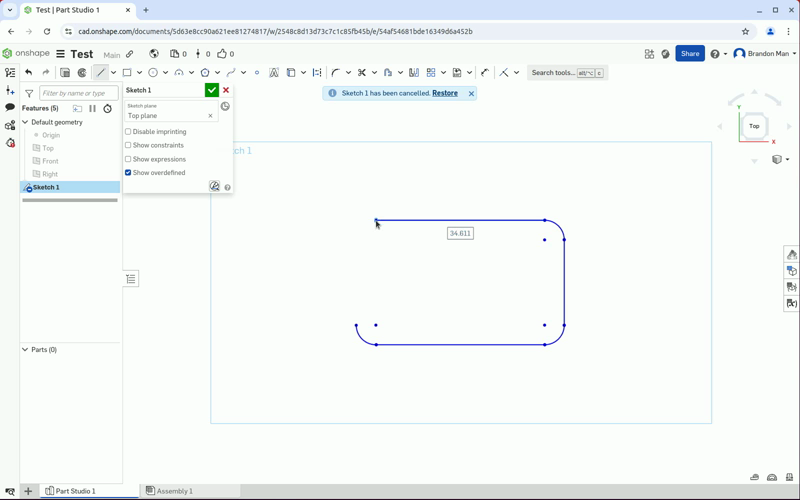
key(a)
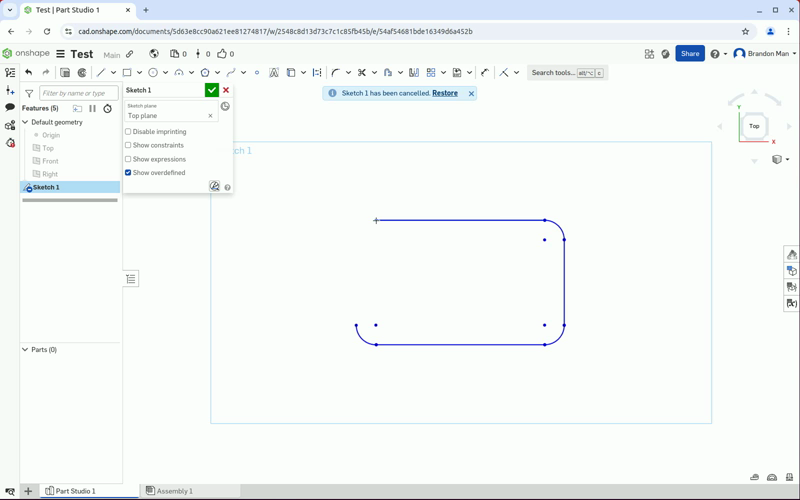
mouse_move(376, 220)
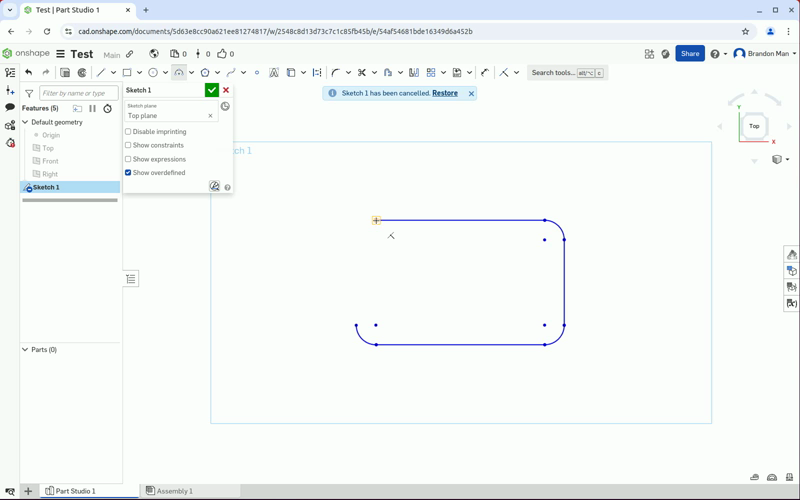
click(376, 220)
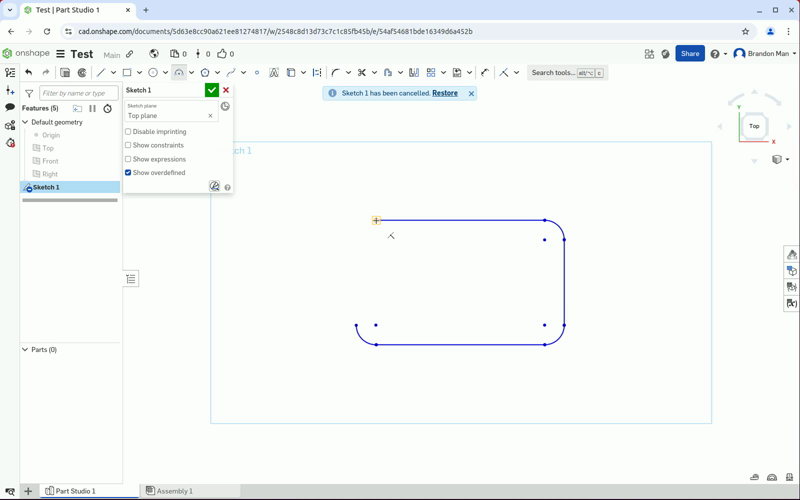
key_down(shift)
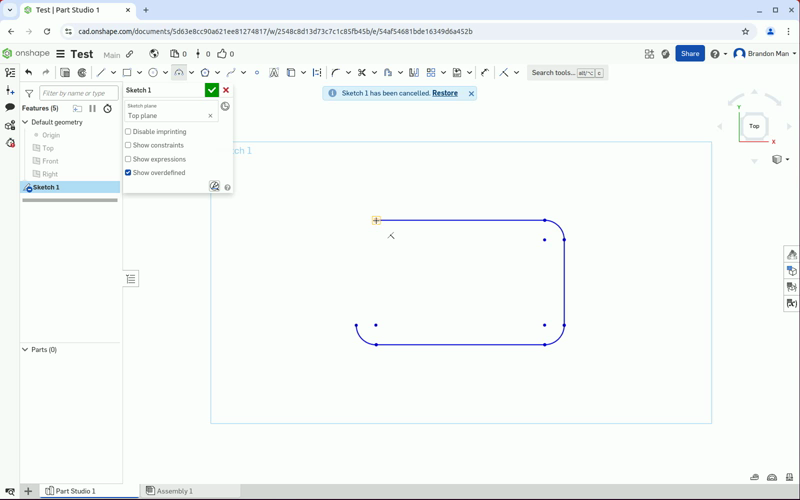
mouse_move(356, 239)
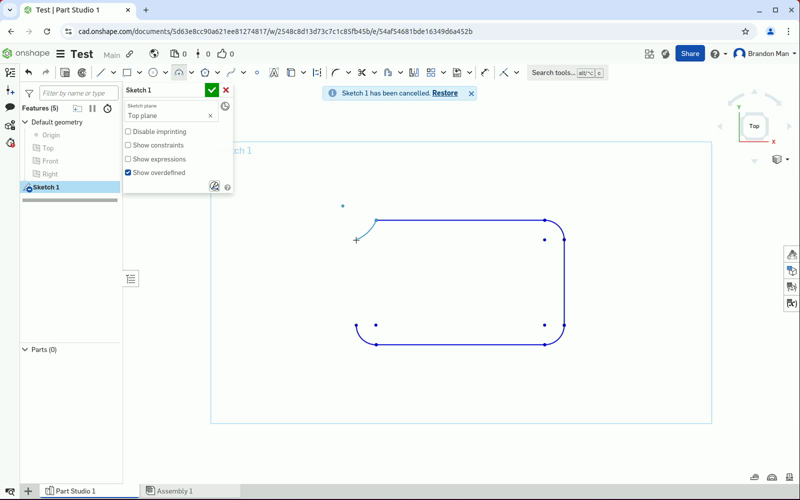
click(356, 239)
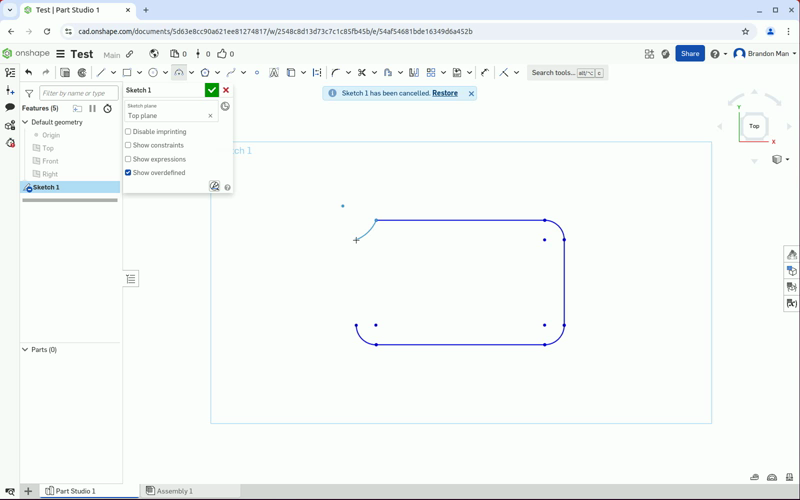
mouse_move(362, 225)
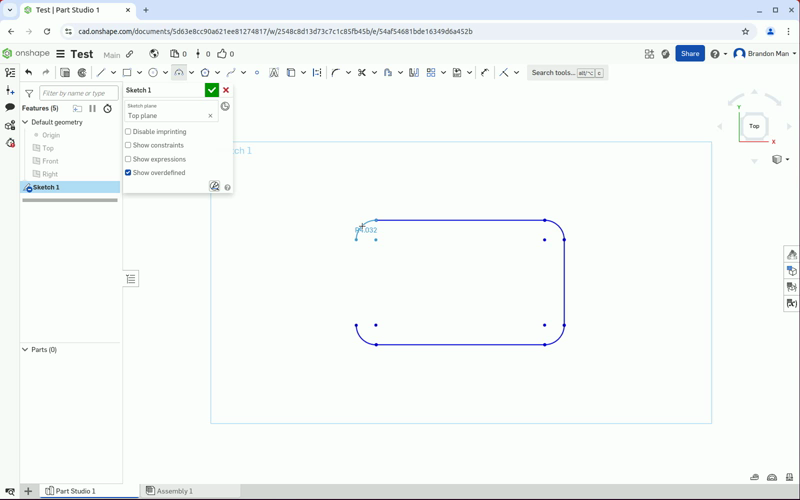
click(362, 225)
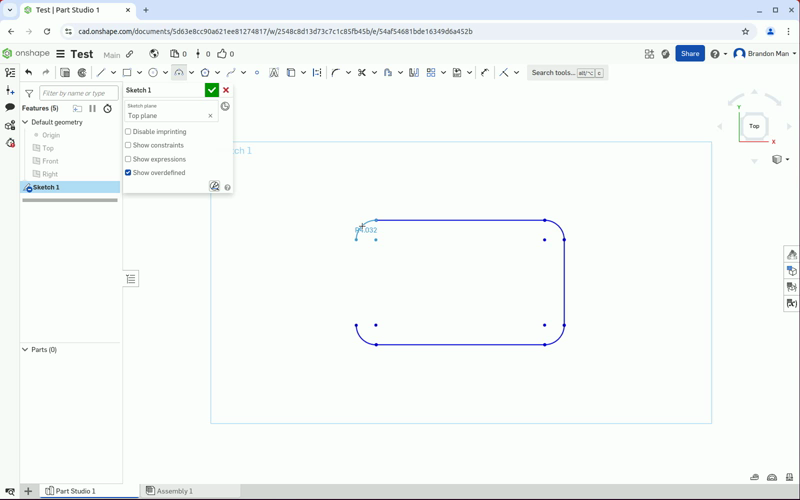
key_up(shift)
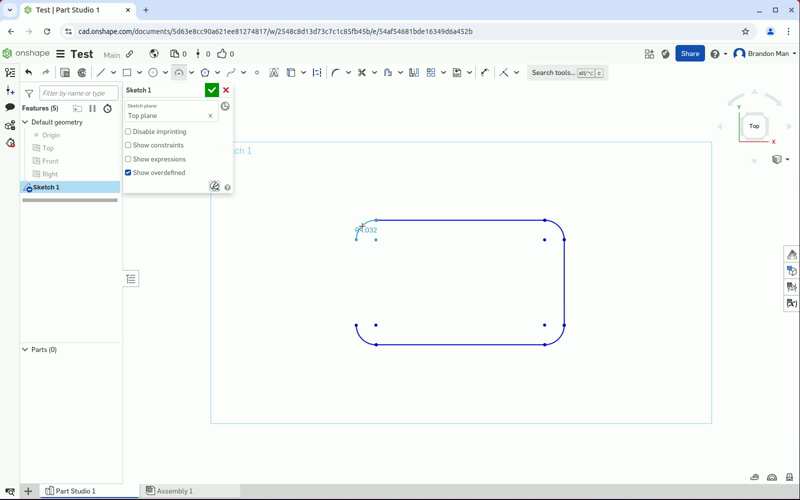
key(esc)
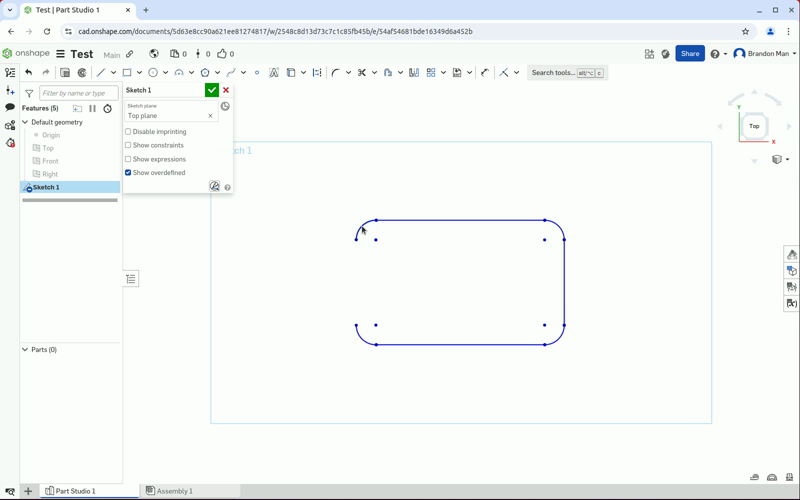
key(l)
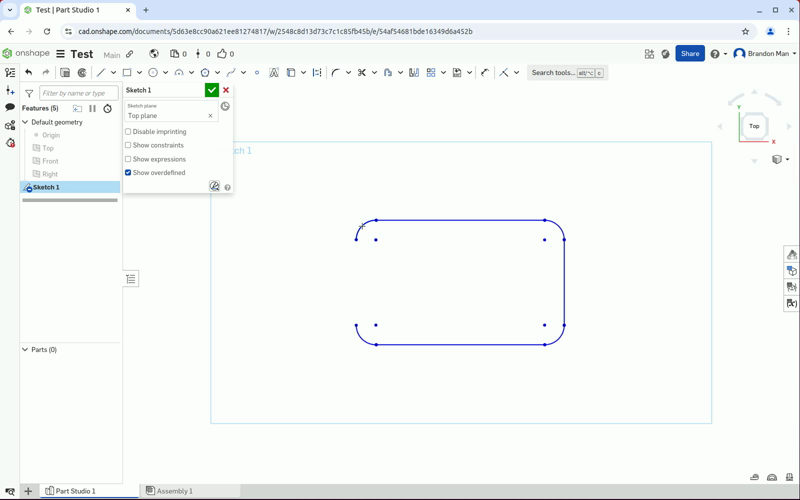
mouse_move(356, 239)
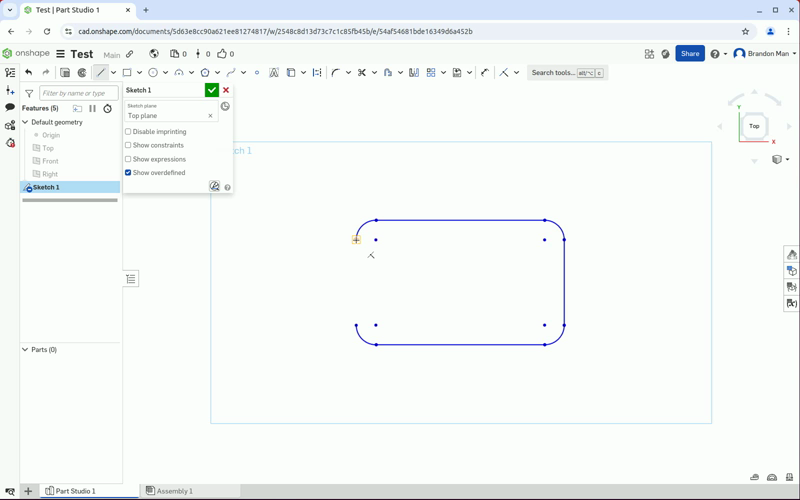
click(356, 239)
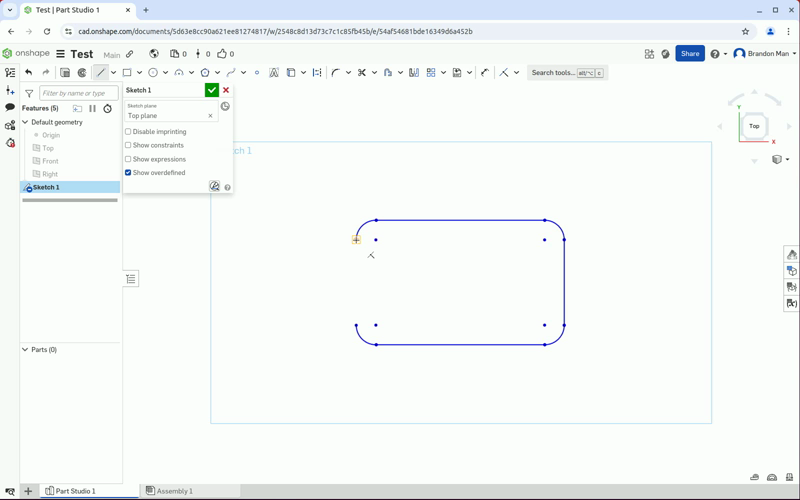
key_down(shift)
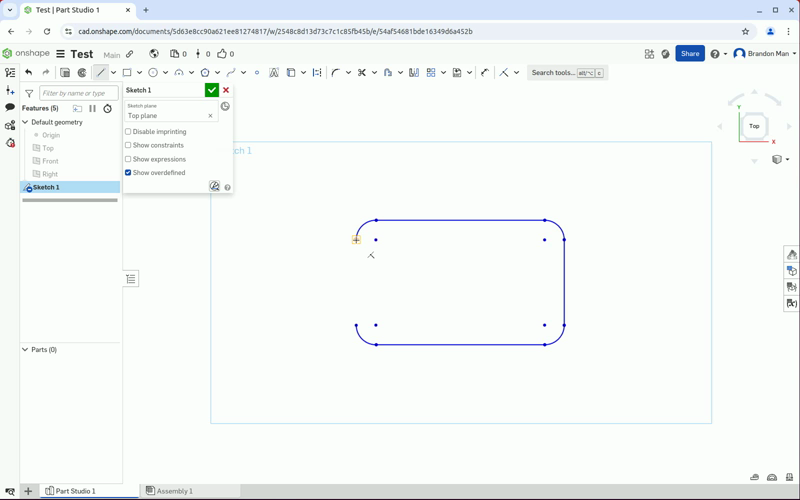
mouse_move(356, 325)
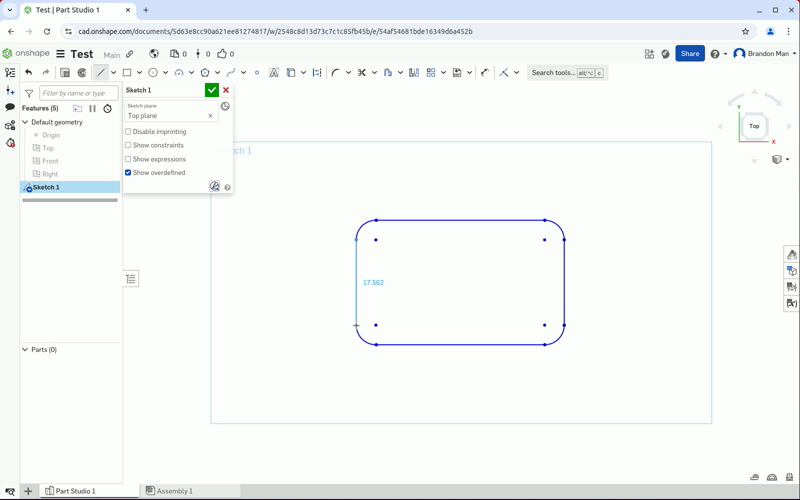
key_up(shift)
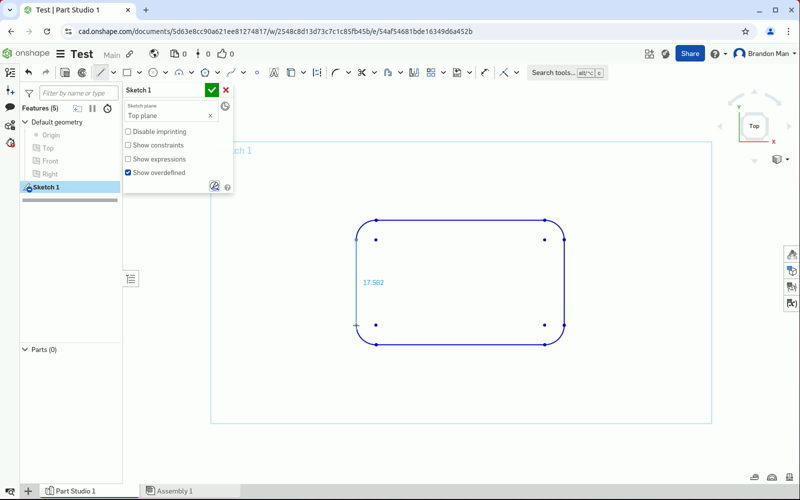
click(356, 325)
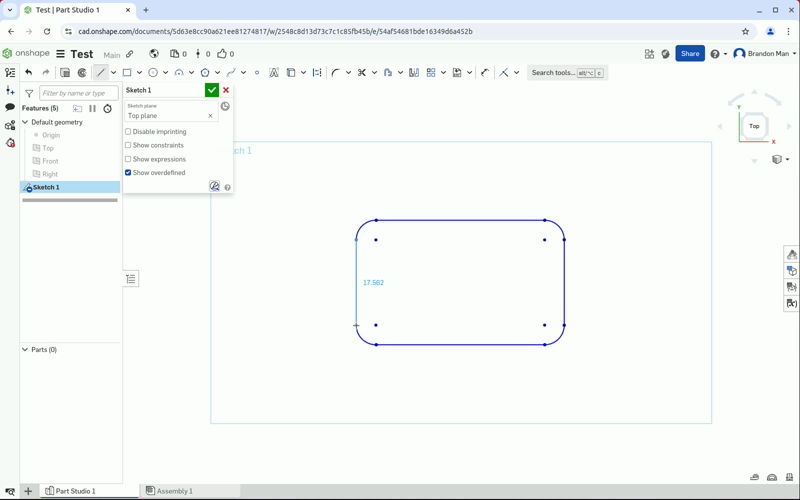
key(esc)
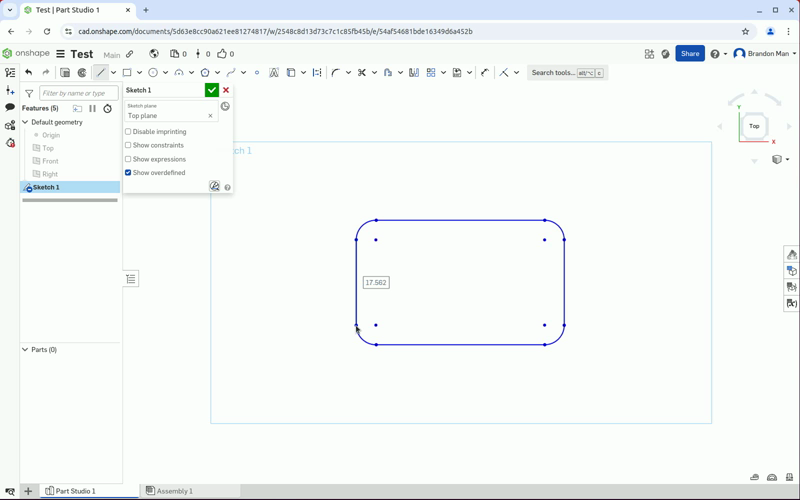
key(a)
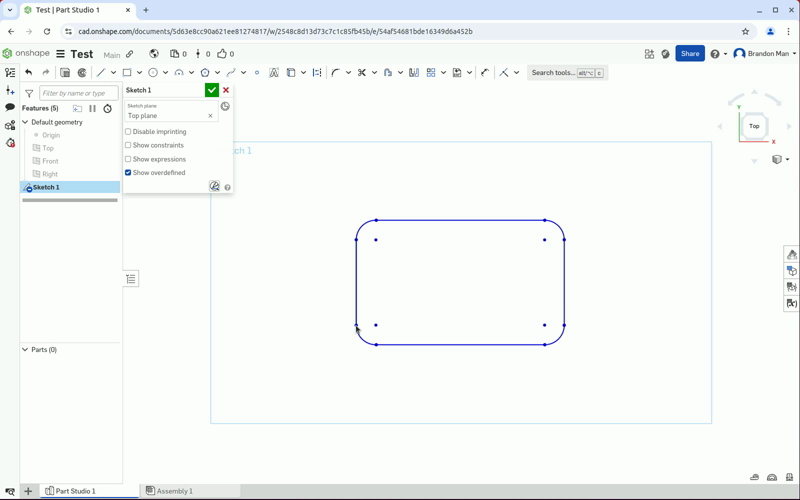
key_down(shift)
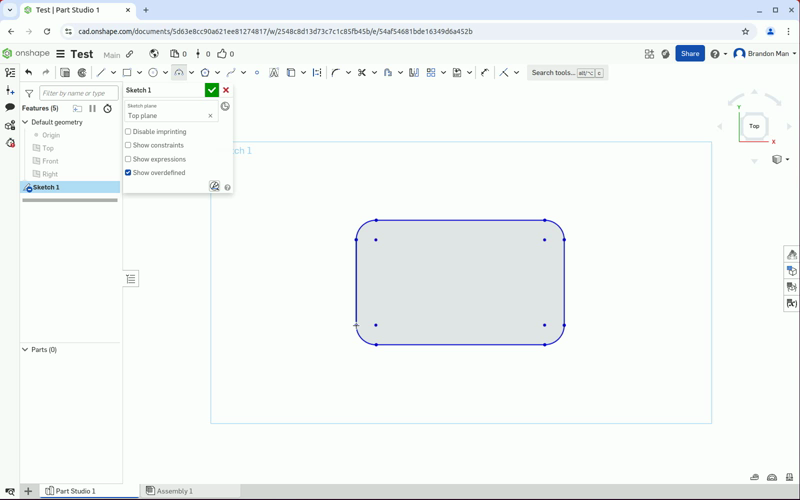
mouse_move(461, 316)
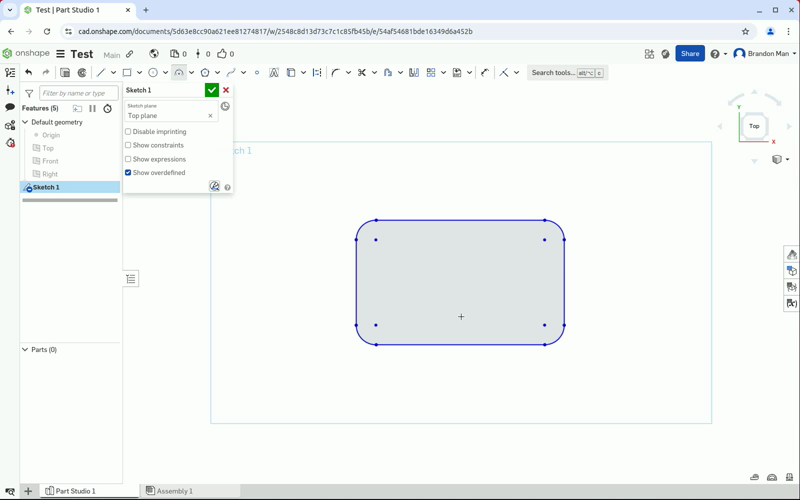
click(461, 316)
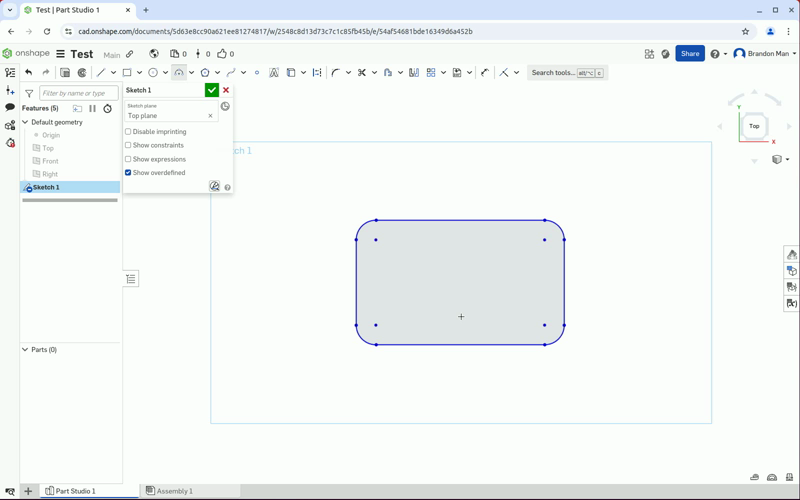
key_up(shift)
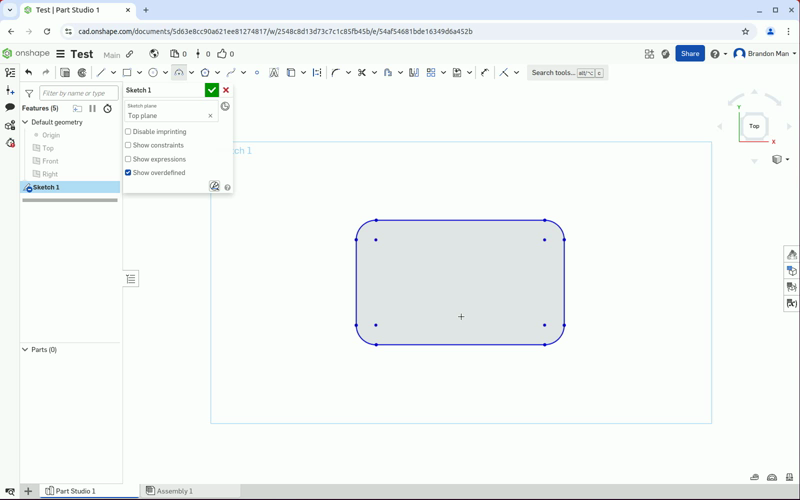
key_down(shift)
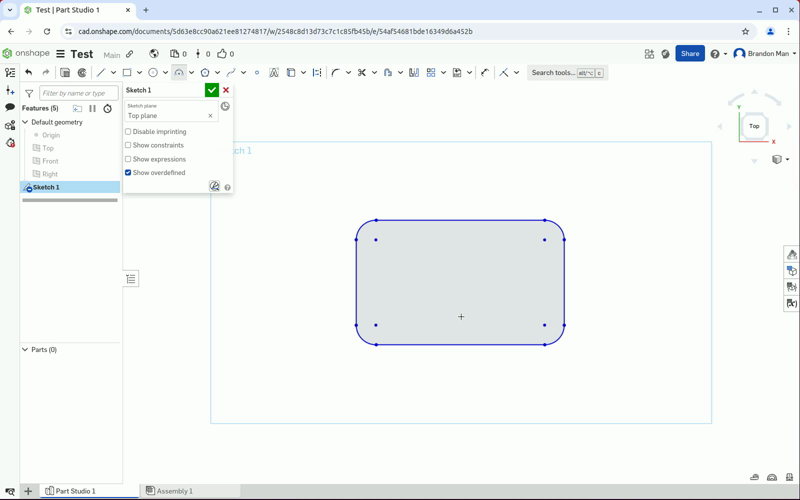
mouse_move(467, 325)
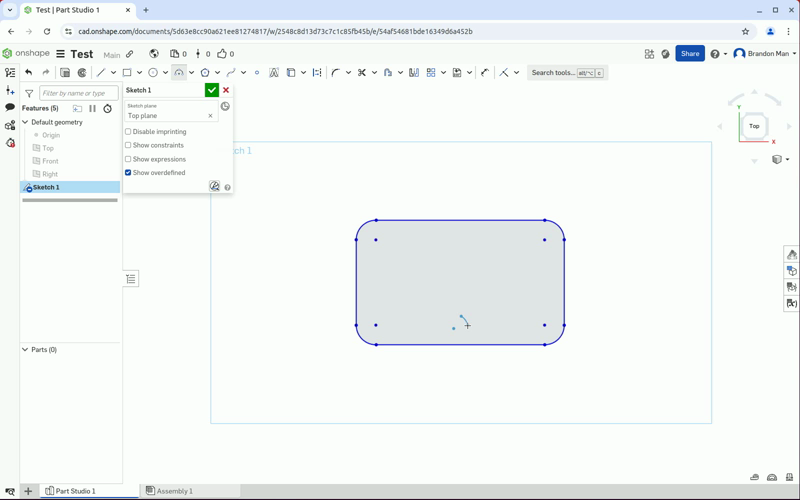
click(467, 325)
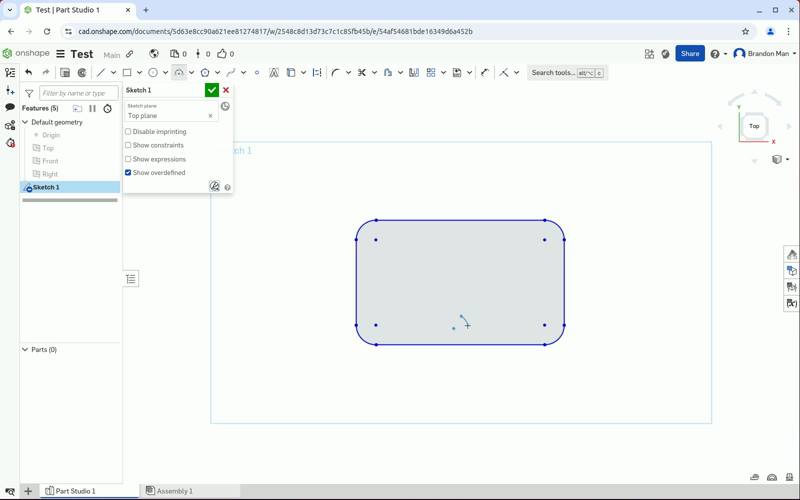
mouse_move(462, 321)
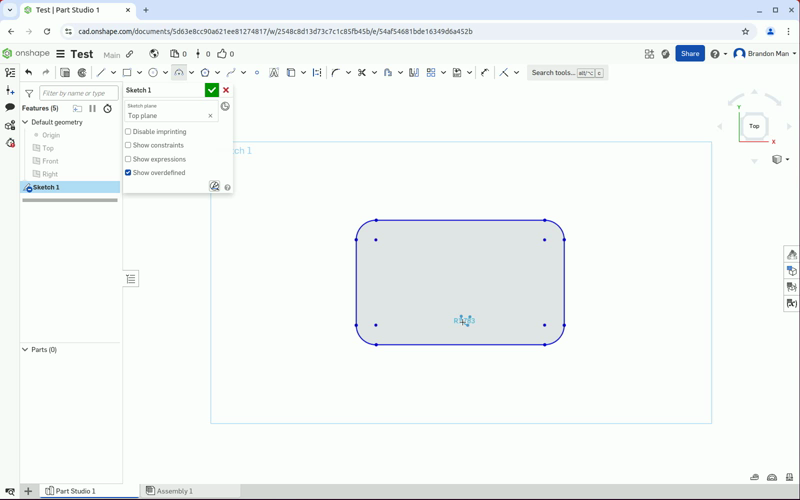
click(462, 321)
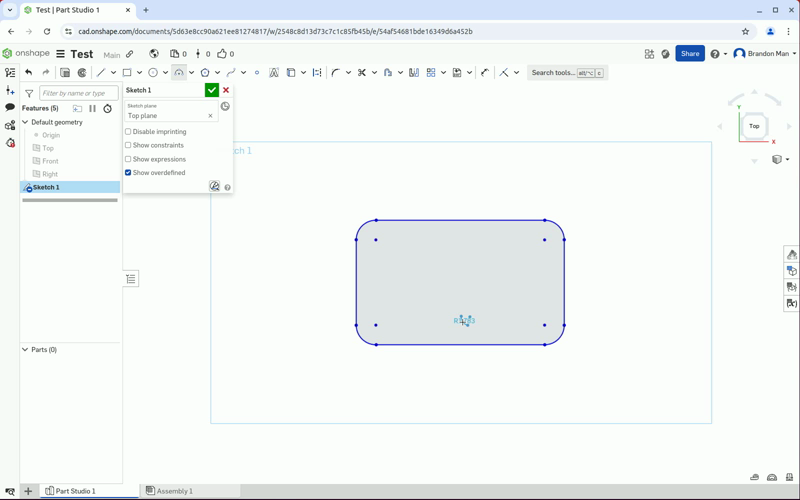
key_up(shift)
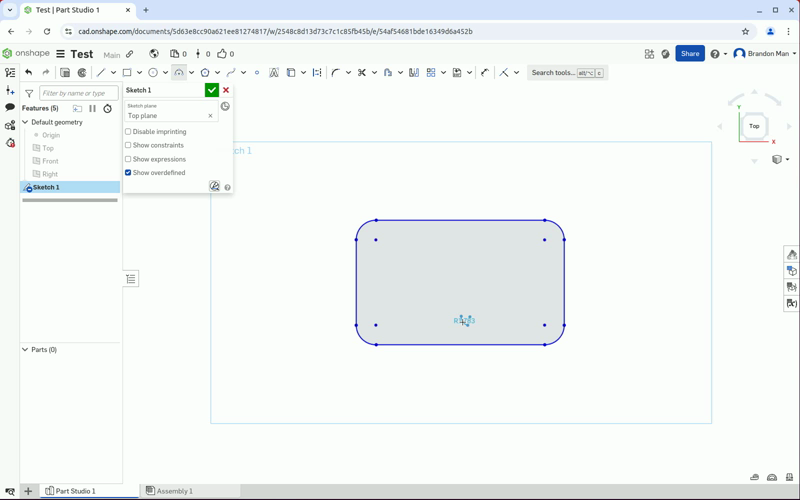
key(esc)
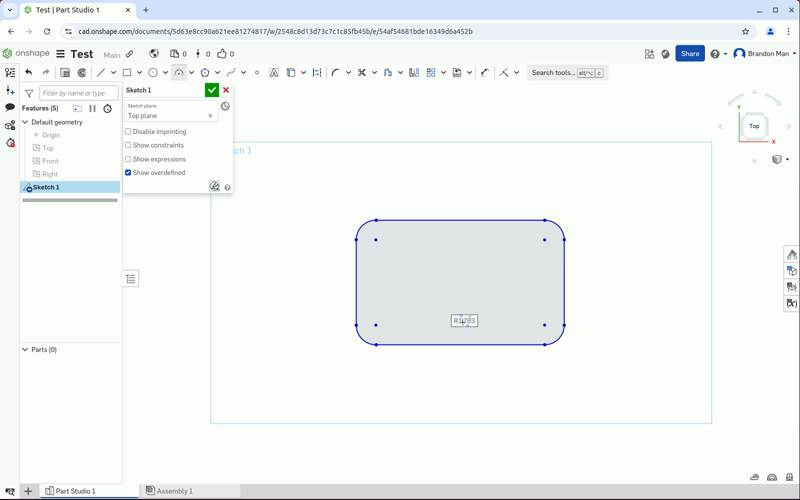
key(l)
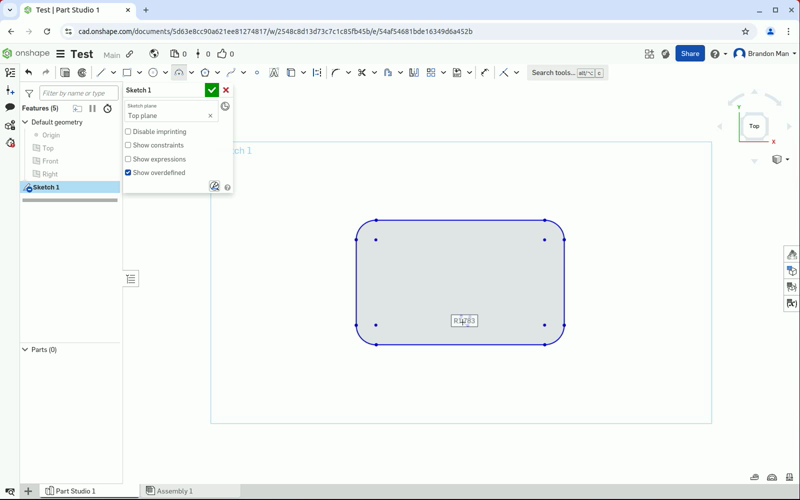
mouse_move(467, 325)
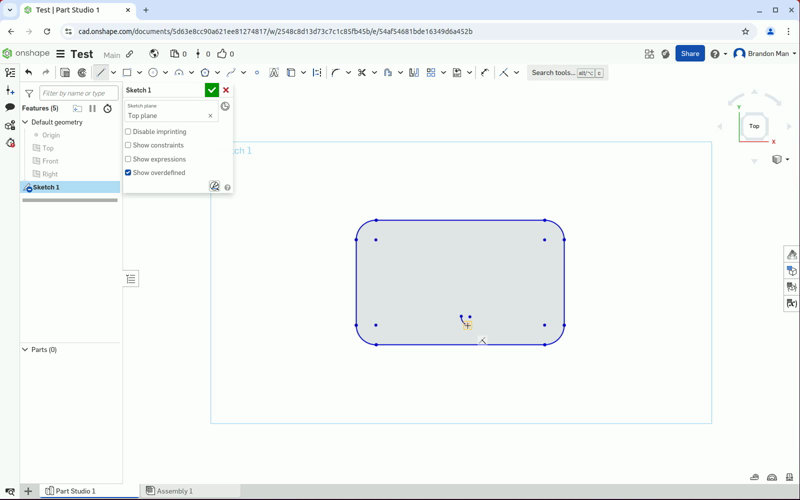
click(467, 325)
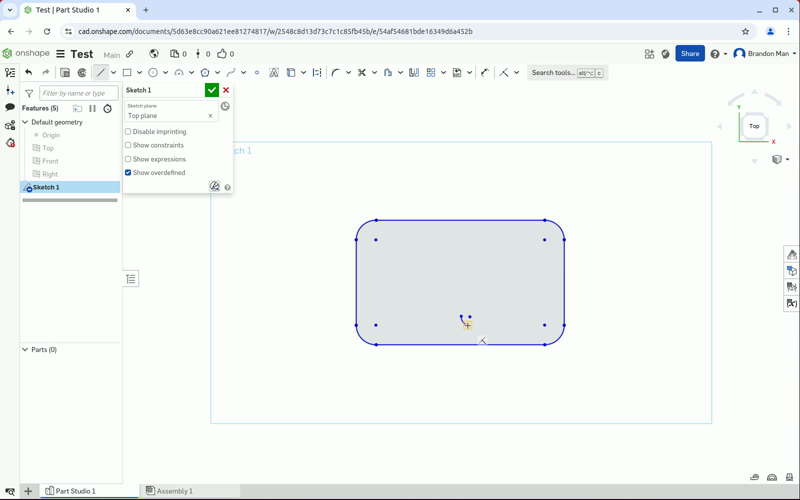
key_down(shift)
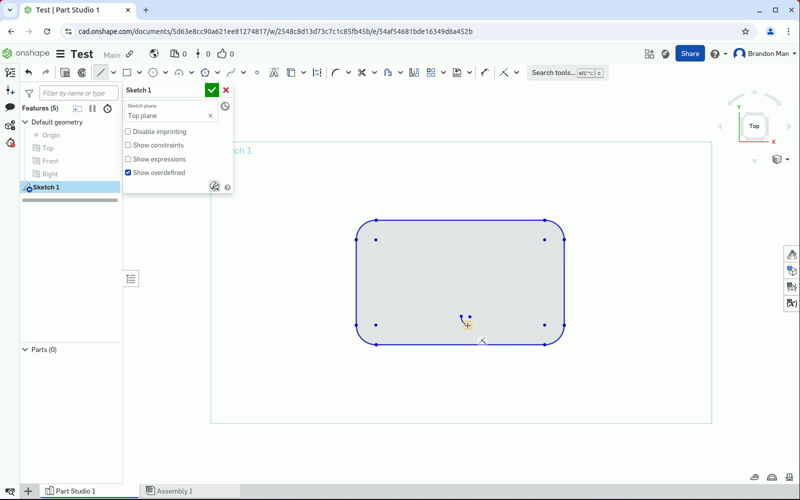
mouse_move(498, 325)
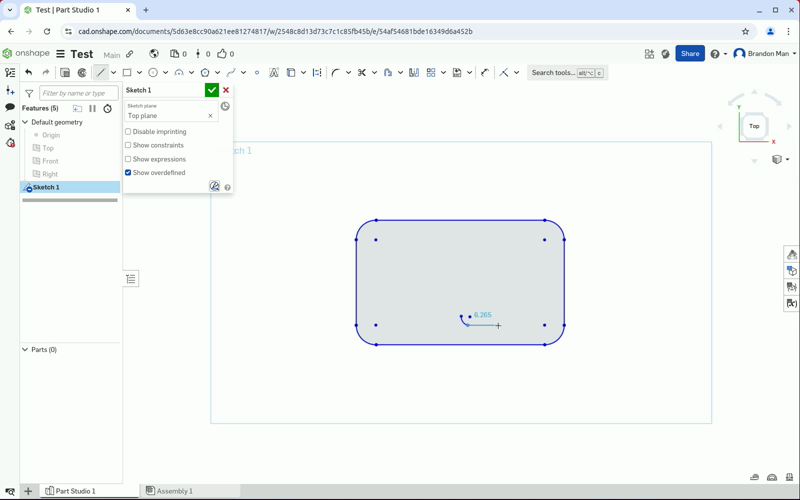
mouse_move(472, 325)
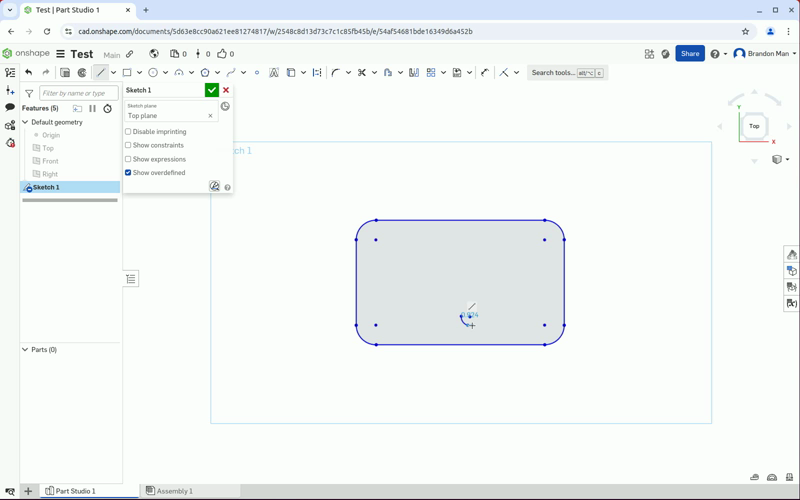
scroll(6)
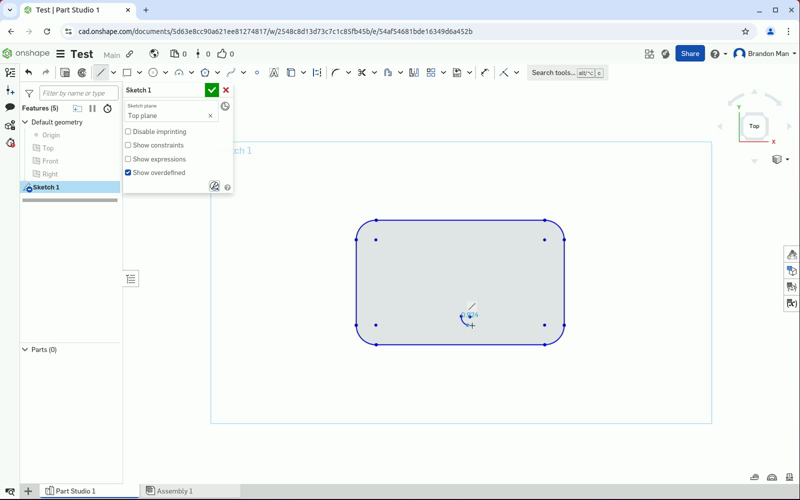
scroll(6)
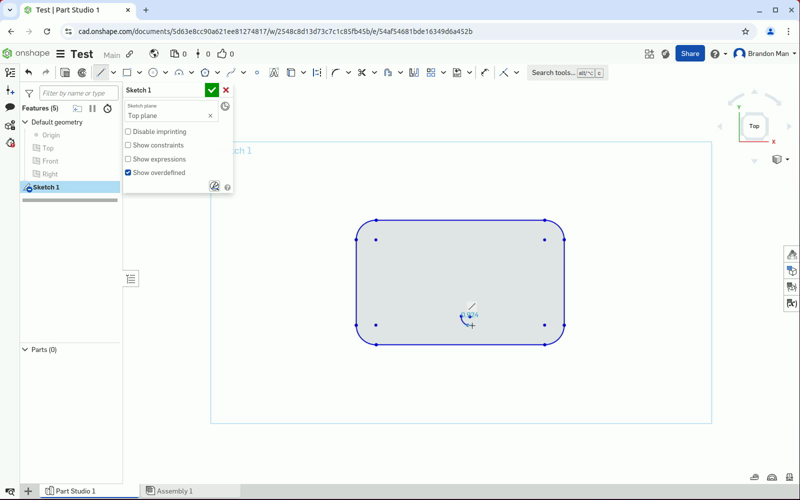
scroll(6)
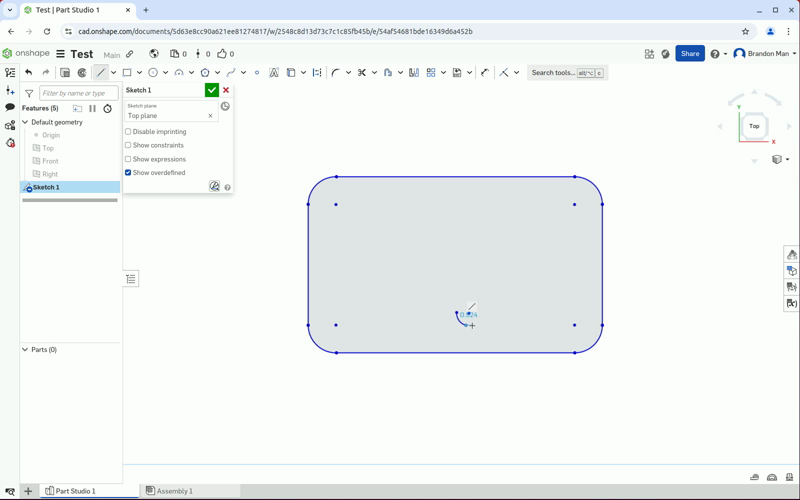
scroll(6)
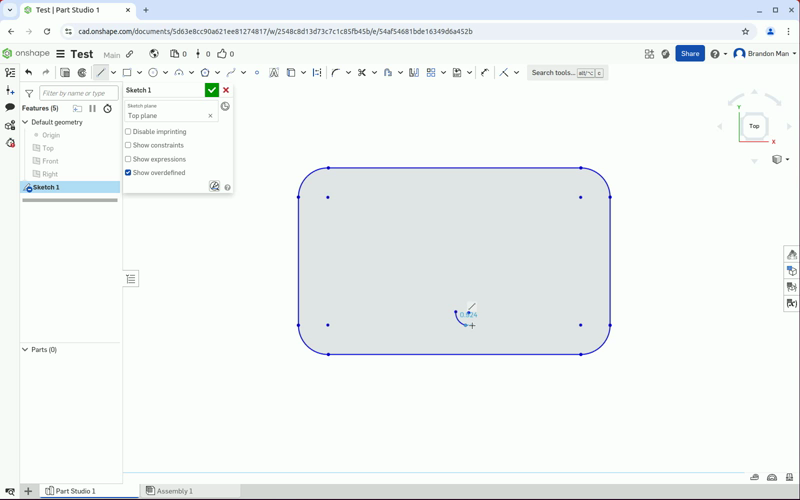
scroll(6)
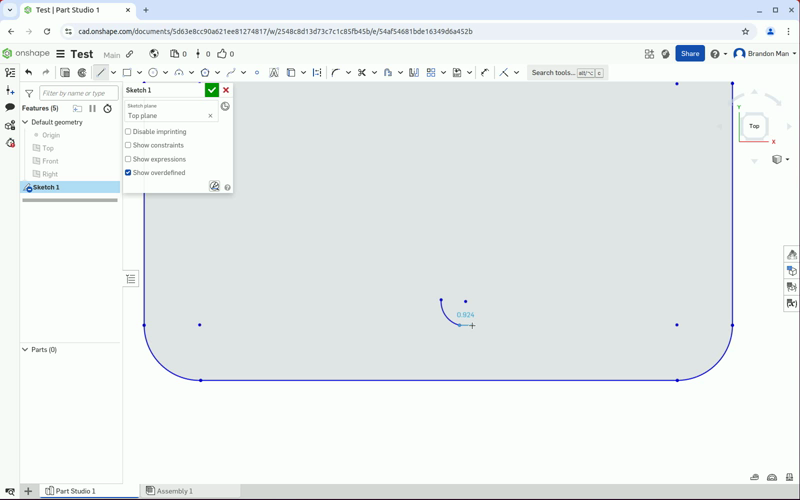
scroll(6)
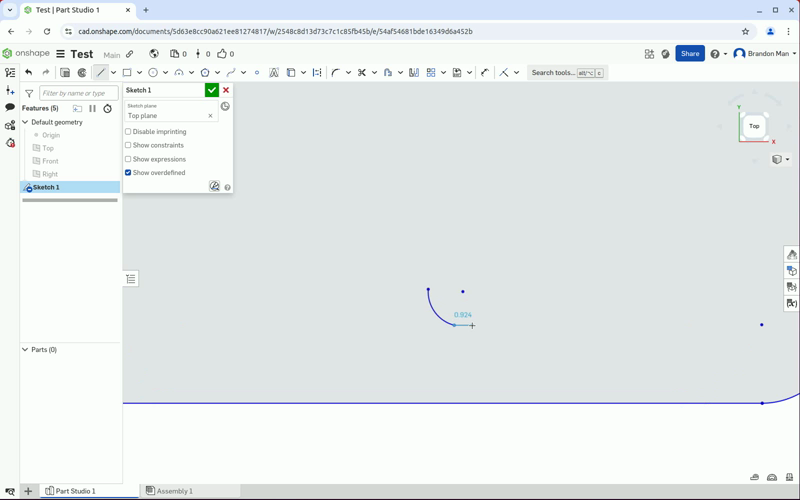
scroll(6)
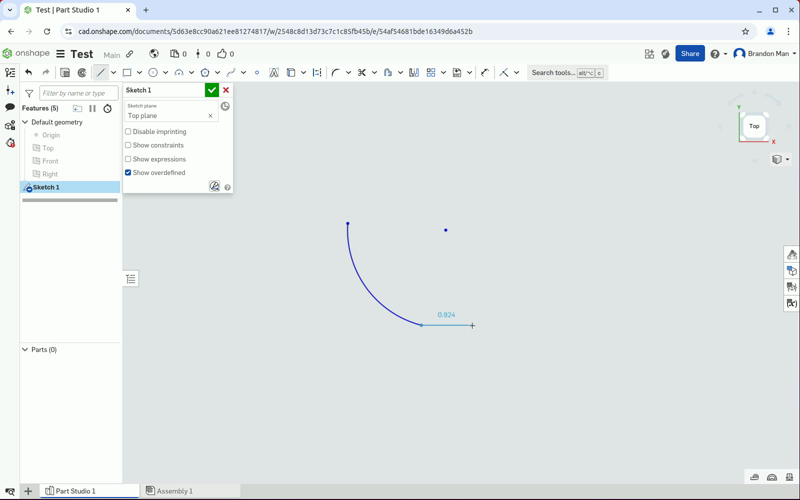
click(472, 325)
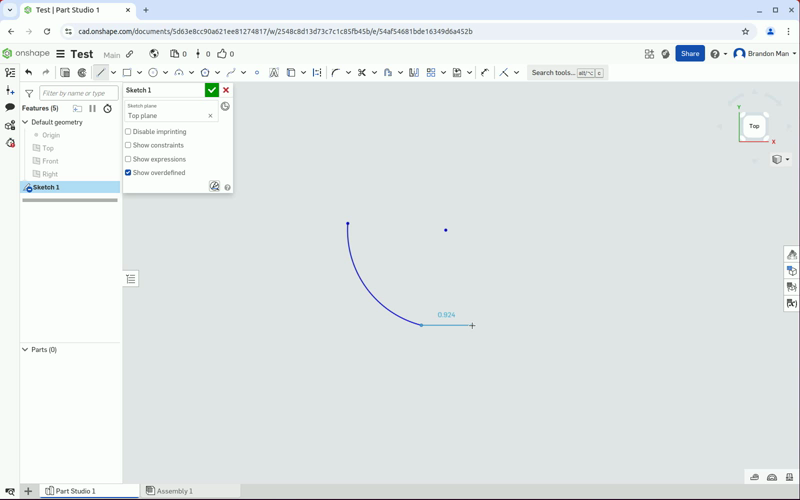
scroll(-6)
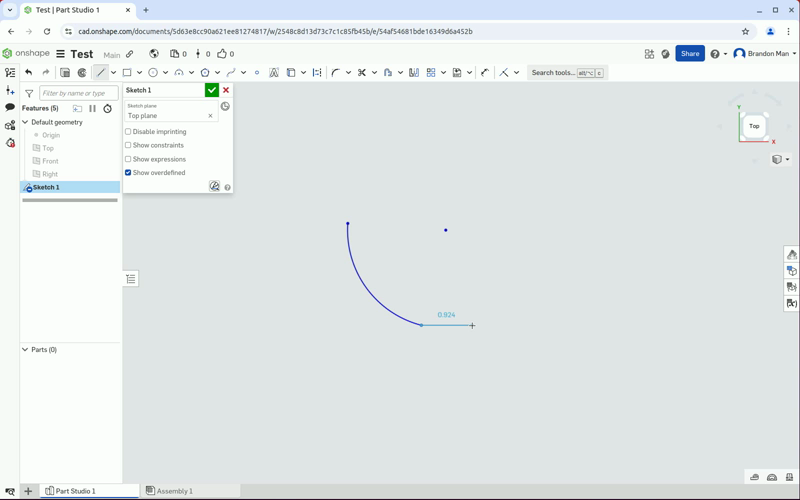
scroll(-6)
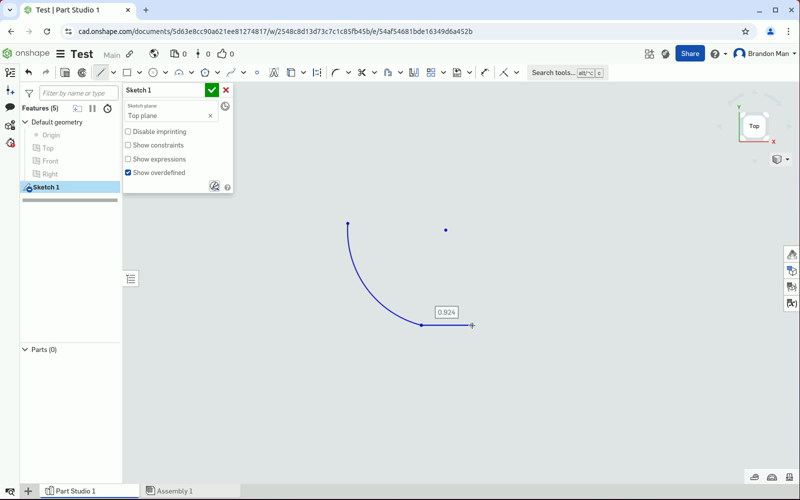
scroll(-6)
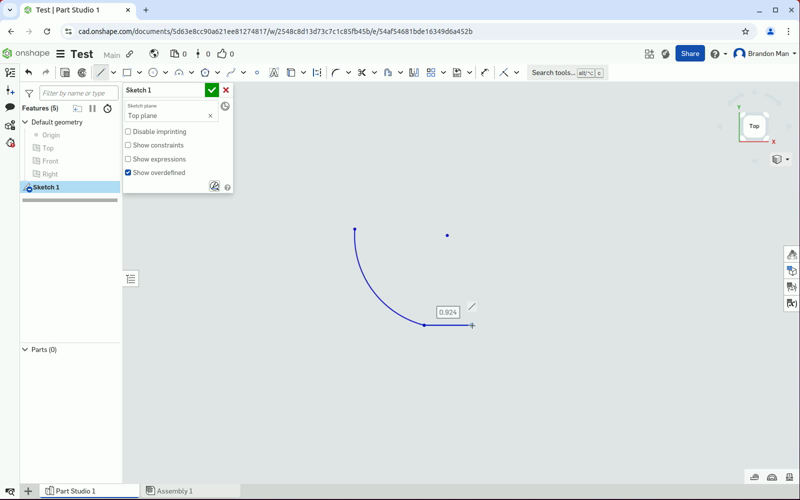
scroll(-6)
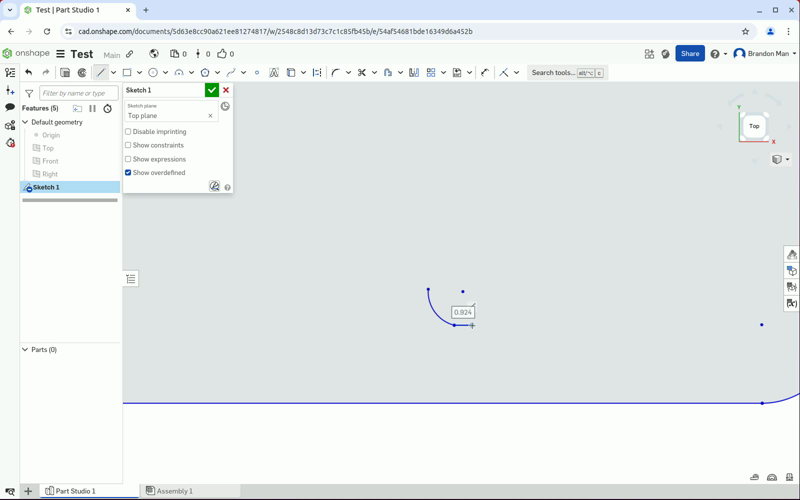
scroll(-6)
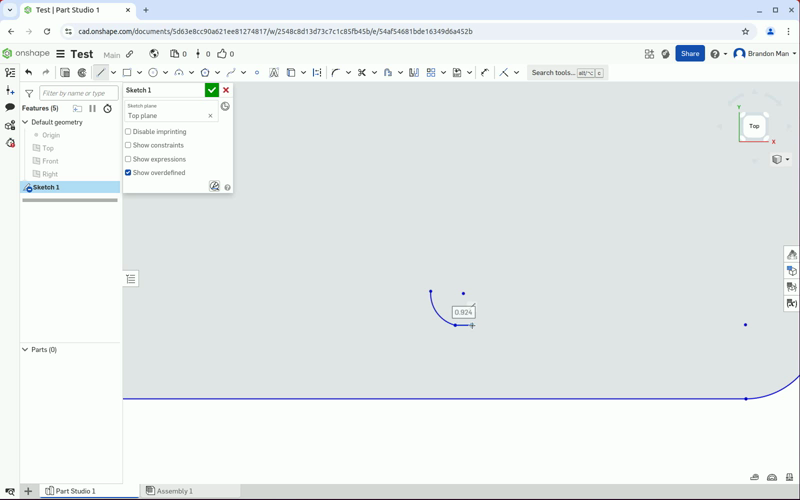
scroll(-6)
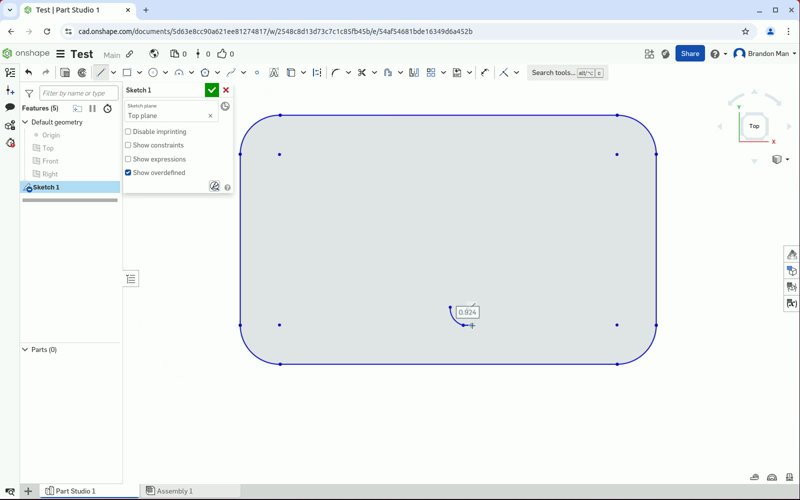
scroll(-6)
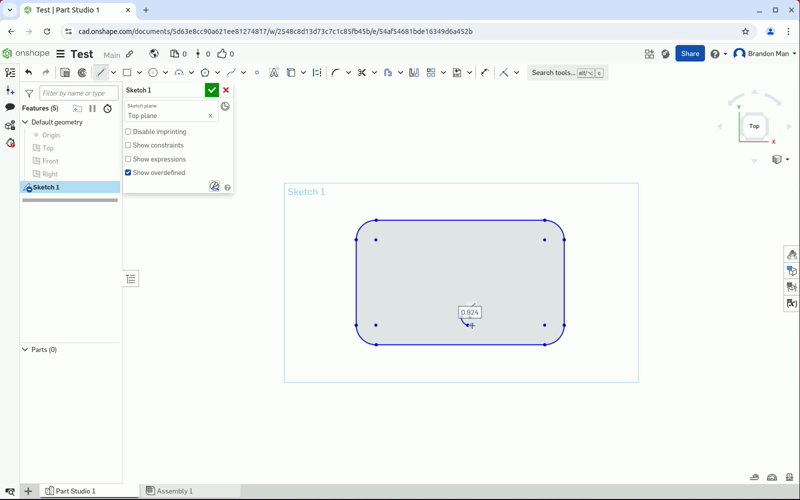
key_up(shift)
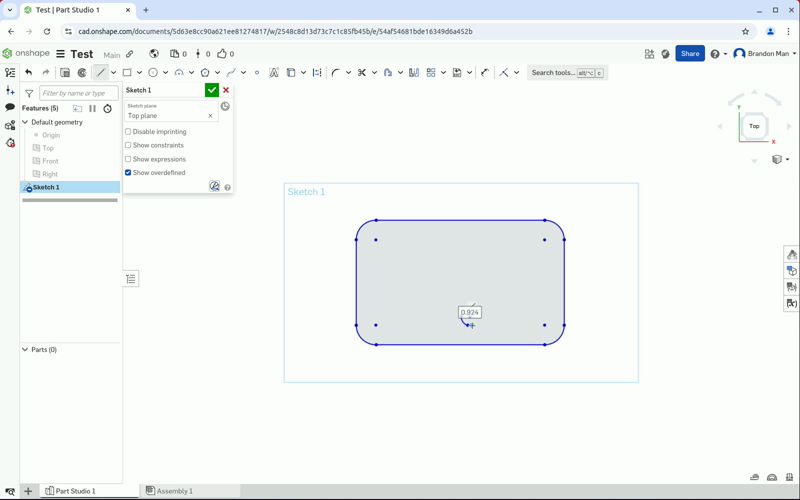
key(esc)
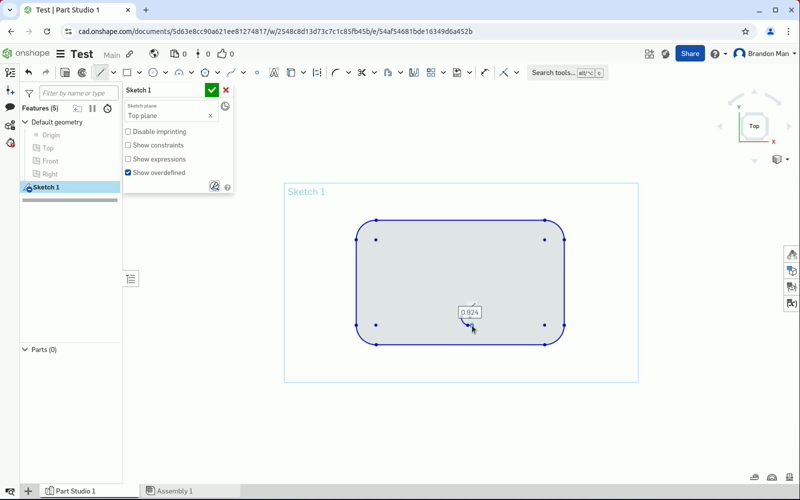
key(a)
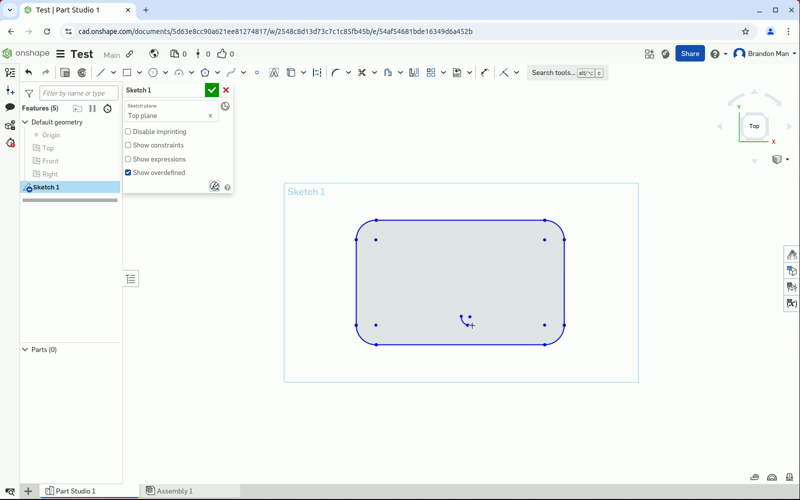
mouse_move(472, 325)
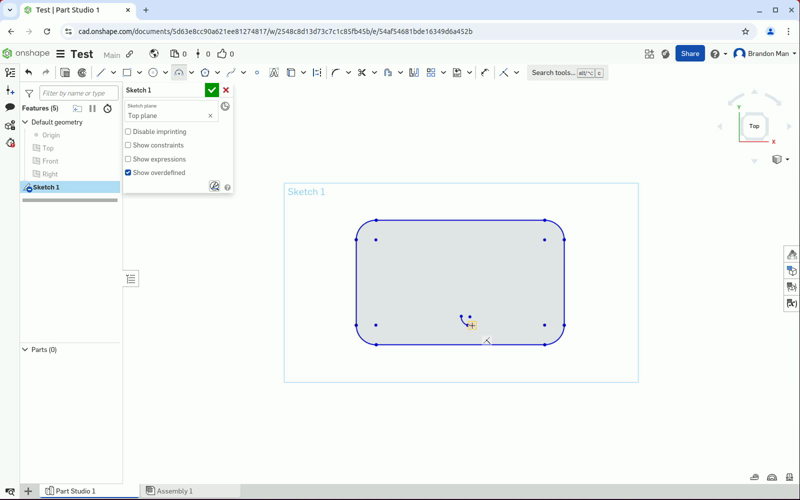
click(472, 325)
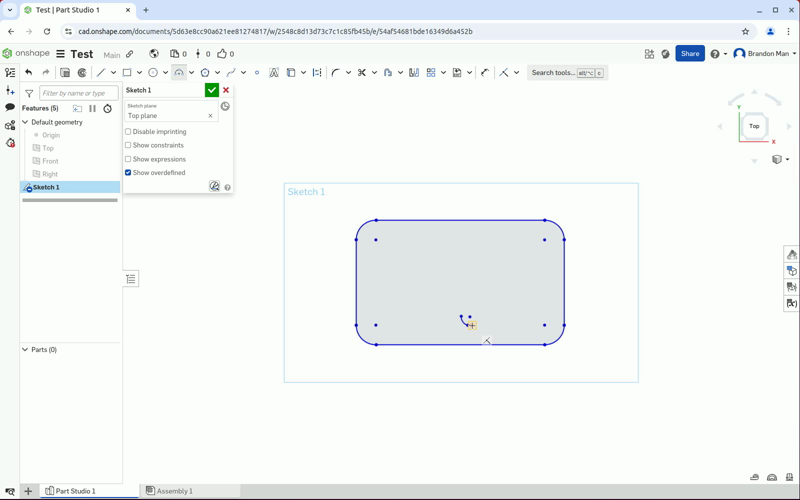
key_down(shift)
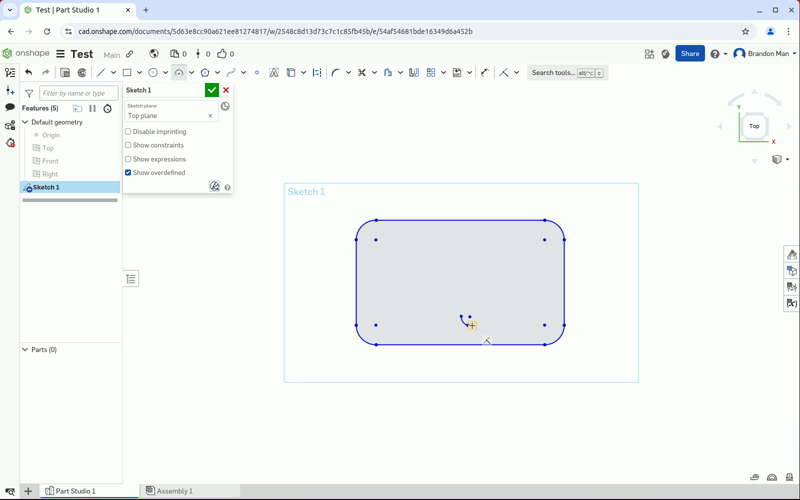
mouse_move(478, 316)
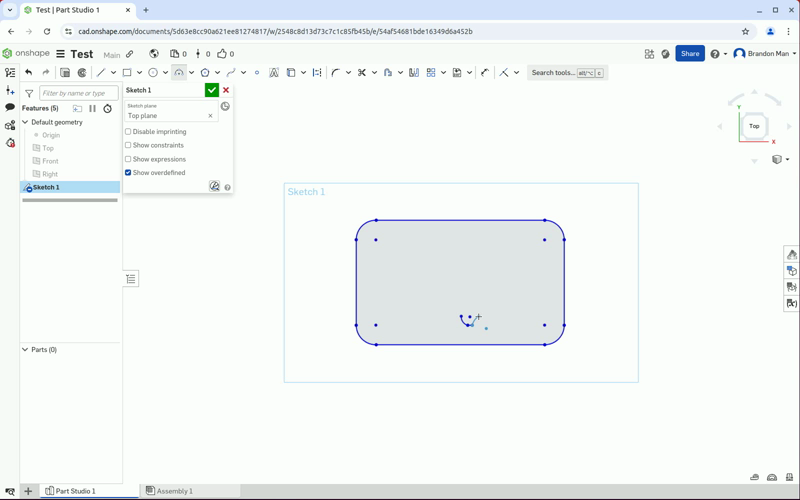
click(478, 316)
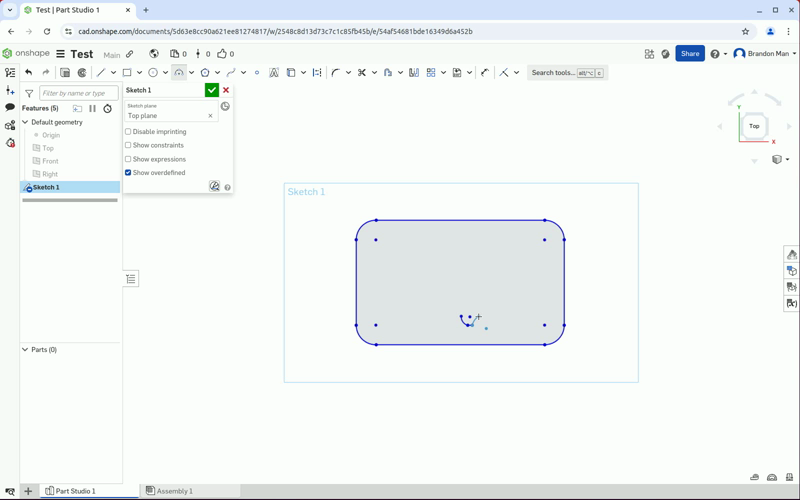
mouse_move(477, 321)
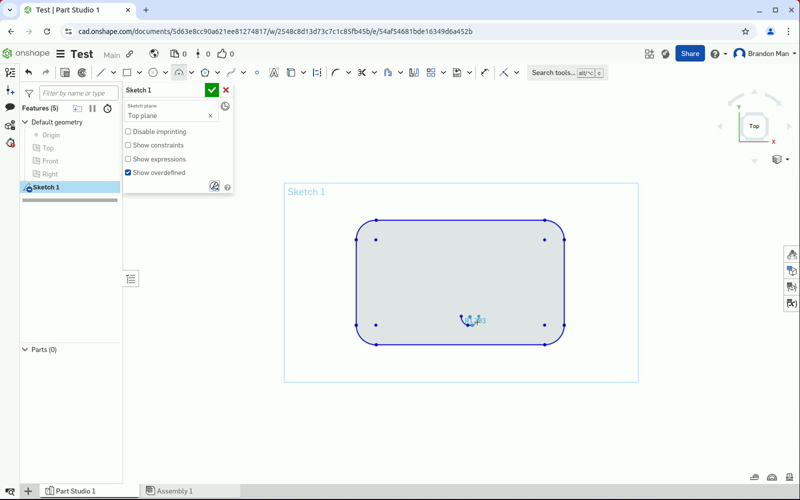
click(477, 321)
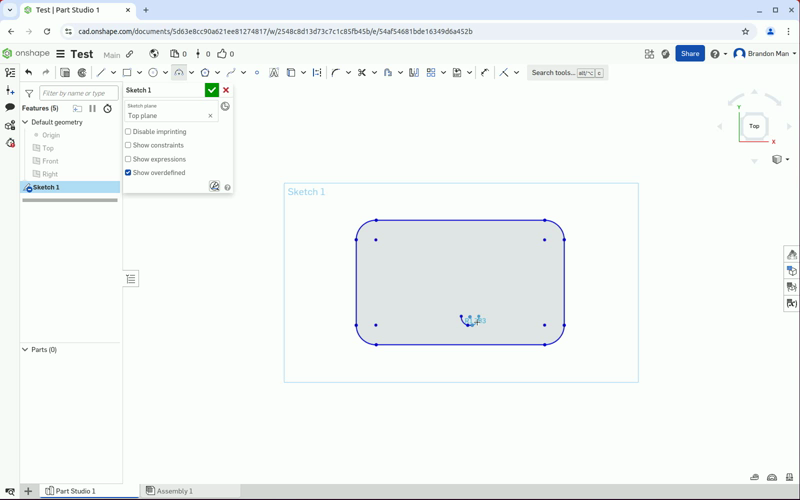
key_up(shift)
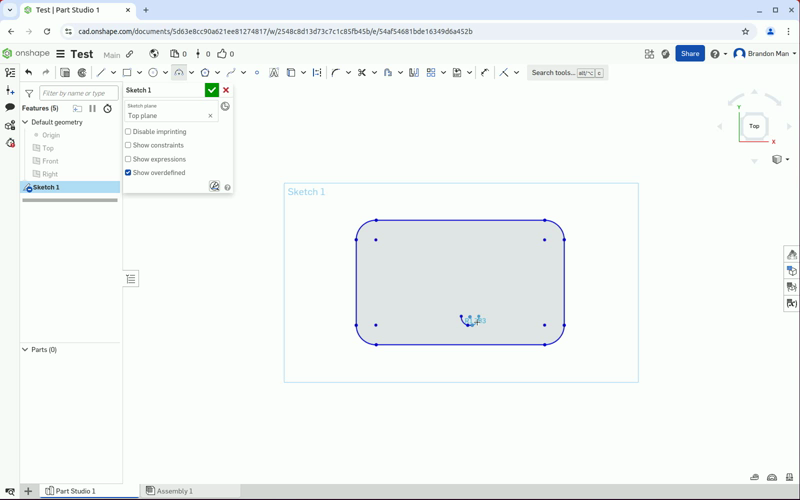
key(esc)
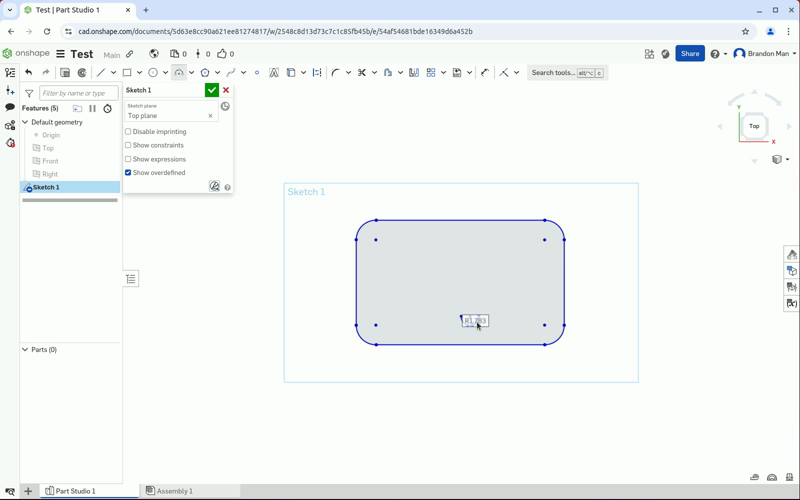
key(l)
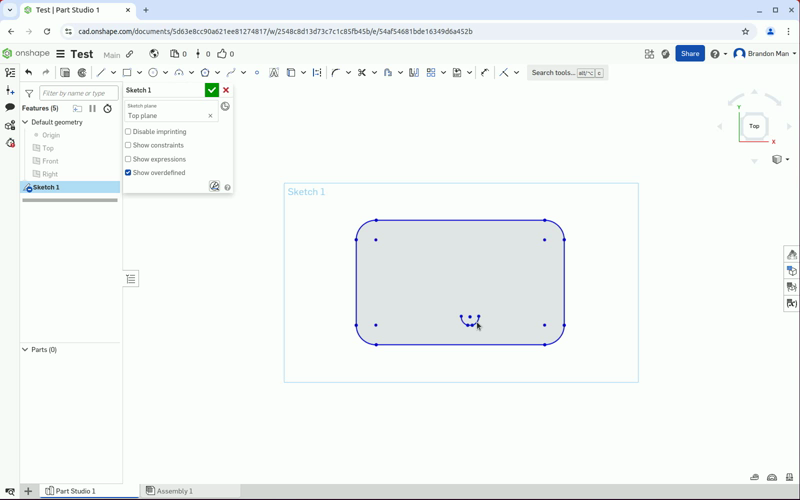
mouse_move(478, 316)
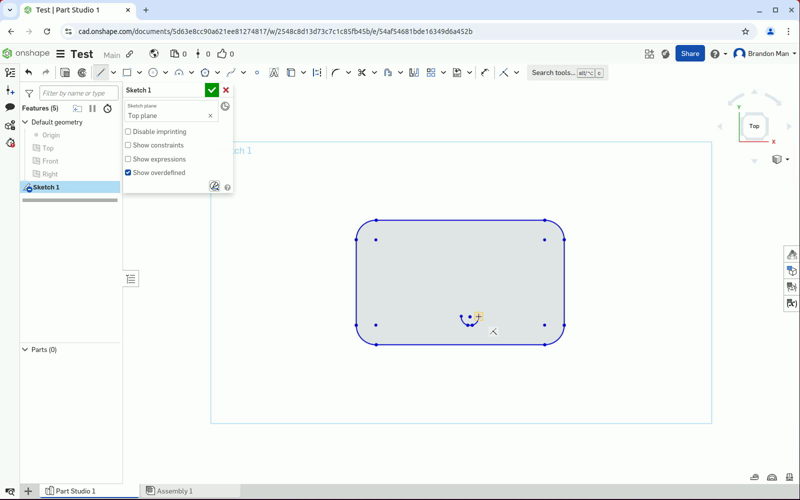
click(478, 316)
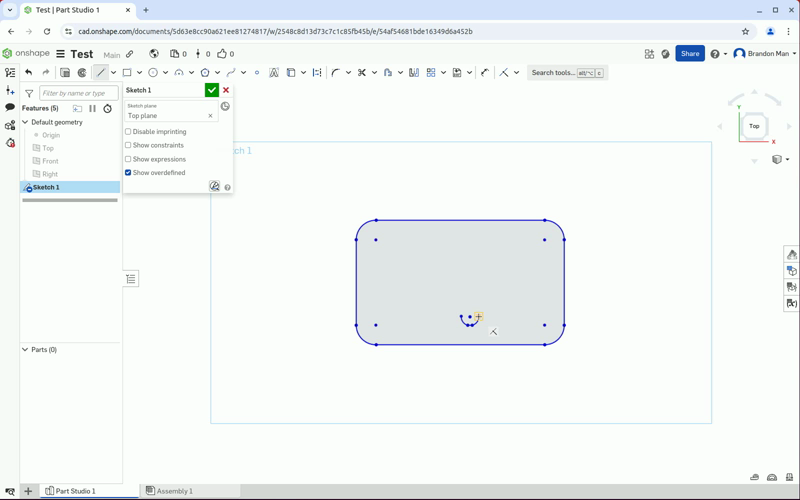
key_down(shift)
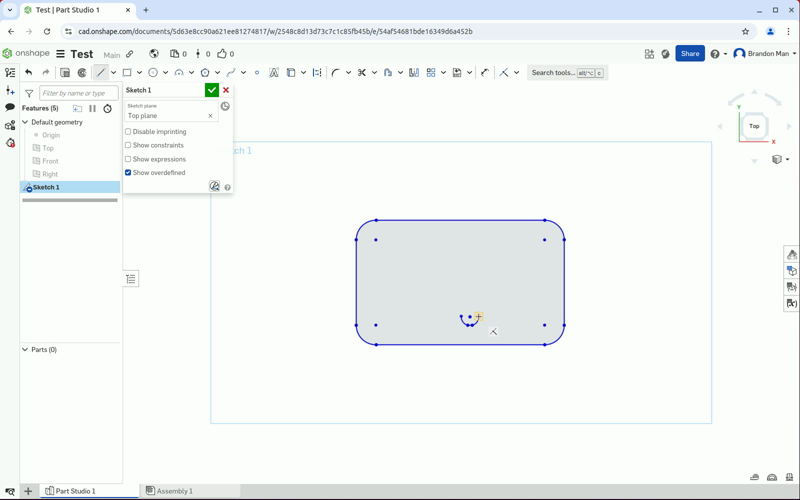
mouse_move(478, 248)
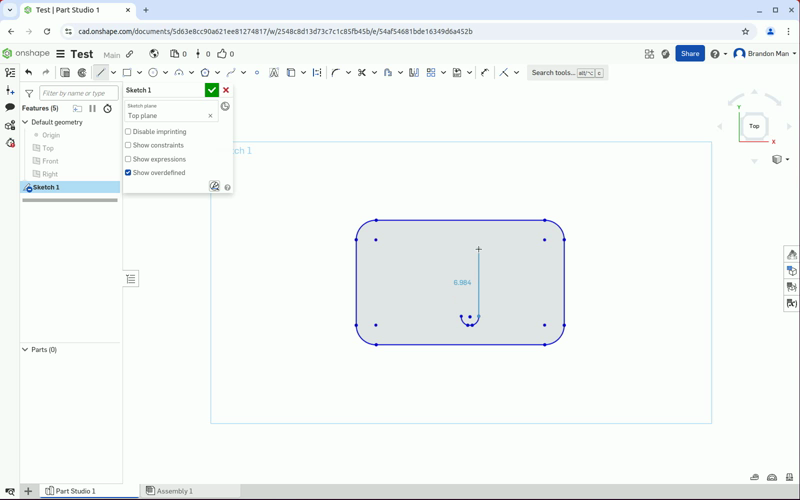
click(478, 248)
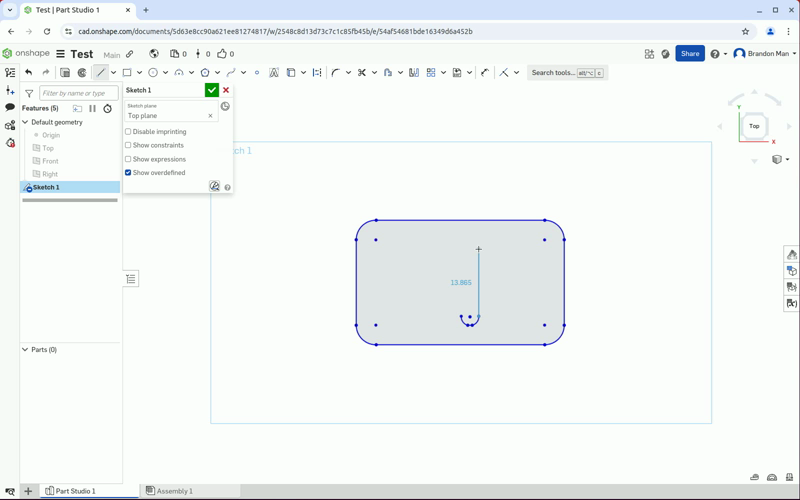
key_up(shift)
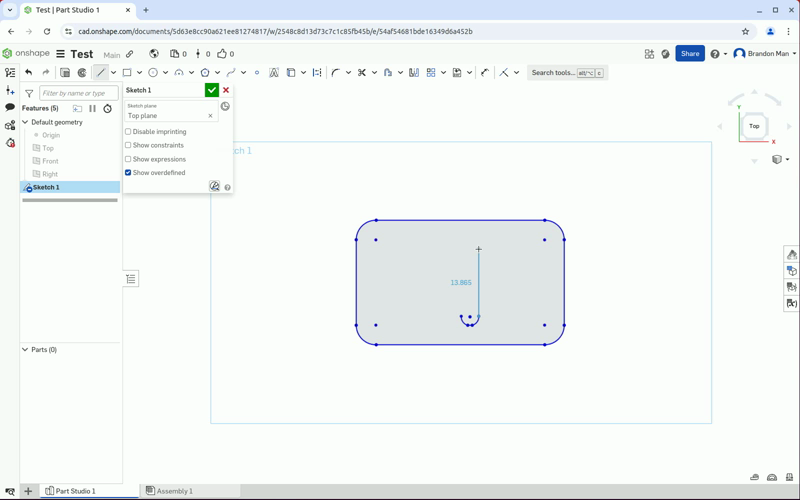
key(esc)
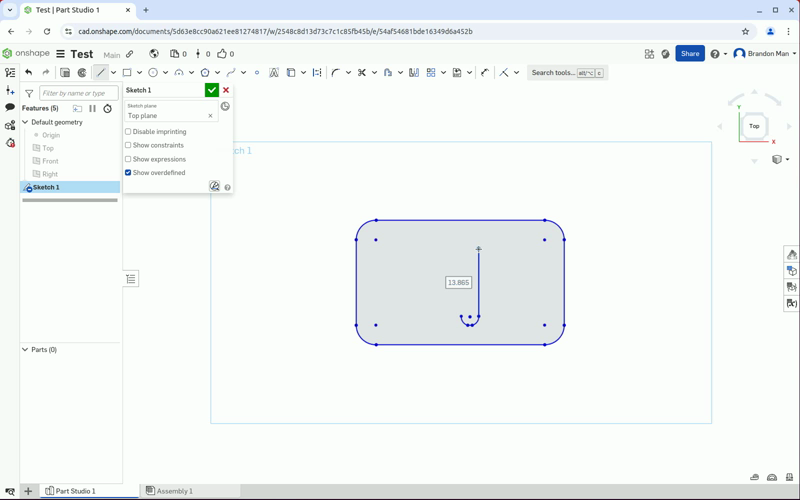
key(a)
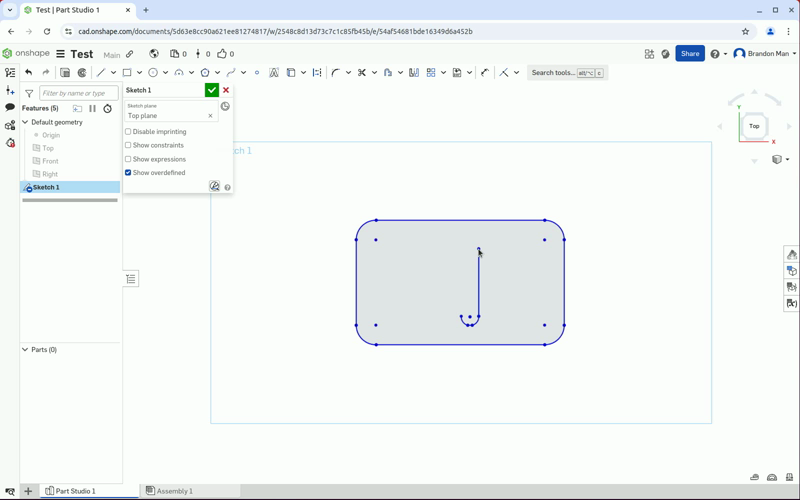
mouse_move(478, 248)
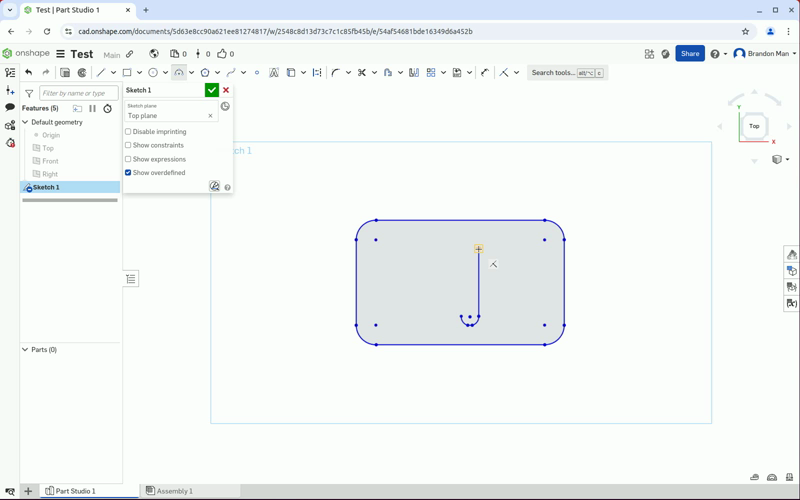
click(478, 248)
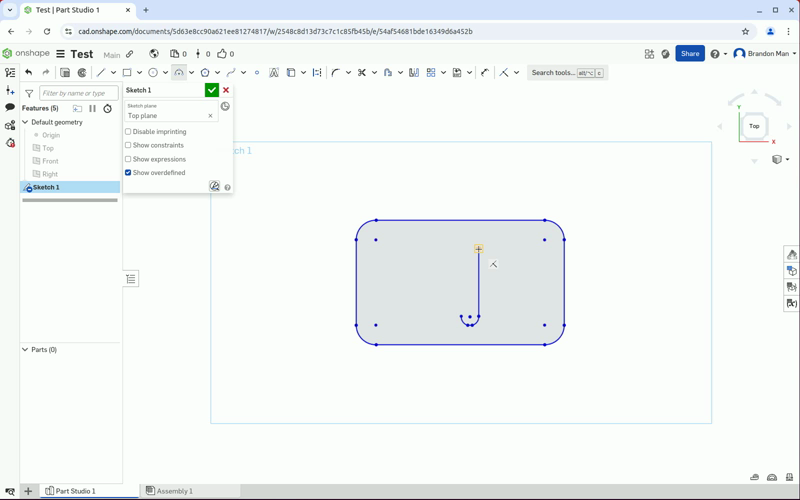
key_down(shift)
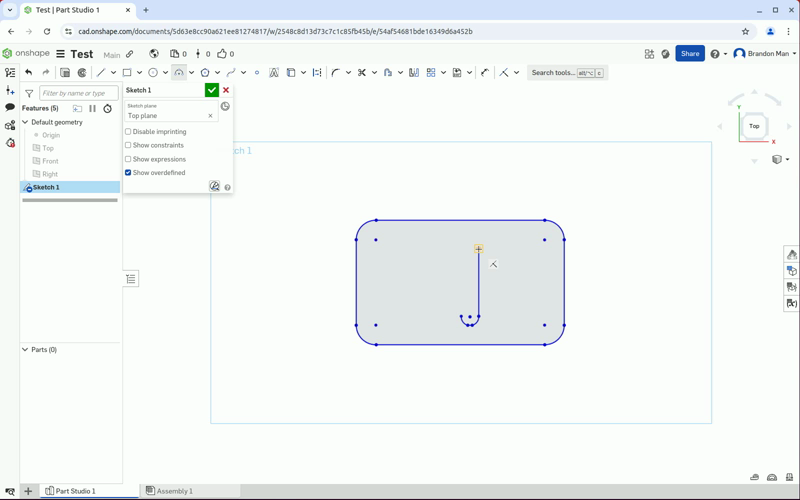
mouse_move(472, 239)
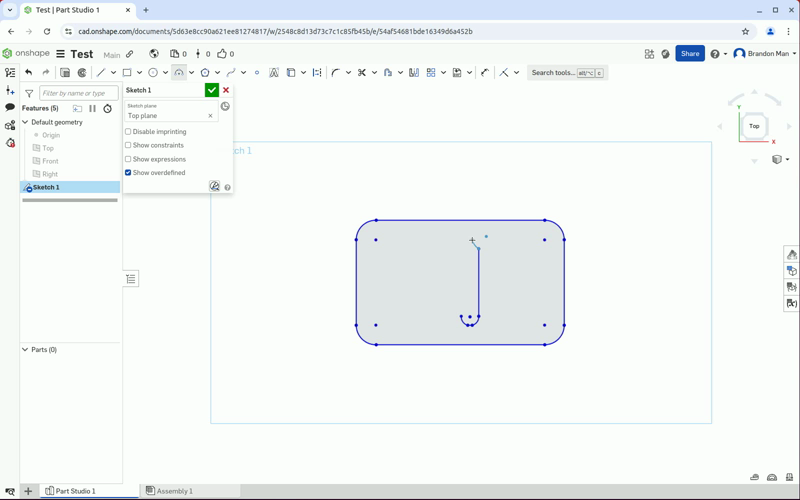
click(472, 239)
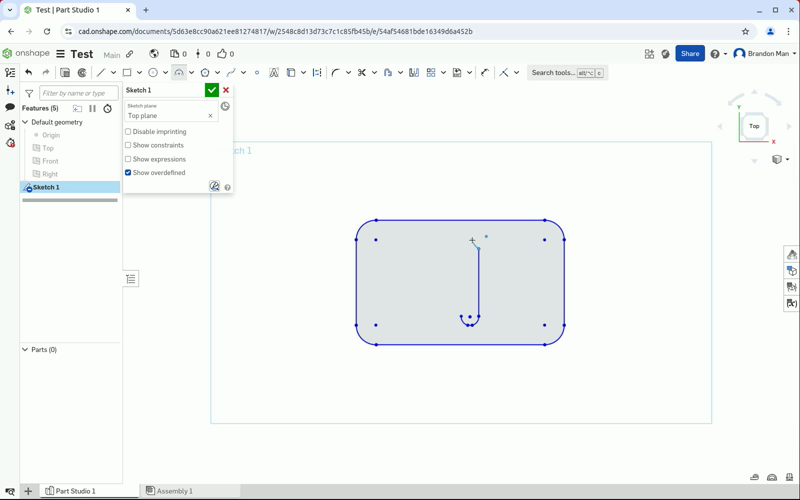
mouse_move(477, 242)
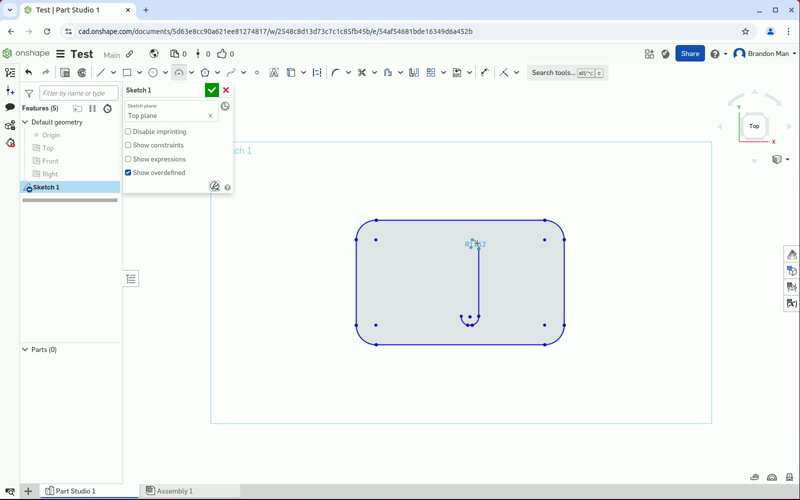
click(477, 242)
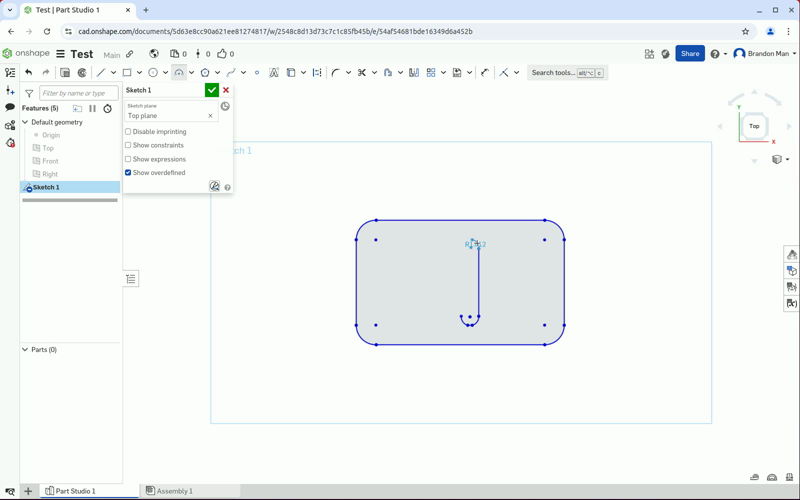
key_up(shift)
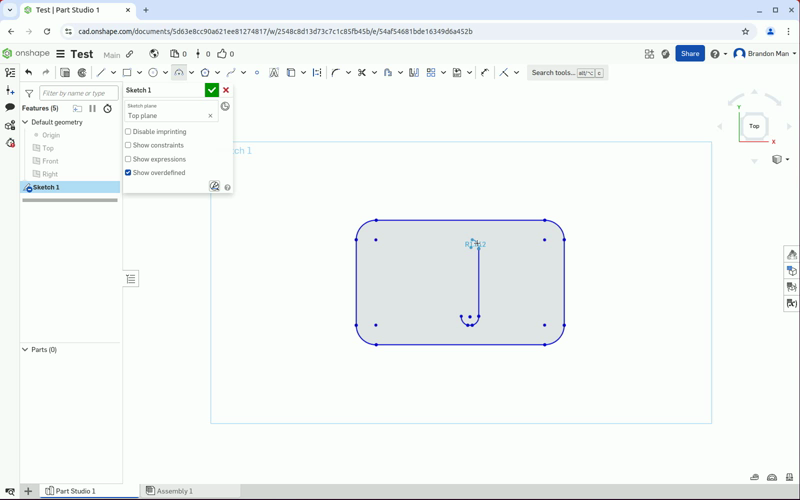
key(esc)
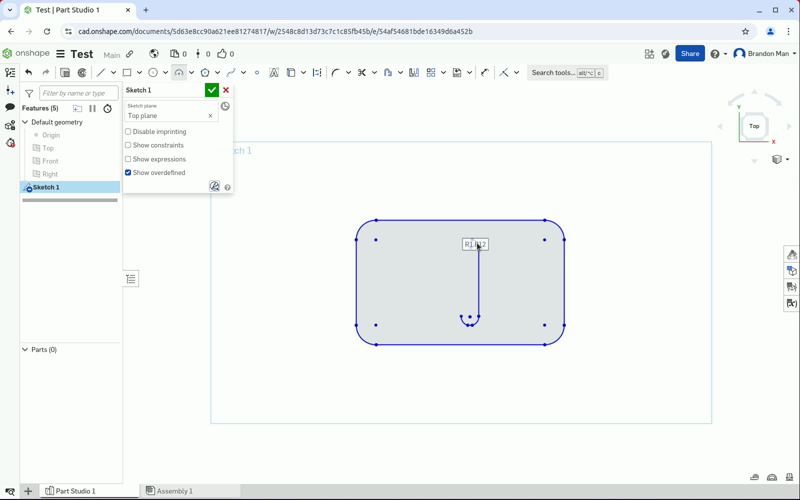
key(l)
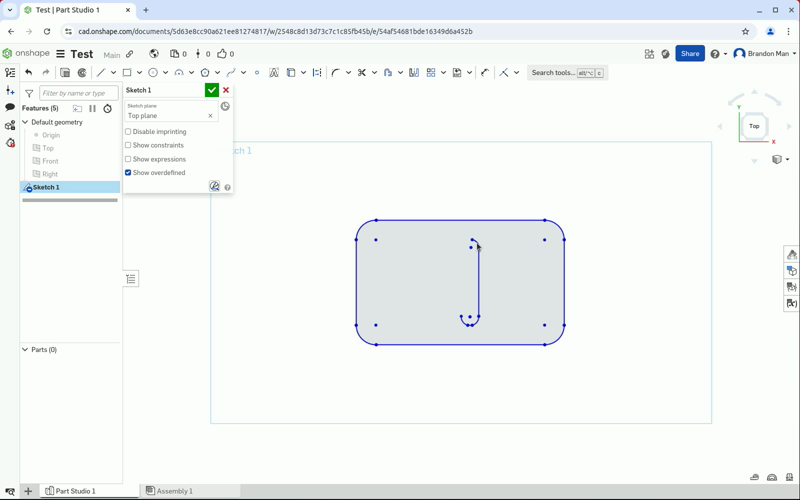
mouse_move(472, 239)
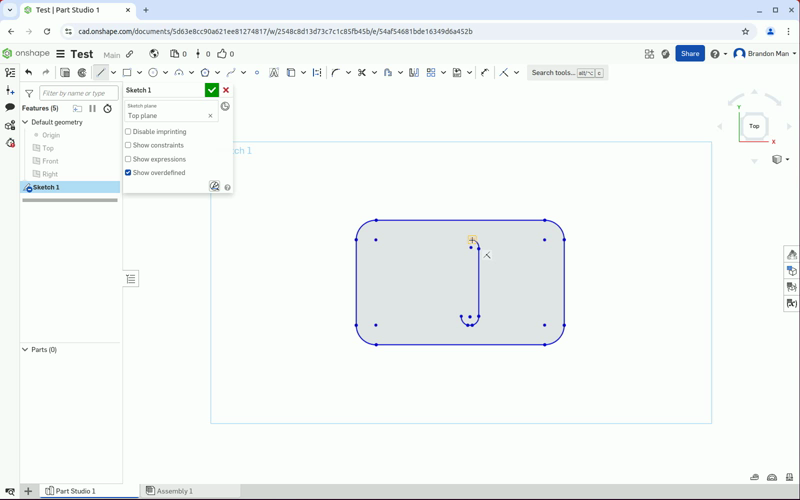
click(472, 239)
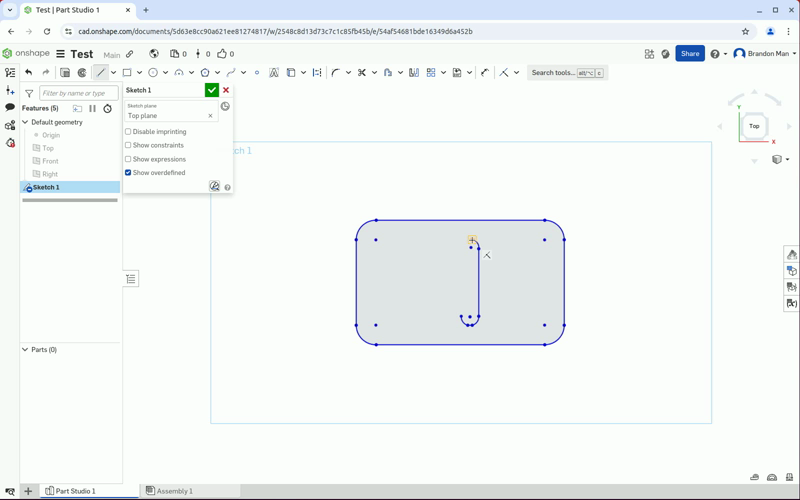
key_down(shift)
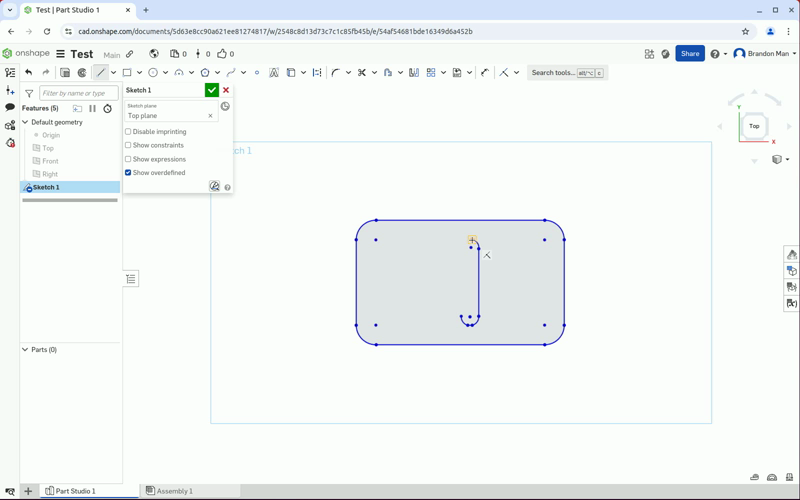
mouse_move(502, 239)
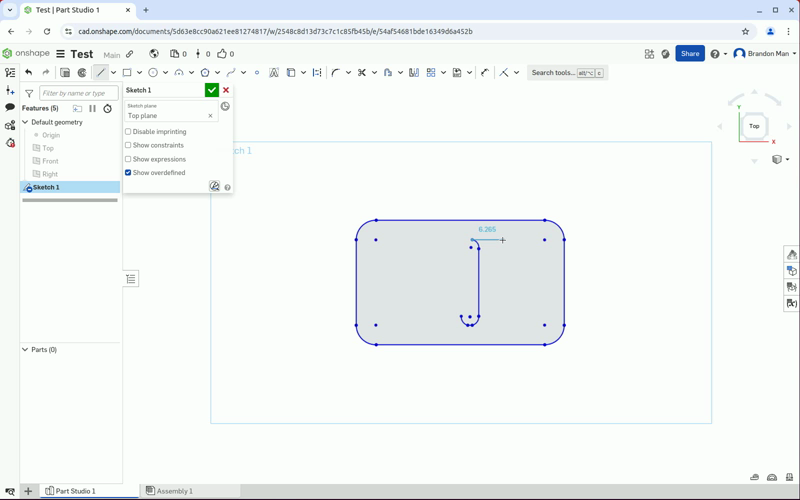
mouse_move(467, 239)
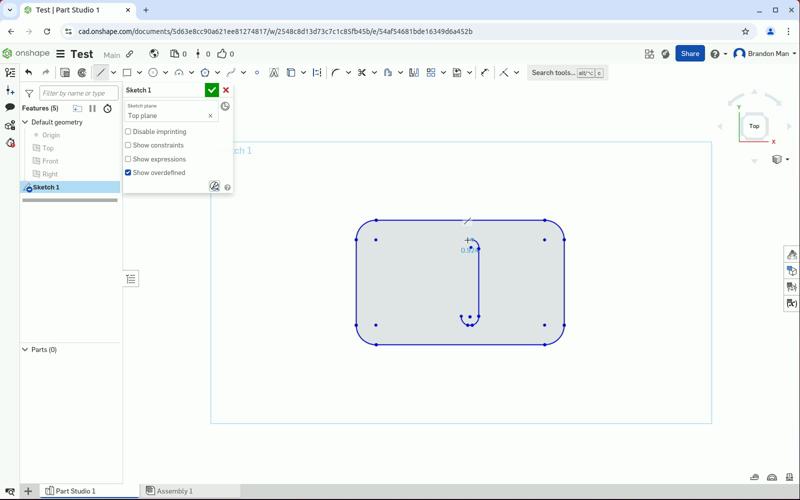
scroll(6)
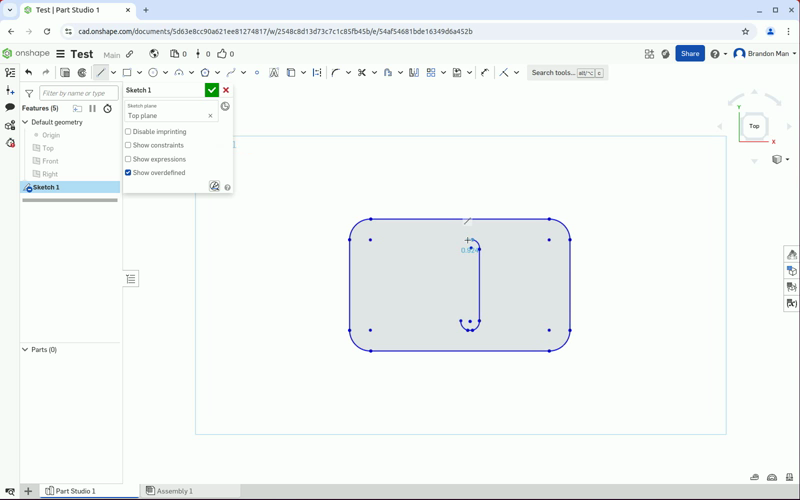
scroll(6)
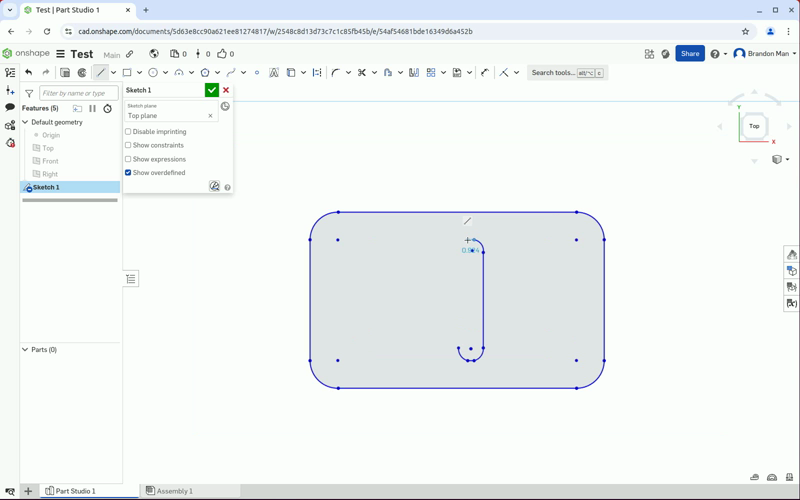
scroll(6)
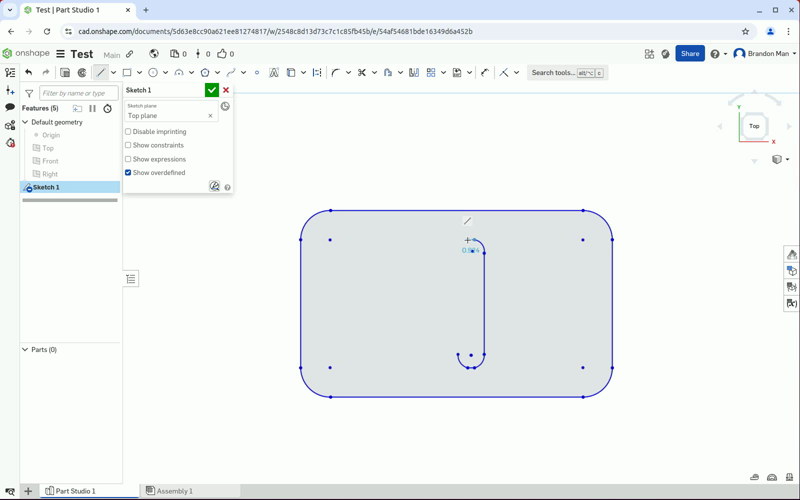
scroll(6)
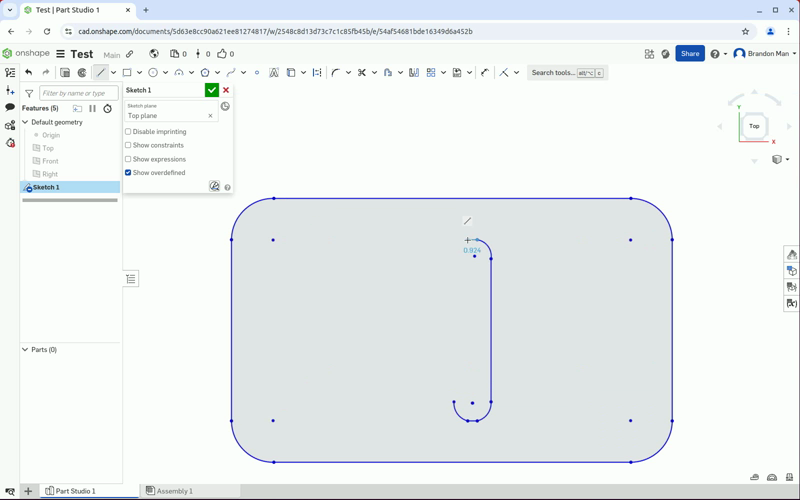
scroll(6)
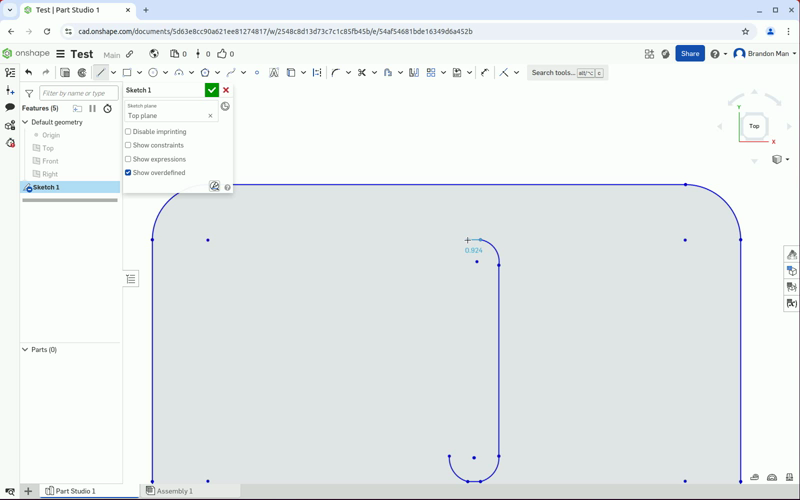
scroll(6)
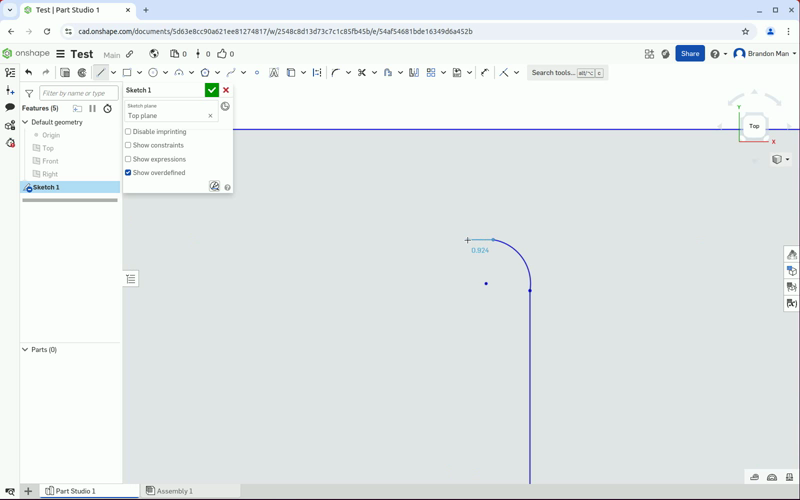
scroll(6)
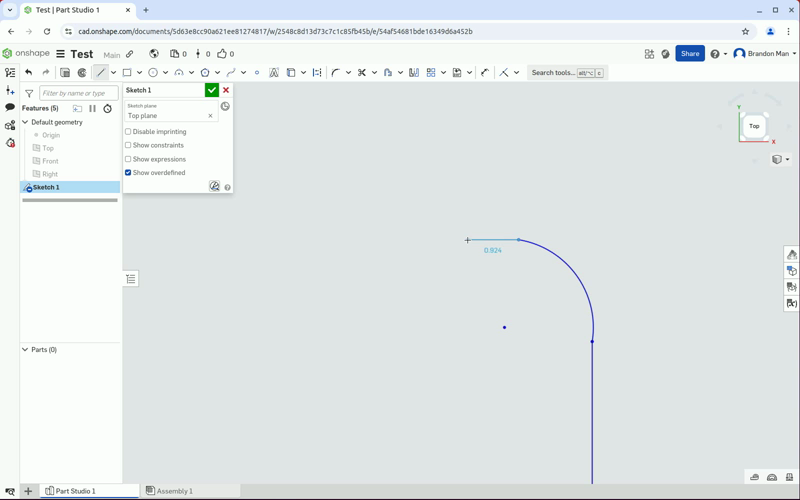
click(467, 239)
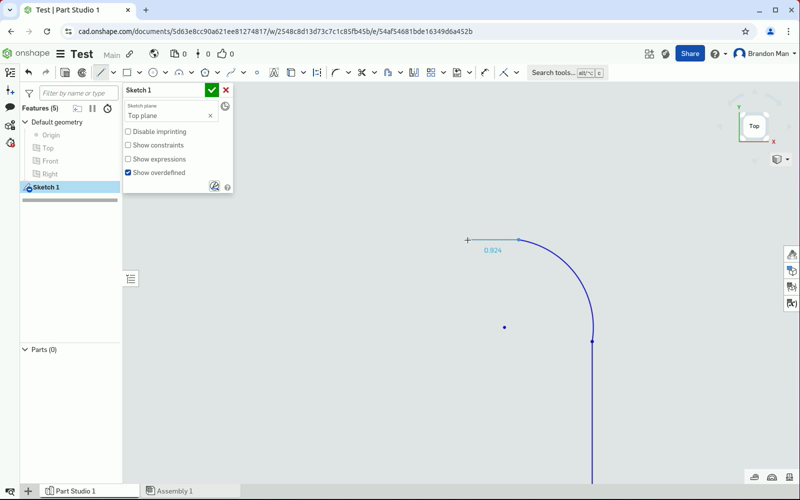
scroll(-6)
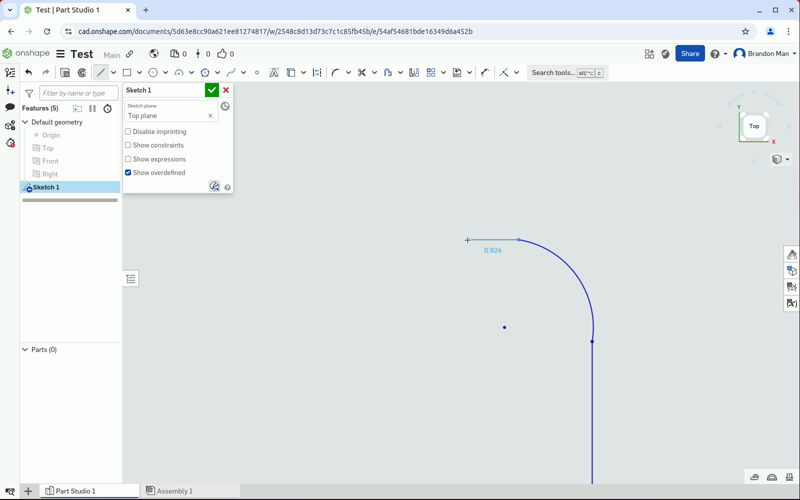
scroll(-6)
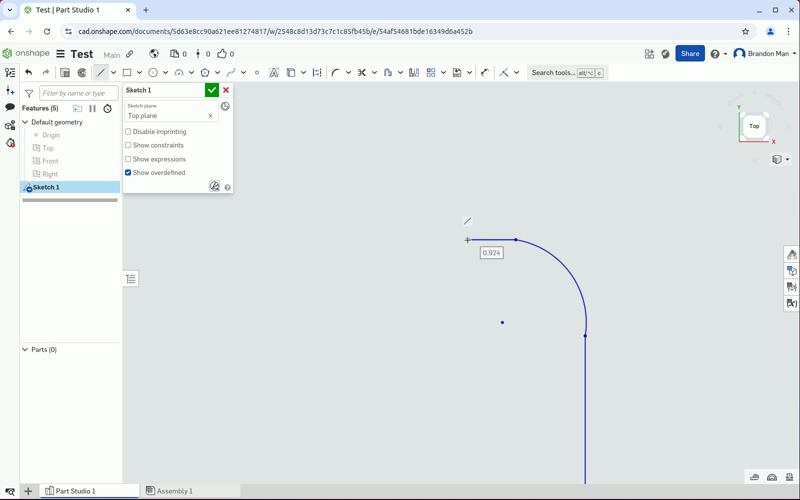
scroll(-6)
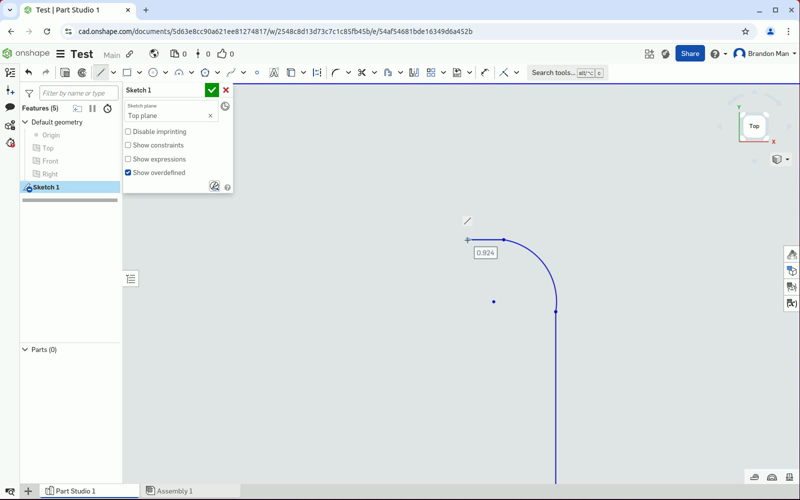
scroll(-6)
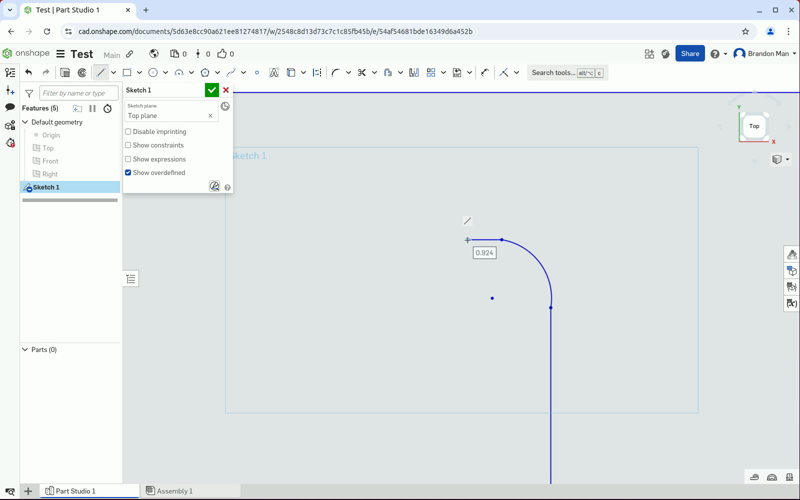
scroll(-6)
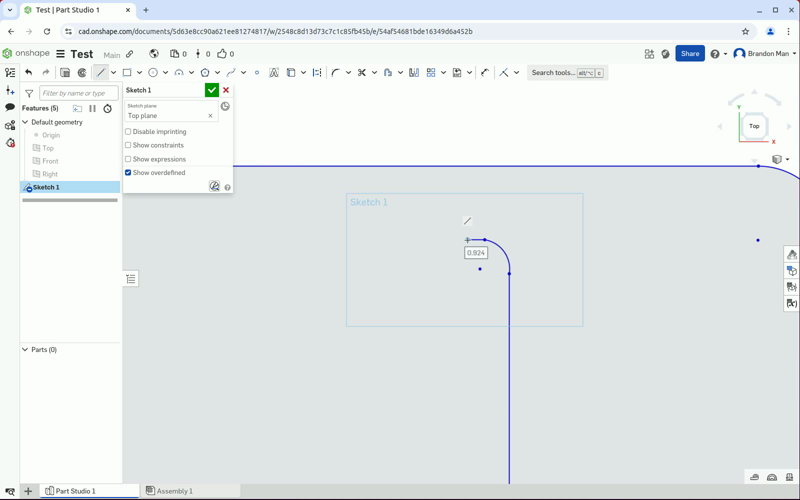
scroll(-6)
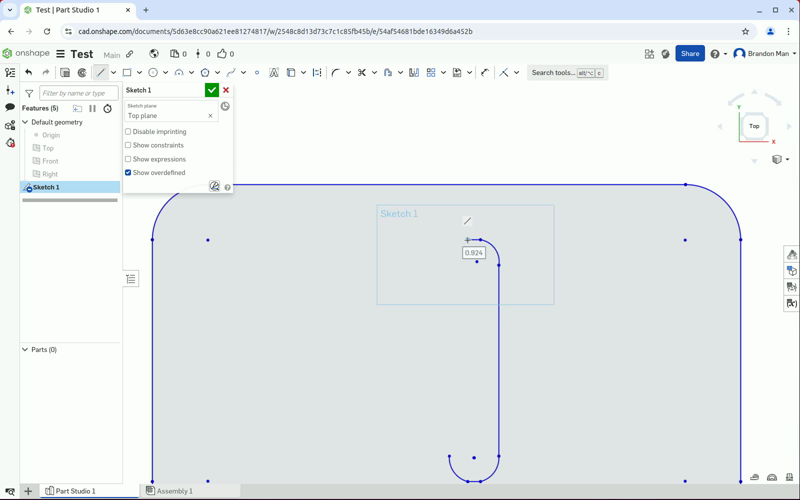
scroll(-6)
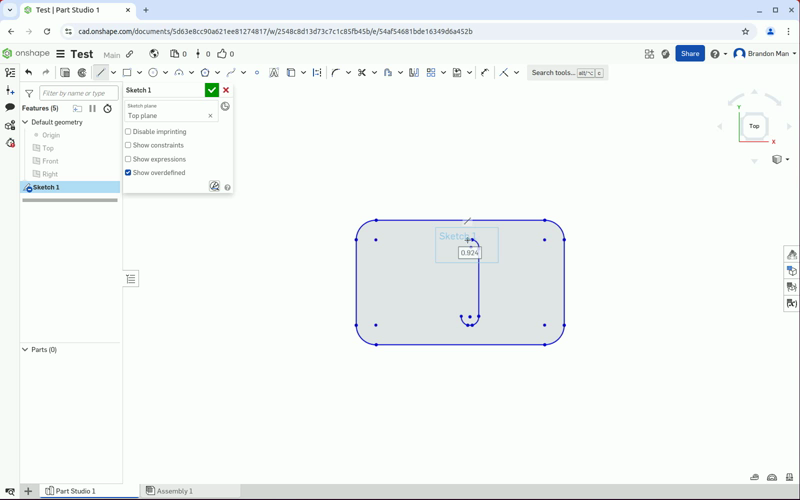
key_up(shift)
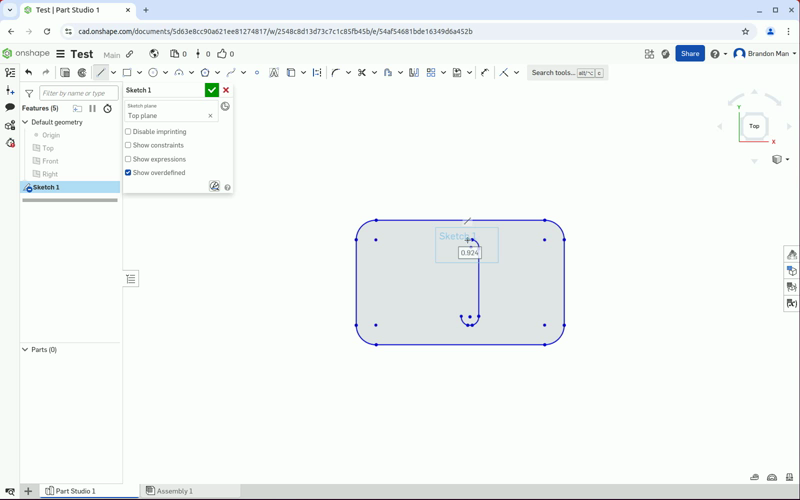
key(esc)
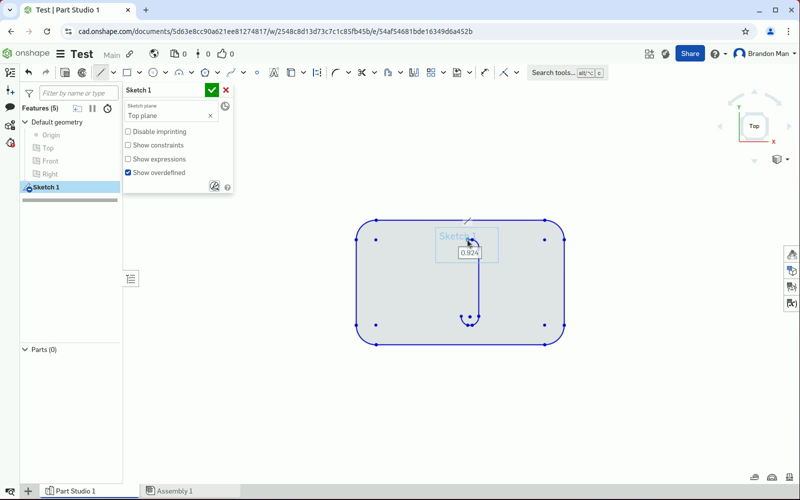
key(a)
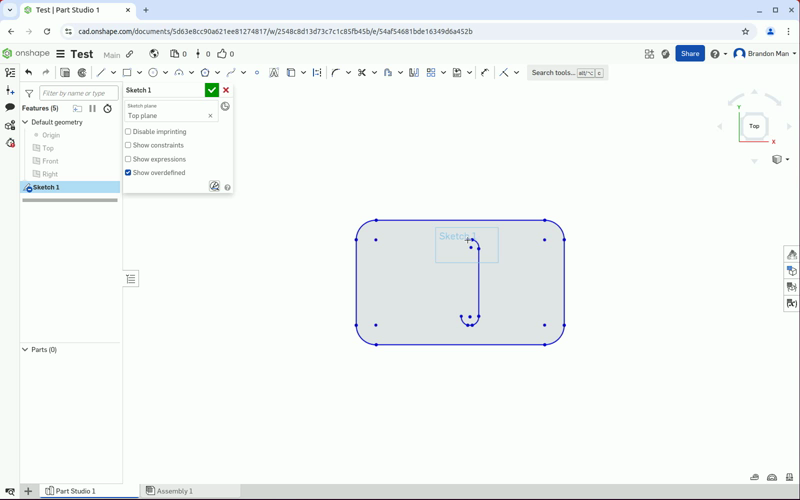
mouse_move(467, 239)
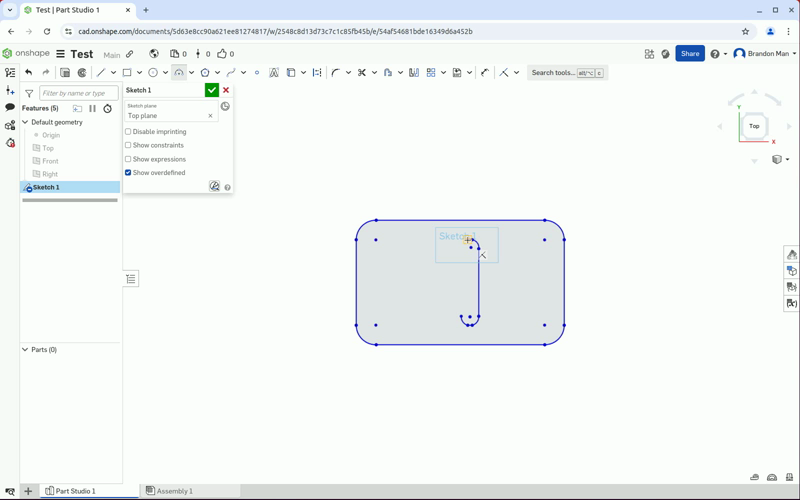
click(467, 239)
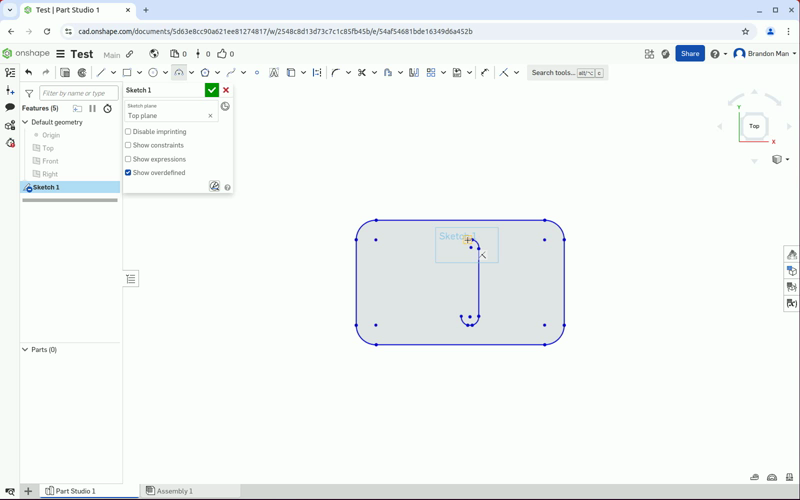
key_down(shift)
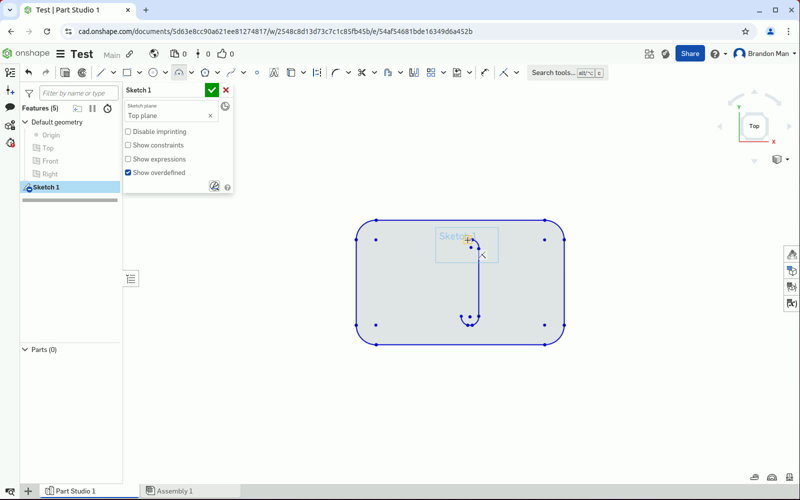
mouse_move(461, 248)
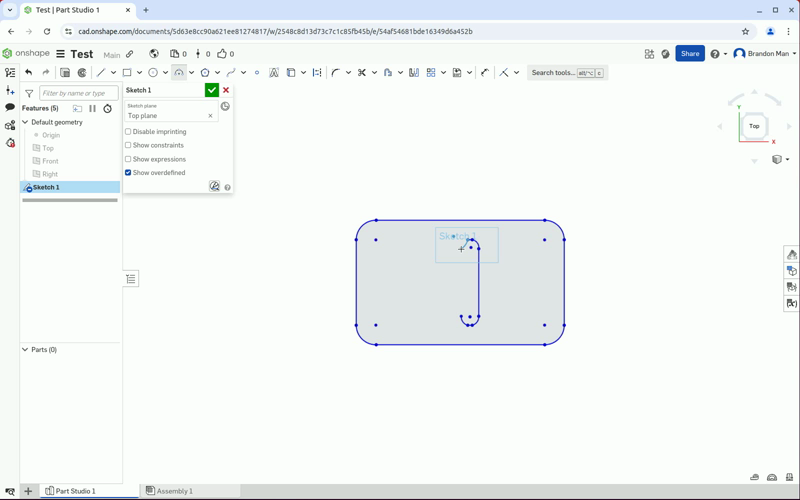
click(461, 248)
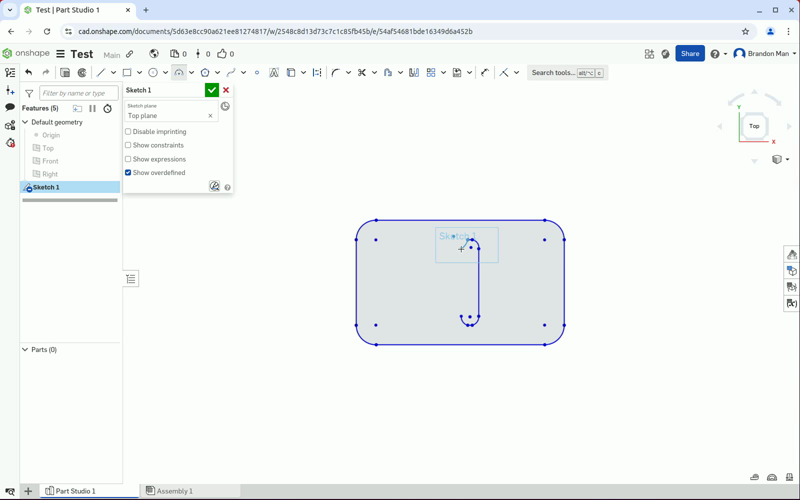
mouse_move(462, 242)
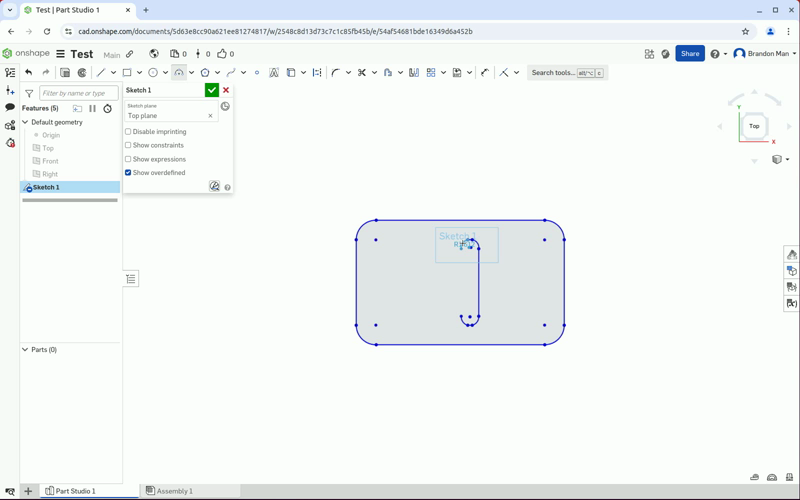
click(462, 242)
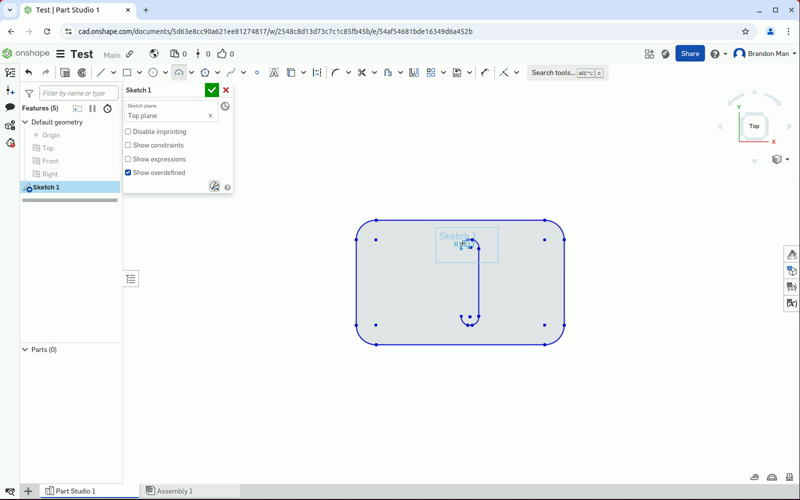
key_up(shift)
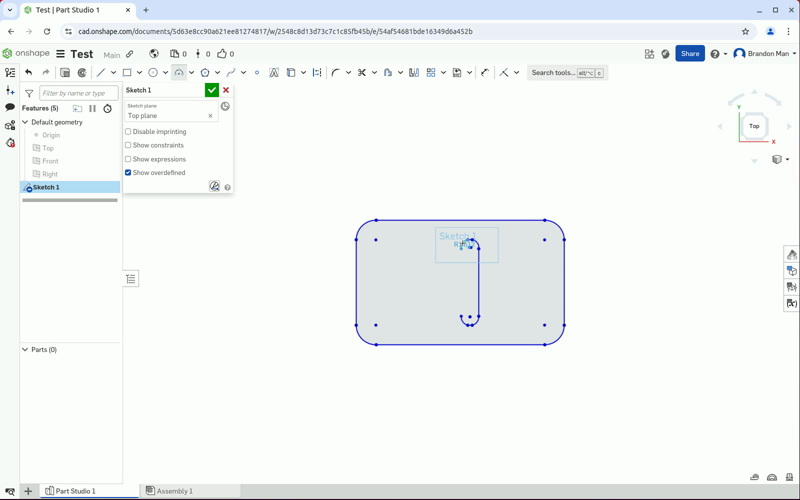
key(esc)
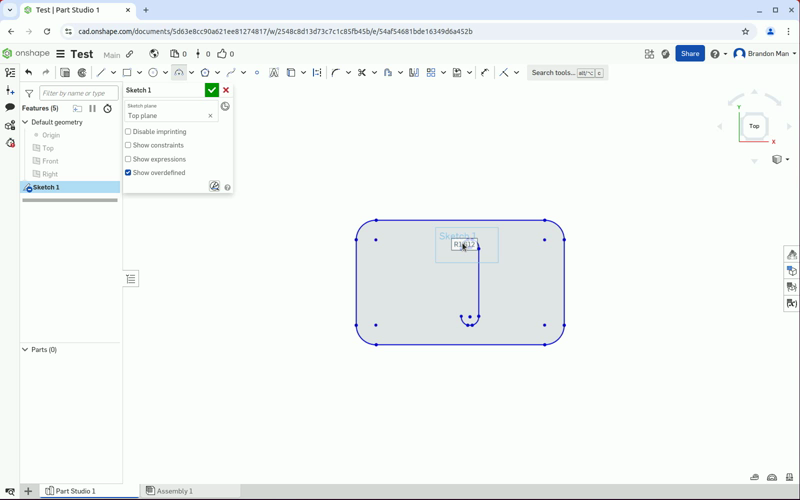
key(l)
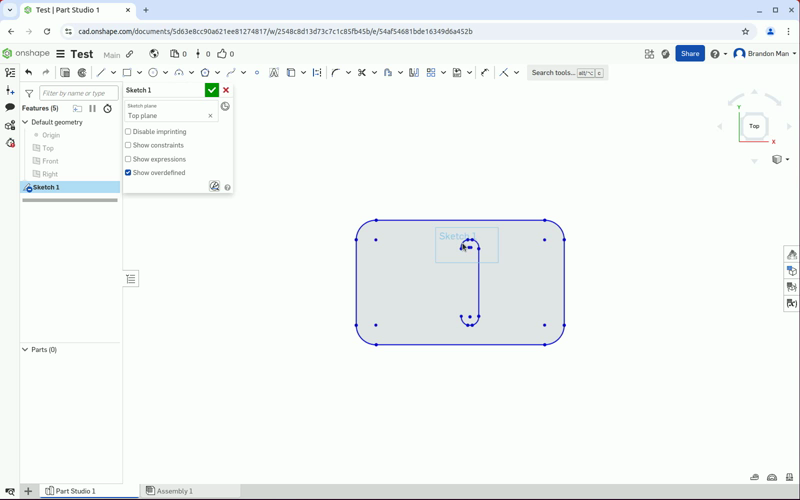
mouse_move(461, 248)
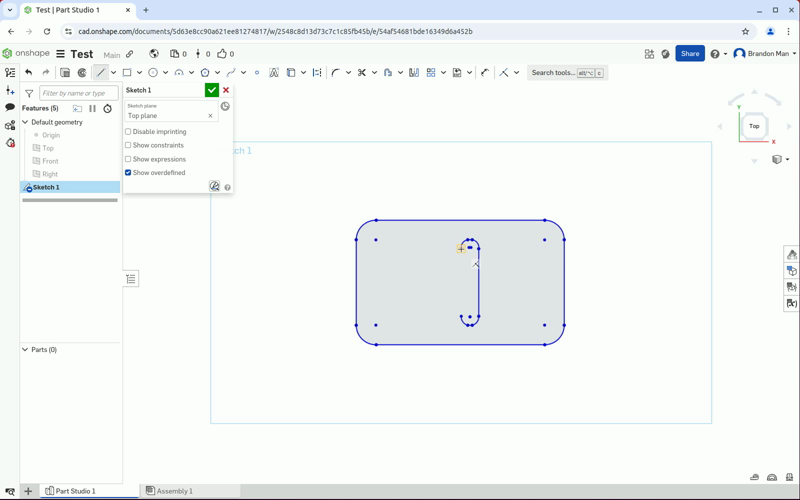
click(461, 248)
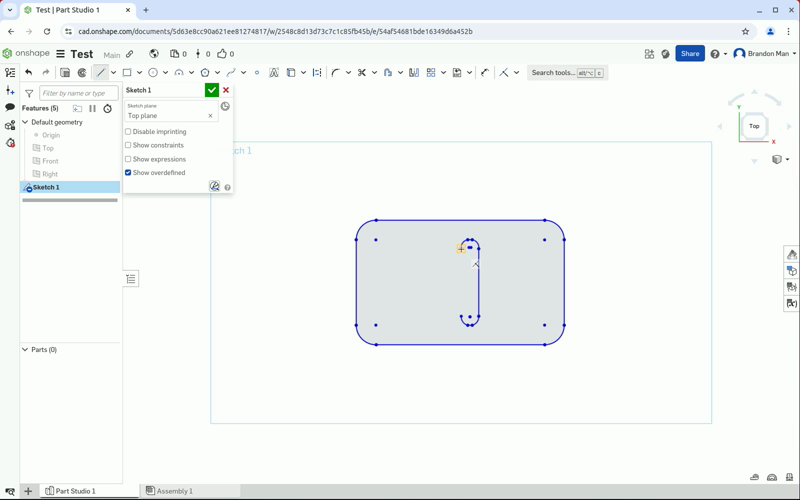
key_down(shift)
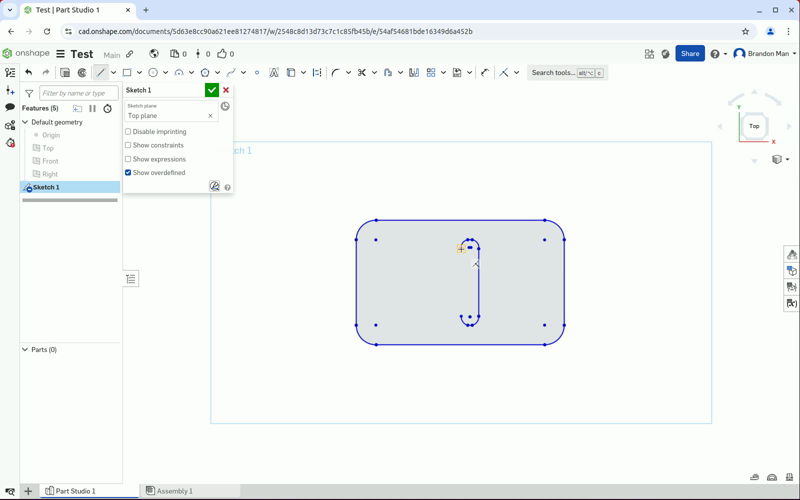
mouse_move(461, 316)
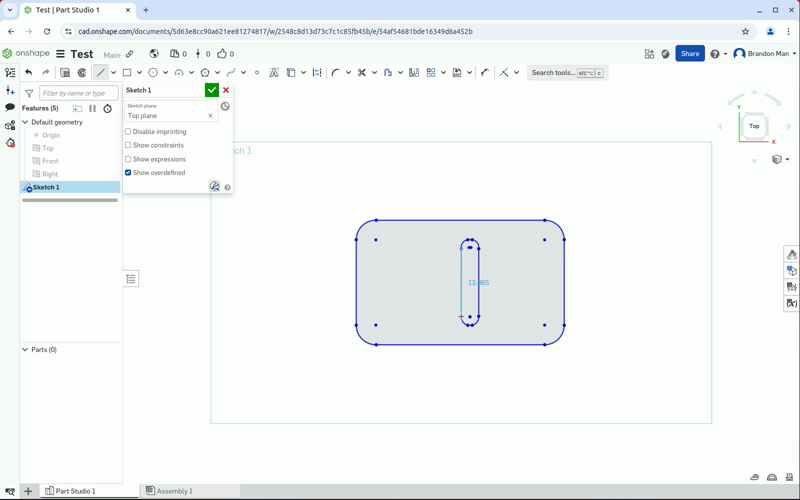
key_up(shift)
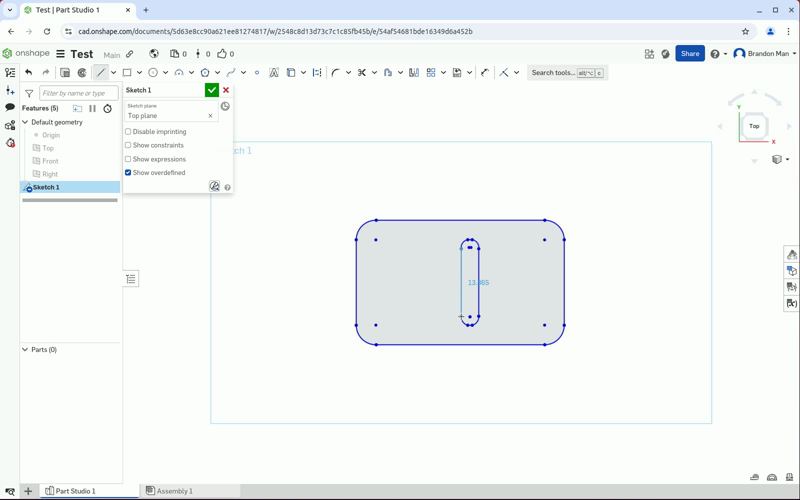
click(461, 316)
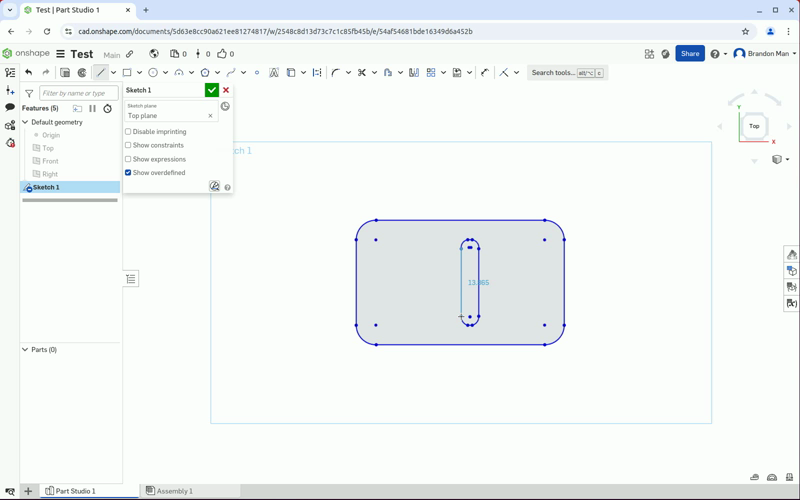
key(esc)
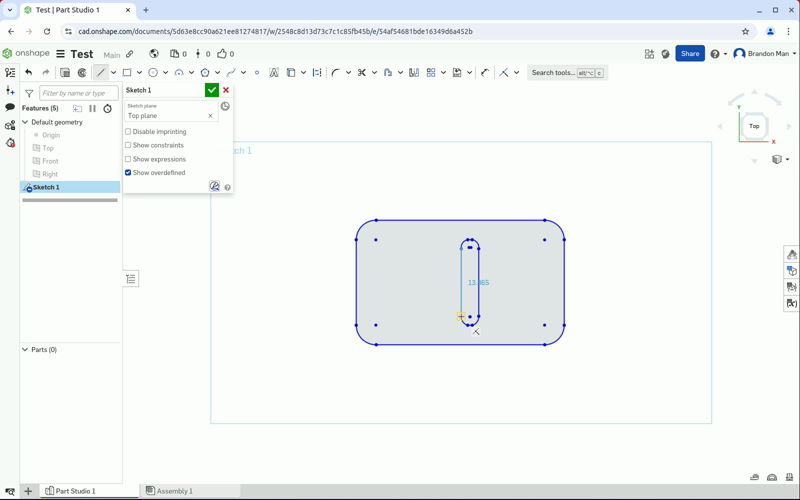
key(a)
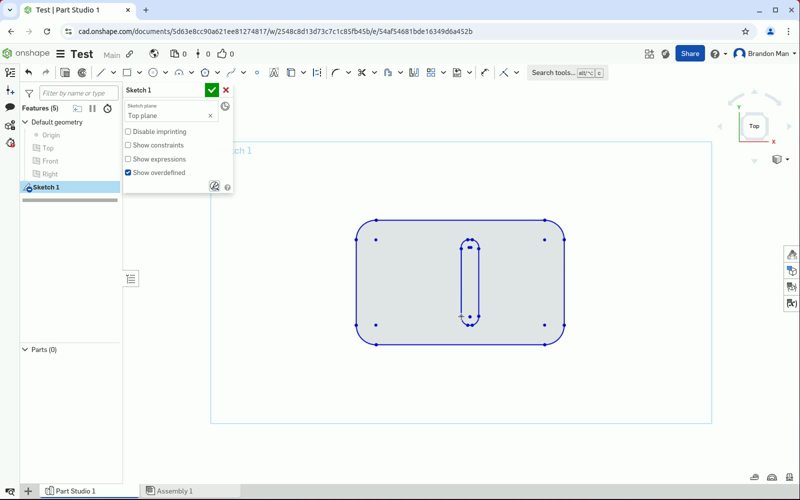
key_down(shift)
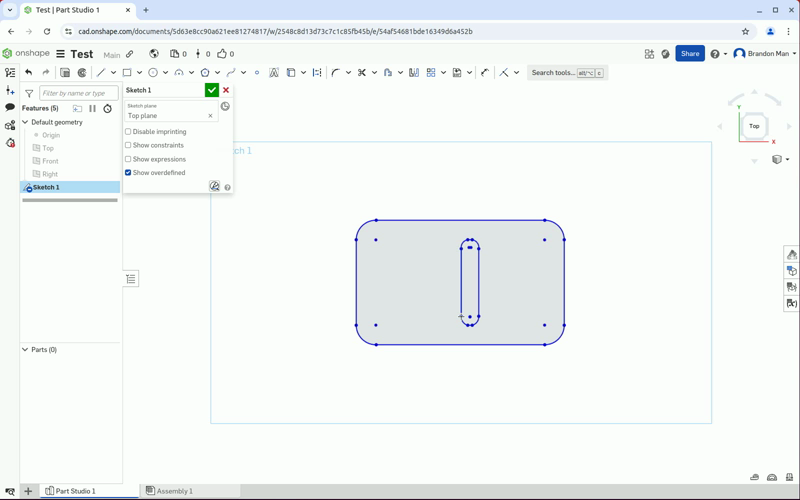
mouse_move(494, 316)
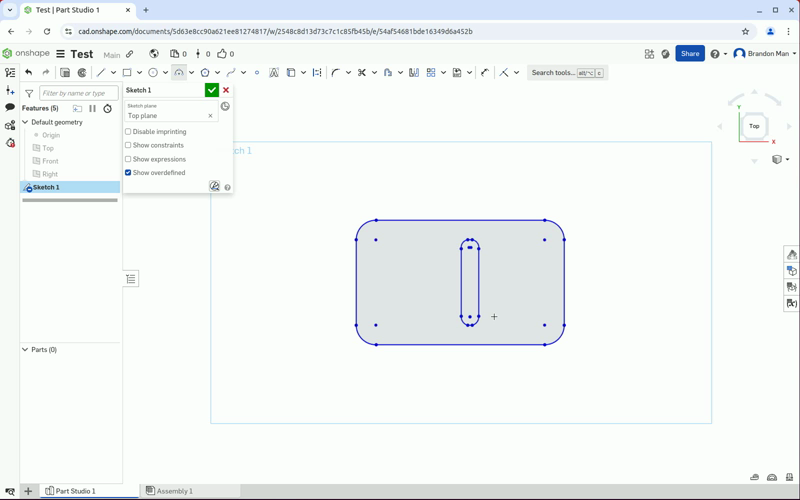
click(494, 316)
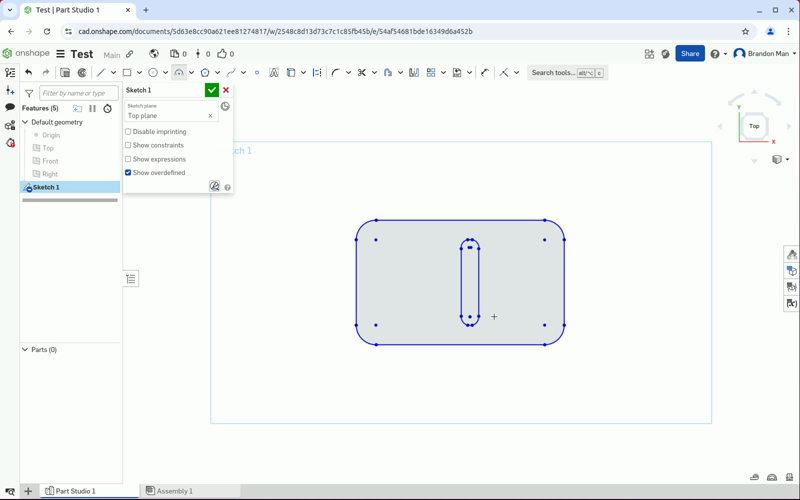
key_up(shift)
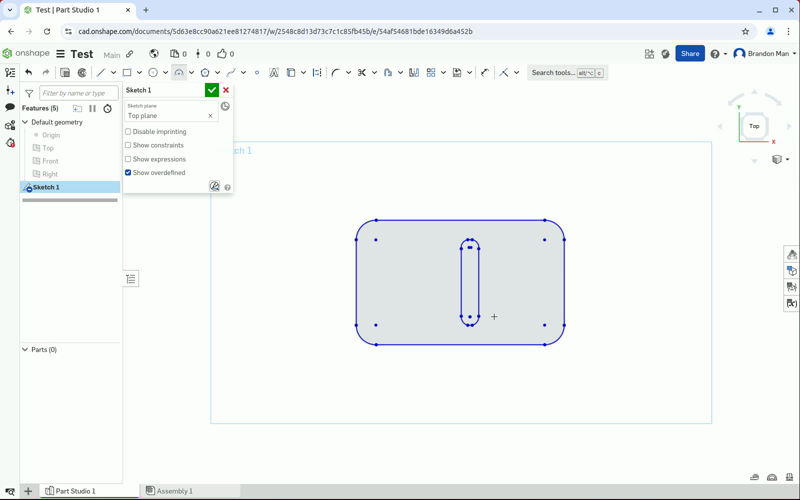
key_down(shift)
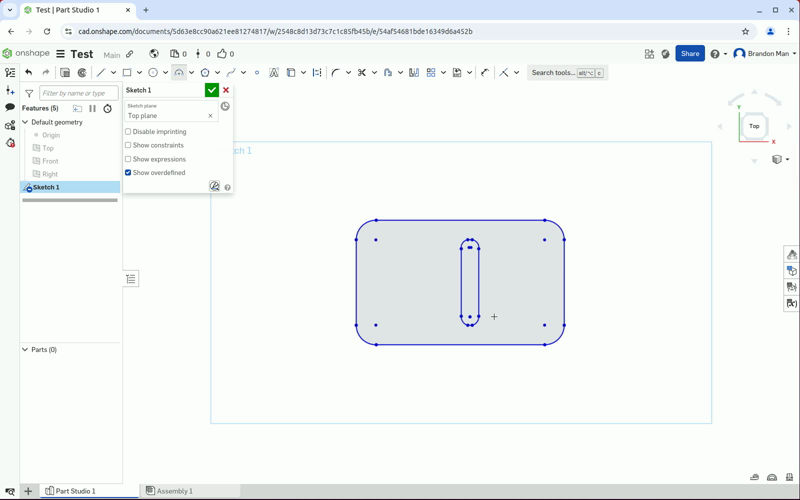
mouse_move(502, 325)
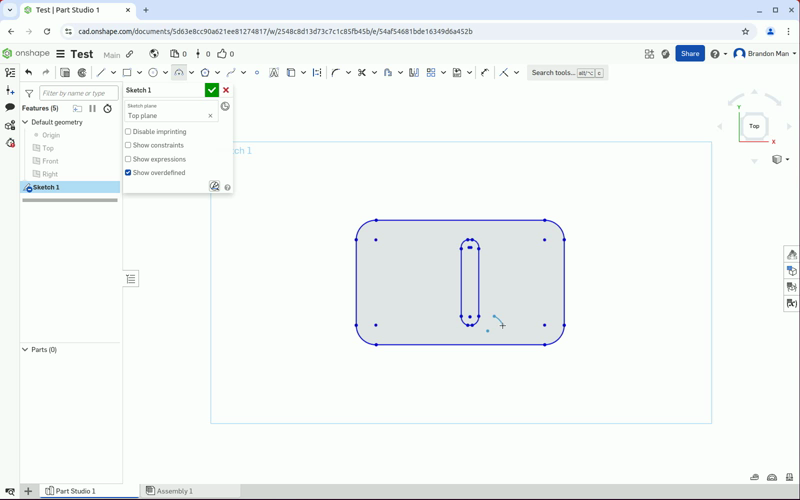
click(502, 325)
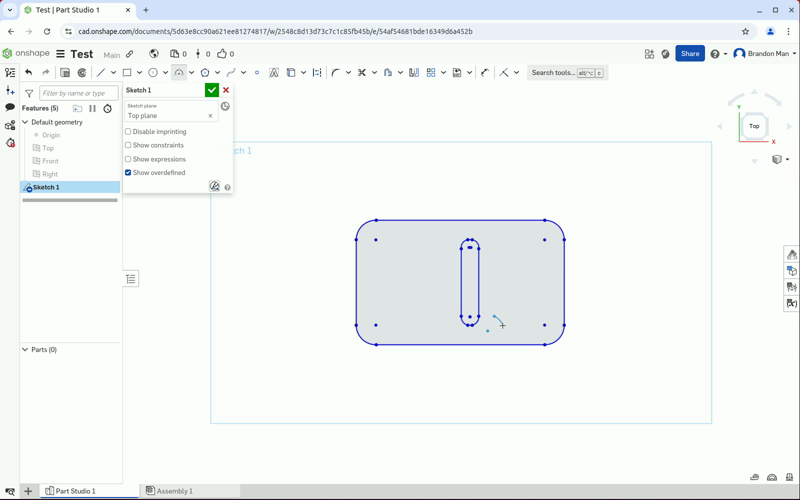
mouse_move(496, 322)
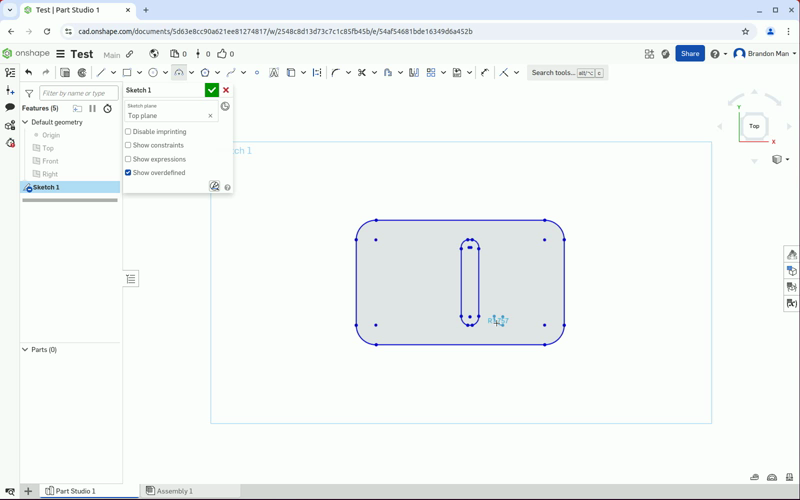
click(496, 322)
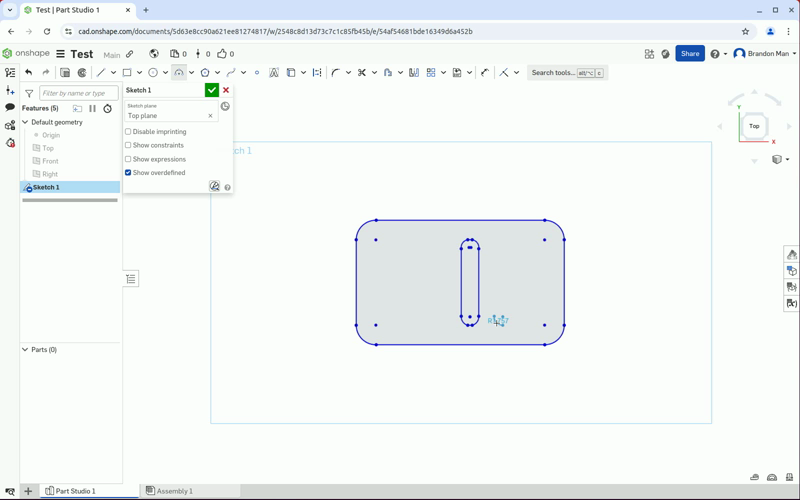
key_up(shift)
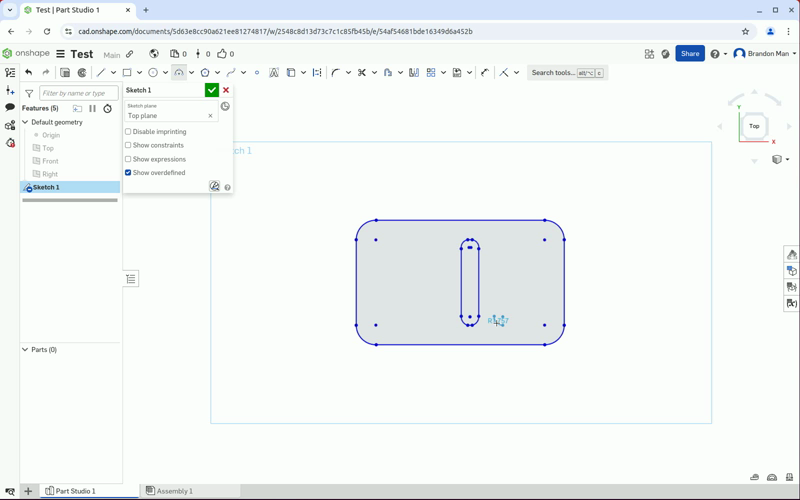
key(esc)
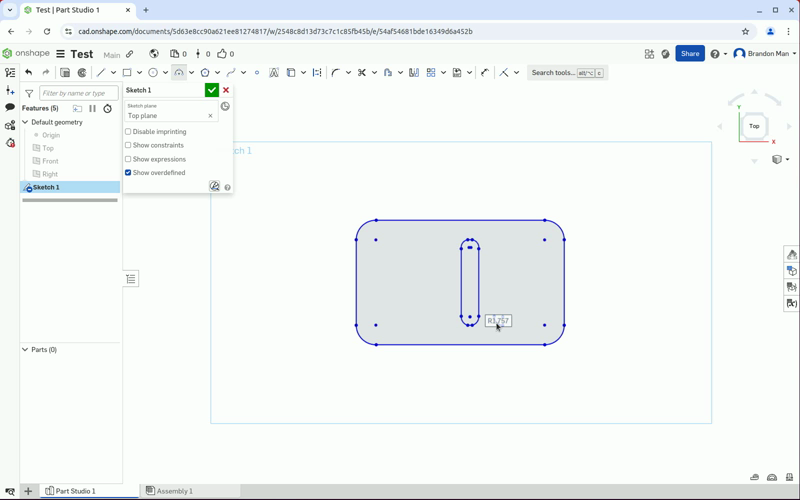
key(l)
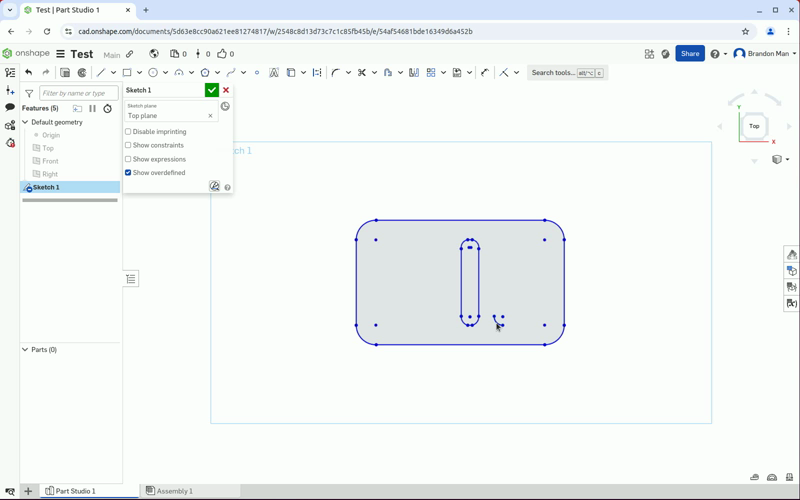
mouse_move(502, 325)
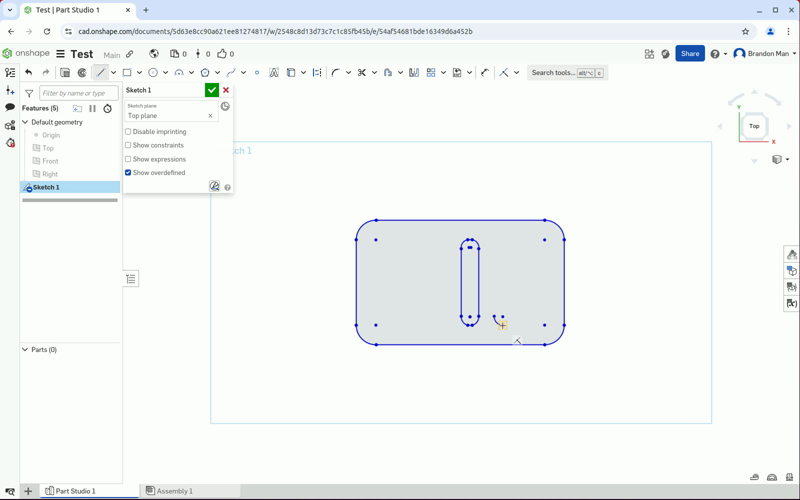
click(502, 325)
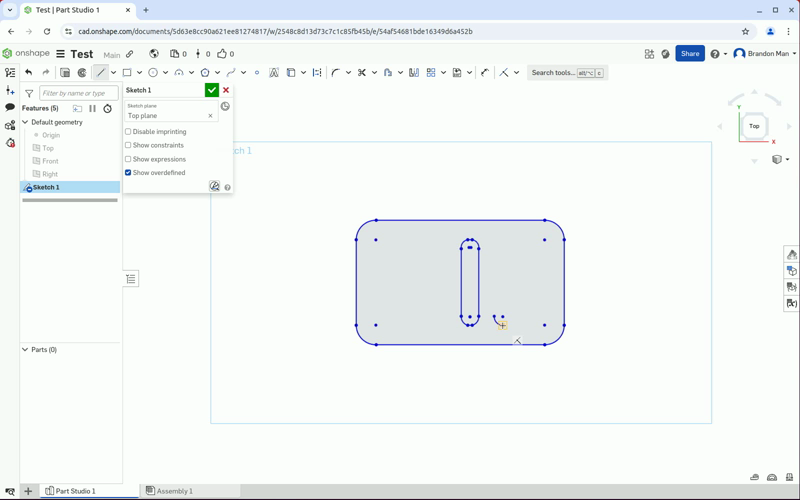
key_down(shift)
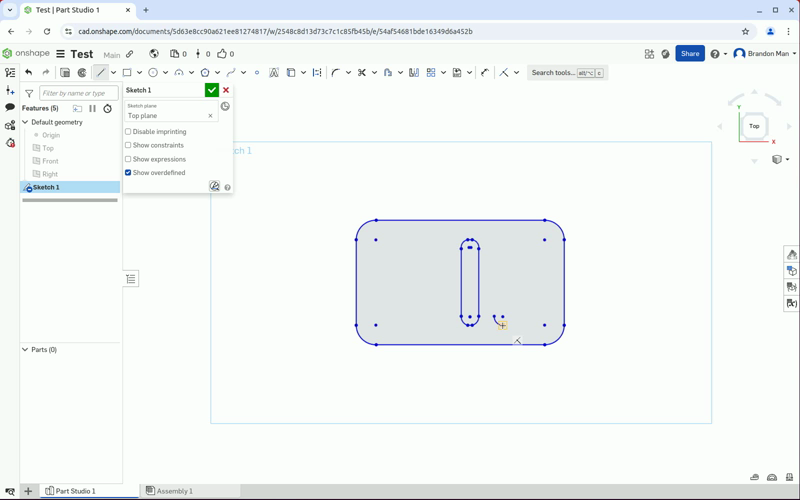
mouse_move(532, 325)
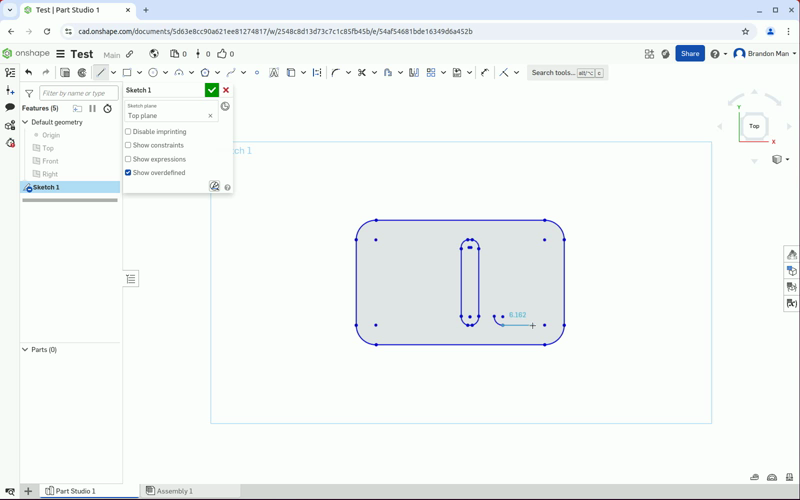
mouse_move(505, 325)
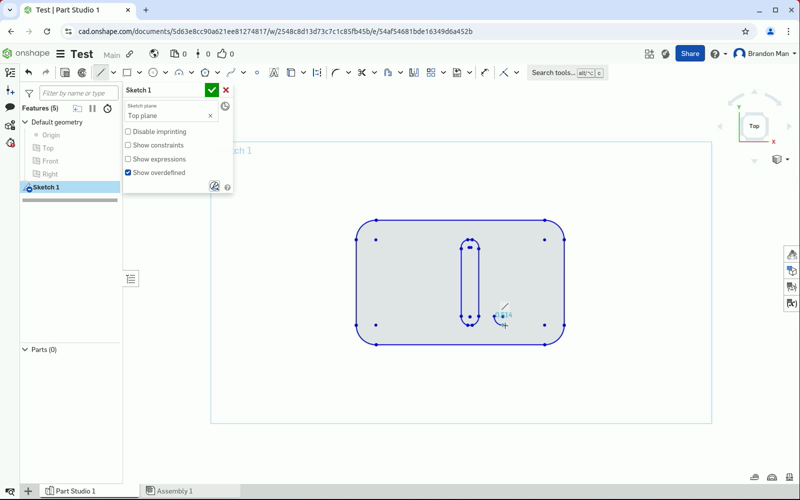
scroll(6)
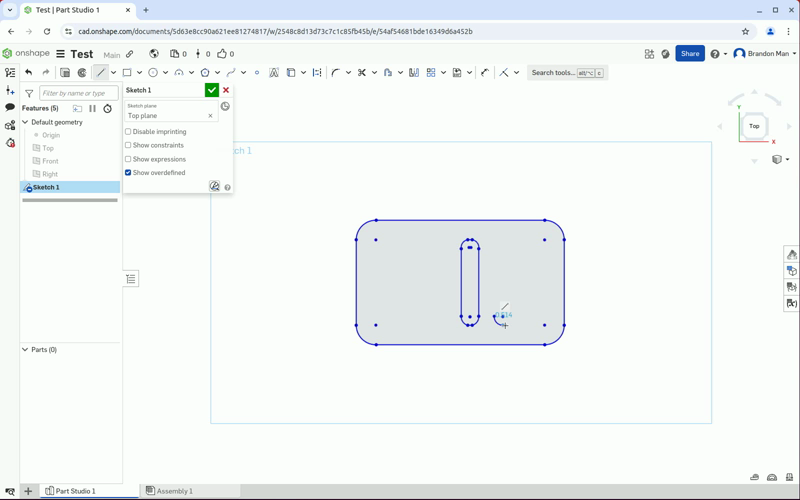
scroll(6)
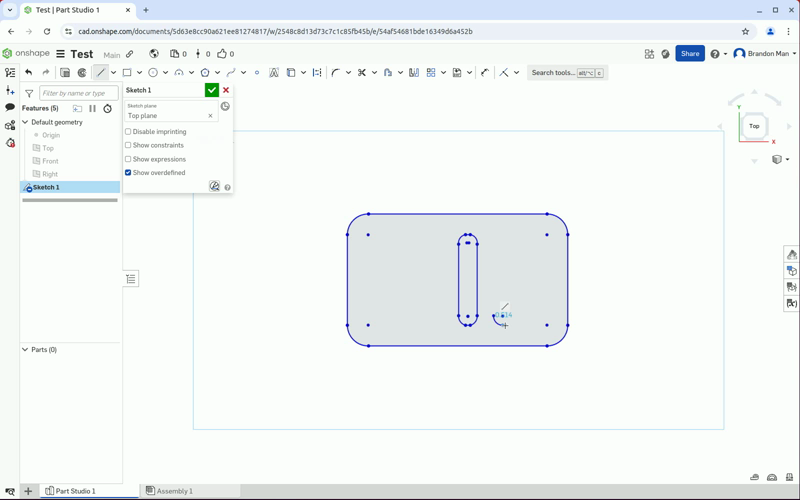
scroll(6)
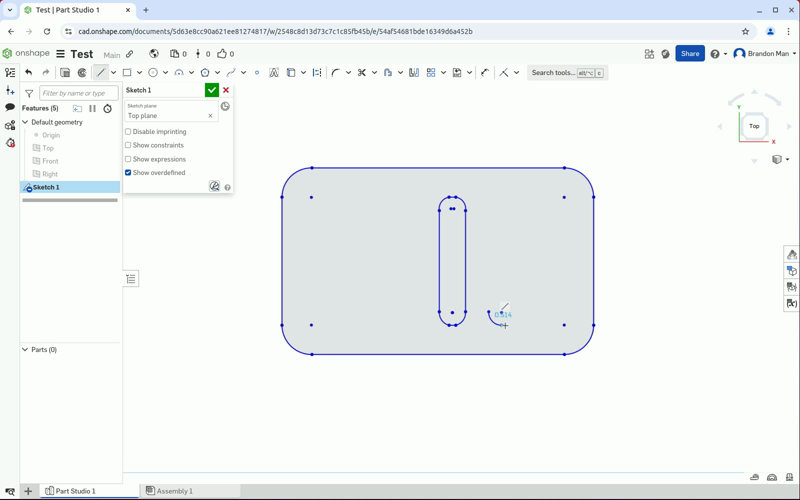
scroll(6)
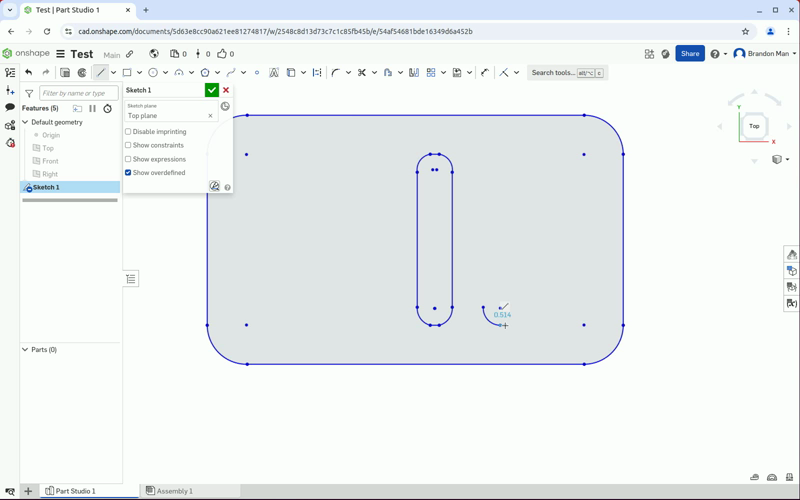
scroll(6)
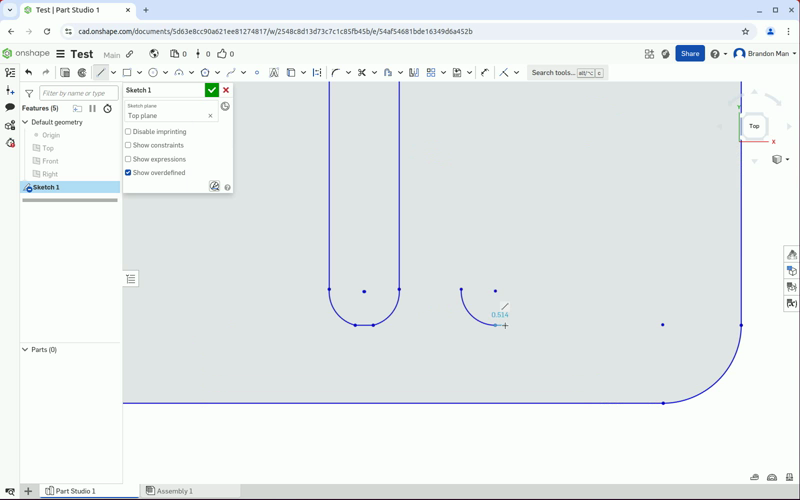
scroll(6)
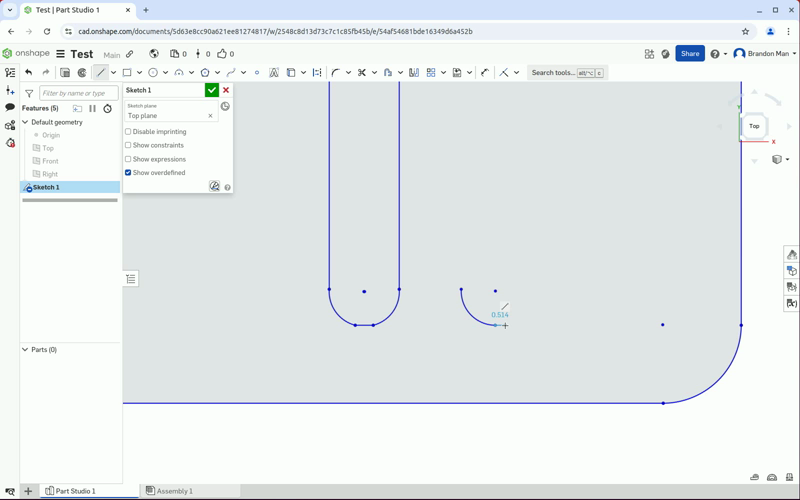
scroll(6)
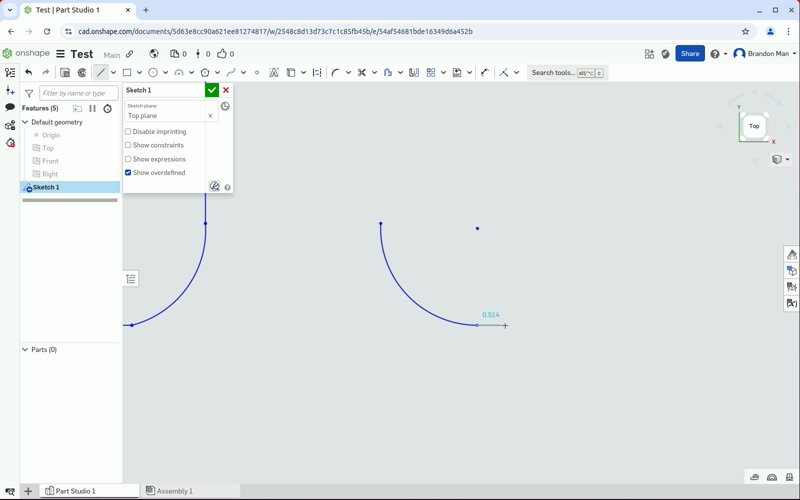
click(505, 325)
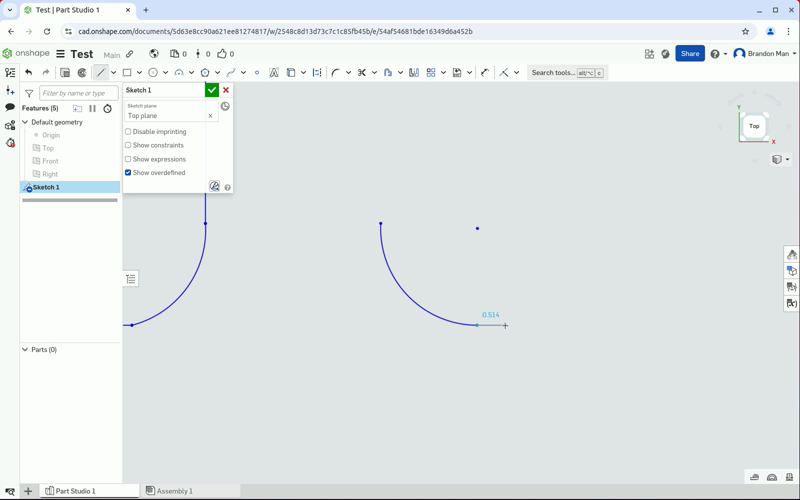
scroll(-6)
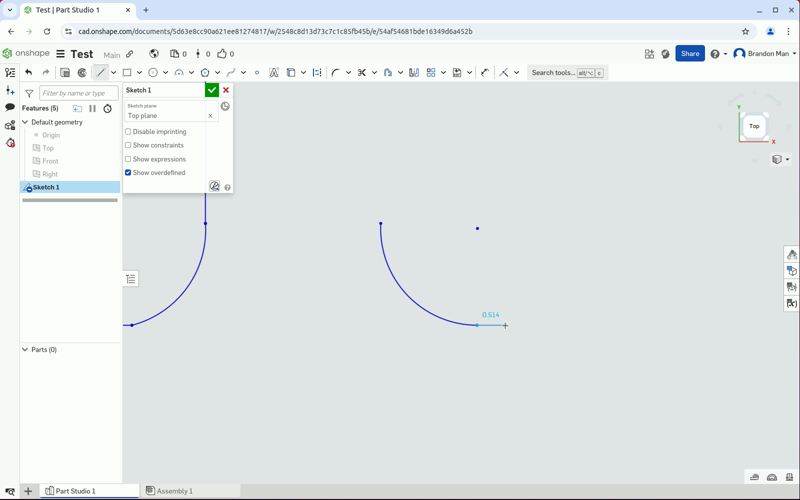
scroll(-6)
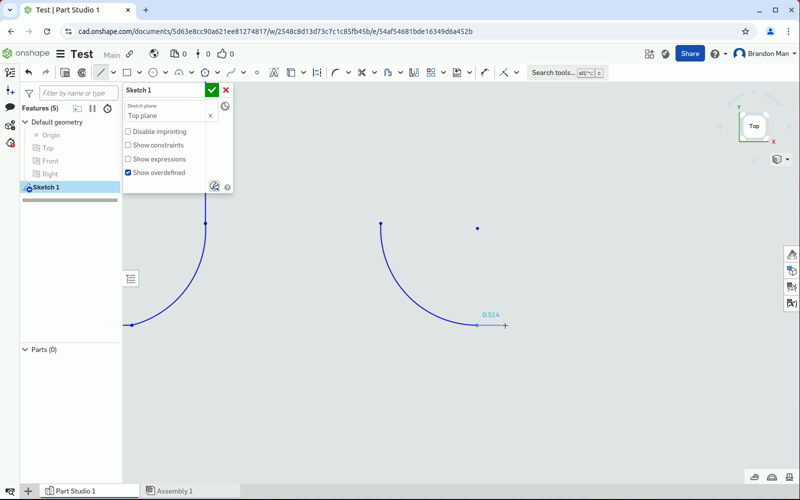
scroll(-6)
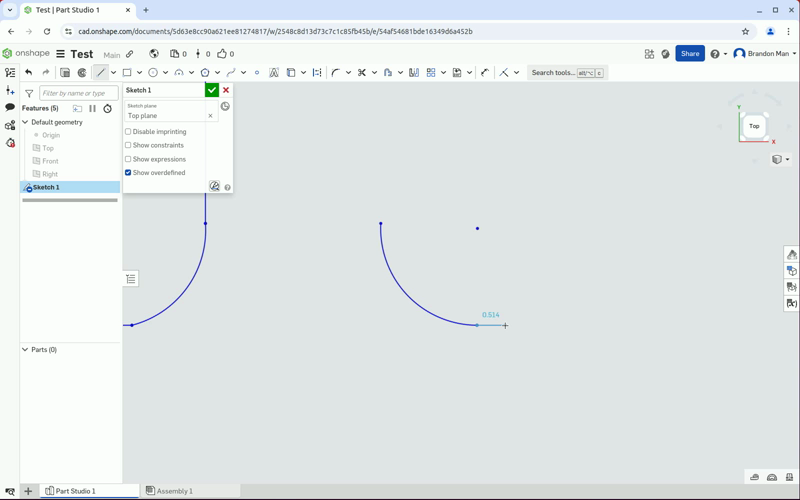
scroll(-6)
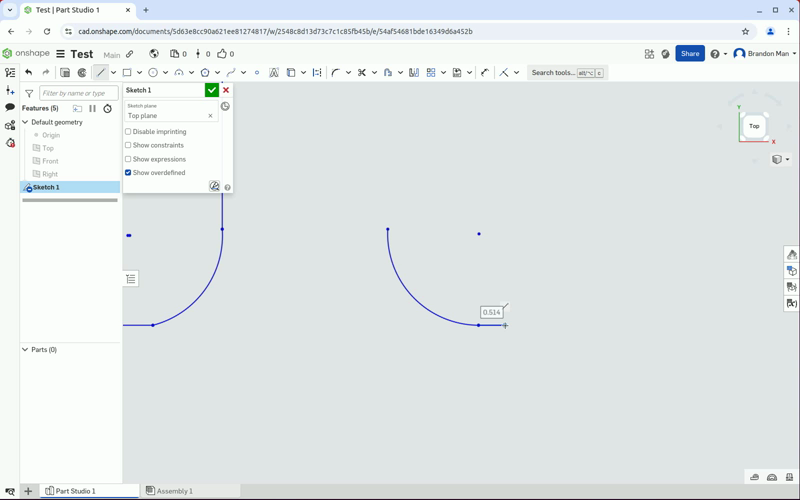
scroll(-6)
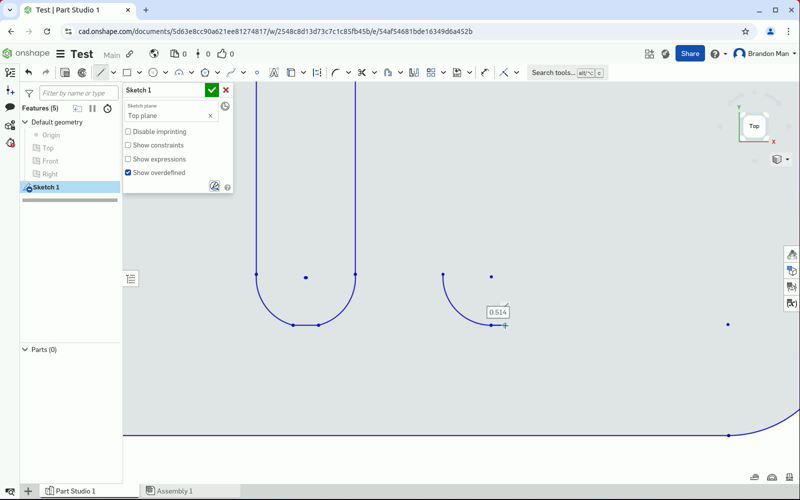
scroll(-6)
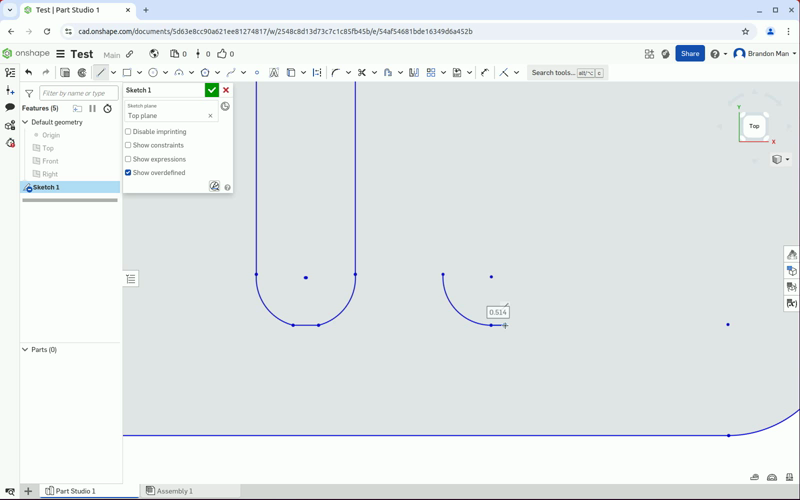
scroll(-6)
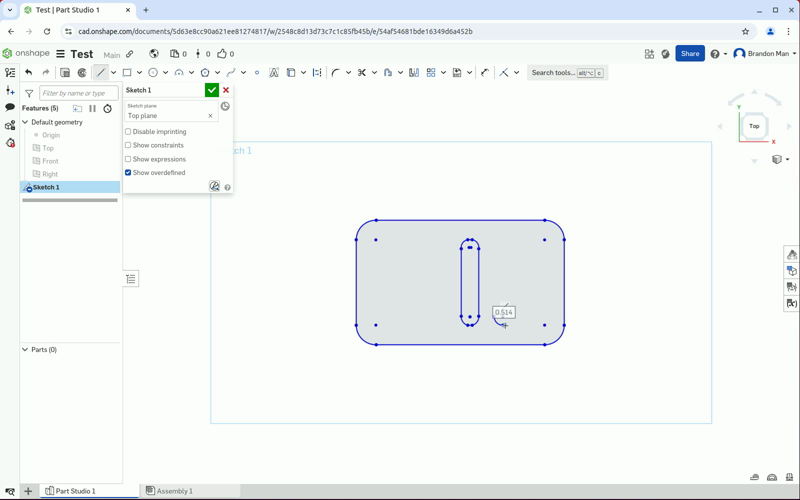
key_up(shift)
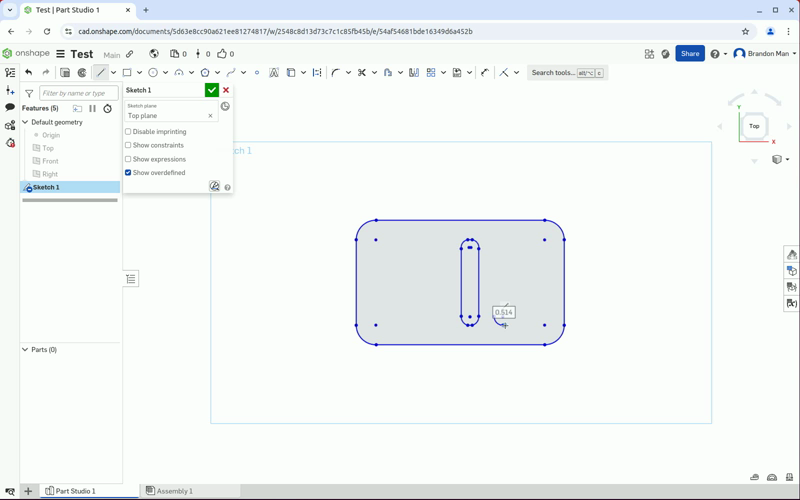
key(esc)
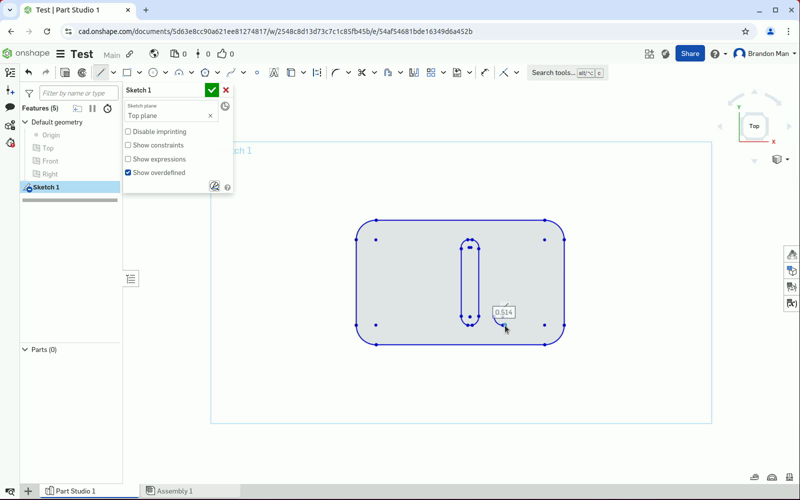
key(a)
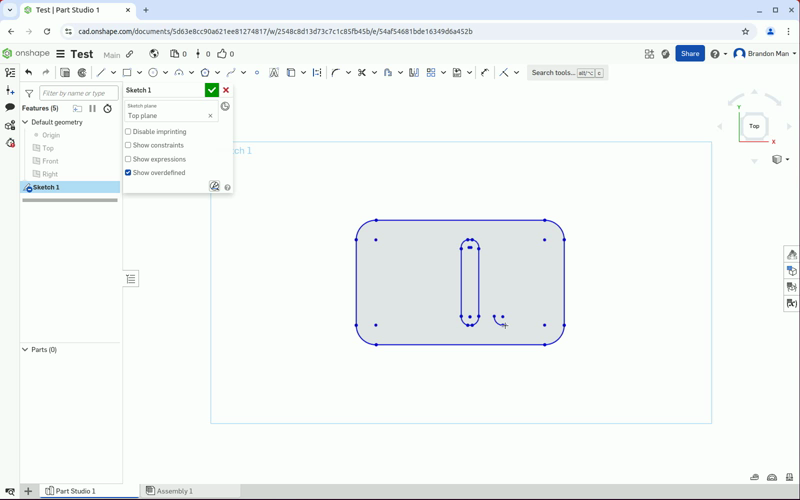
mouse_move(505, 325)
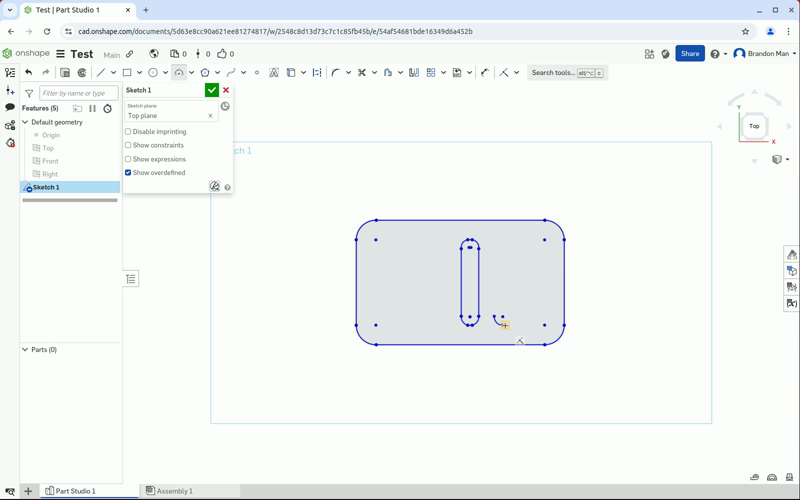
scroll(6)
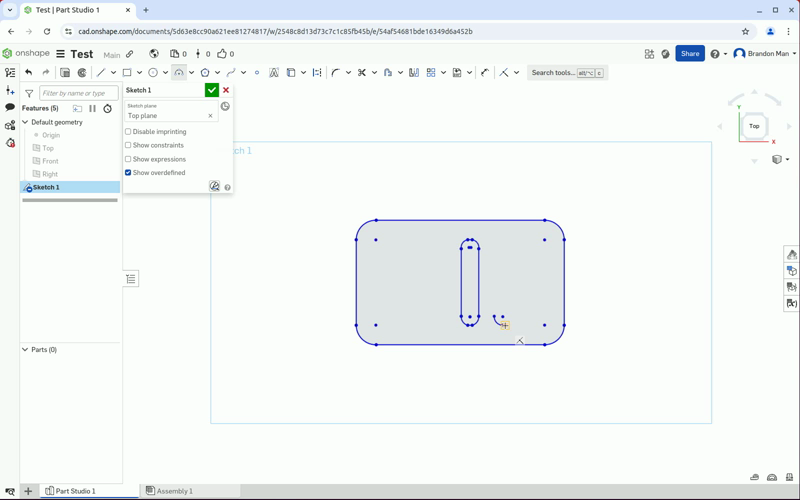
scroll(6)
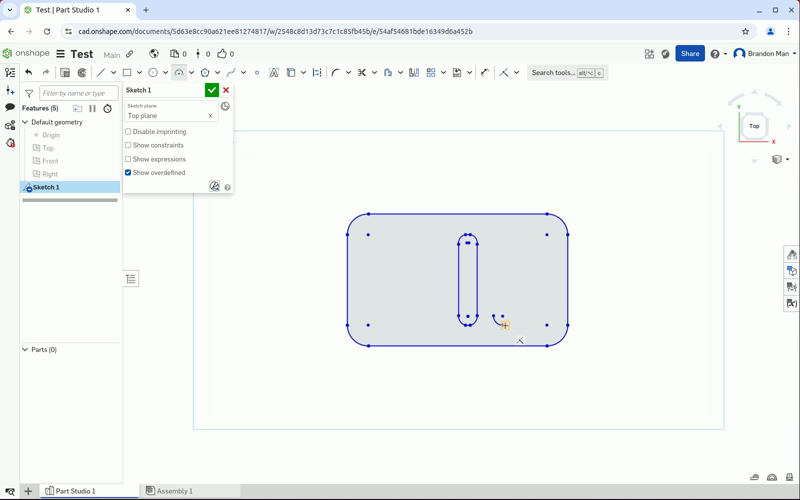
scroll(6)
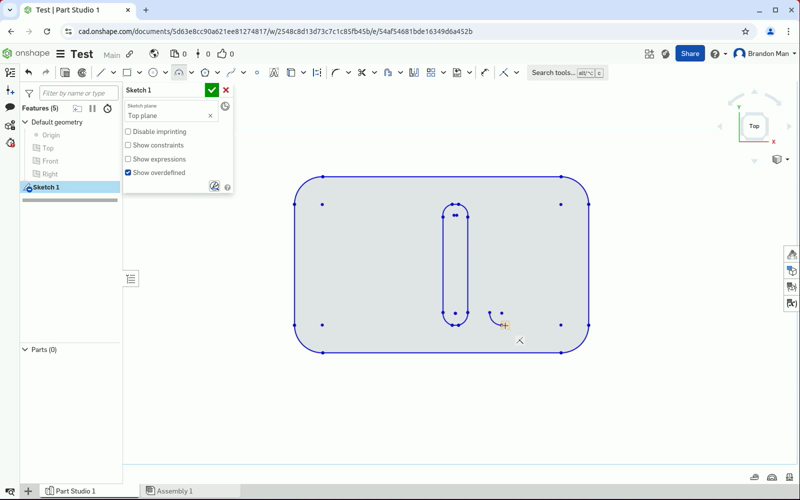
scroll(6)
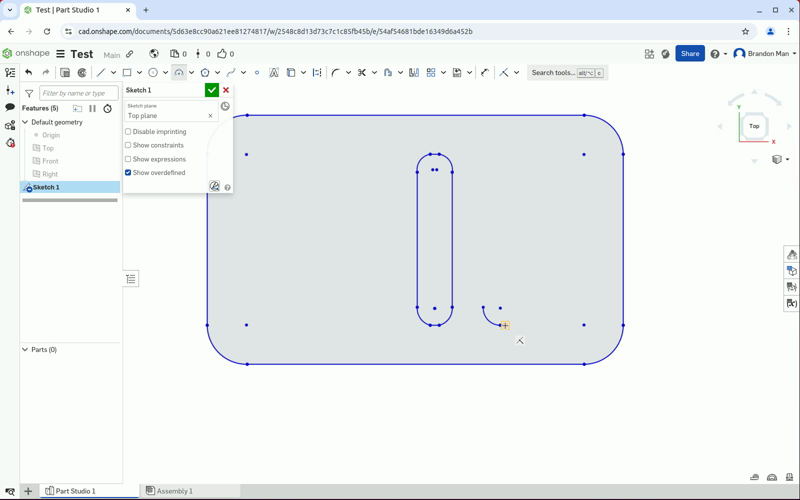
scroll(6)
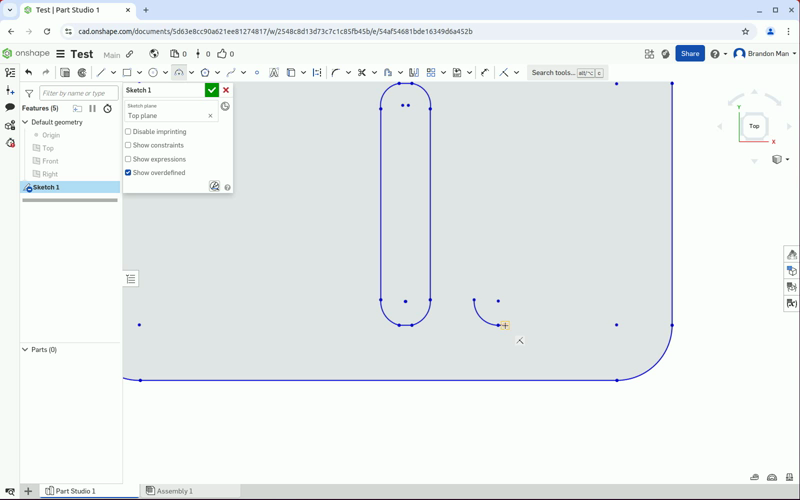
scroll(6)
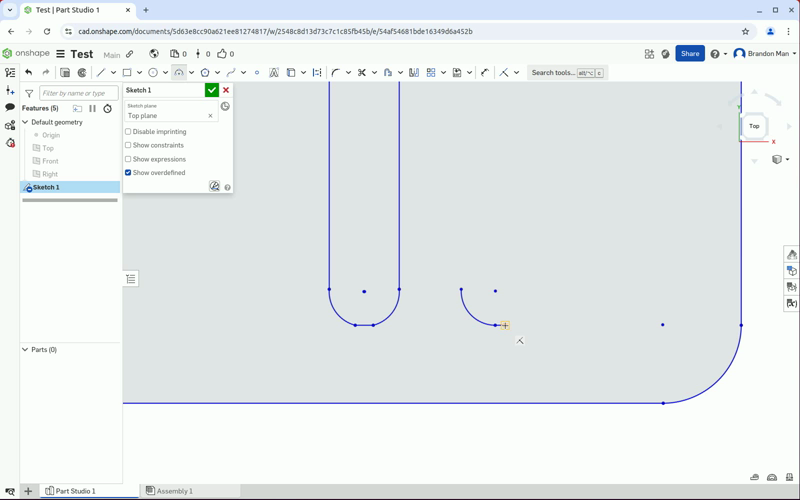
scroll(6)
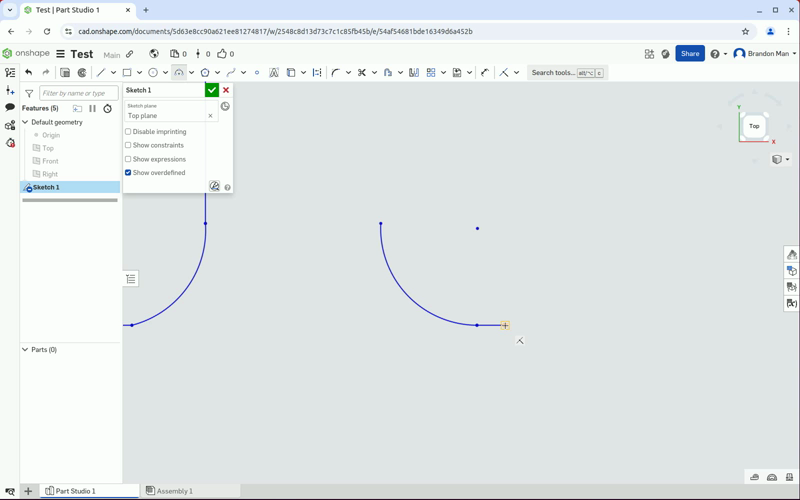
click(505, 325)
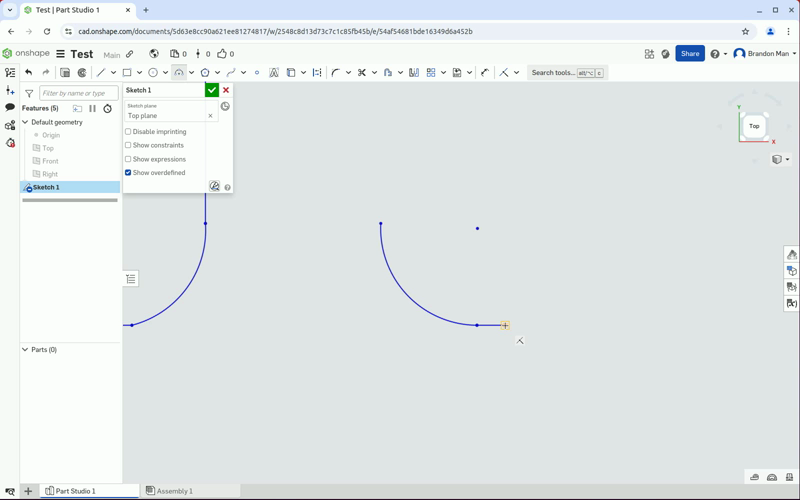
scroll(-6)
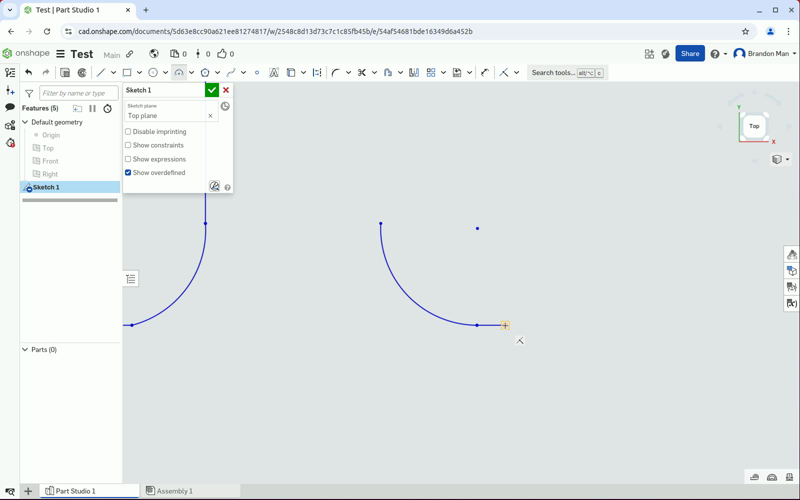
scroll(-6)
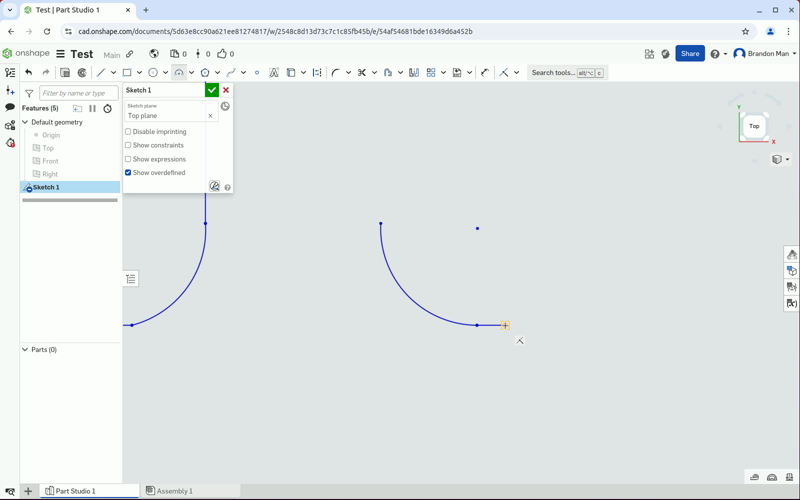
scroll(-6)
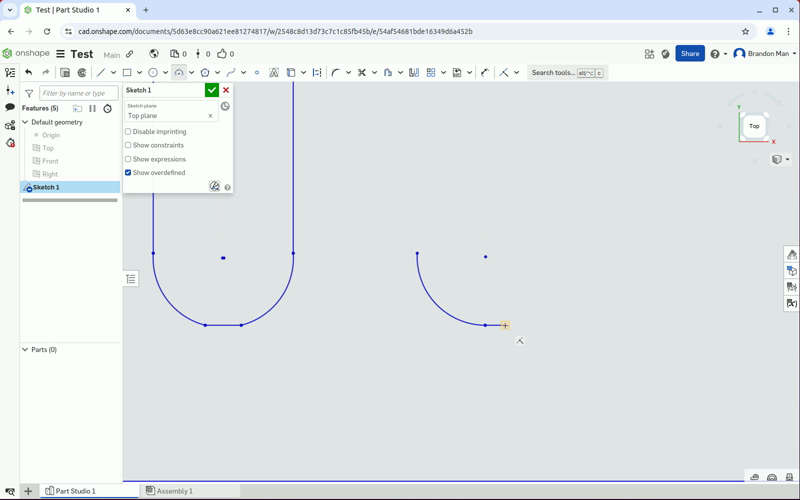
scroll(-6)
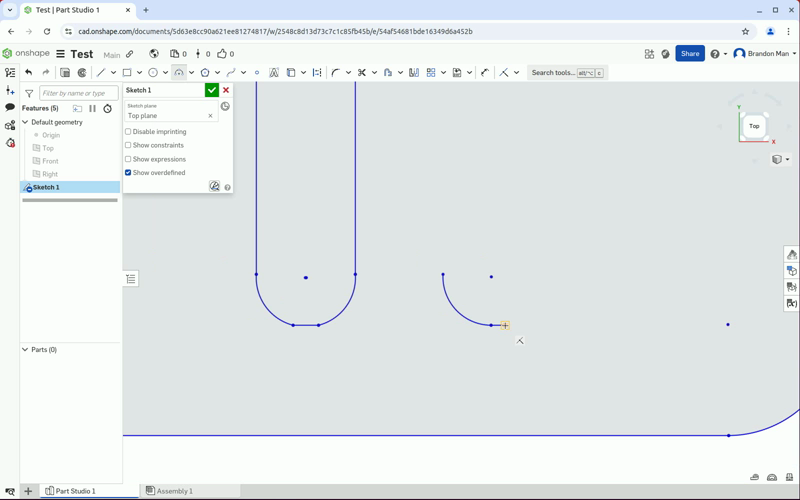
scroll(-6)
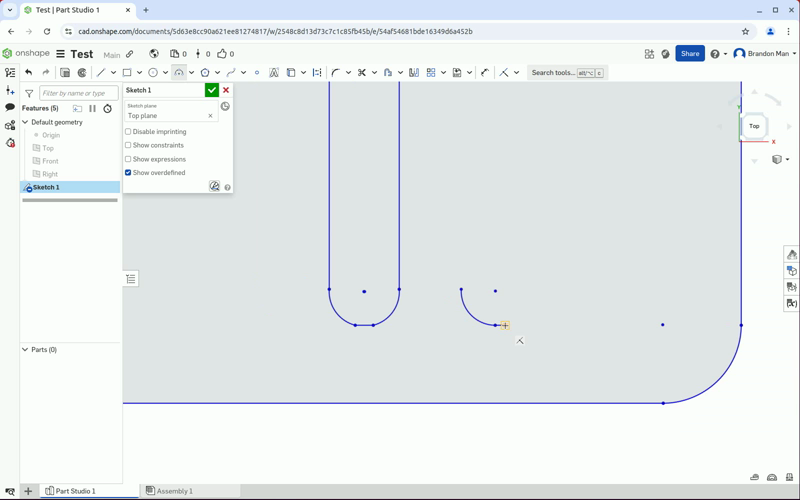
scroll(-6)
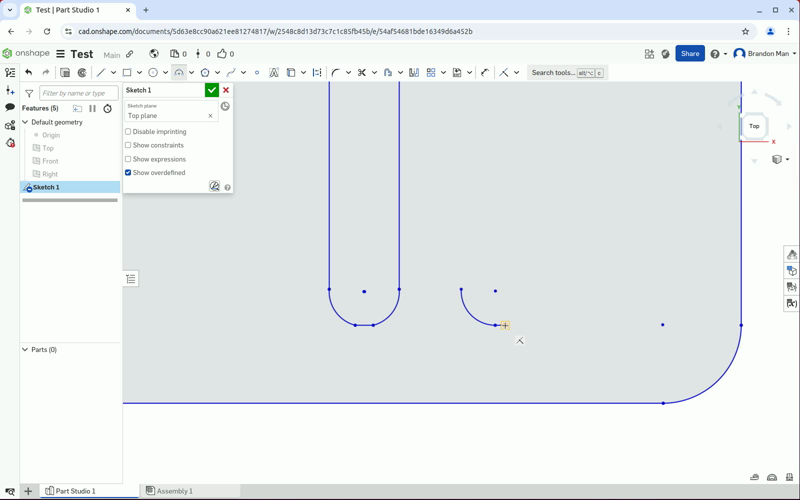
scroll(-6)
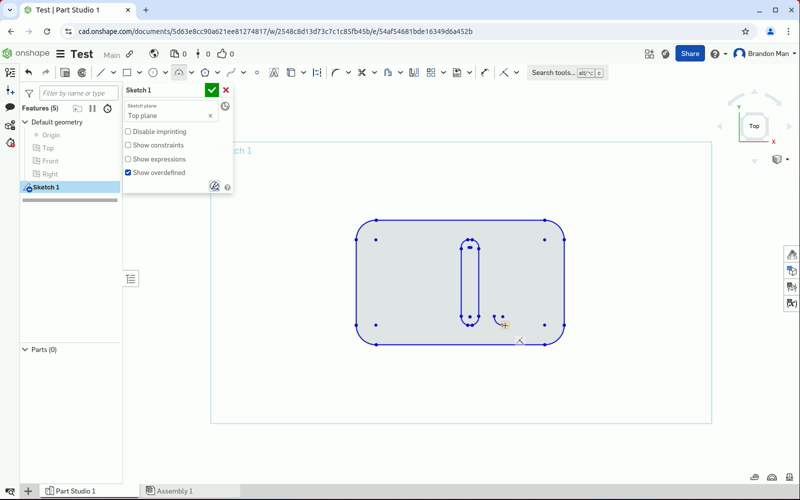
key_down(shift)
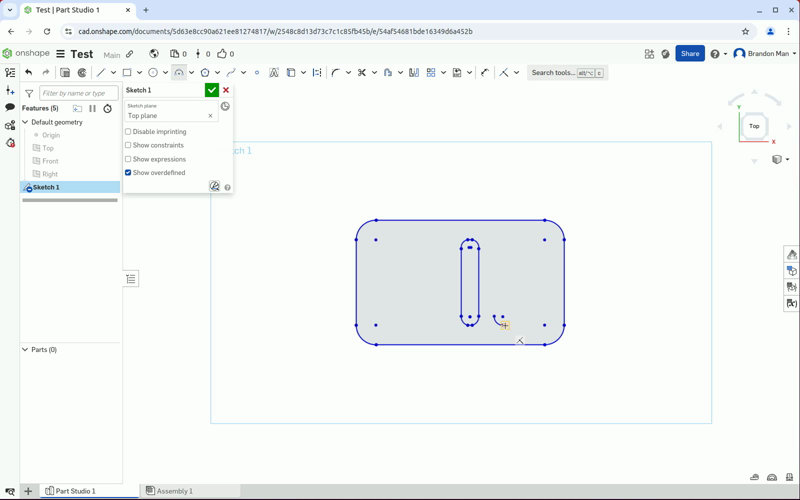
mouse_move(513, 316)
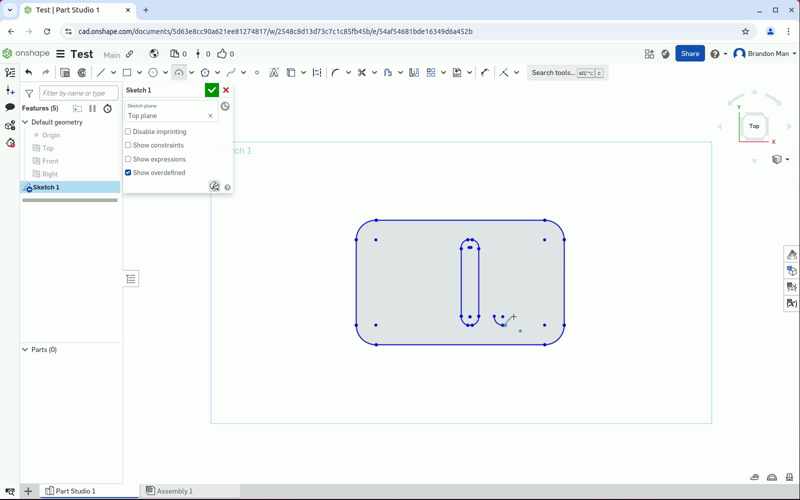
click(513, 316)
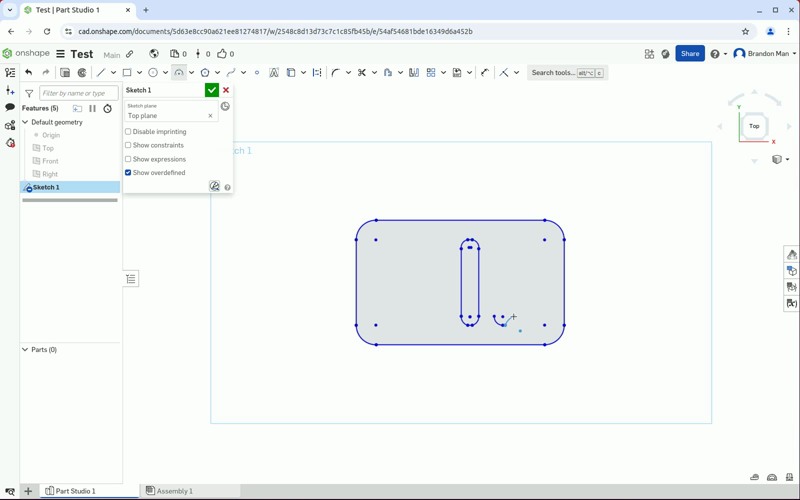
mouse_move(511, 322)
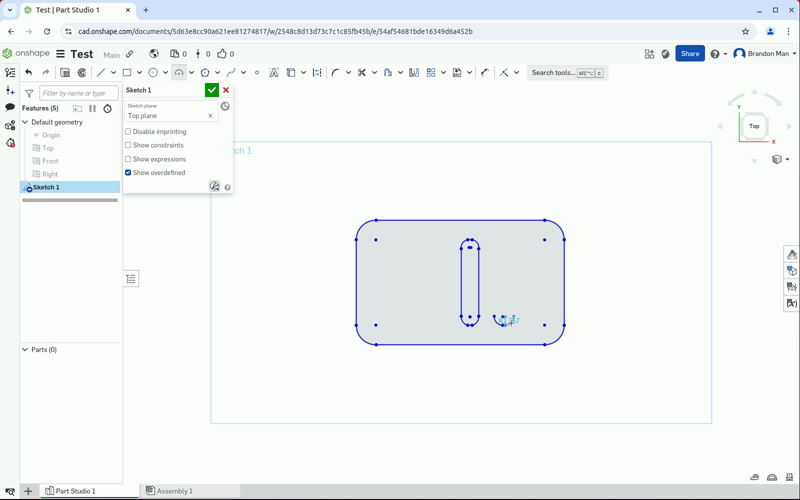
click(511, 322)
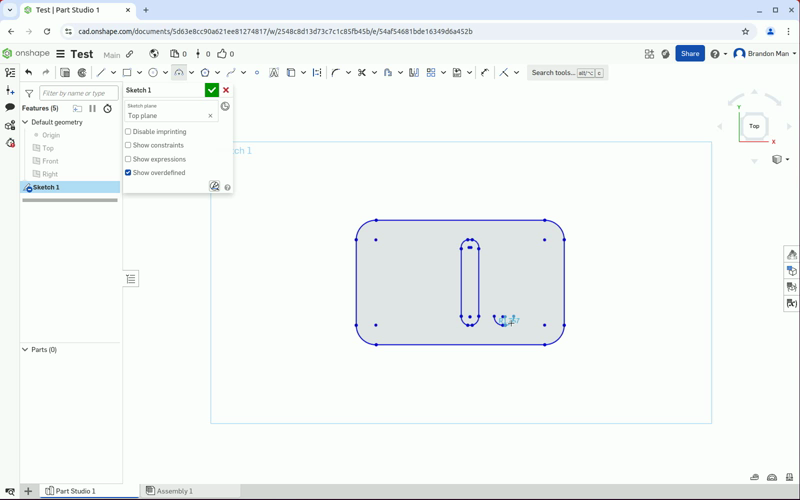
key_up(shift)
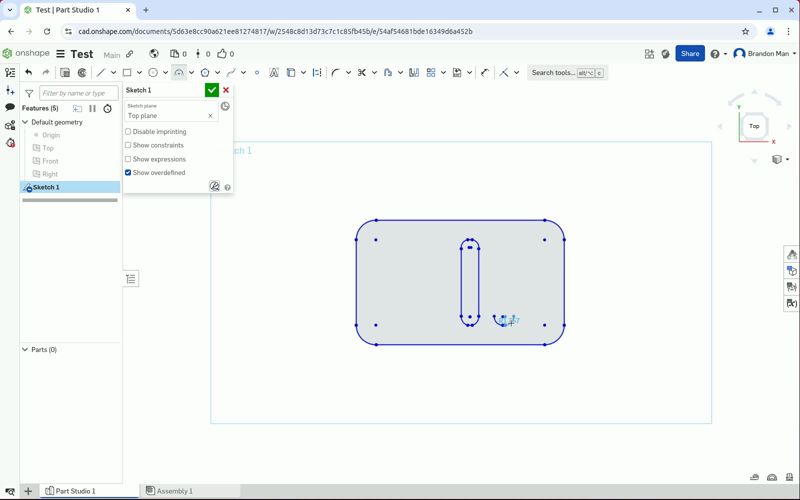
key(esc)
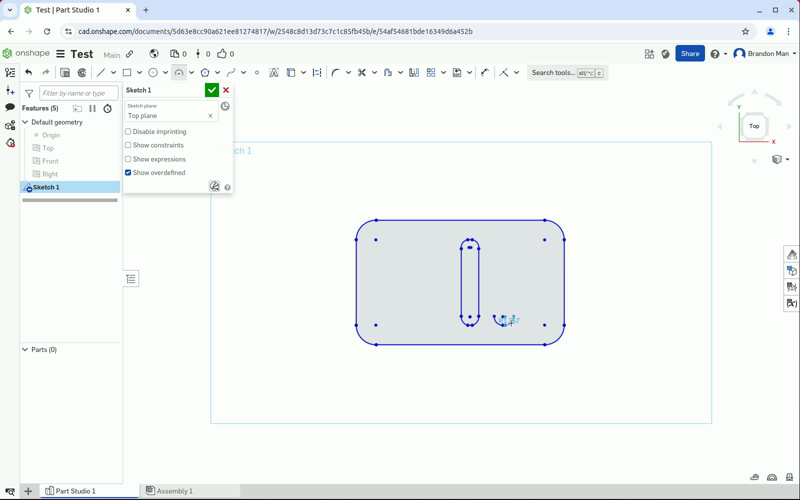
key(l)
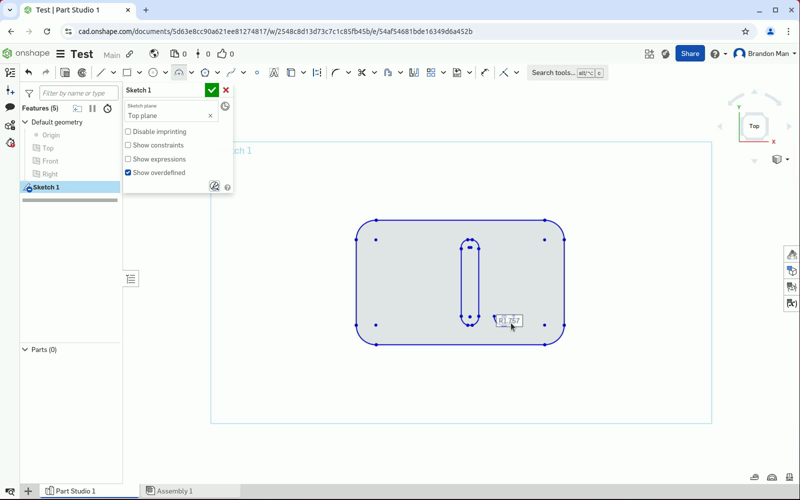
mouse_move(513, 316)
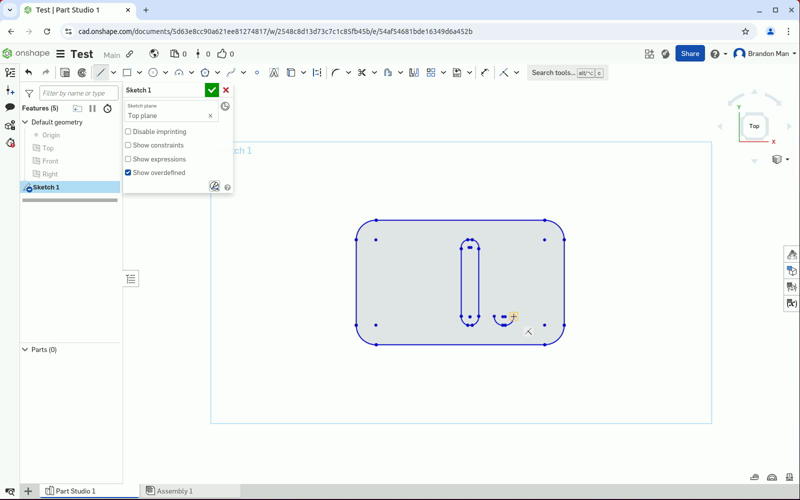
click(513, 316)
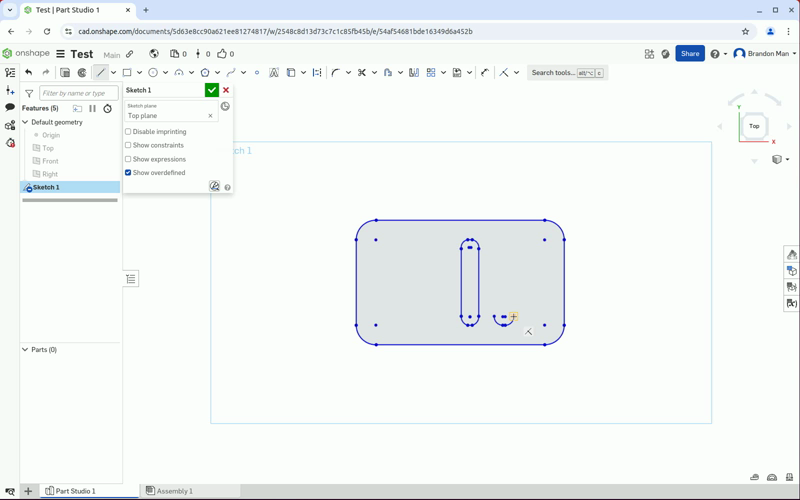
key_down(shift)
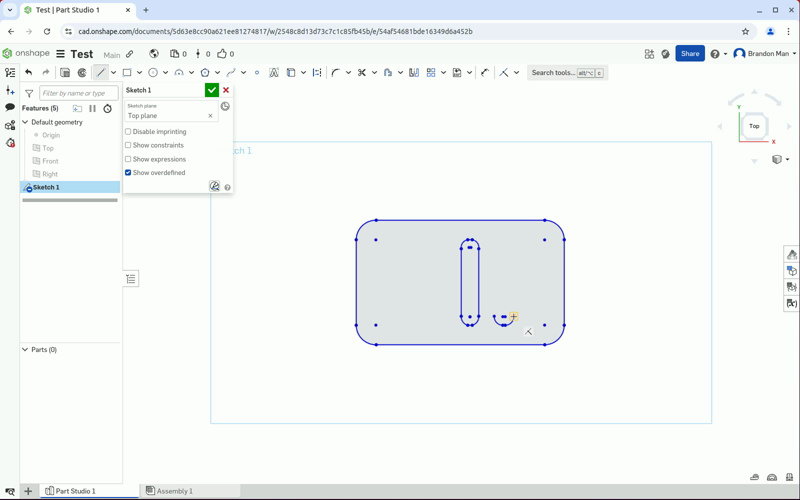
mouse_move(513, 248)
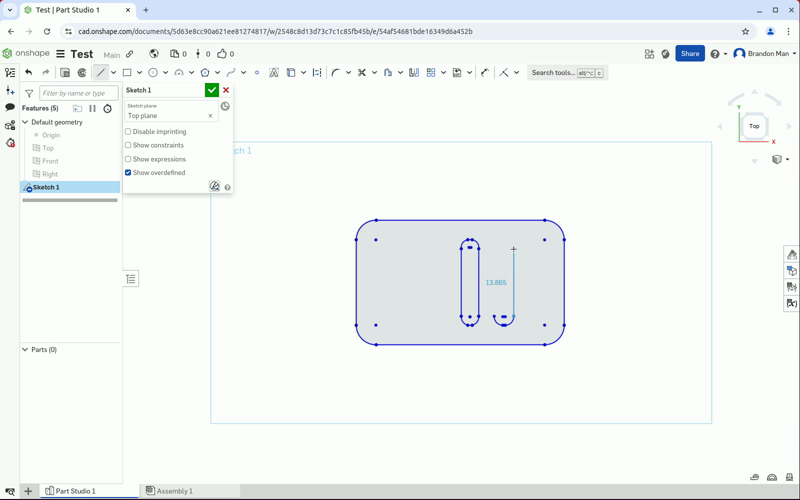
click(513, 248)
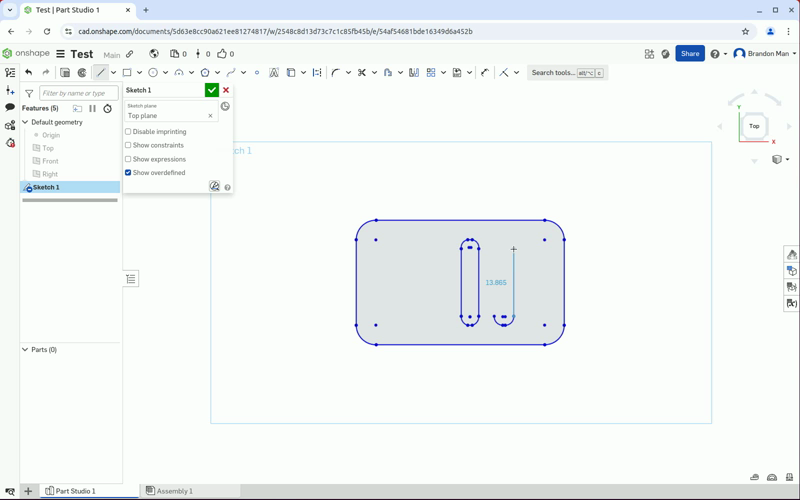
key_up(shift)
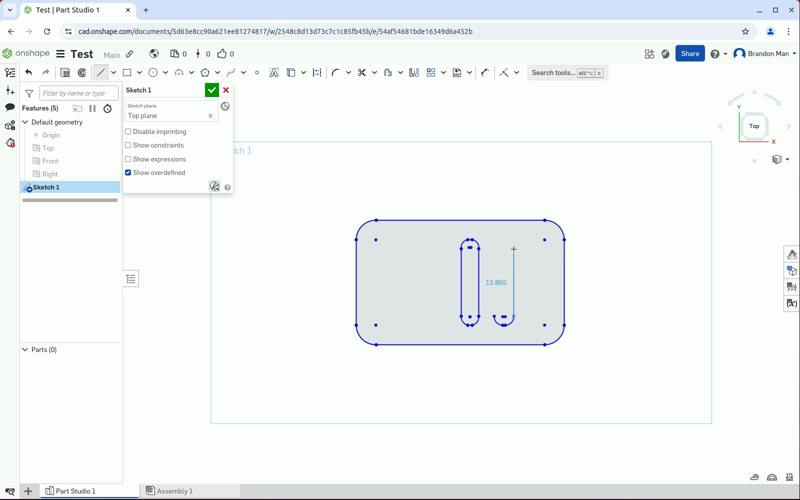
key(esc)
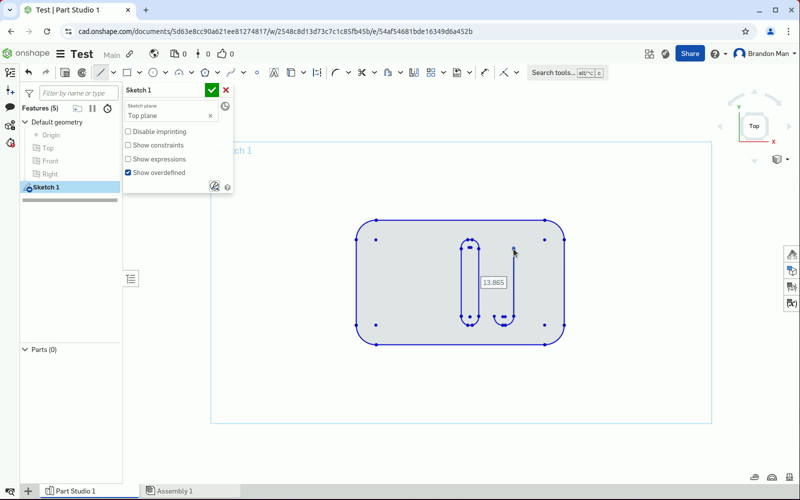
key(a)
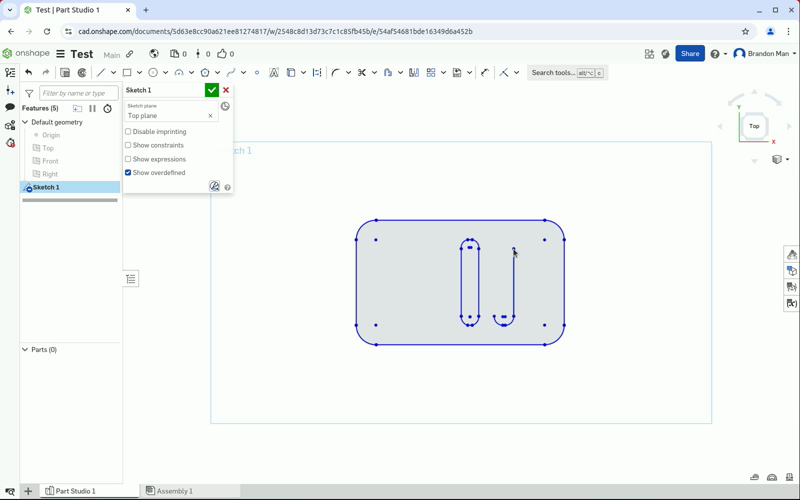
mouse_move(513, 248)
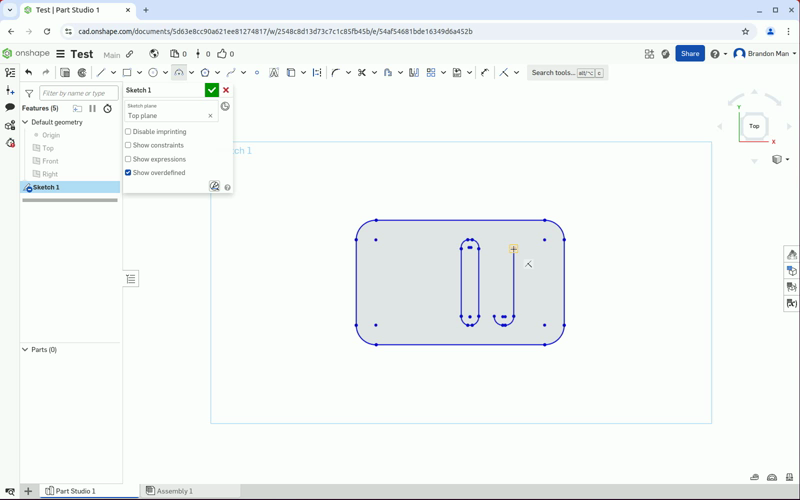
click(513, 248)
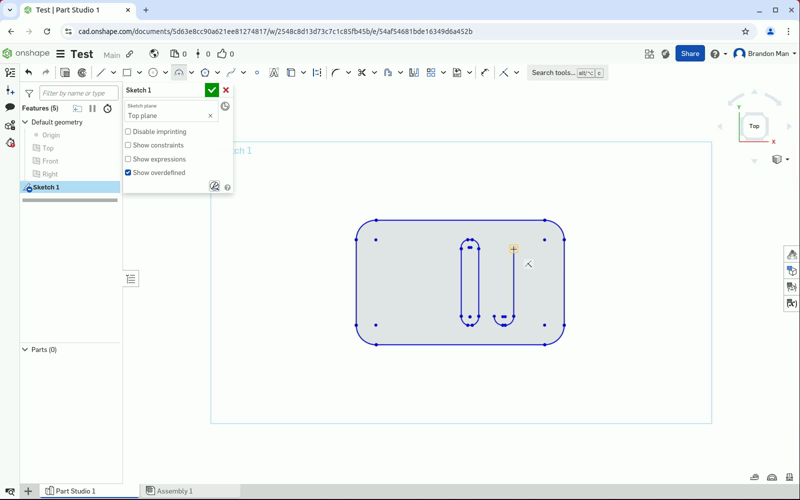
key_down(shift)
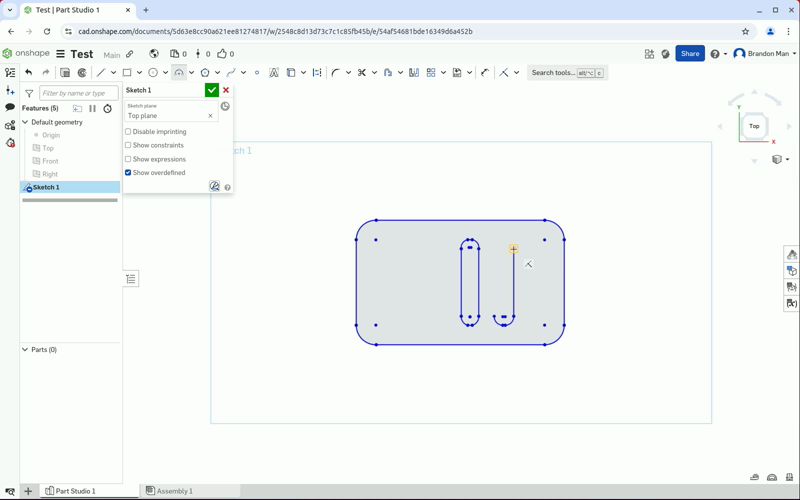
mouse_move(505, 239)
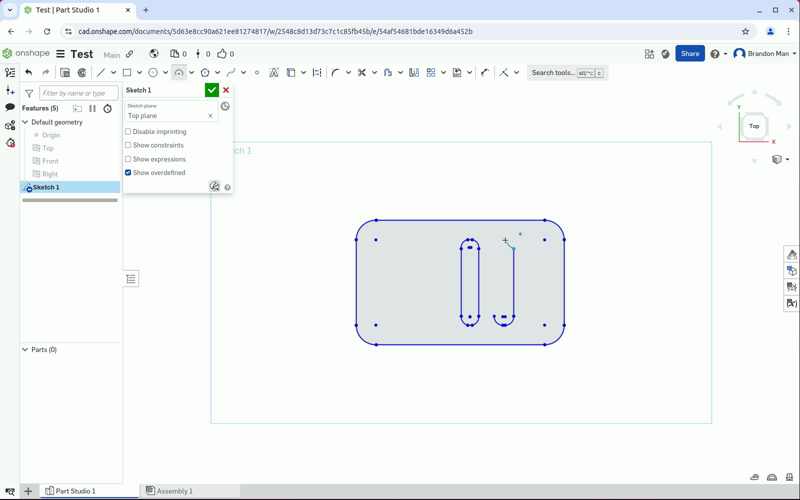
click(505, 239)
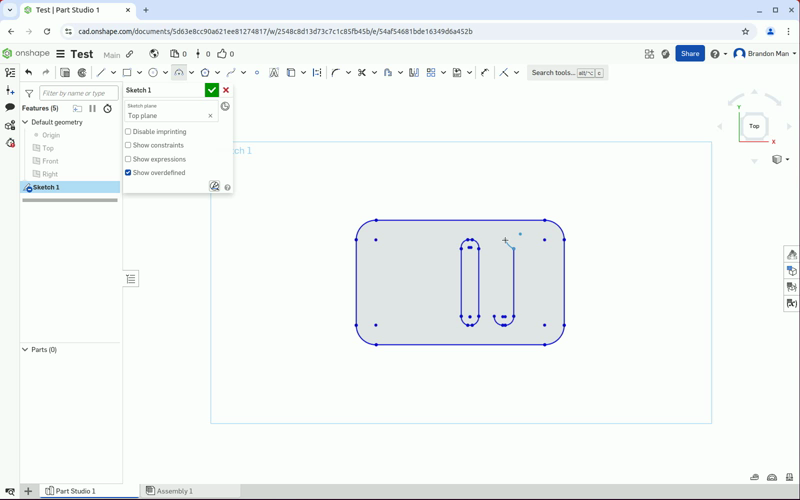
mouse_move(511, 242)
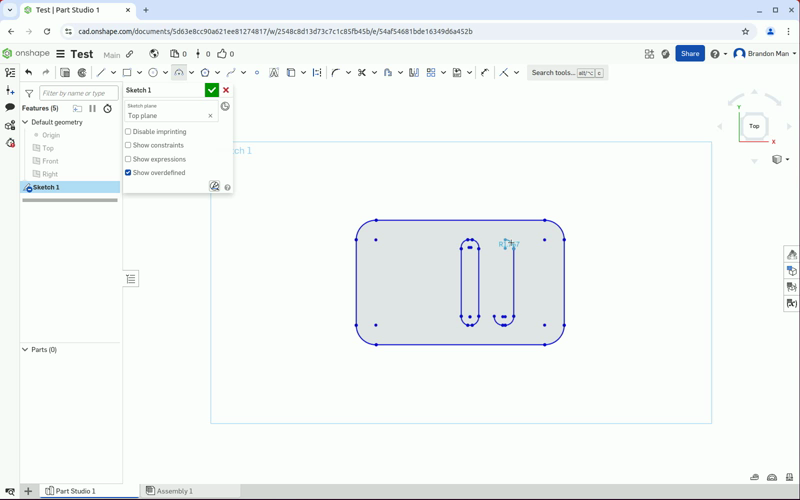
click(511, 242)
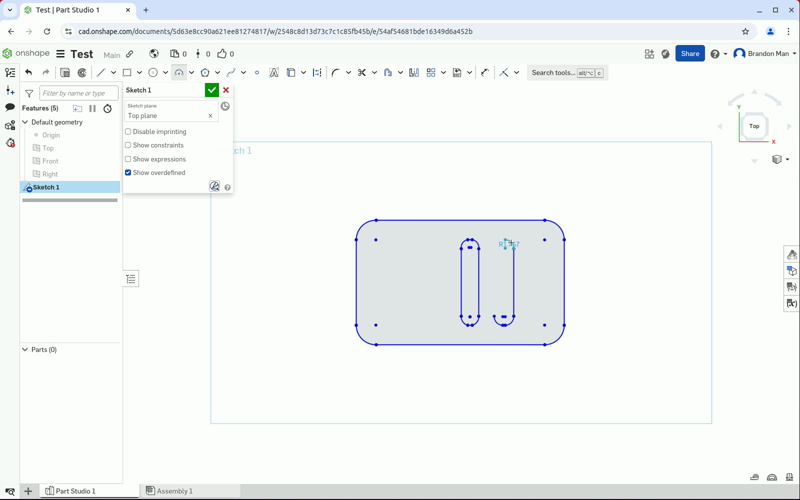
key_up(shift)
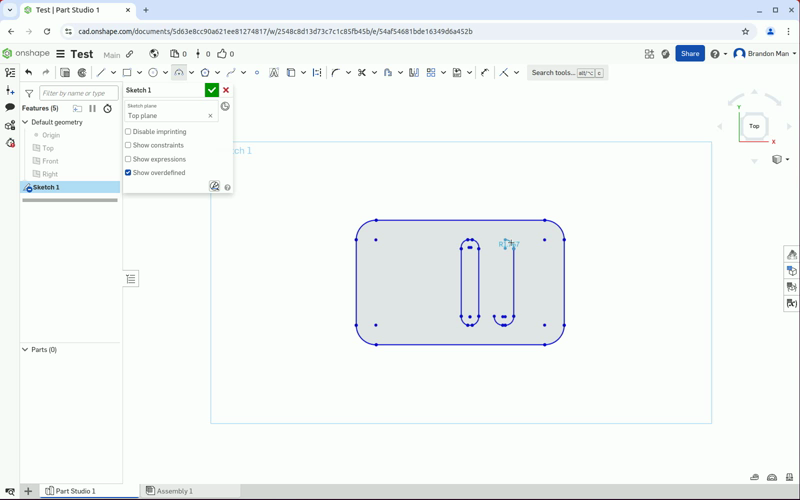
key(esc)
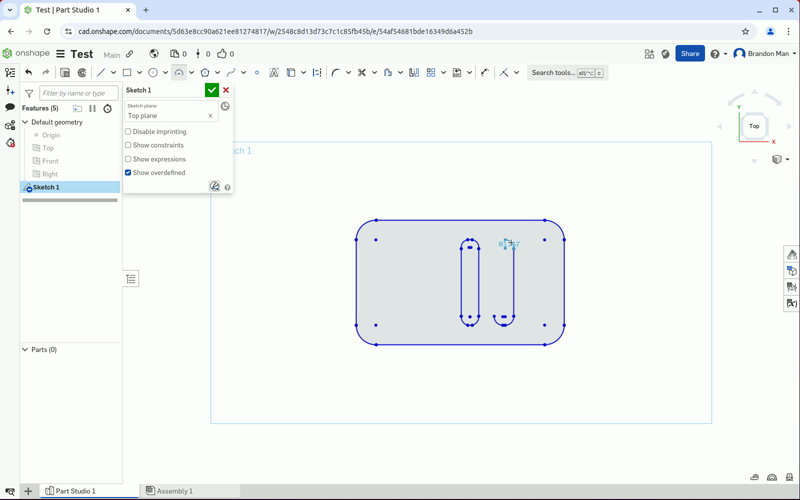
key(l)
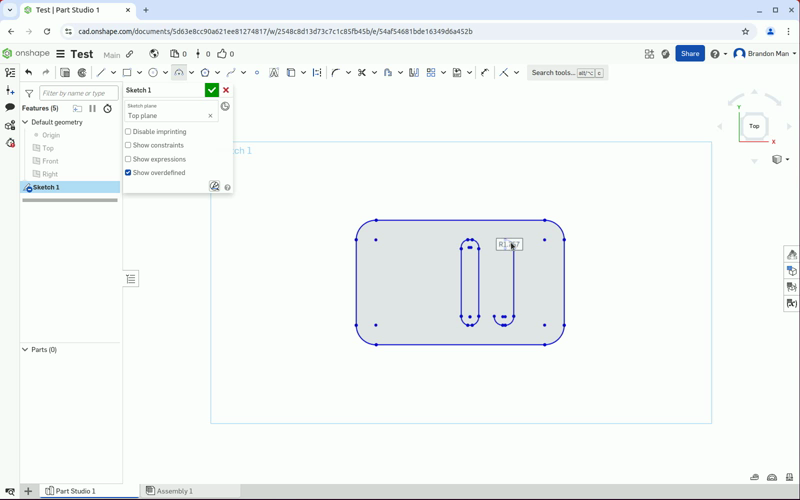
mouse_move(505, 239)
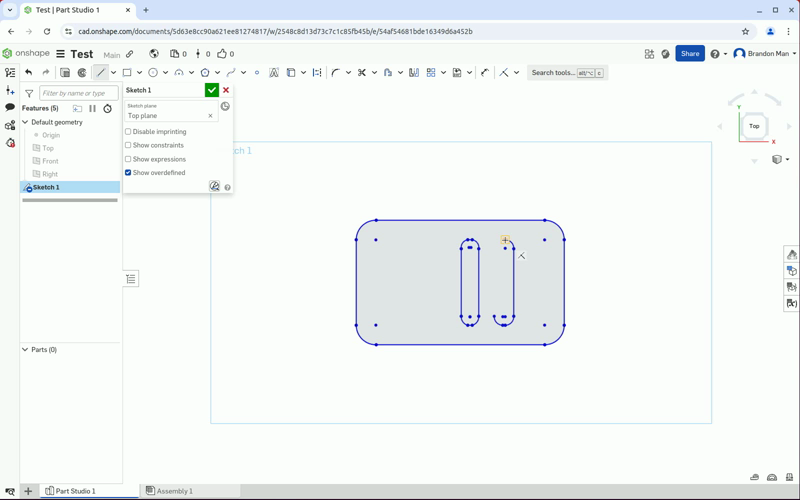
click(505, 239)
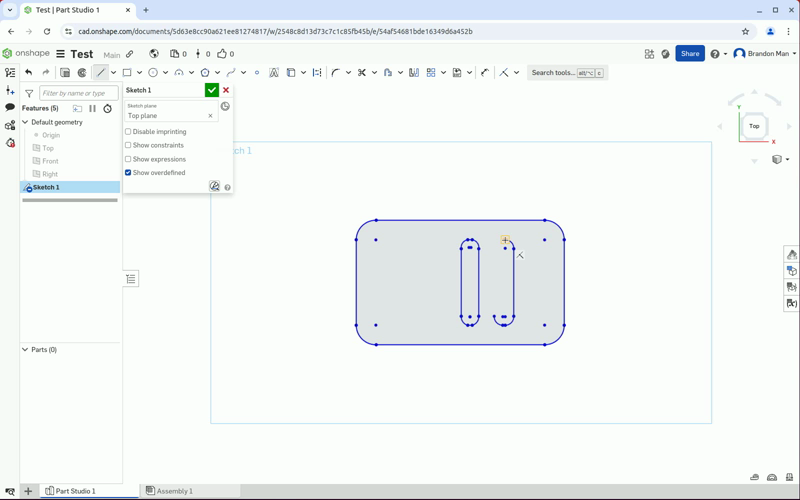
key_down(shift)
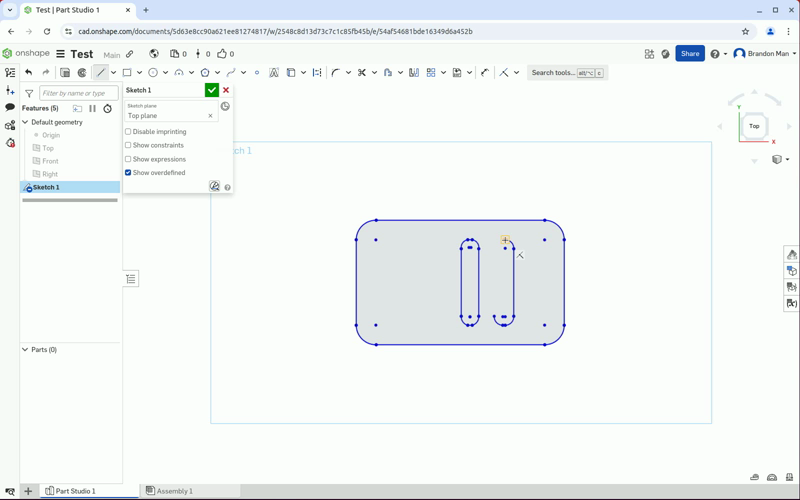
mouse_move(535, 239)
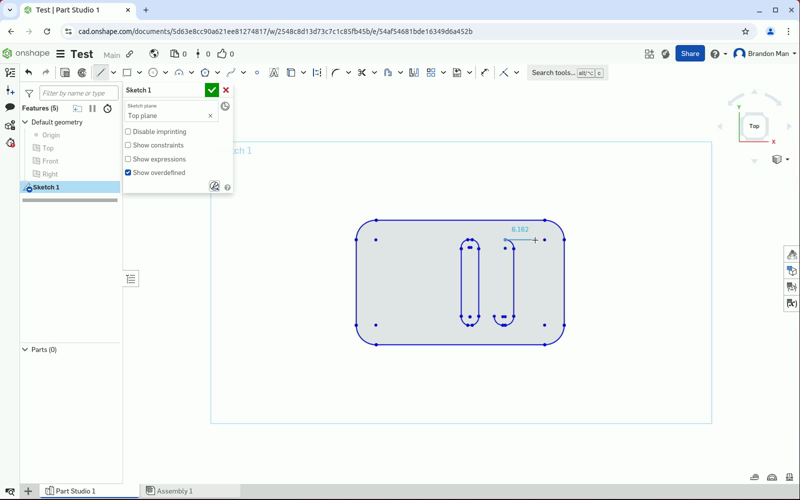
mouse_move(502, 239)
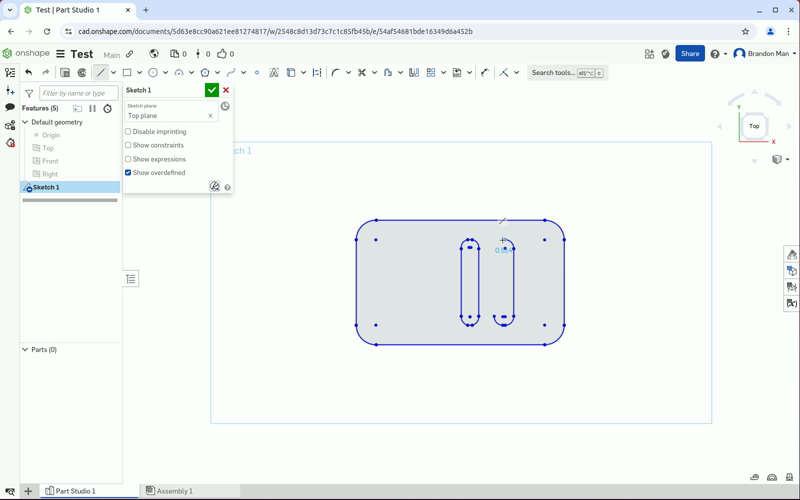
scroll(6)
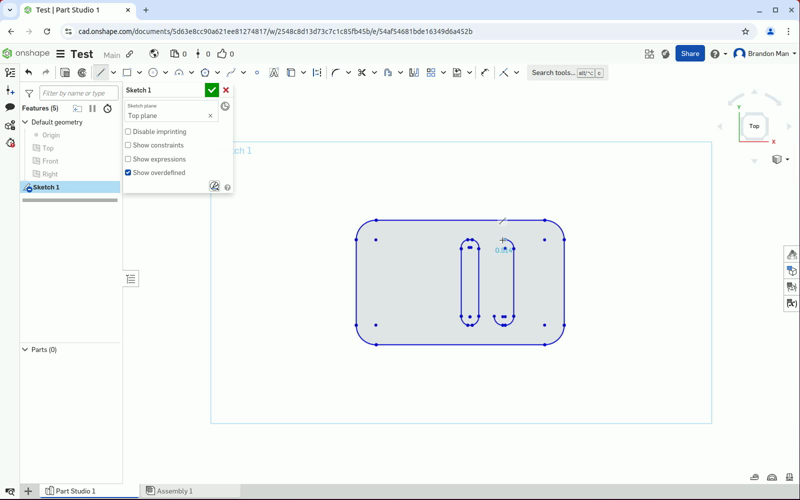
scroll(6)
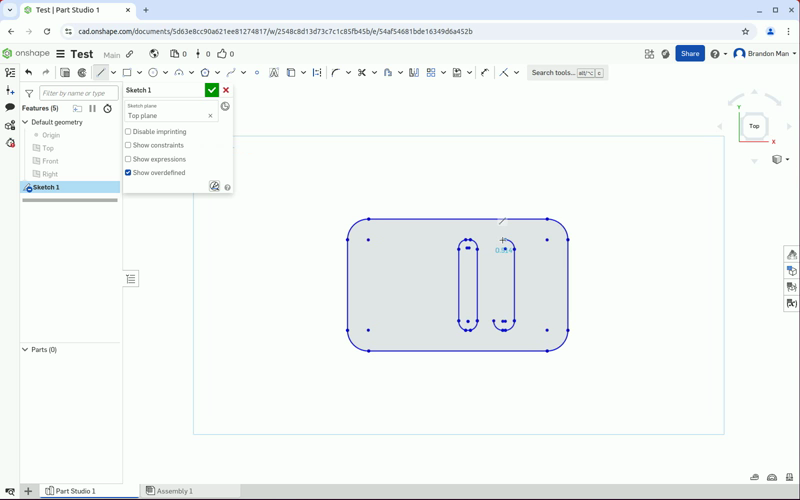
scroll(6)
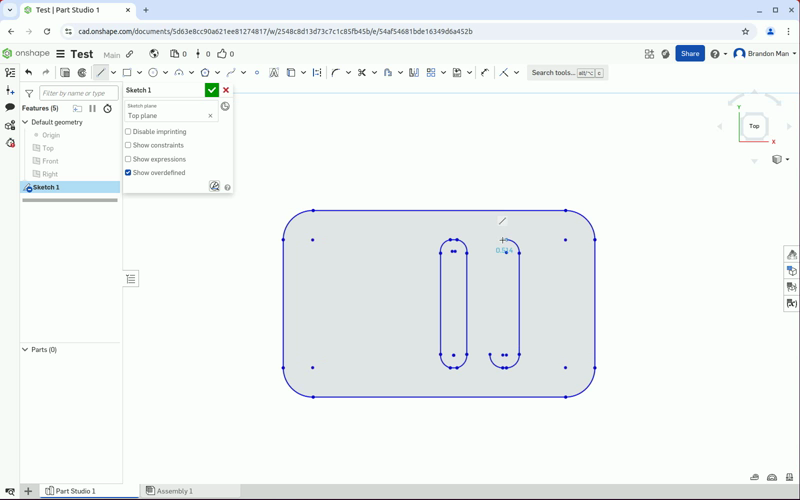
scroll(6)
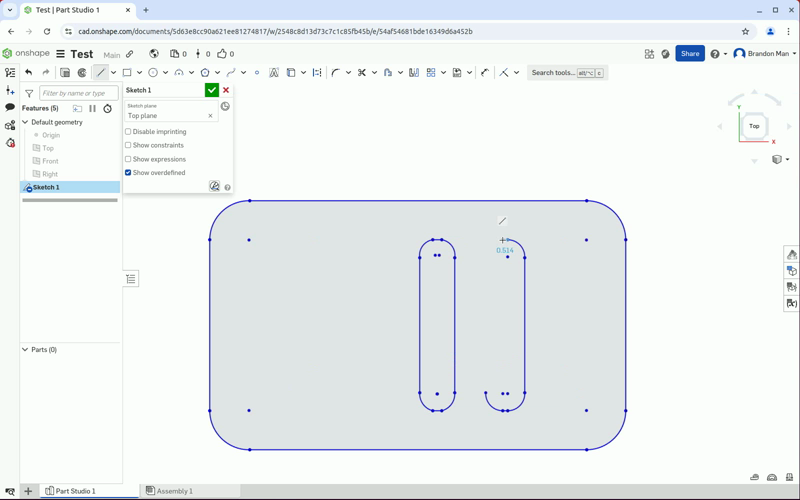
scroll(6)
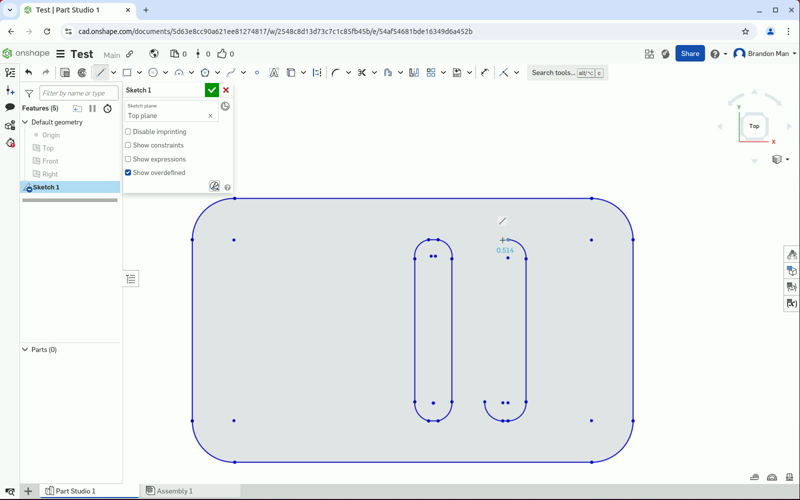
scroll(6)
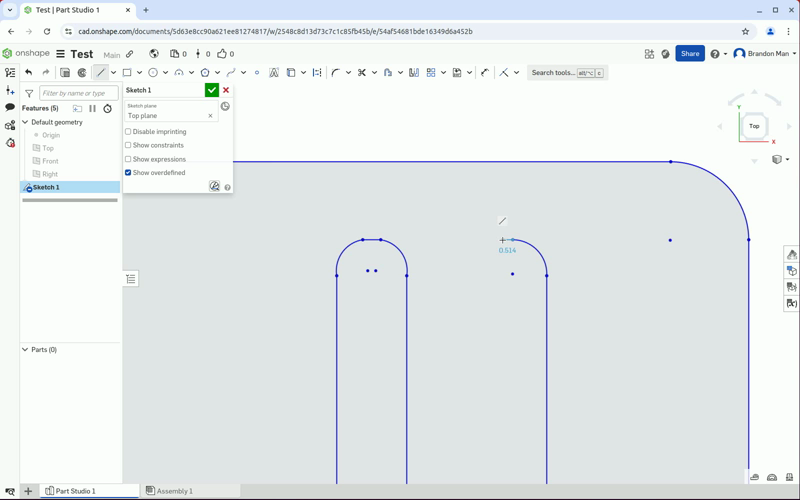
scroll(6)
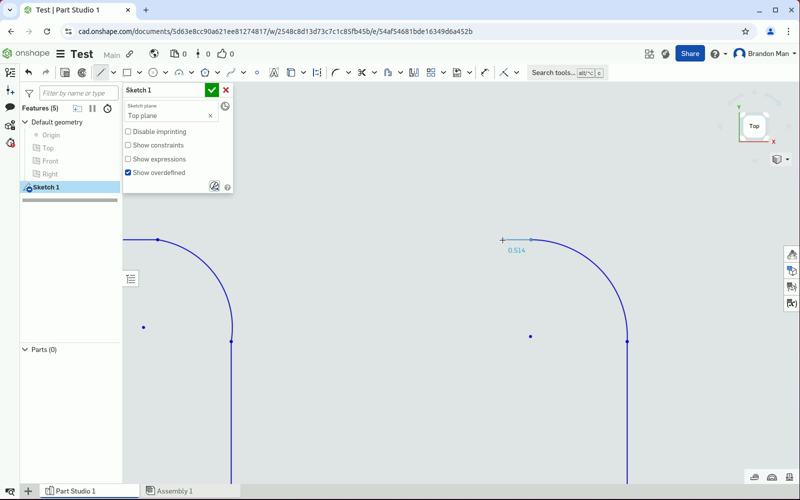
click(502, 239)
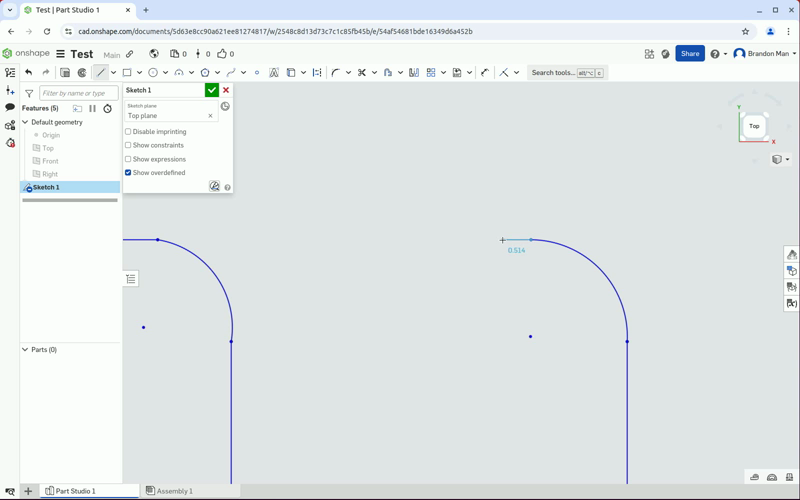
scroll(-6)
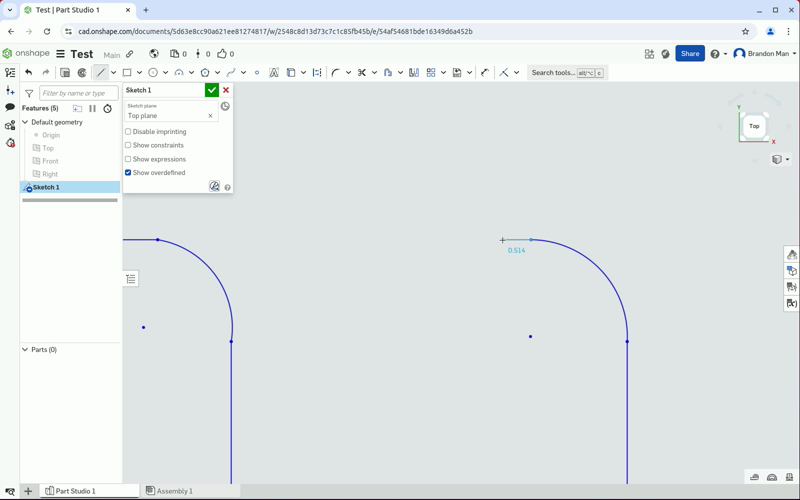
scroll(-6)
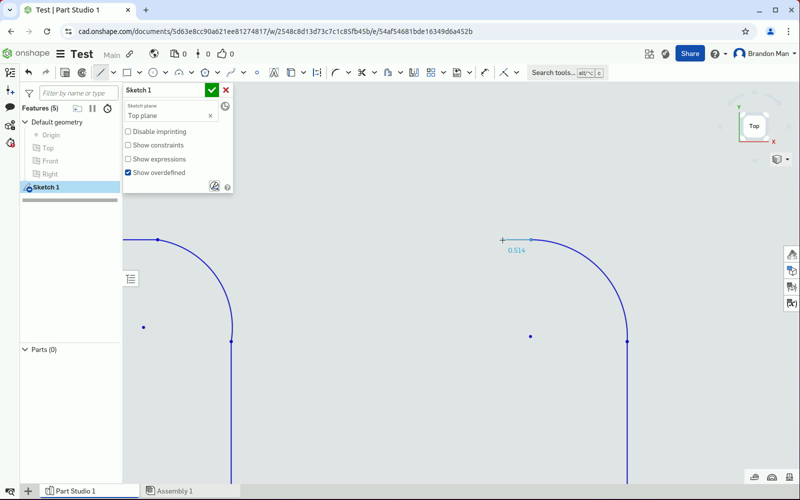
scroll(-6)
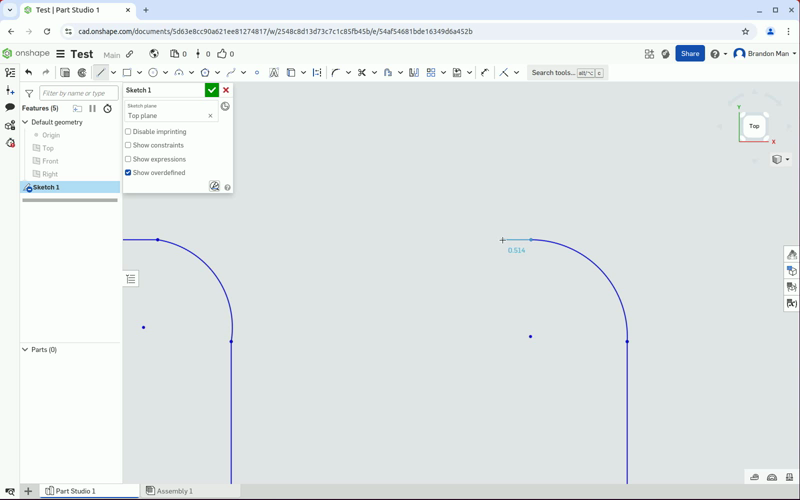
scroll(-6)
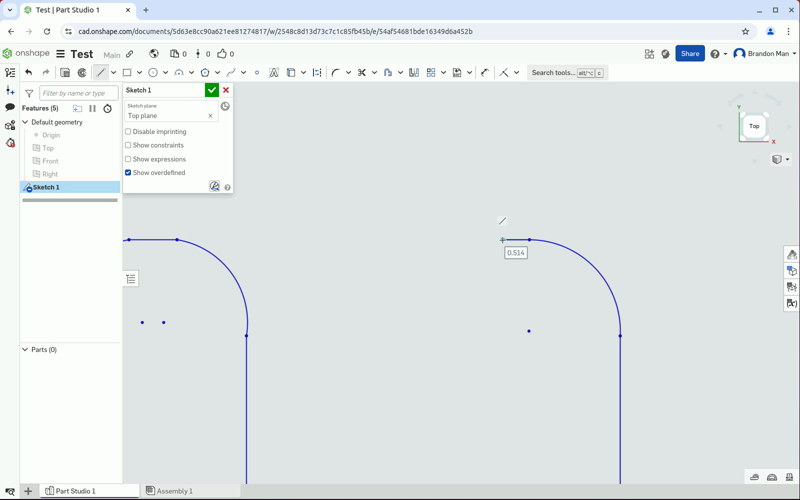
scroll(-6)
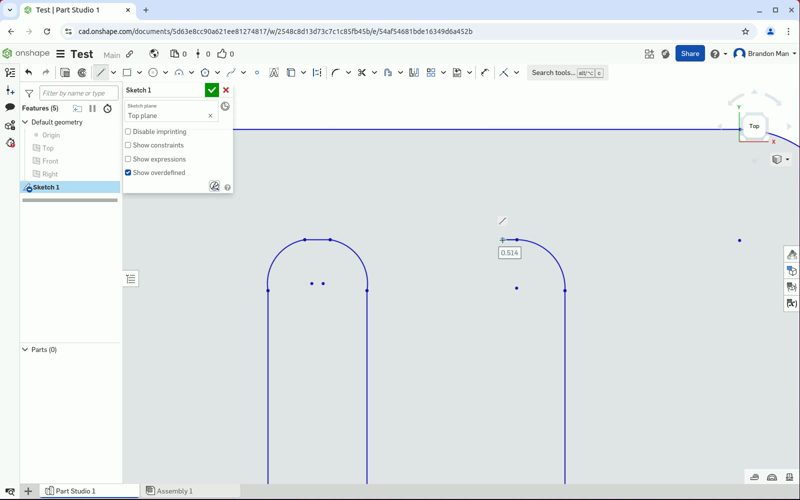
scroll(-6)
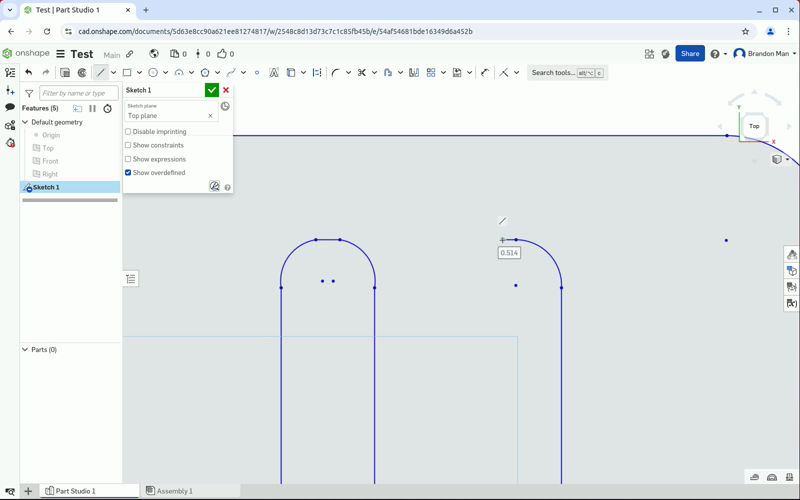
scroll(-6)
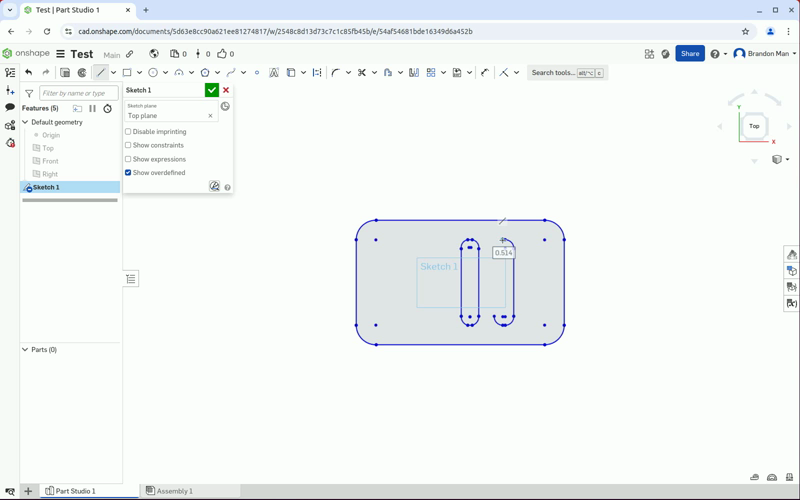
key_up(shift)
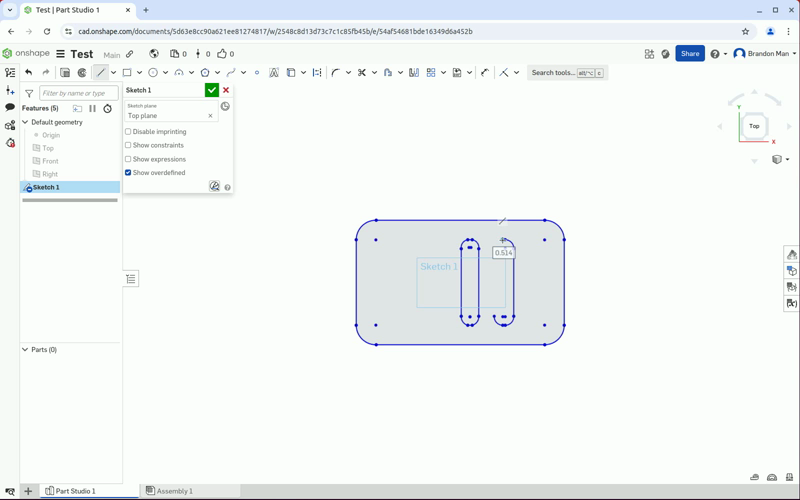
key(esc)
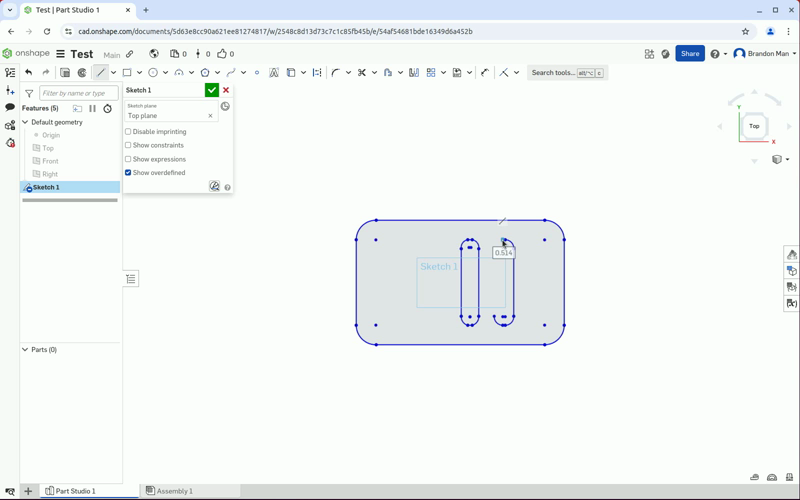
key(a)
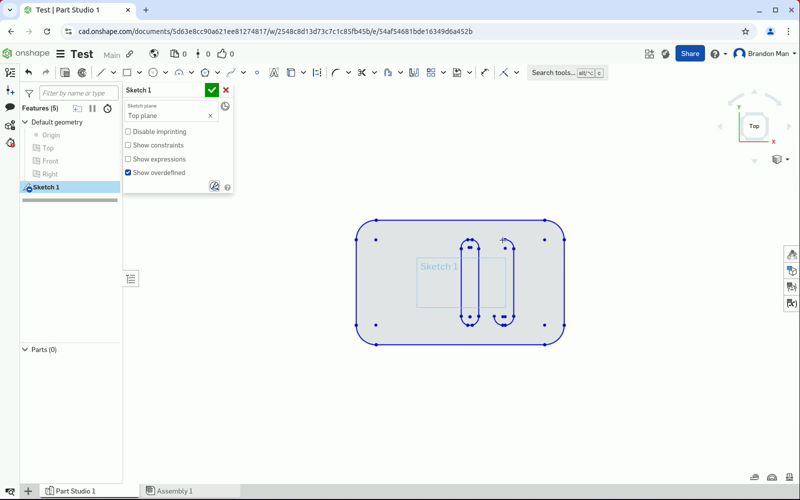
mouse_move(502, 239)
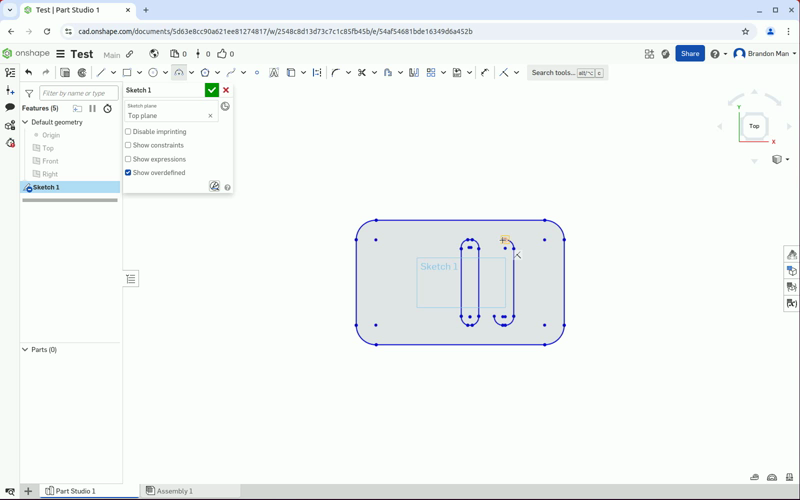
scroll(6)
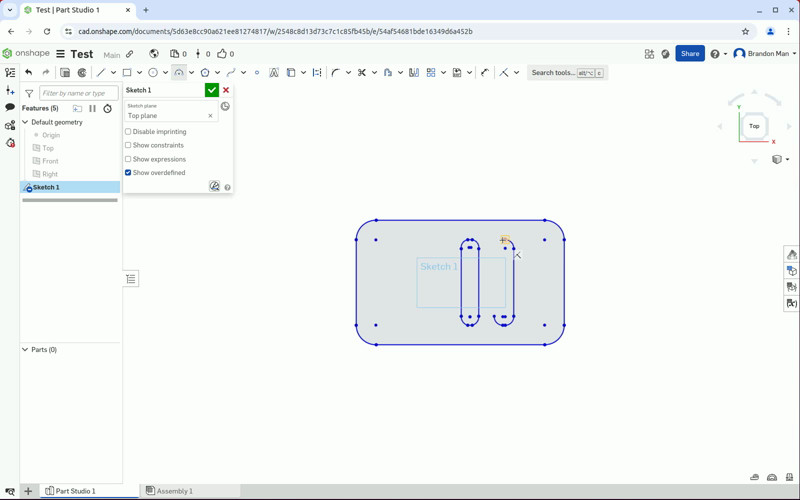
scroll(6)
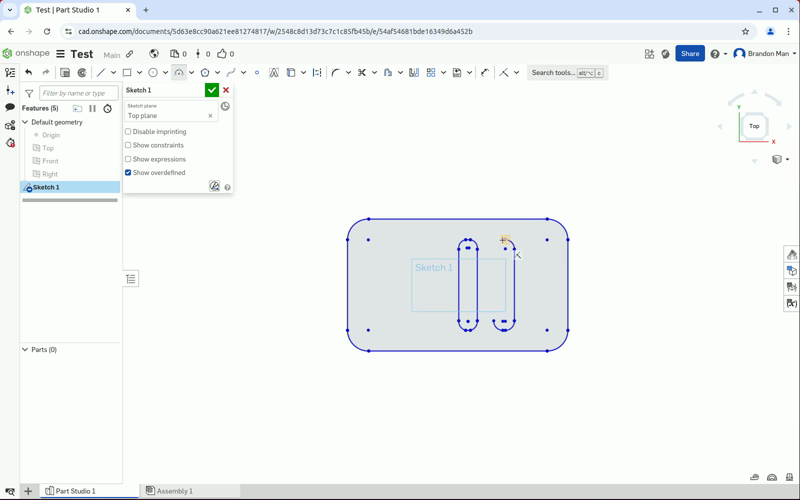
scroll(6)
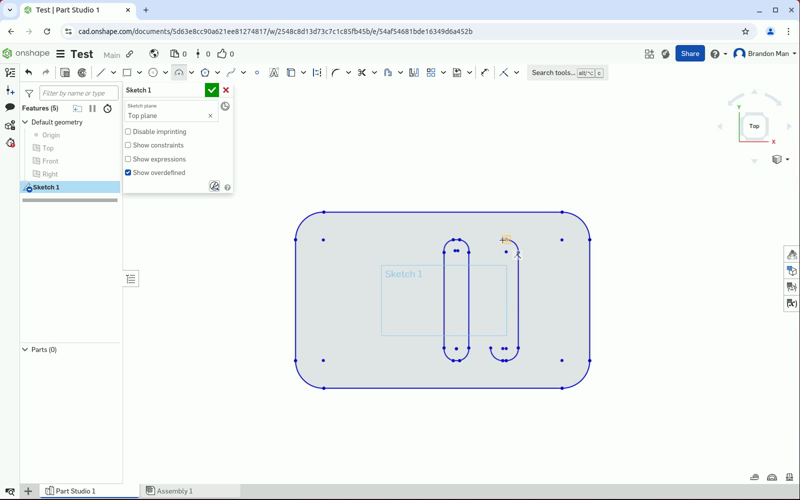
scroll(6)
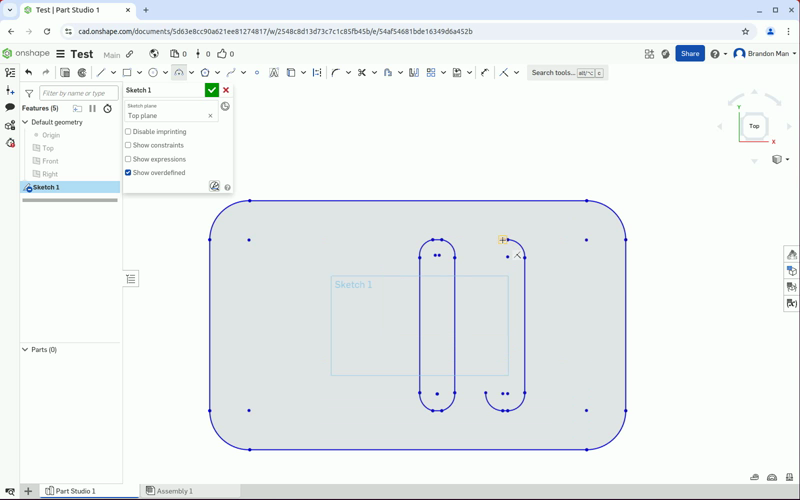
scroll(6)
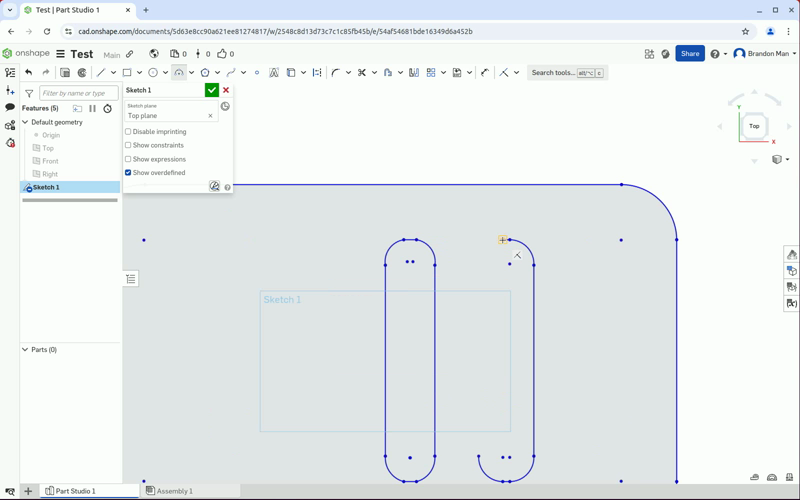
scroll(6)
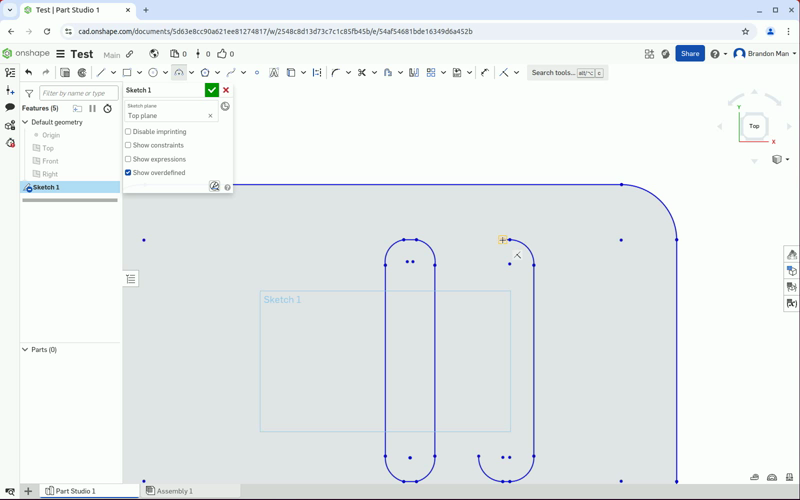
scroll(6)
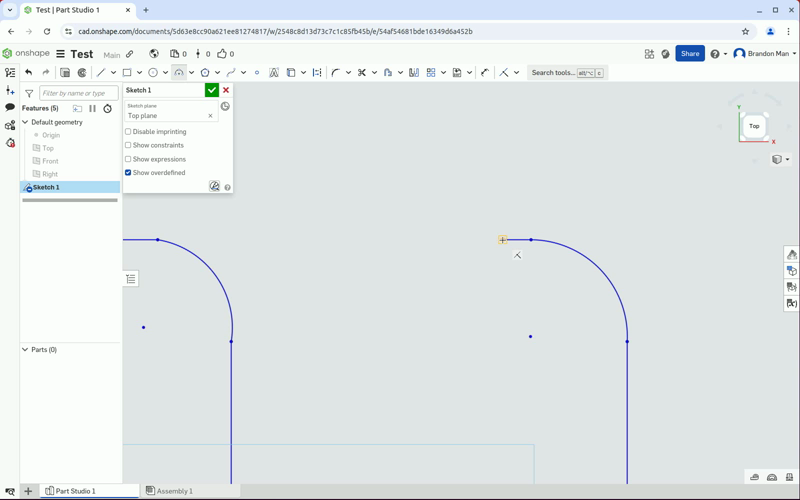
click(502, 239)
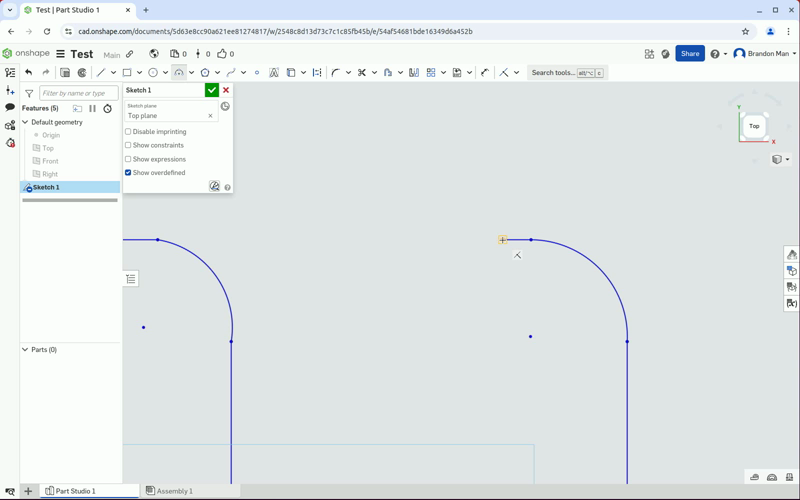
scroll(-6)
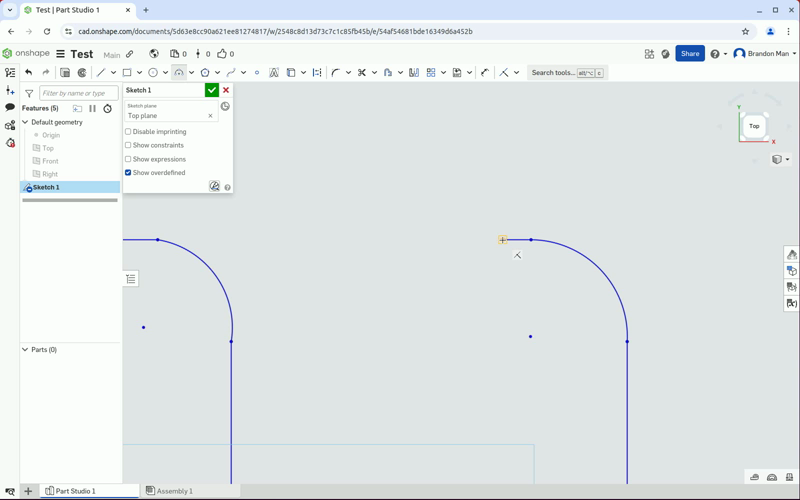
scroll(-6)
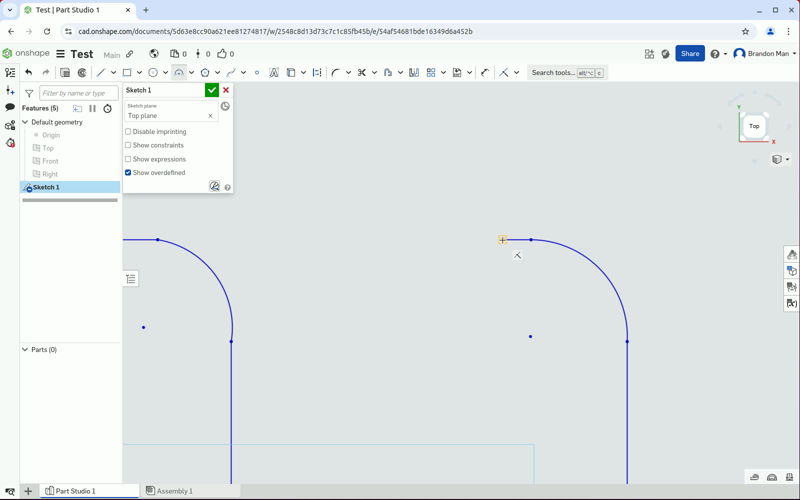
scroll(-6)
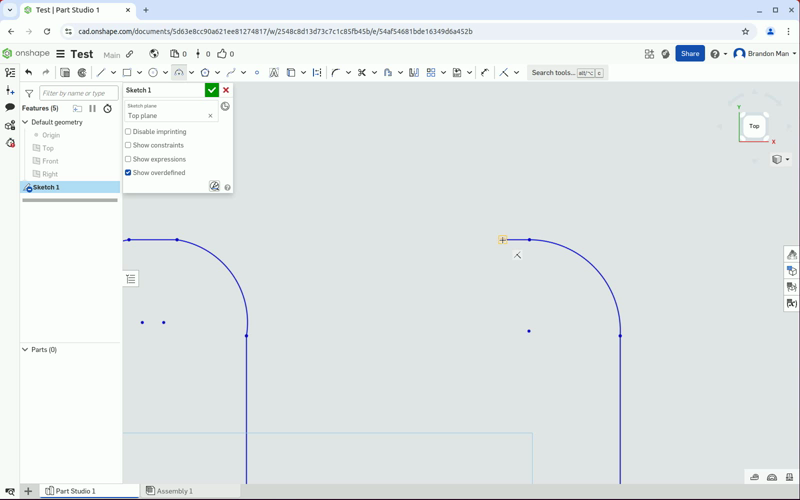
scroll(-6)
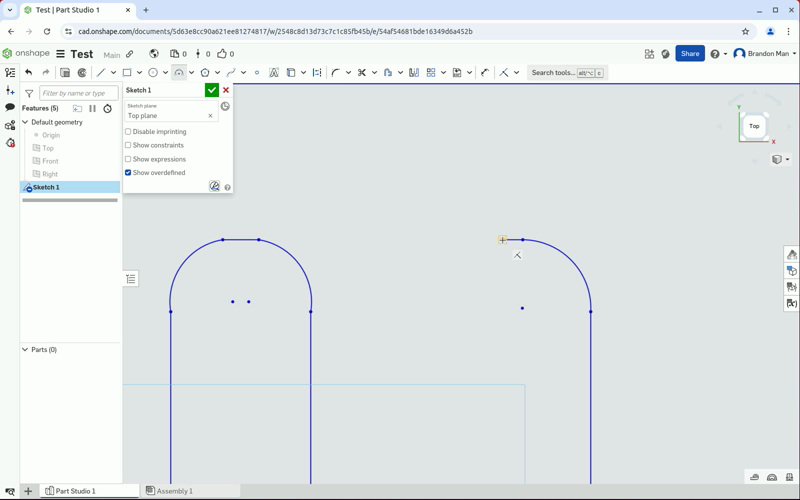
scroll(-6)
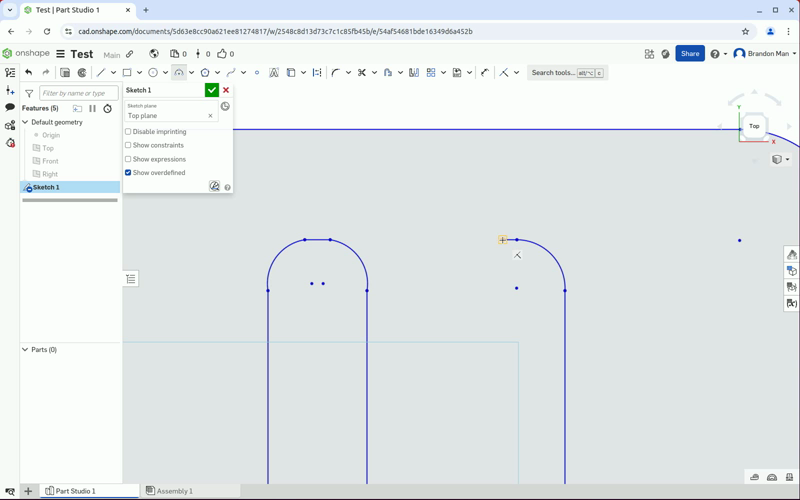
scroll(-6)
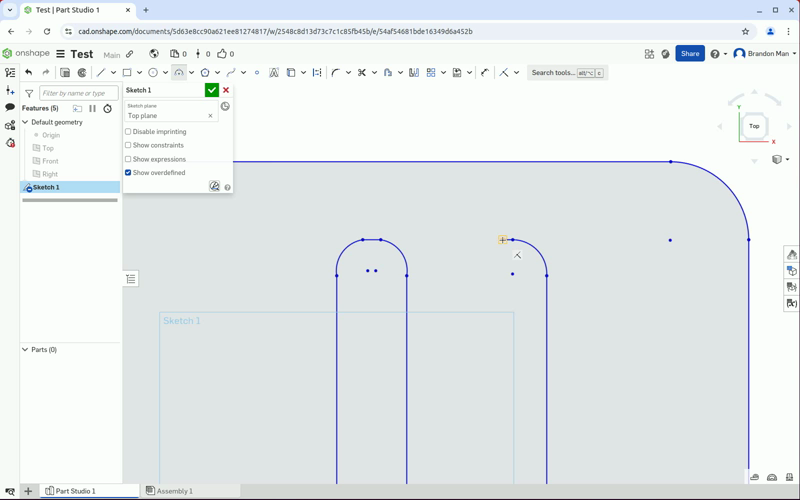
scroll(-6)
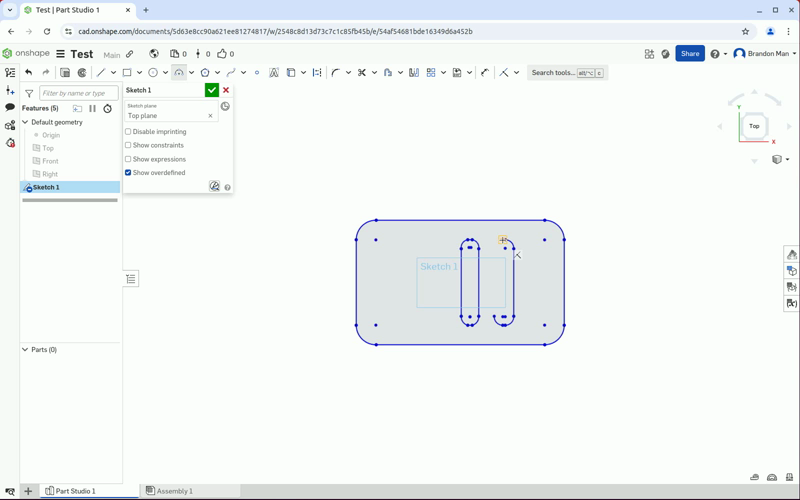
key_down(shift)
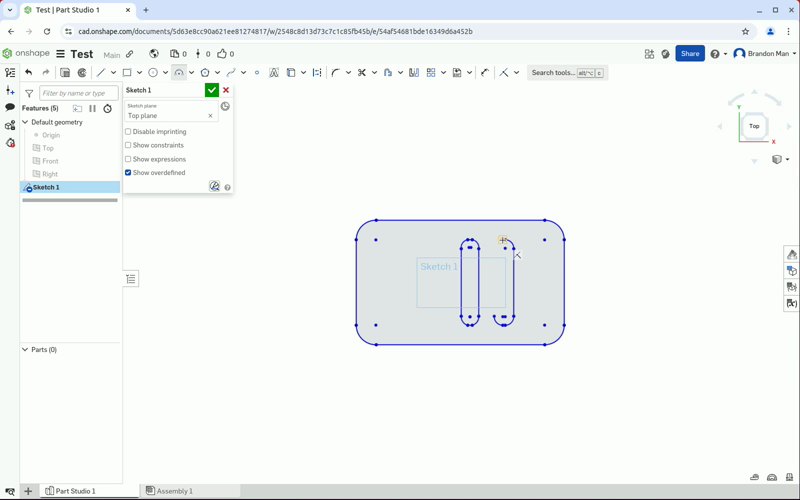
mouse_move(494, 248)
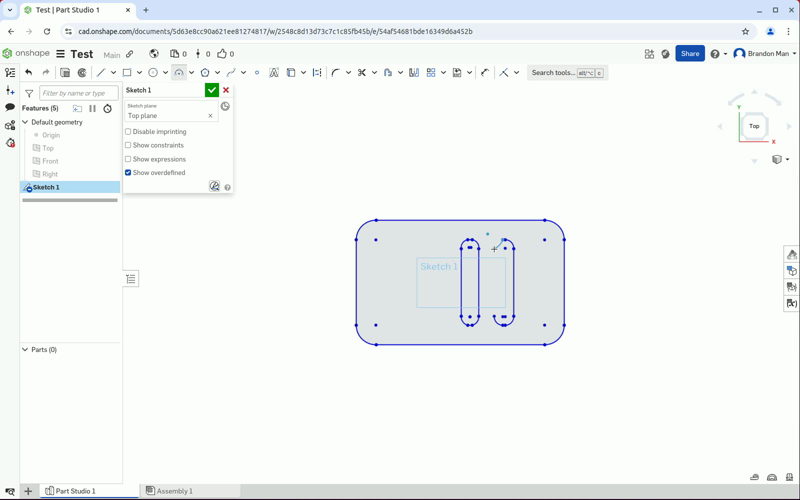
click(494, 248)
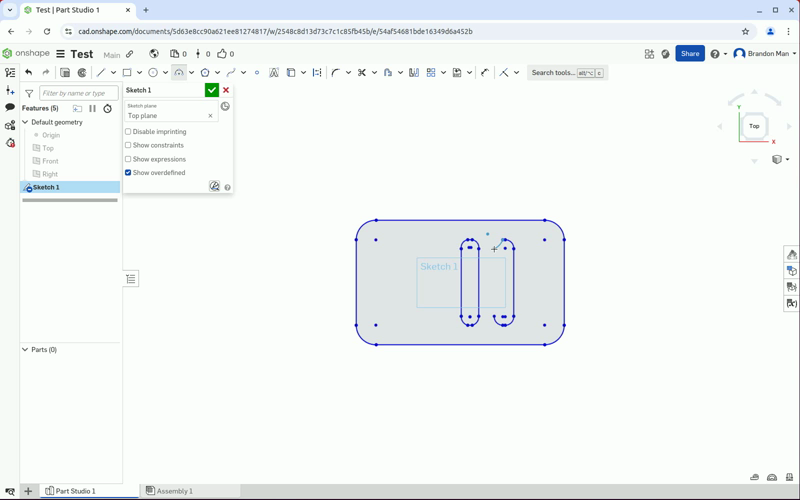
mouse_move(496, 242)
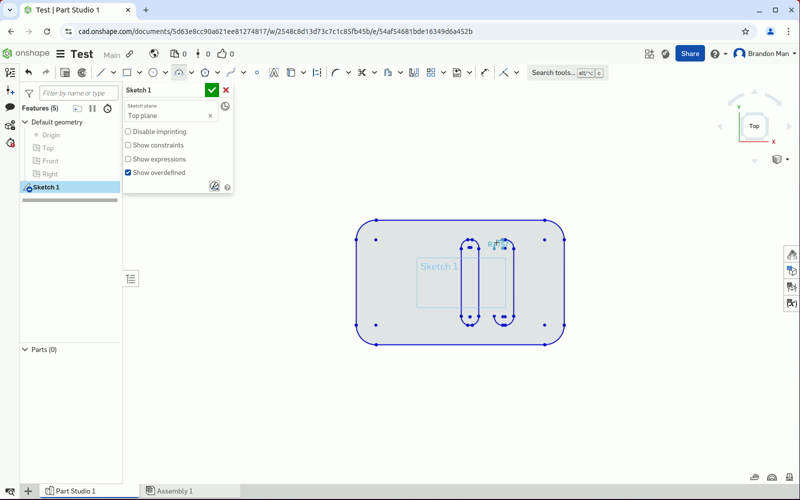
click(496, 242)
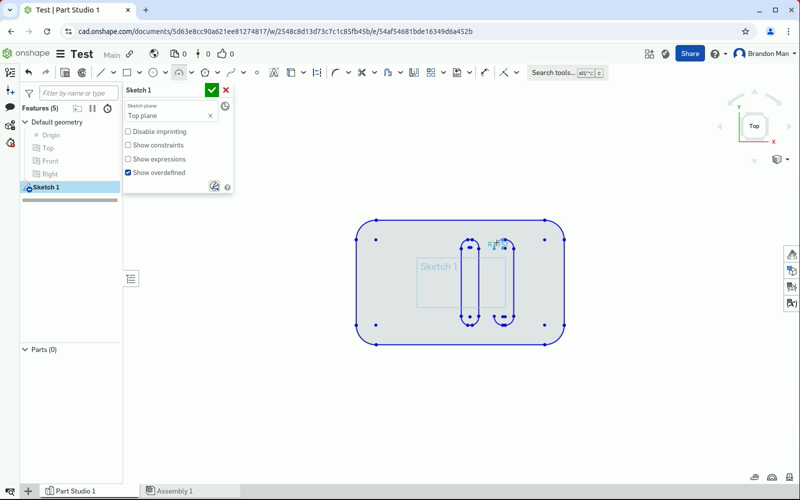
key_up(shift)
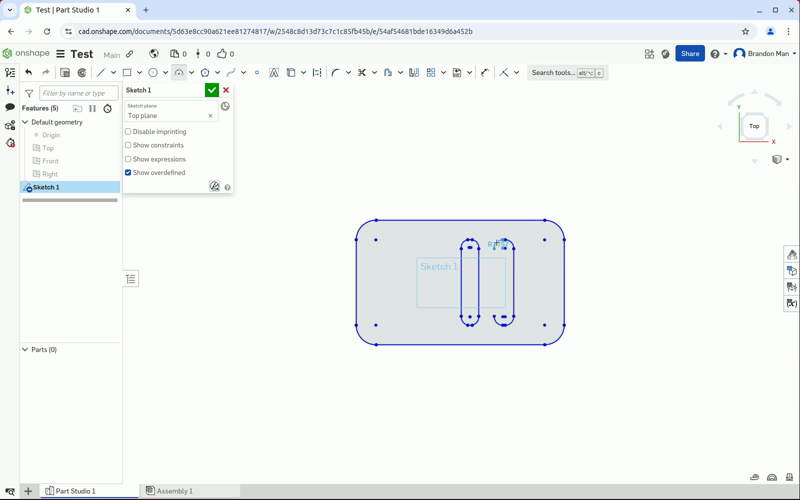
key(esc)
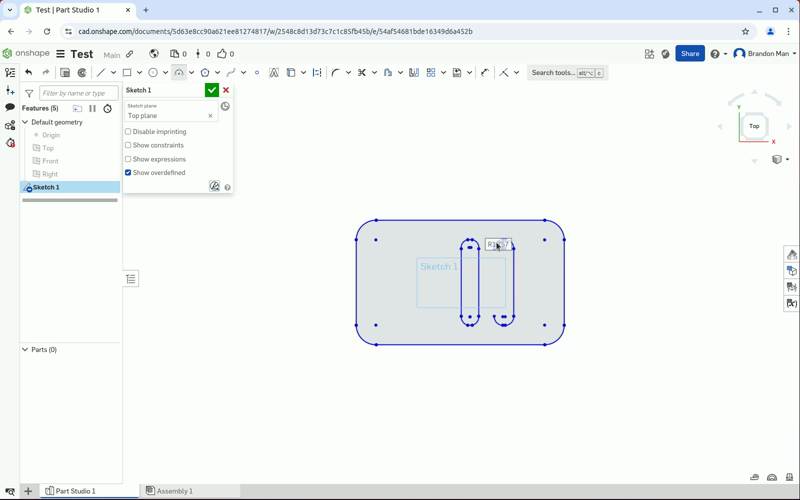
key(l)
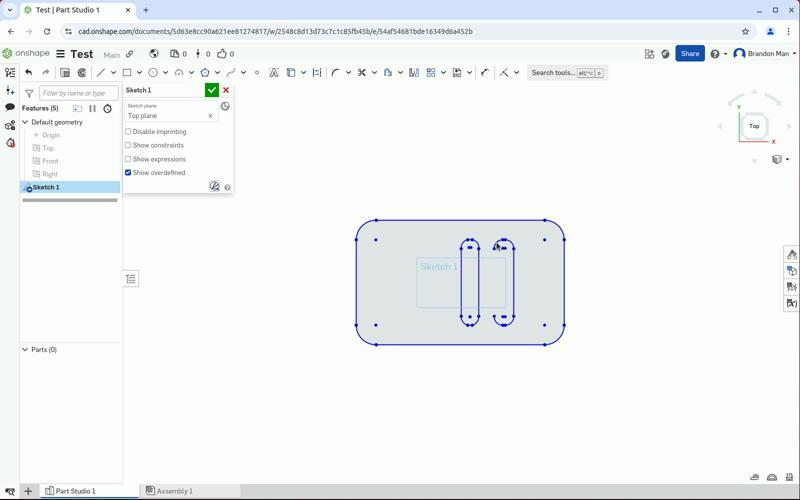
mouse_move(494, 248)
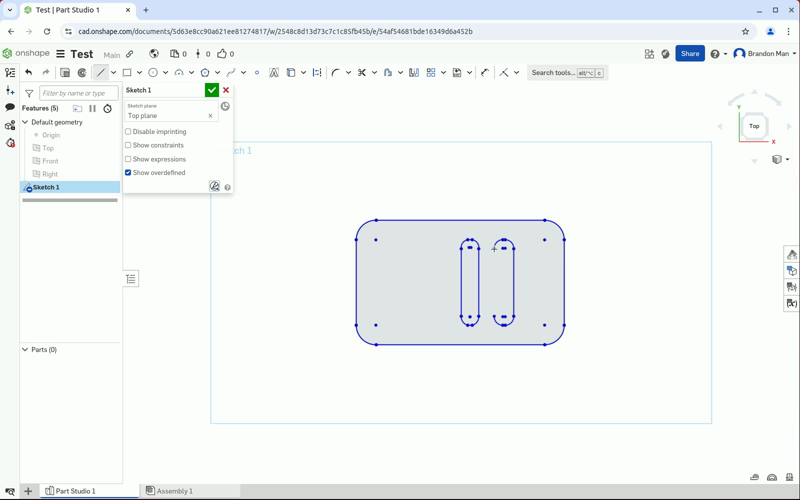
click(494, 248)
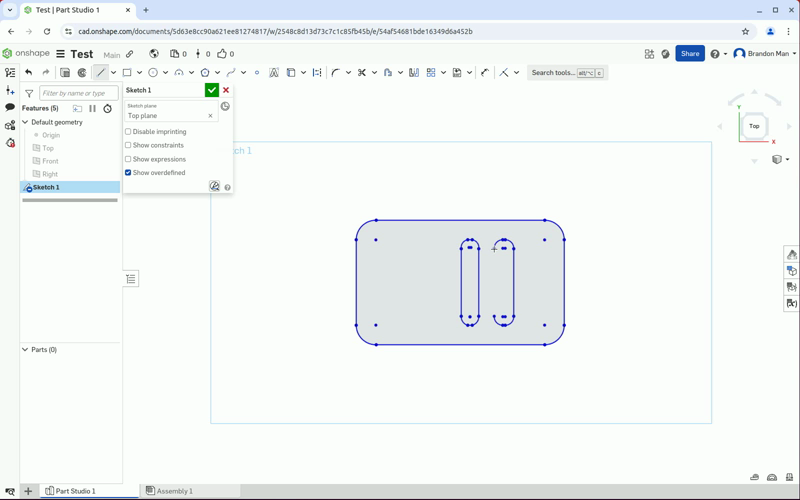
key_down(shift)
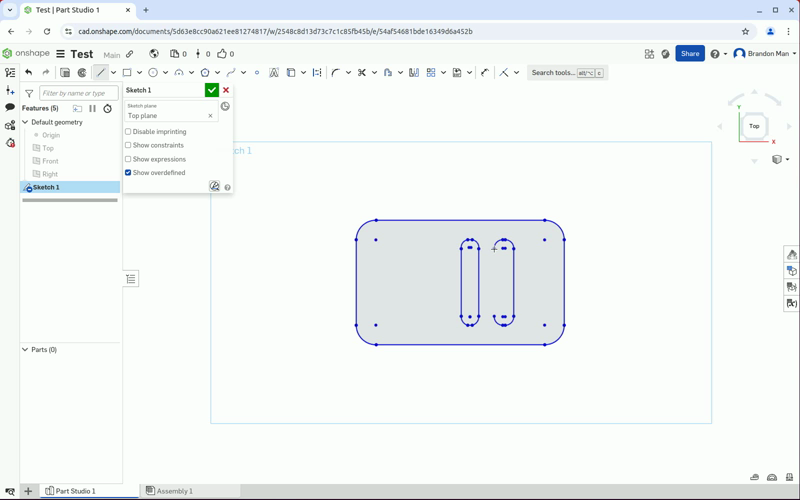
mouse_move(494, 316)
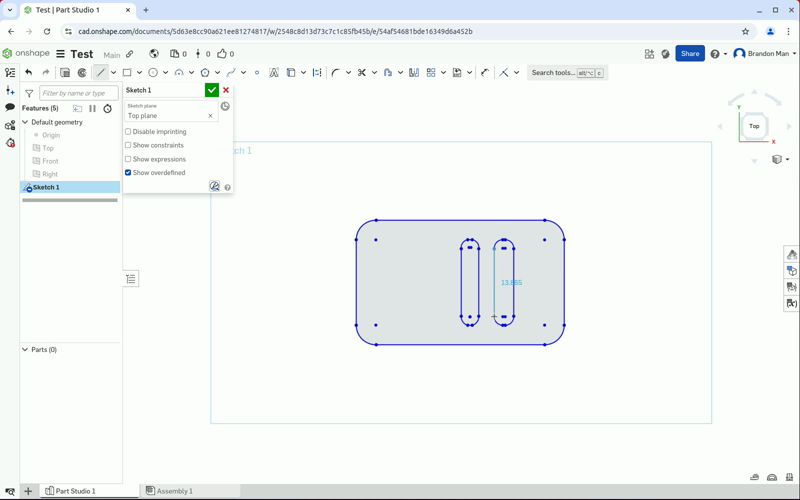
key_up(shift)
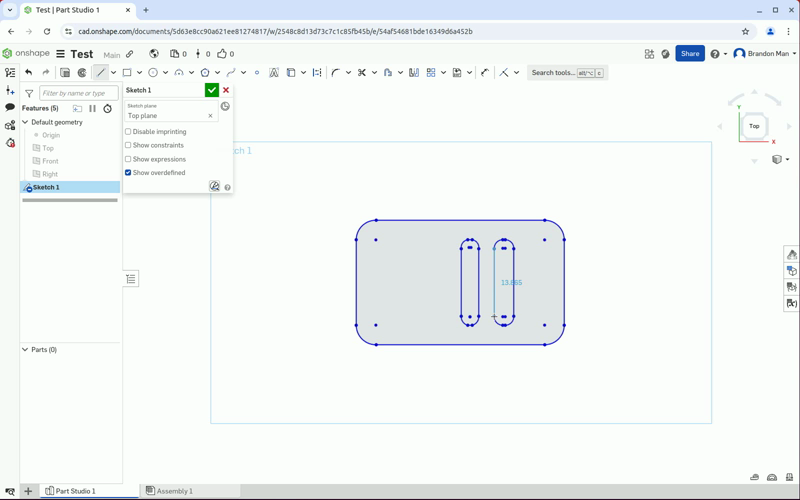
click(494, 316)
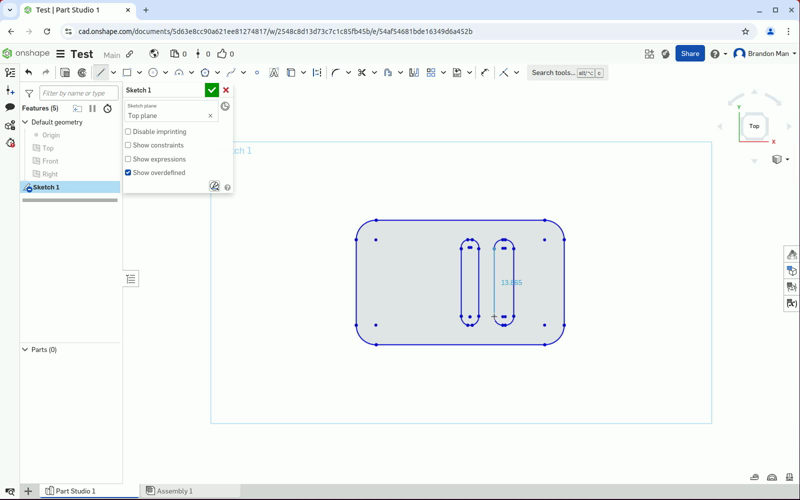
key(esc)
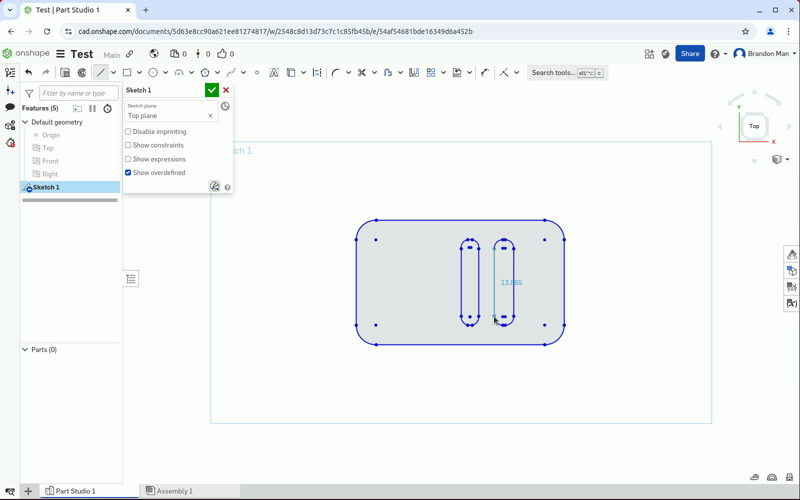
key(a)
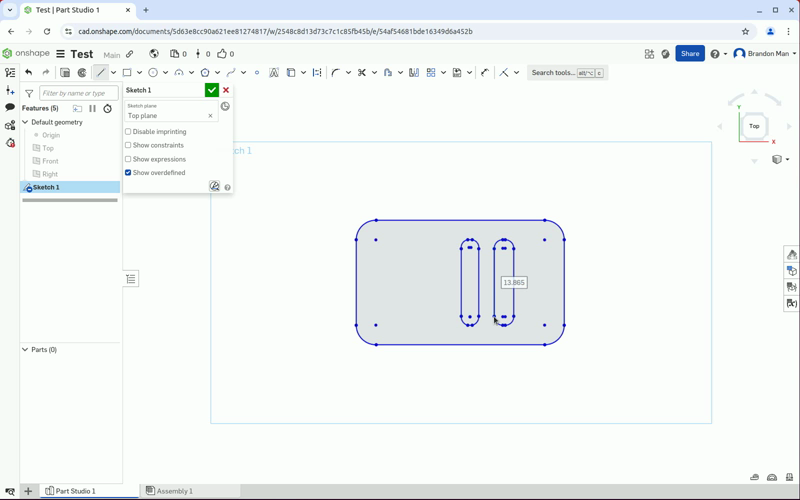
key_down(shift)
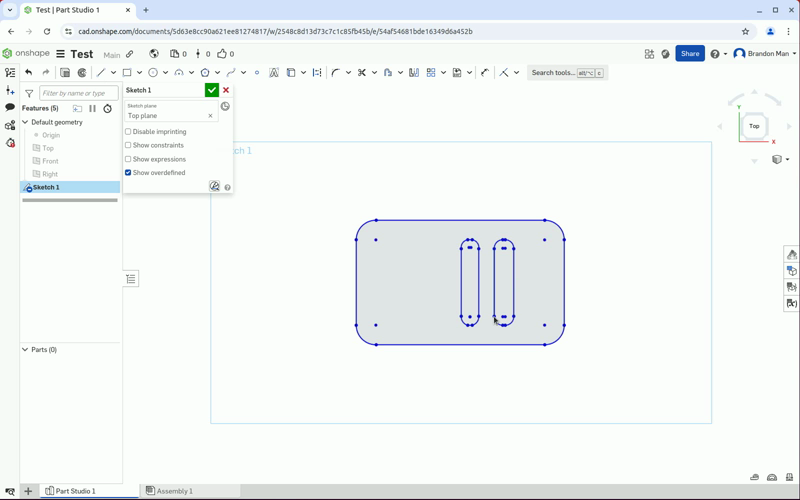
mouse_move(527, 316)
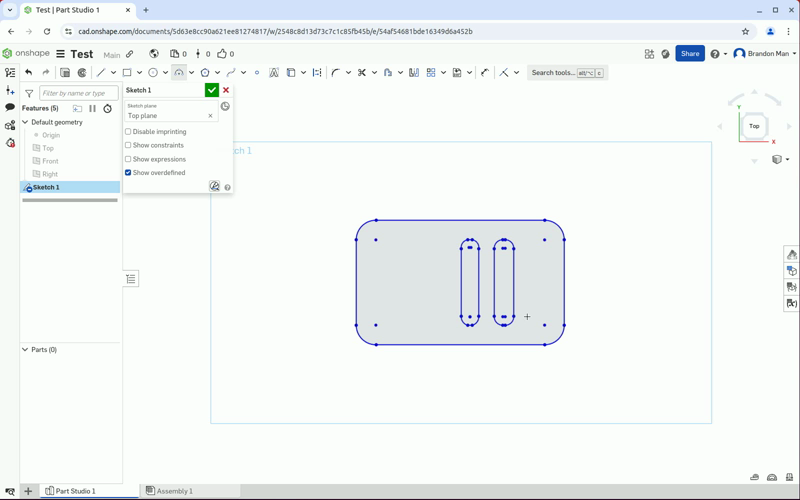
click(527, 316)
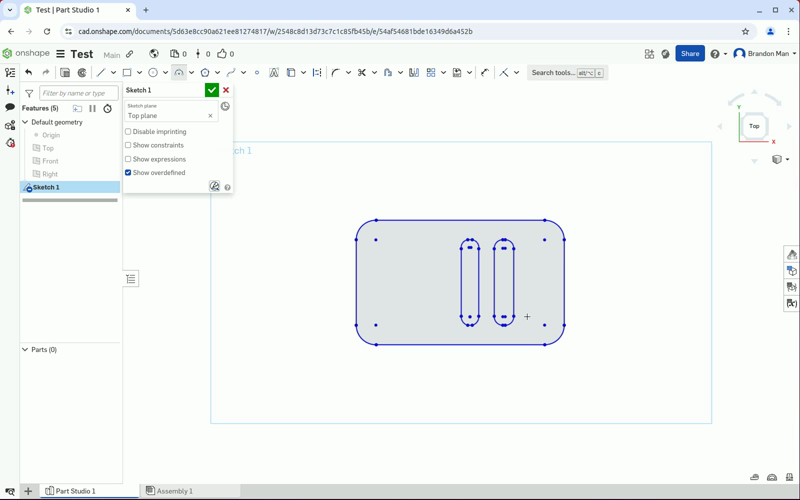
key_up(shift)
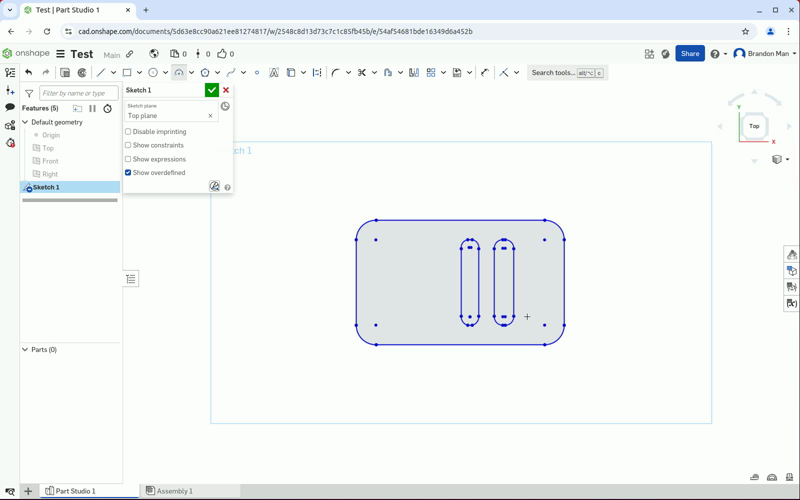
key_down(shift)
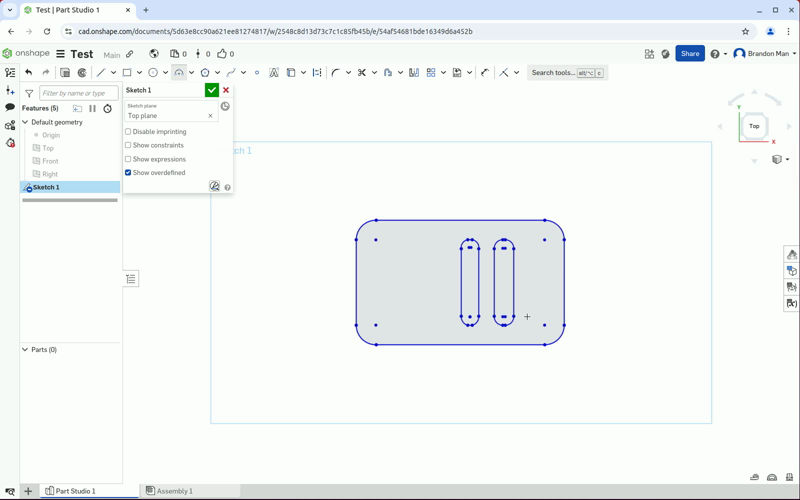
mouse_move(535, 325)
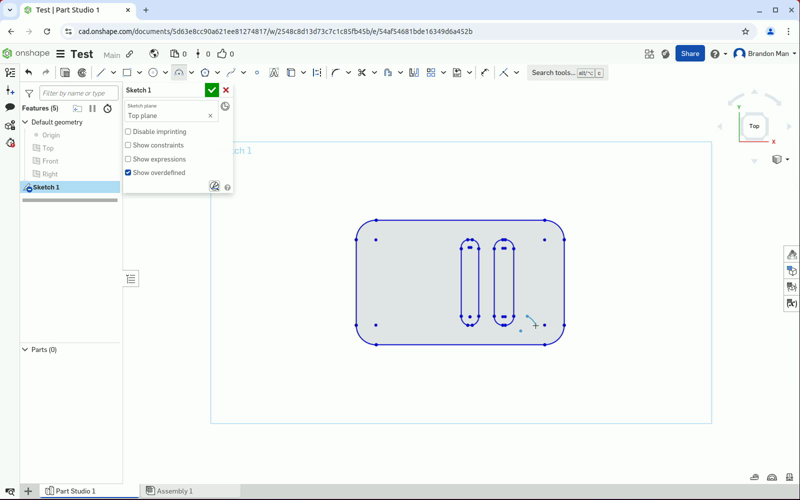
click(535, 325)
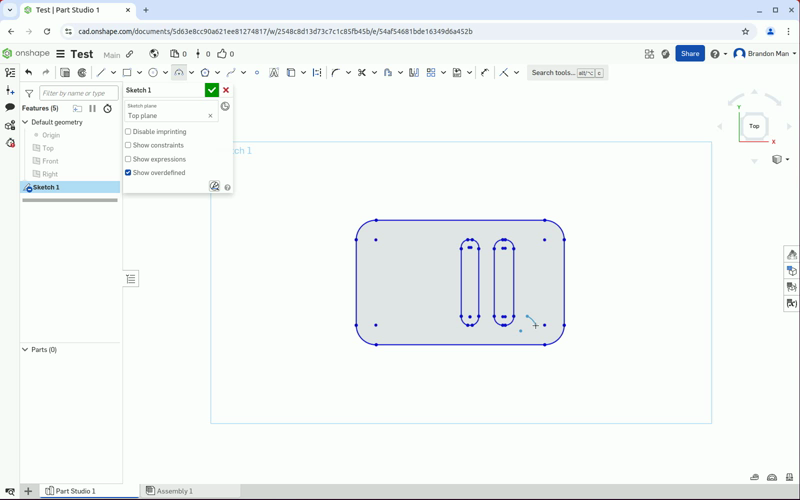
mouse_move(529, 322)
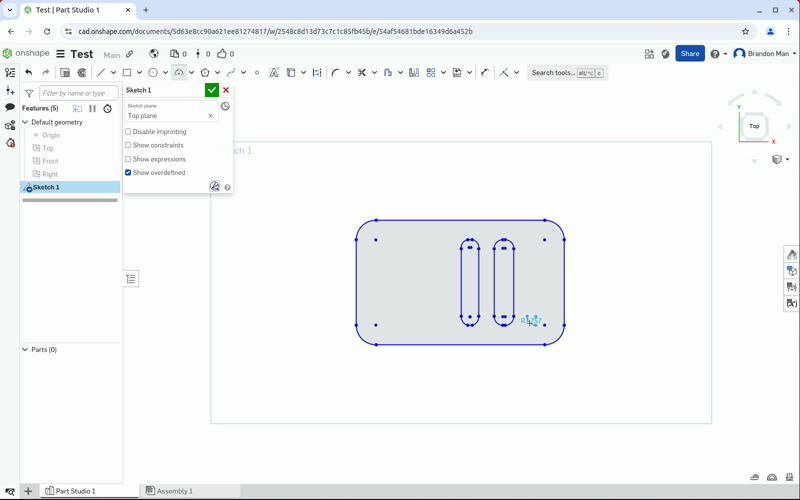
click(529, 322)
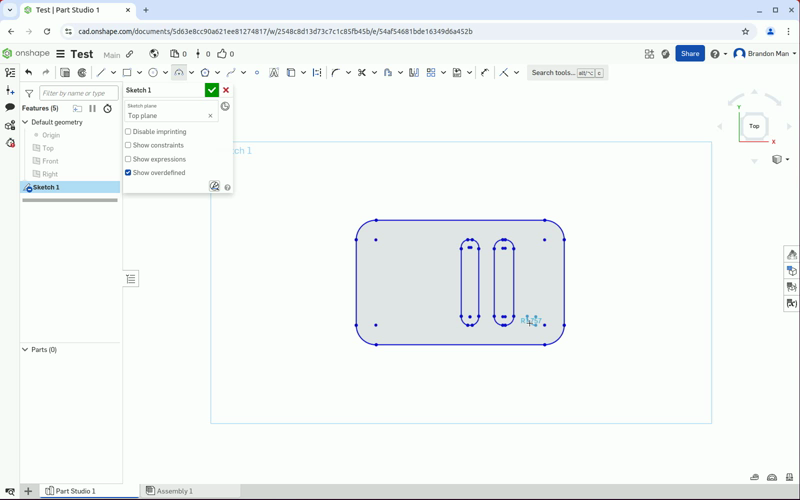
key_up(shift)
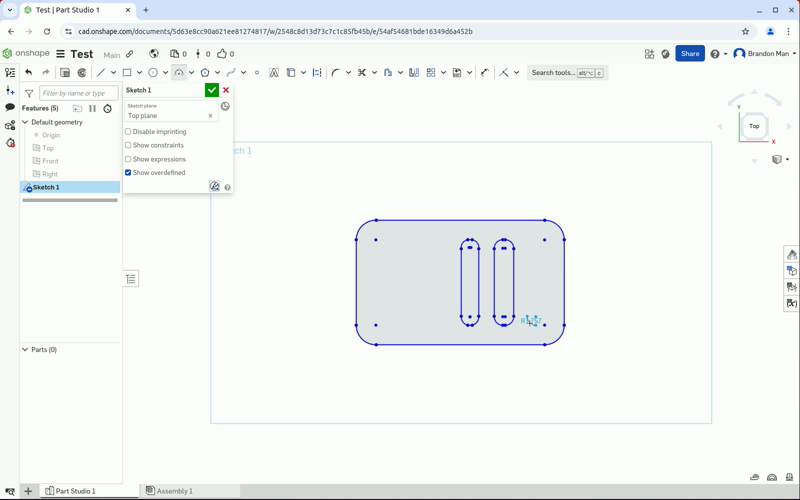
key(esc)
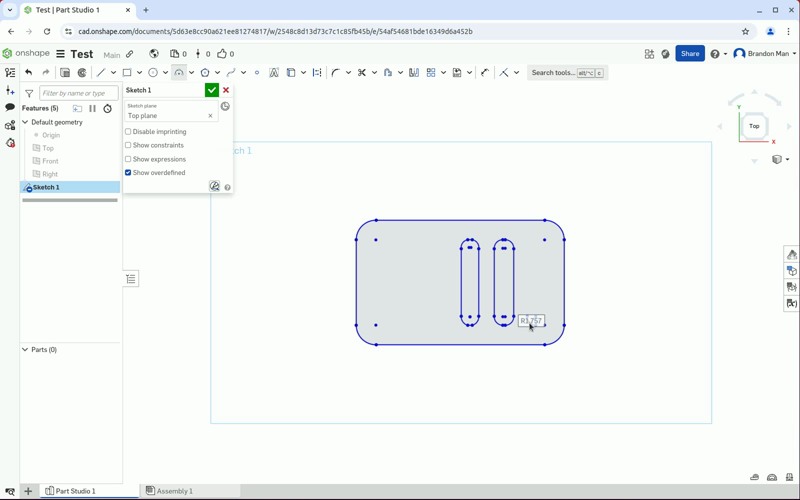
key(l)
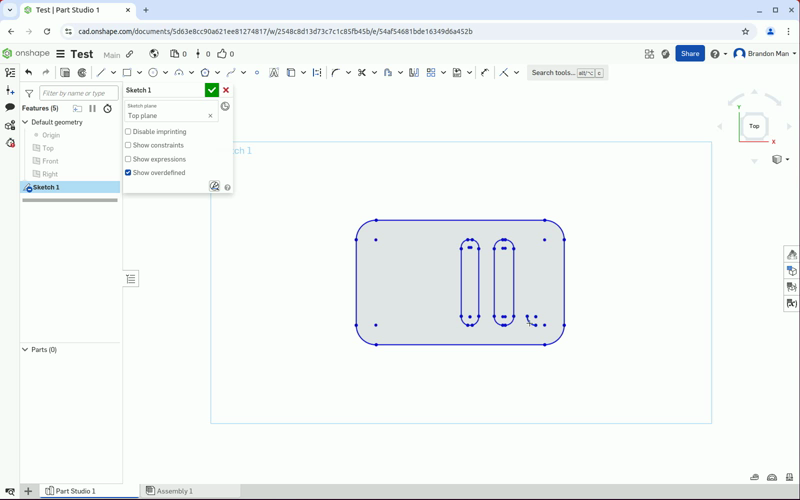
mouse_move(535, 325)
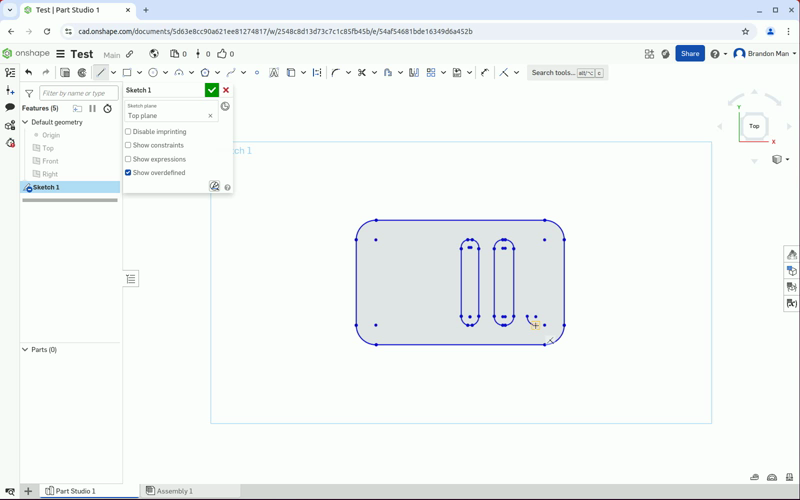
click(535, 325)
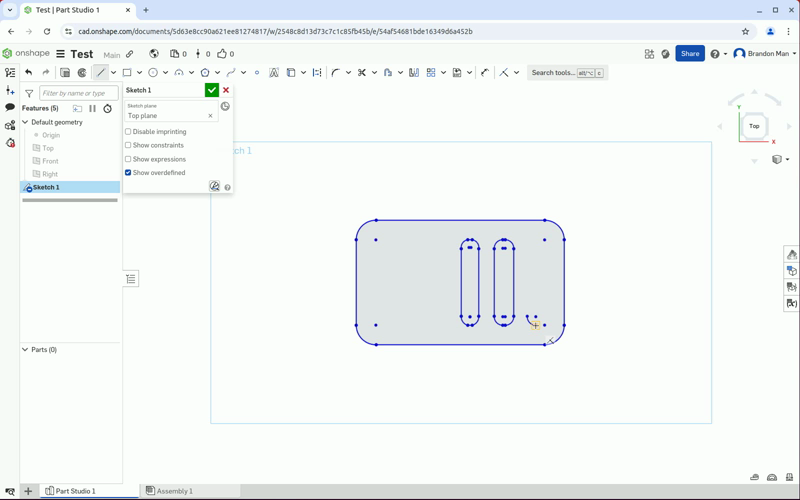
key_down(shift)
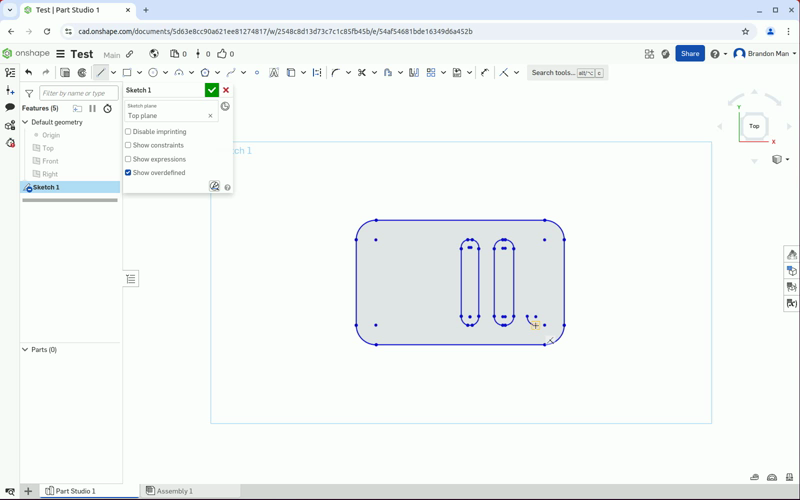
mouse_move(565, 325)
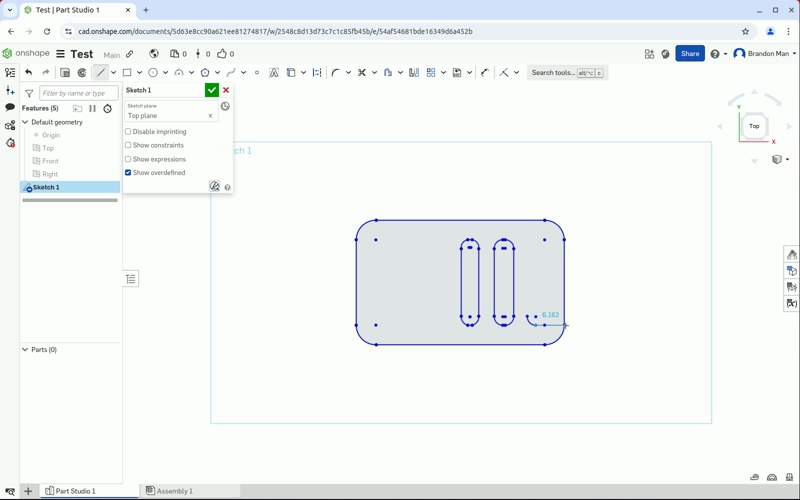
mouse_move(537, 325)
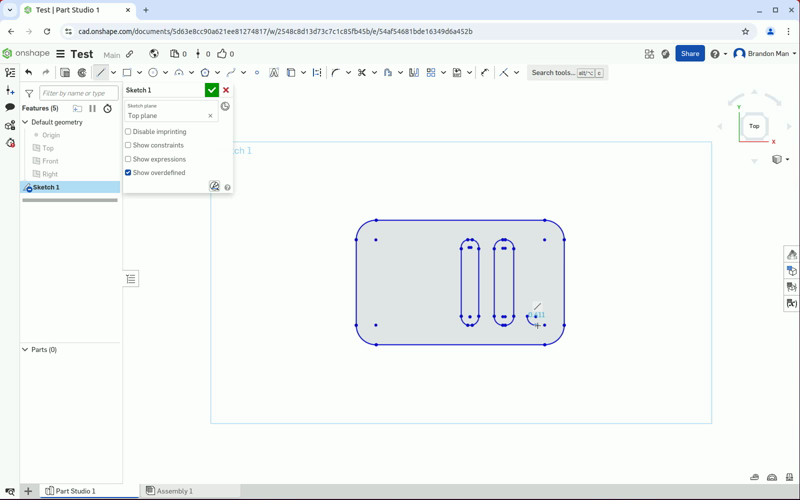
scroll(6)
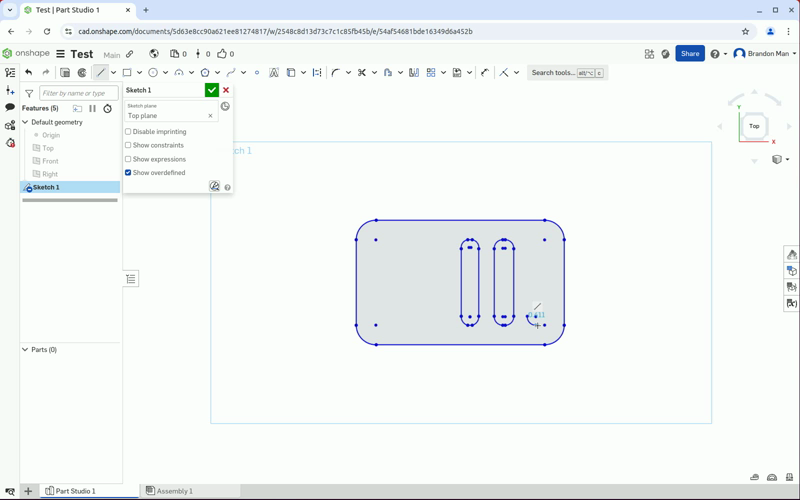
scroll(6)
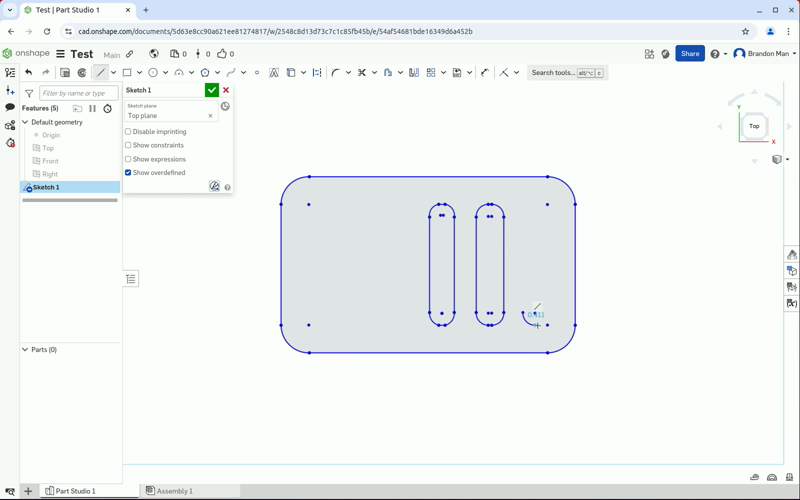
scroll(6)
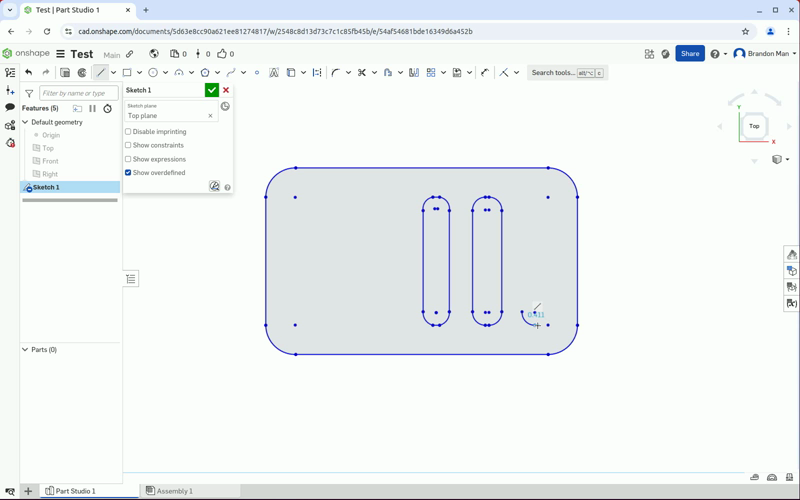
scroll(6)
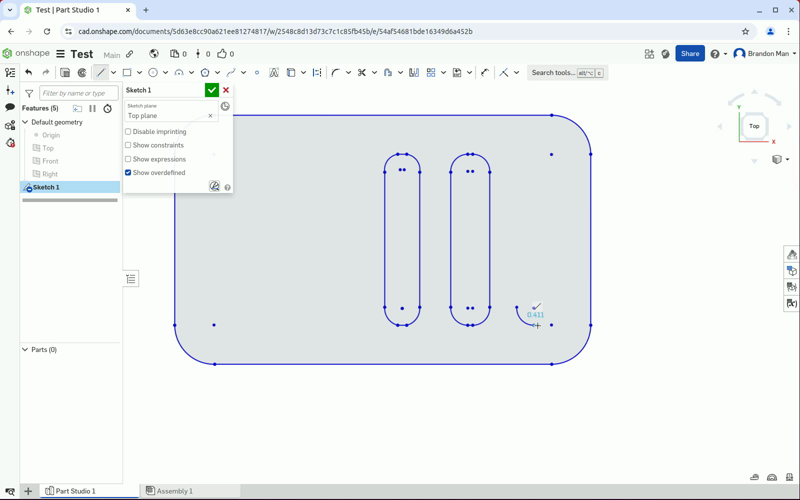
scroll(6)
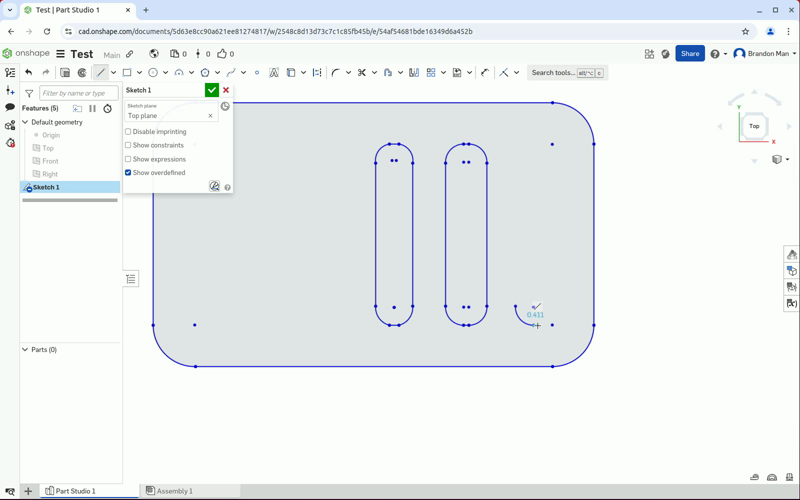
scroll(6)
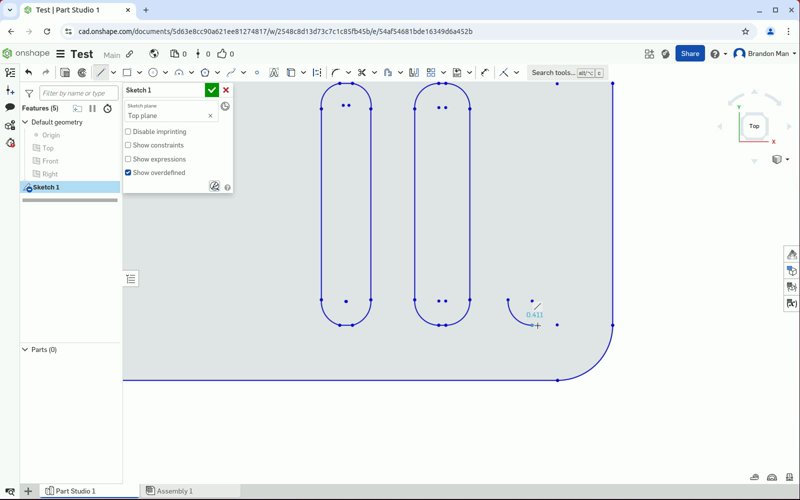
scroll(6)
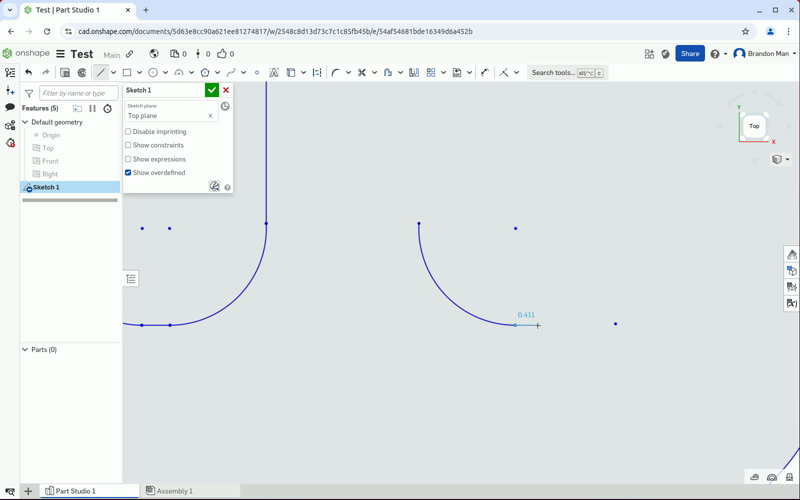
click(537, 325)
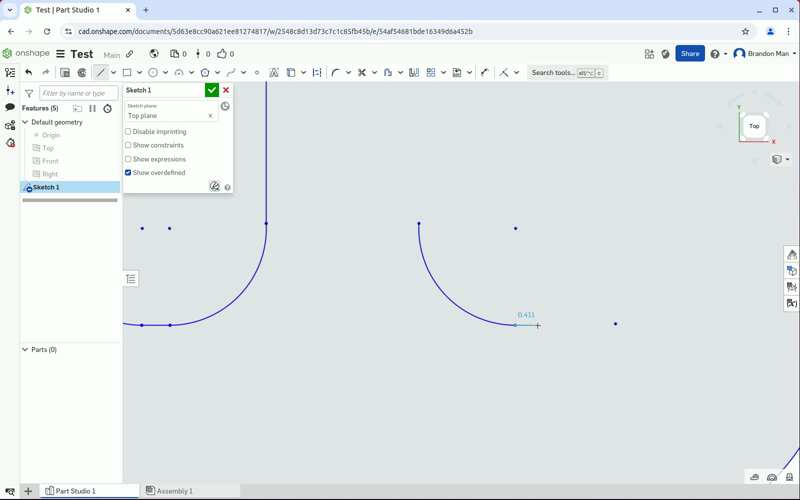
scroll(-6)
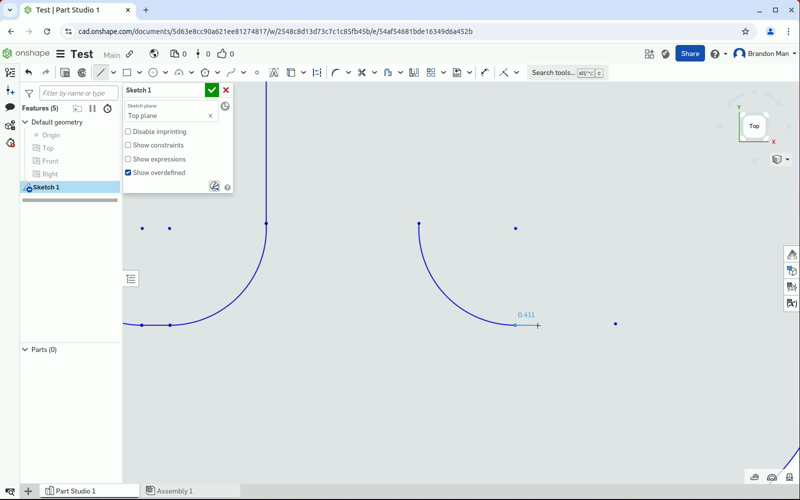
scroll(-6)
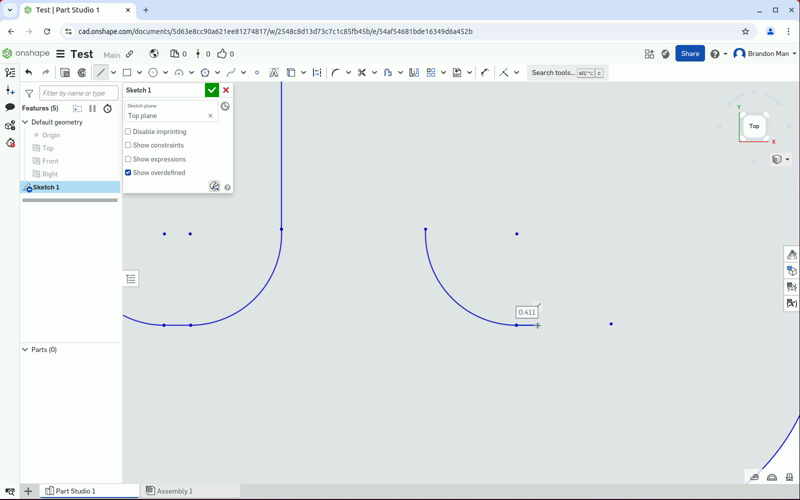
scroll(-6)
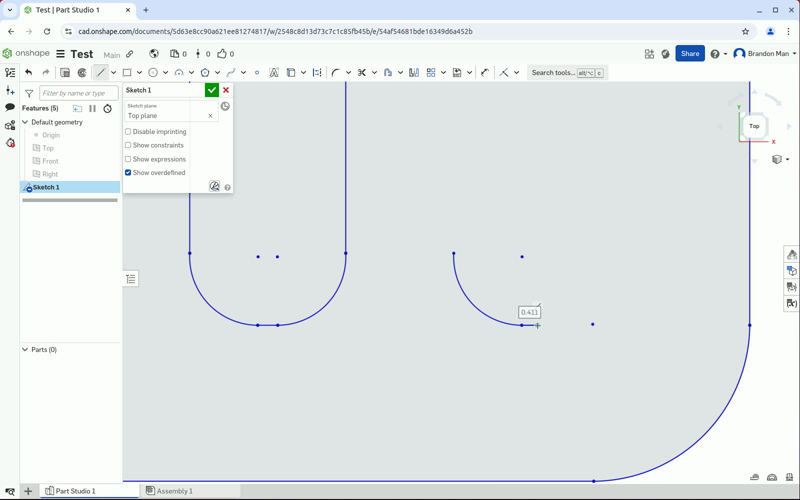
scroll(-6)
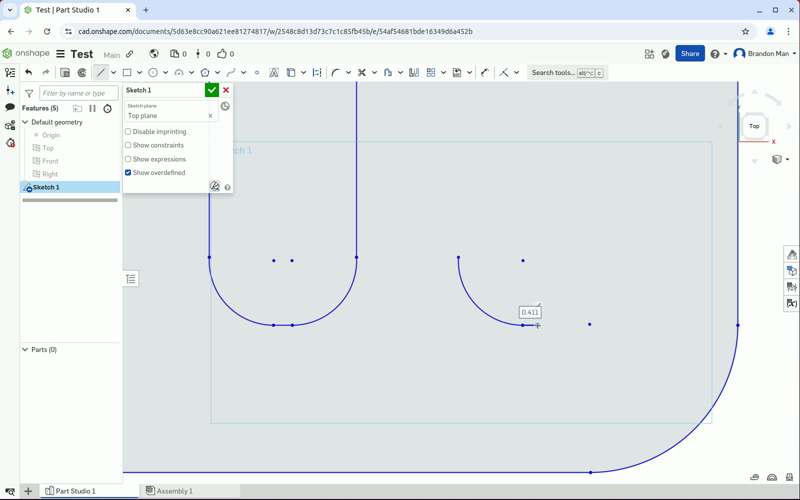
scroll(-6)
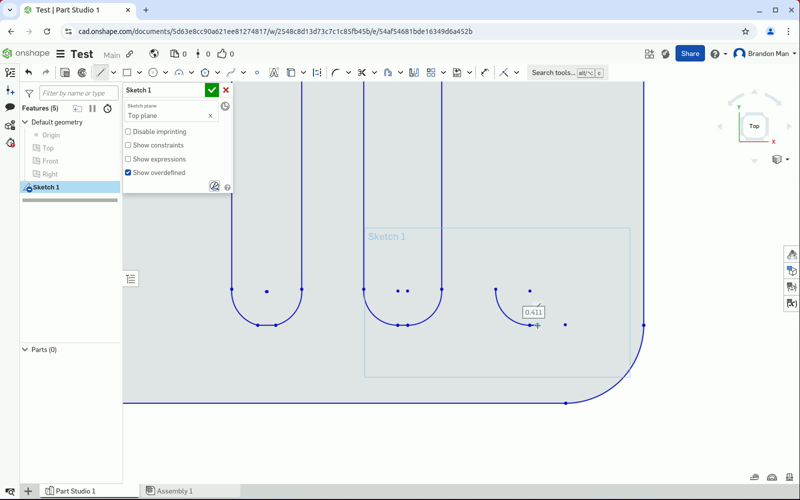
scroll(-6)
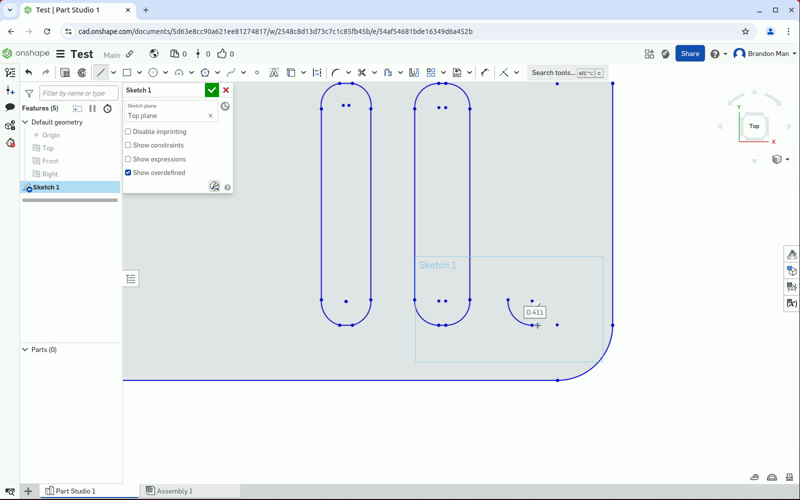
scroll(-6)
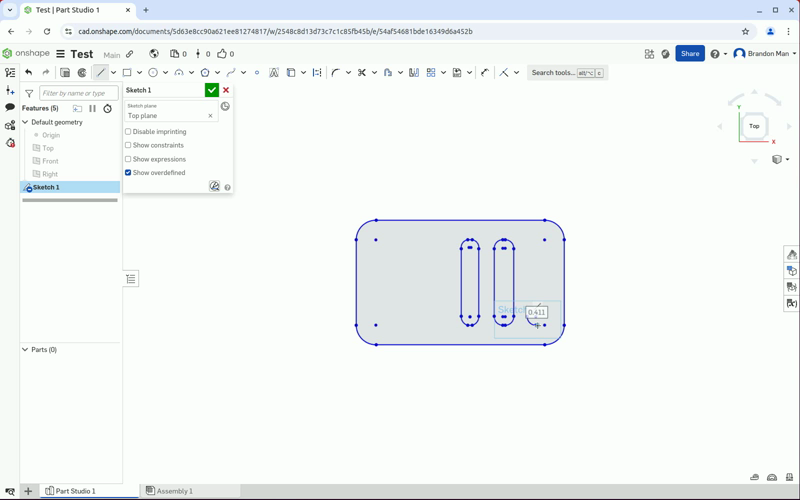
key_up(shift)
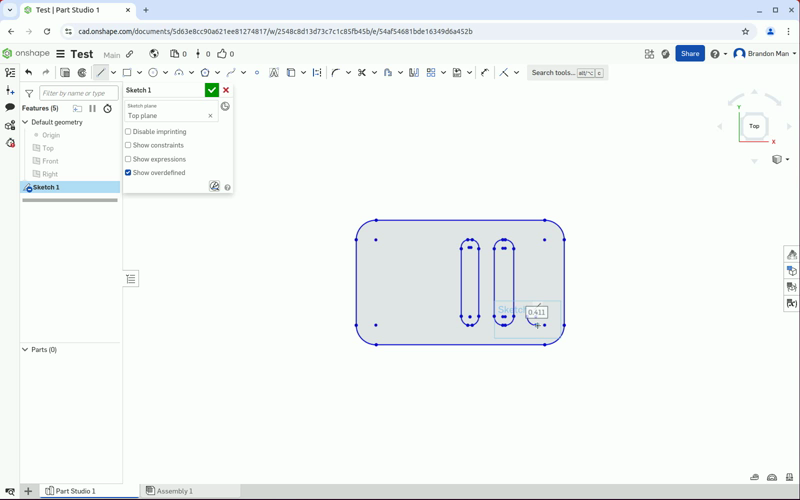
key(esc)
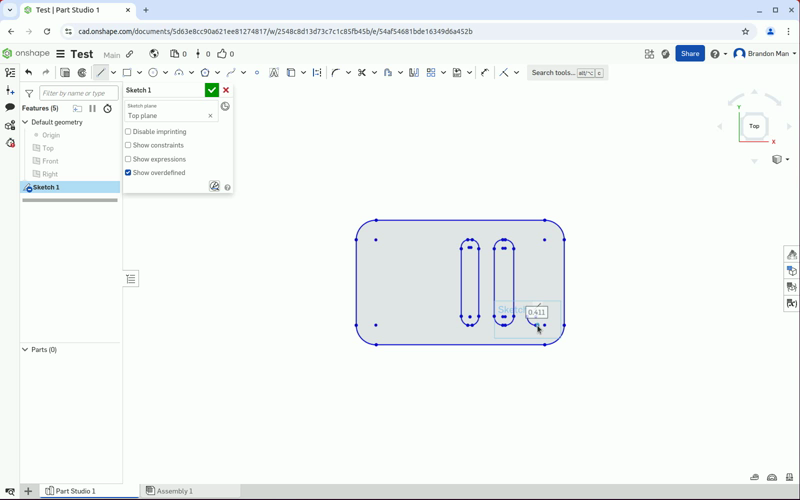
key(a)
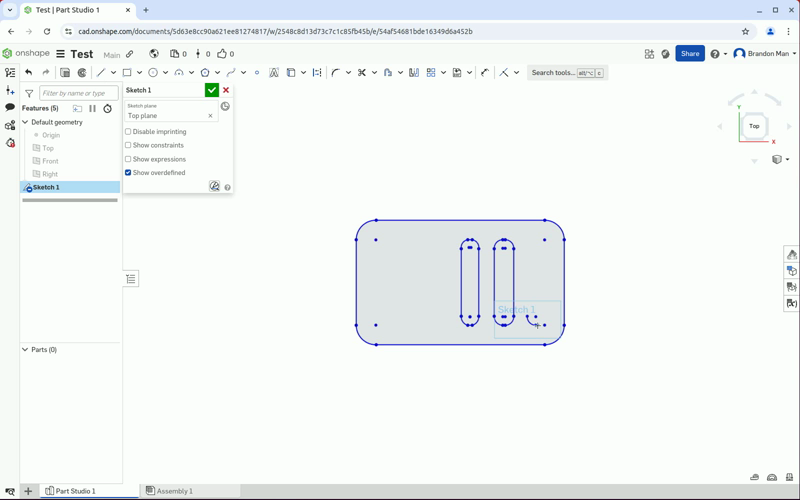
mouse_move(537, 325)
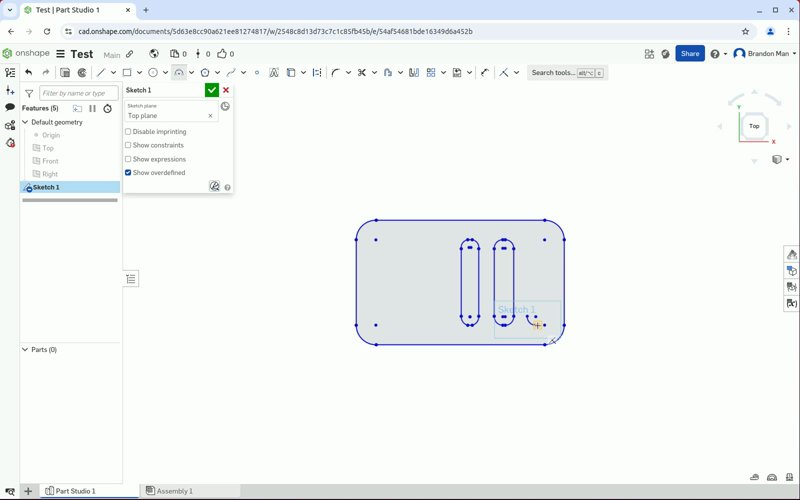
scroll(6)
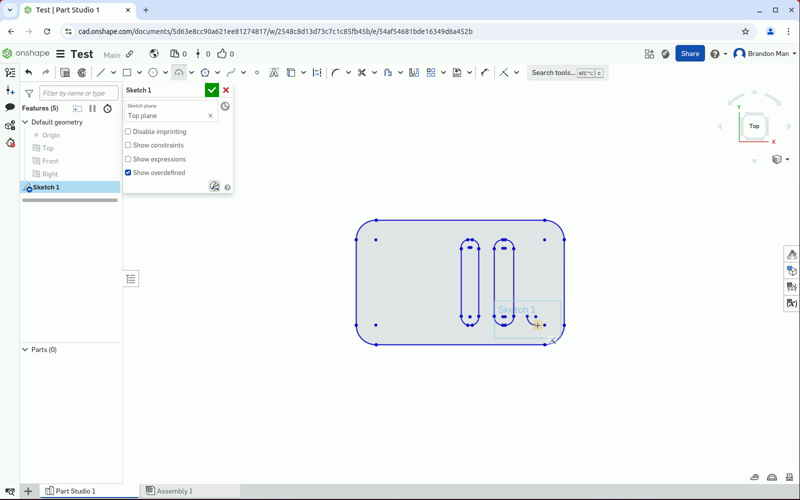
scroll(6)
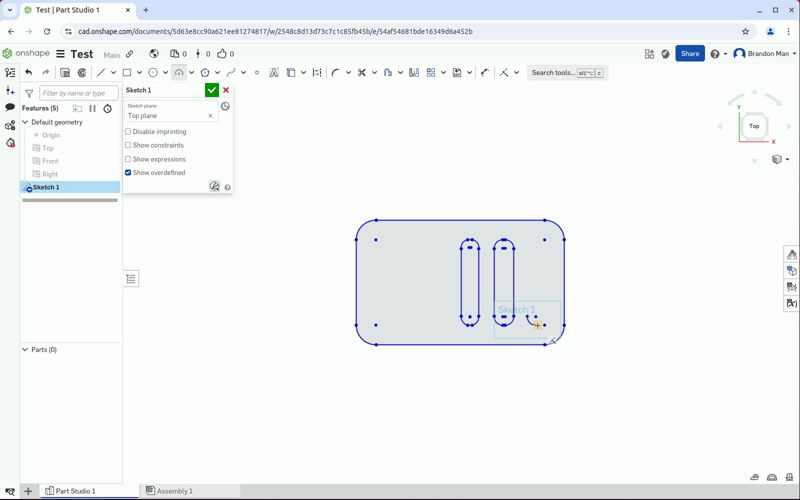
scroll(6)
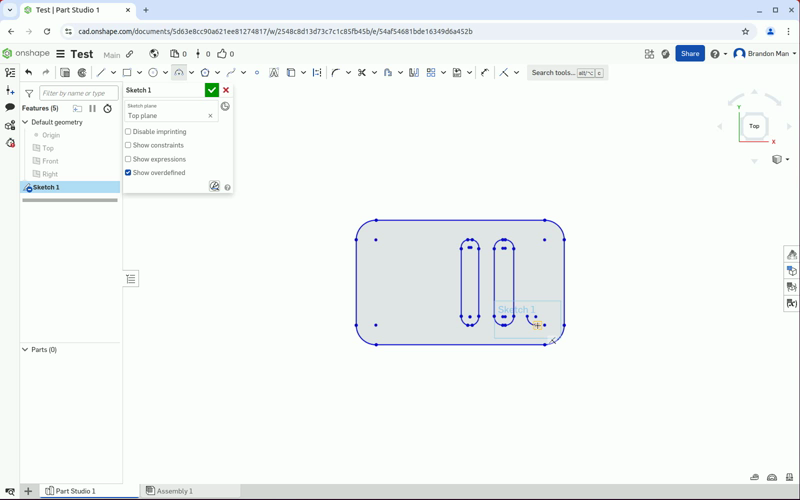
scroll(6)
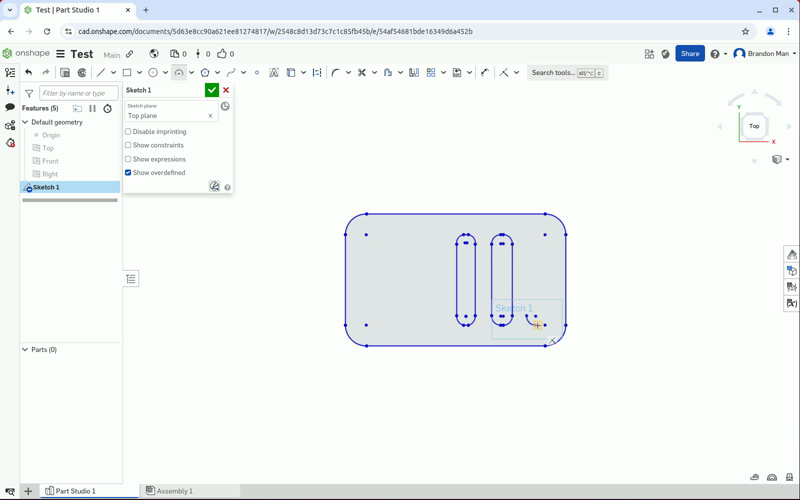
scroll(6)
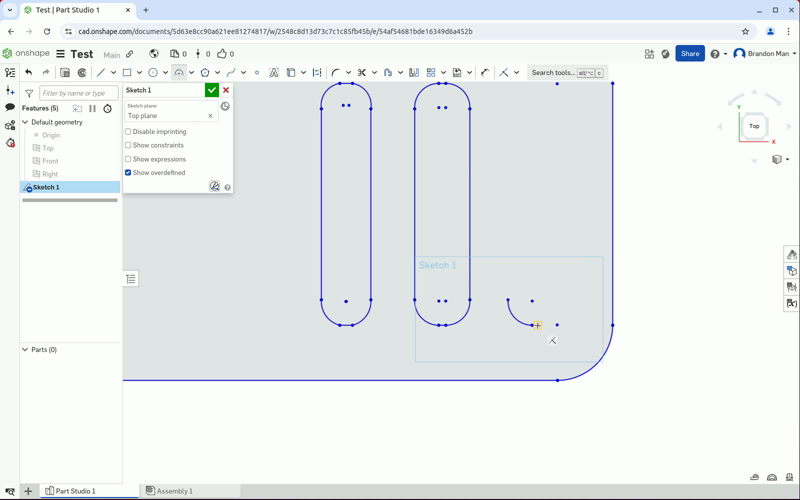
scroll(6)
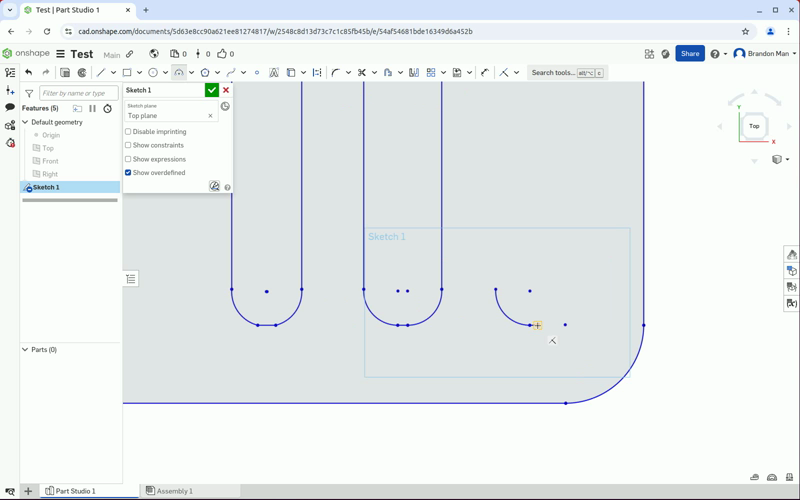
scroll(6)
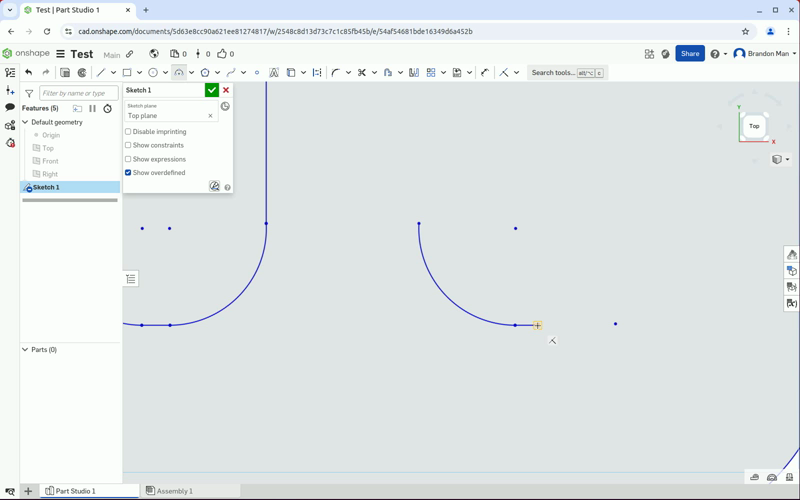
click(537, 325)
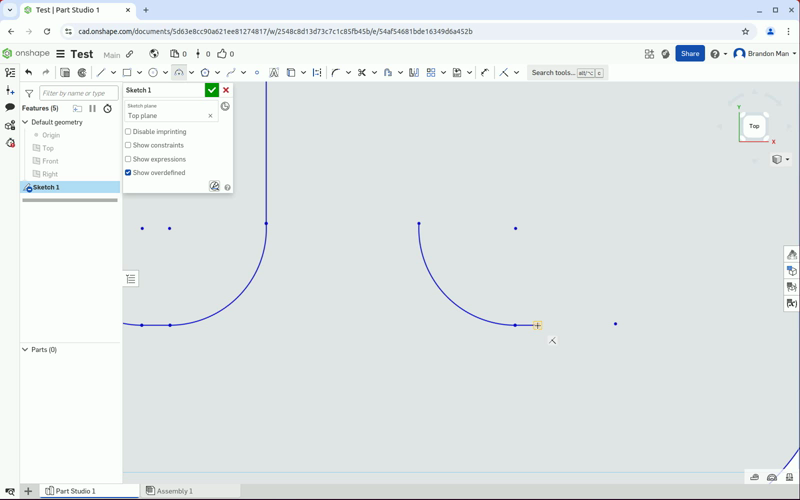
scroll(-6)
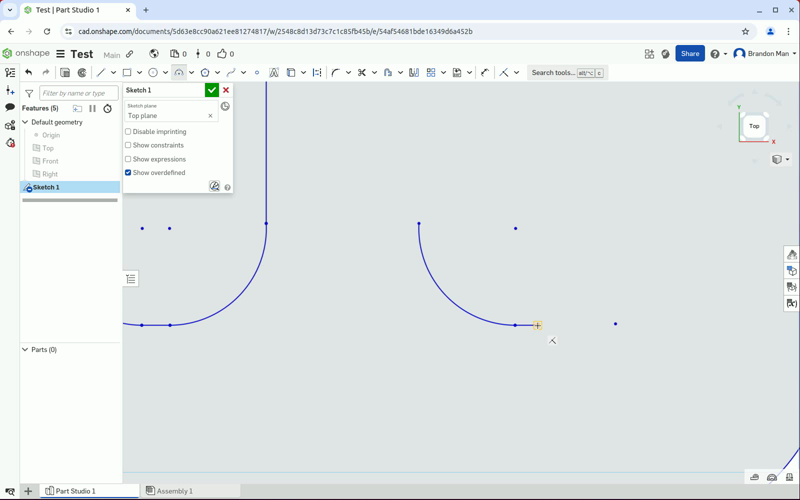
scroll(-6)
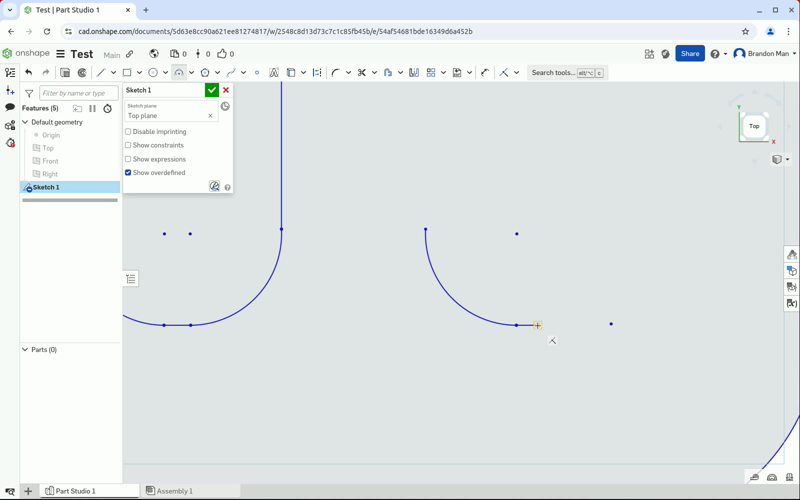
scroll(-6)
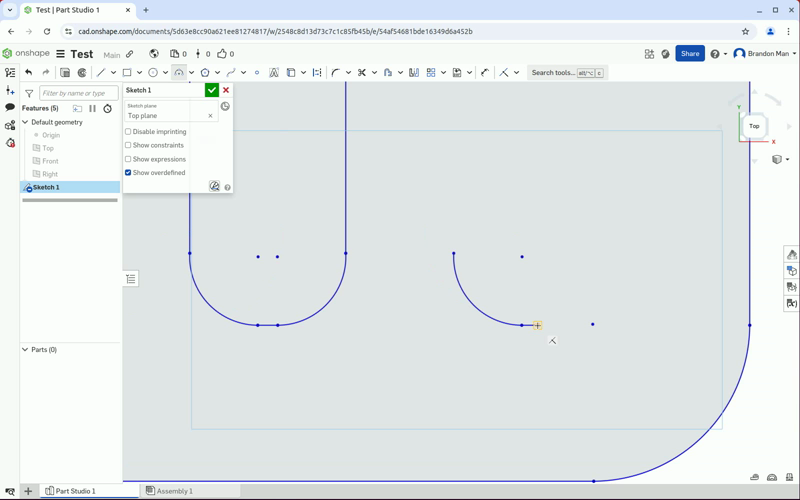
scroll(-6)
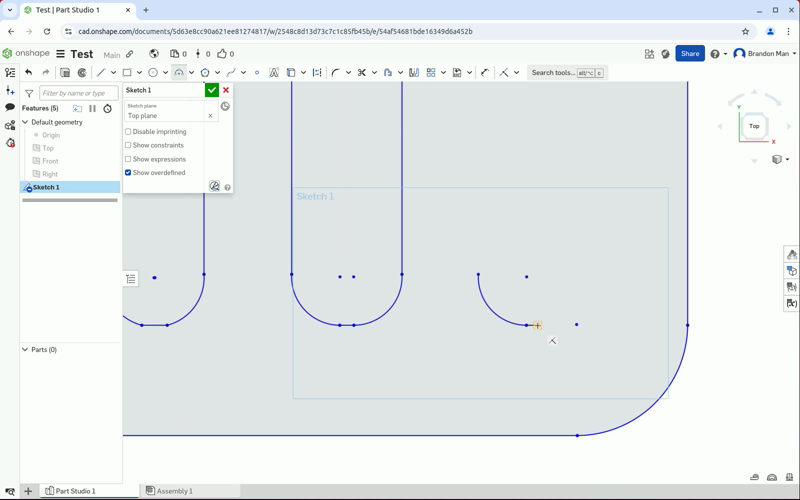
scroll(-6)
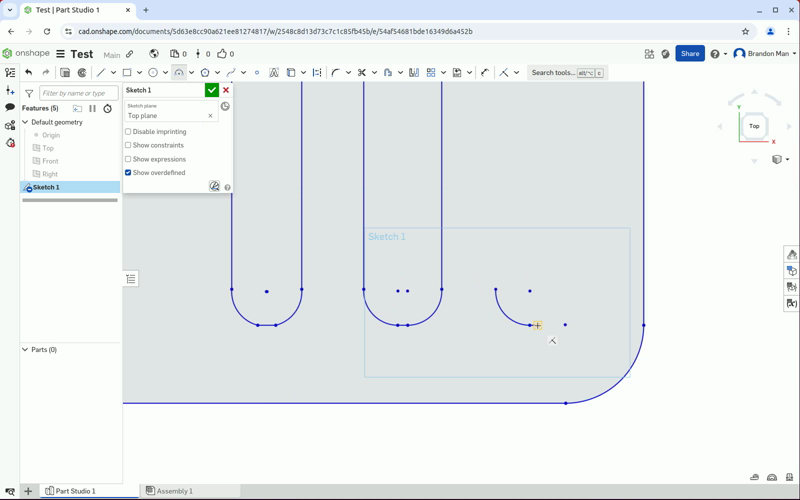
scroll(-6)
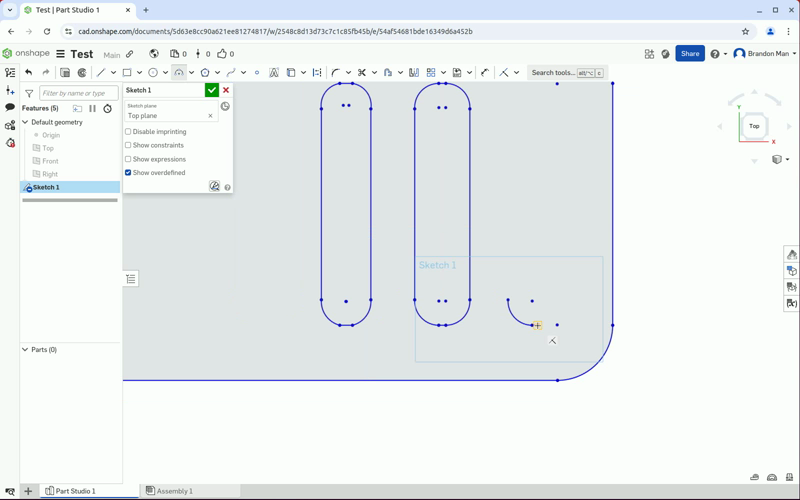
scroll(-6)
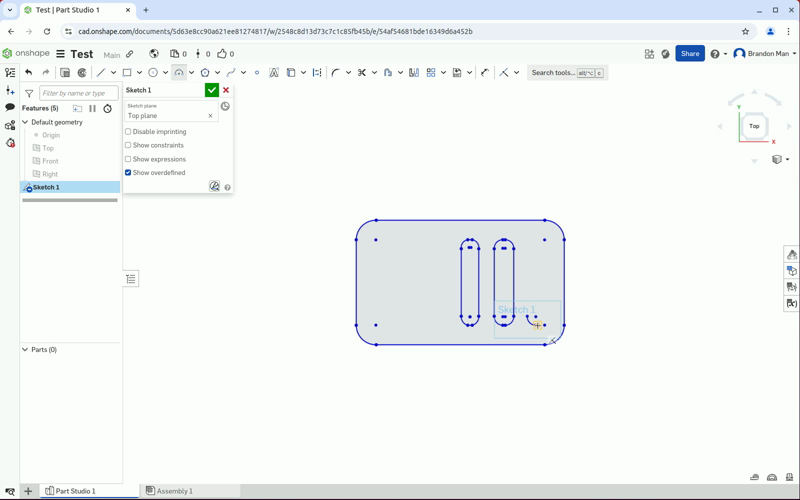
key_down(shift)
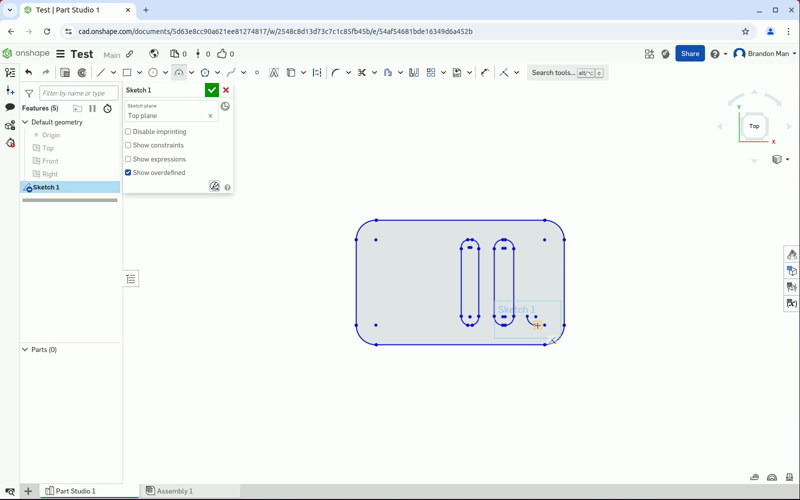
mouse_move(546, 316)
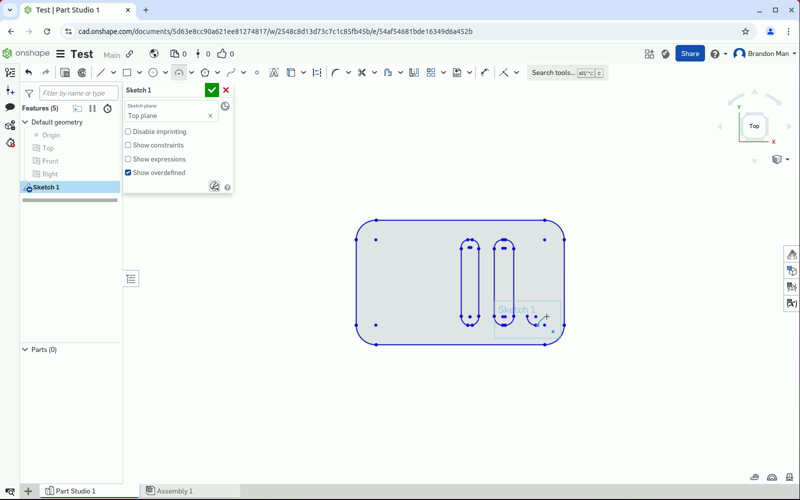
click(546, 316)
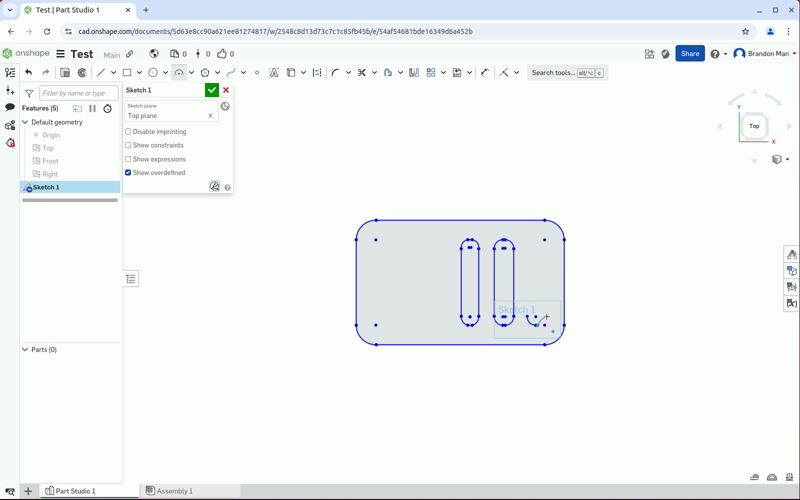
mouse_move(544, 322)
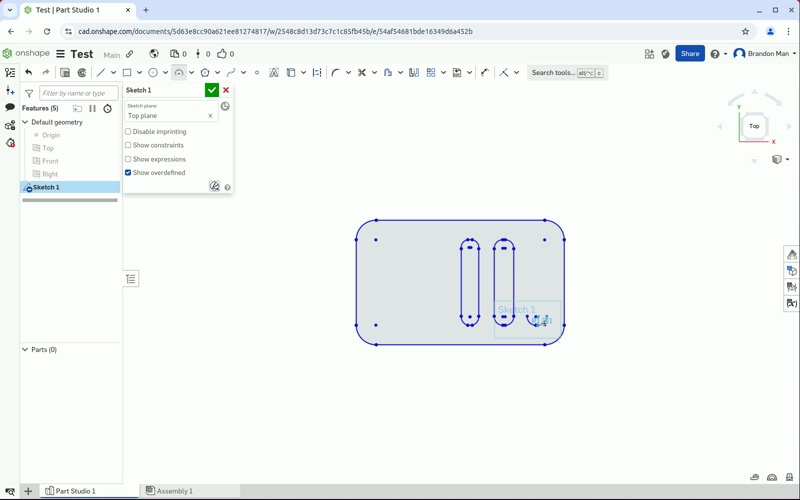
scroll(6)
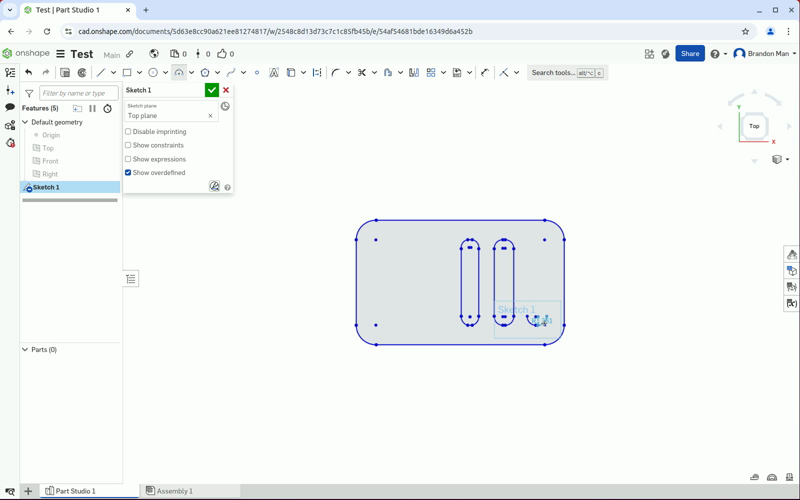
scroll(6)
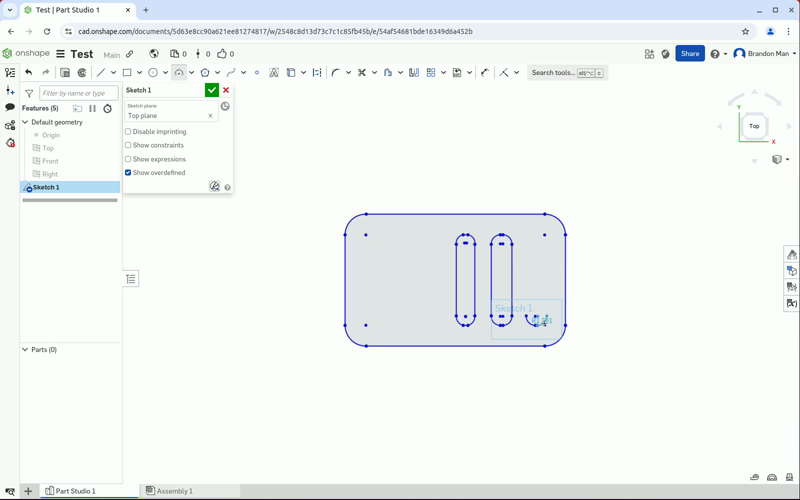
scroll(6)
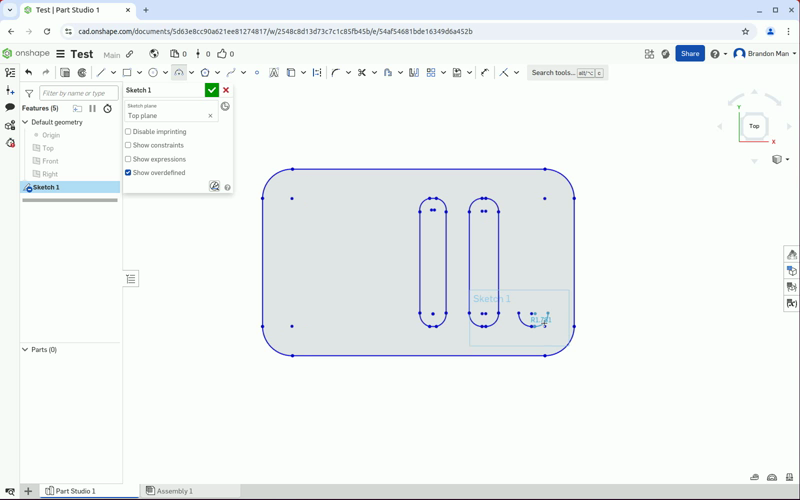
scroll(6)
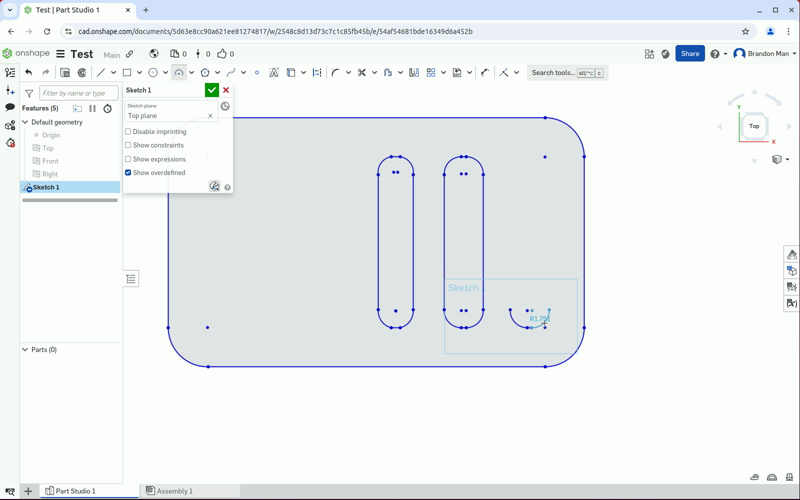
scroll(6)
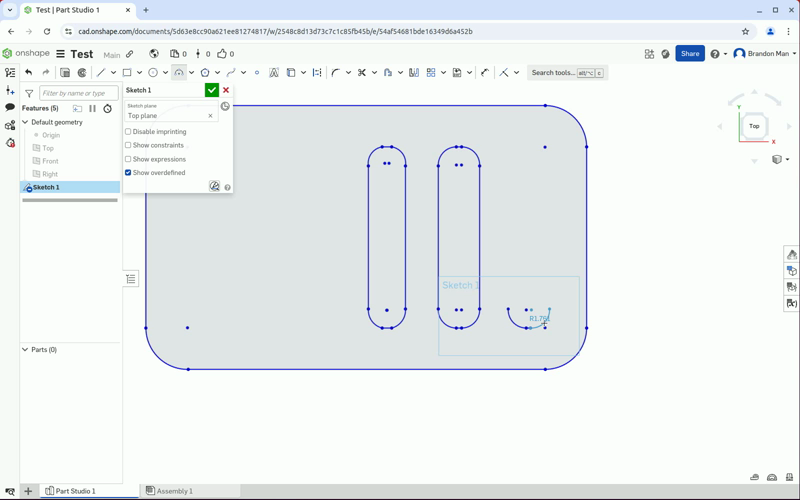
scroll(6)
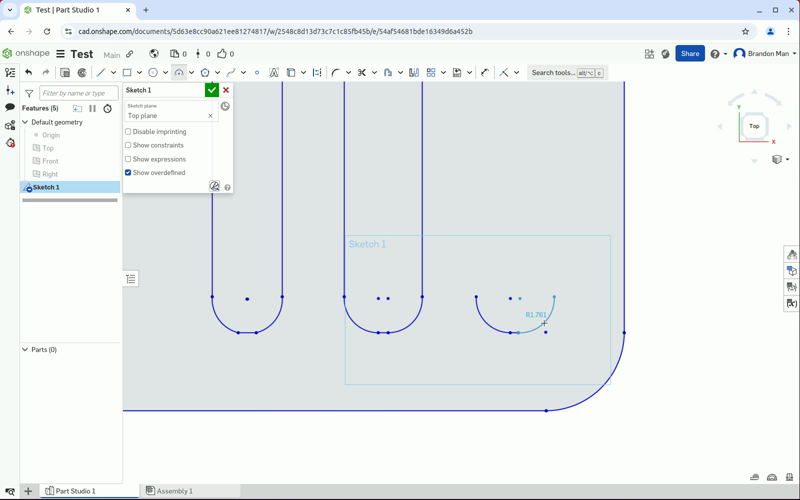
scroll(6)
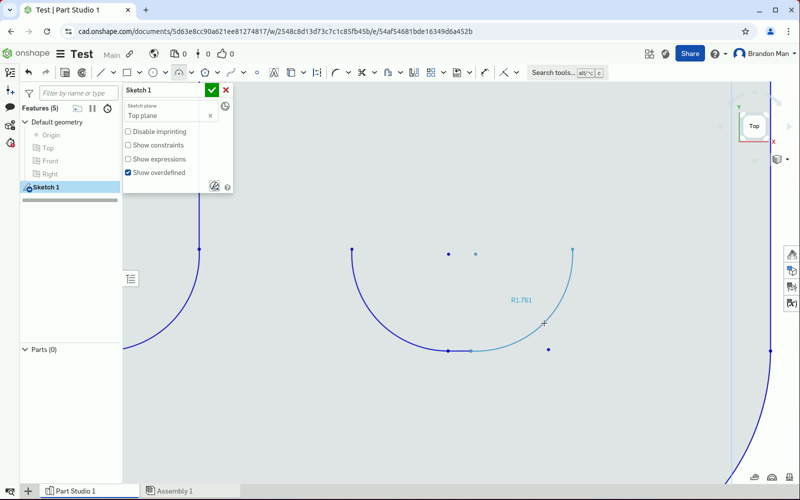
click(544, 322)
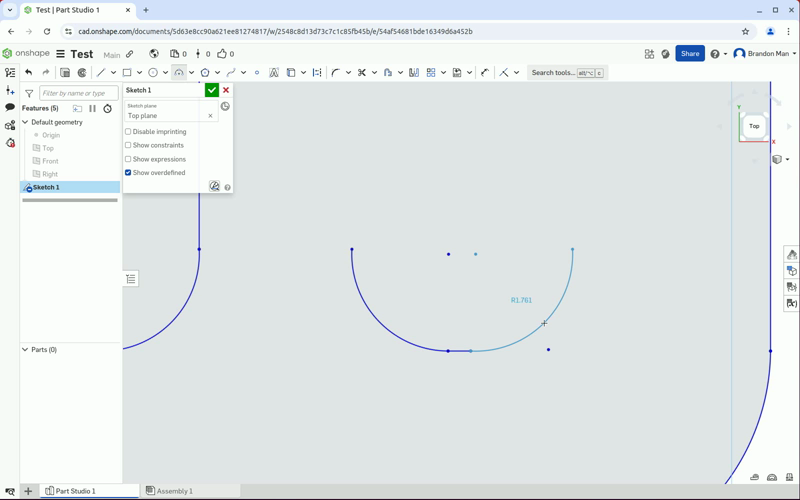
scroll(-6)
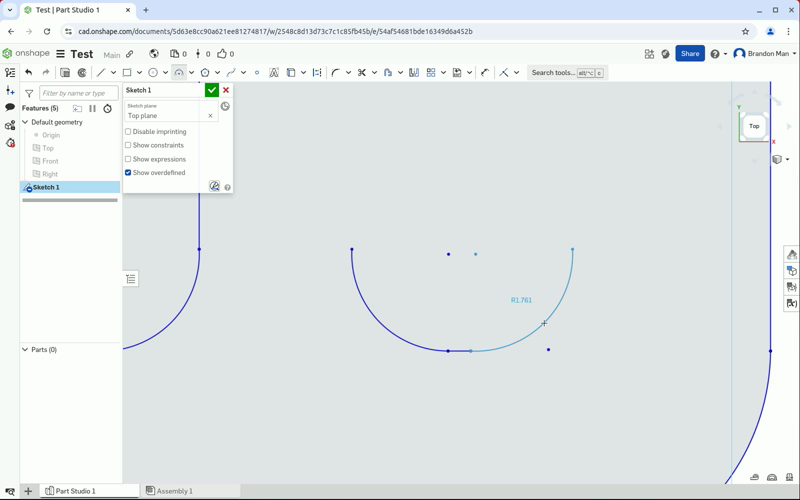
scroll(-6)
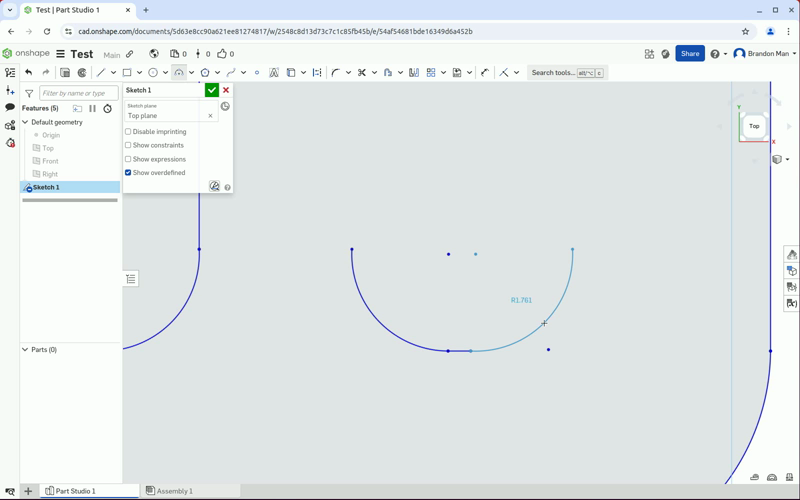
scroll(-6)
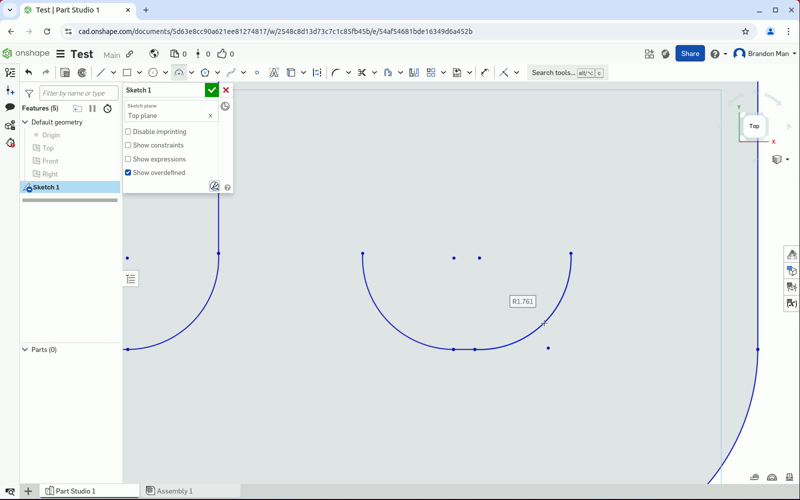
scroll(-6)
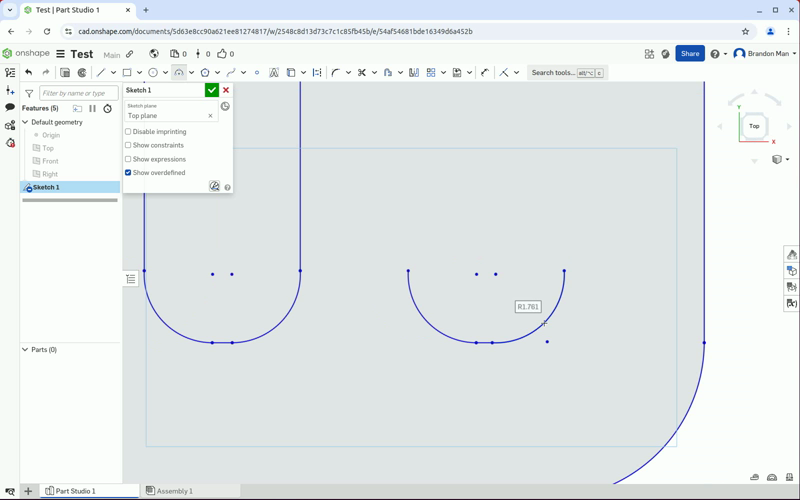
scroll(-6)
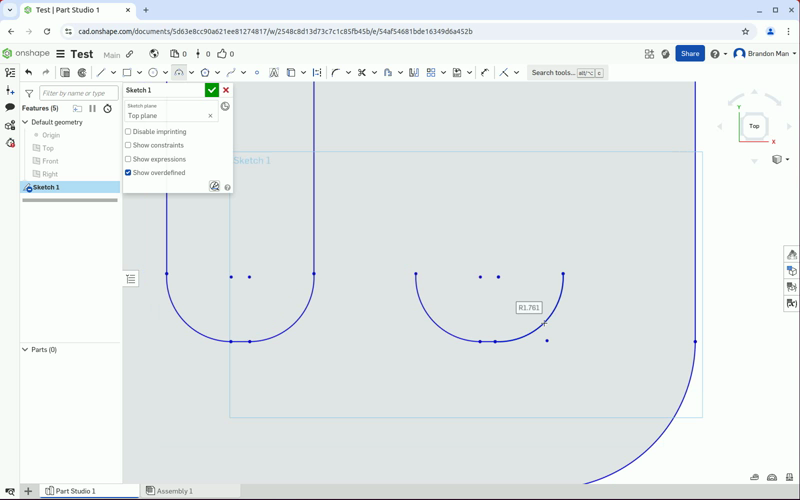
scroll(-6)
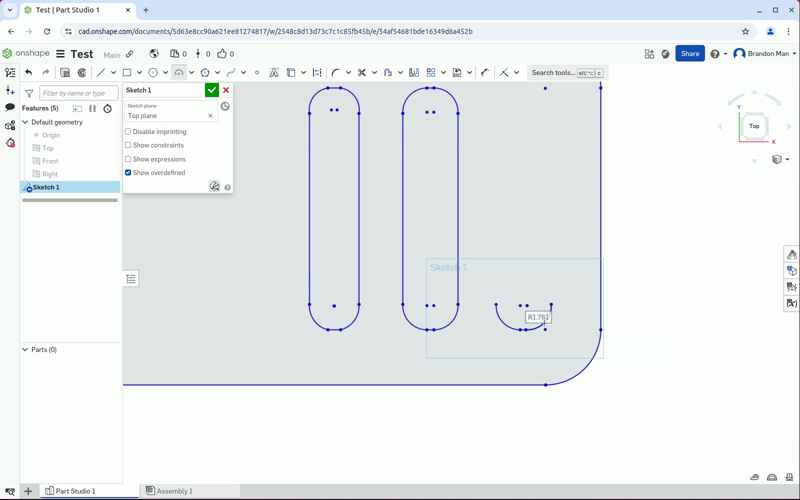
scroll(-6)
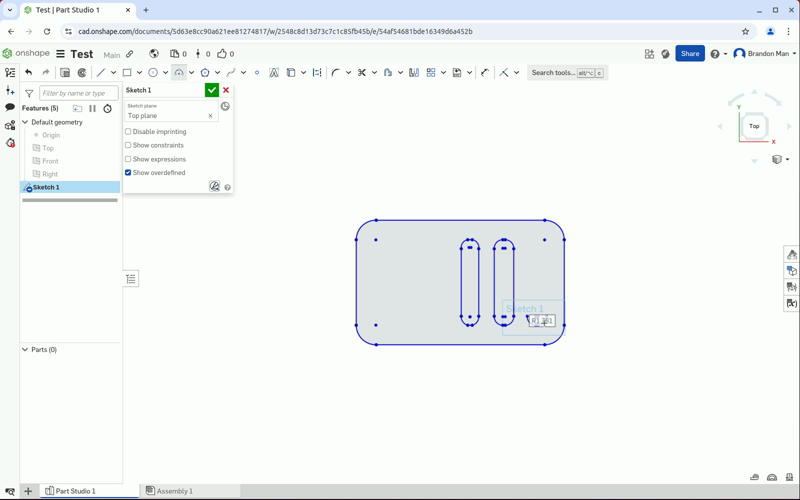
key_up(shift)
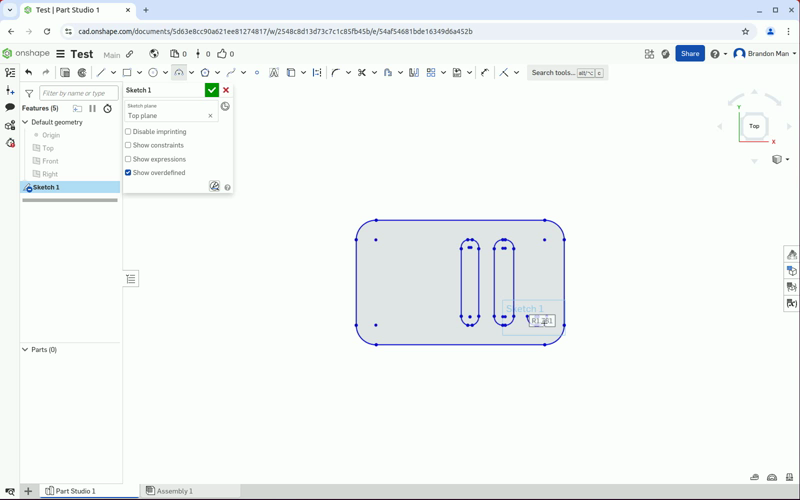
key(esc)
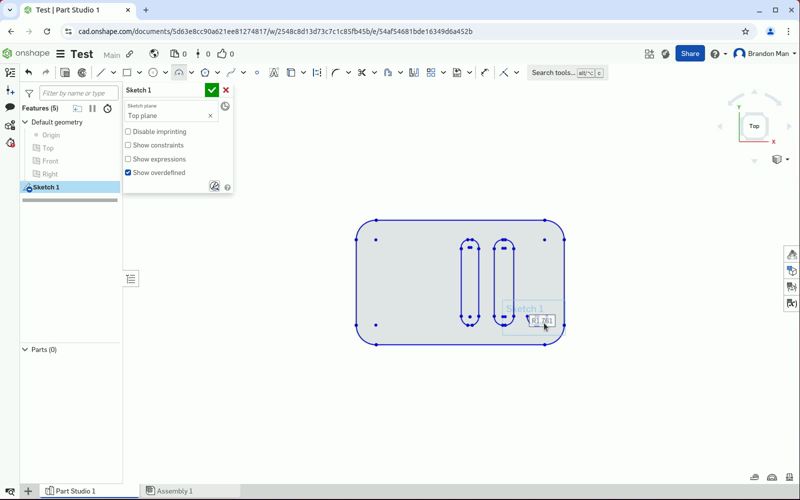
key(l)
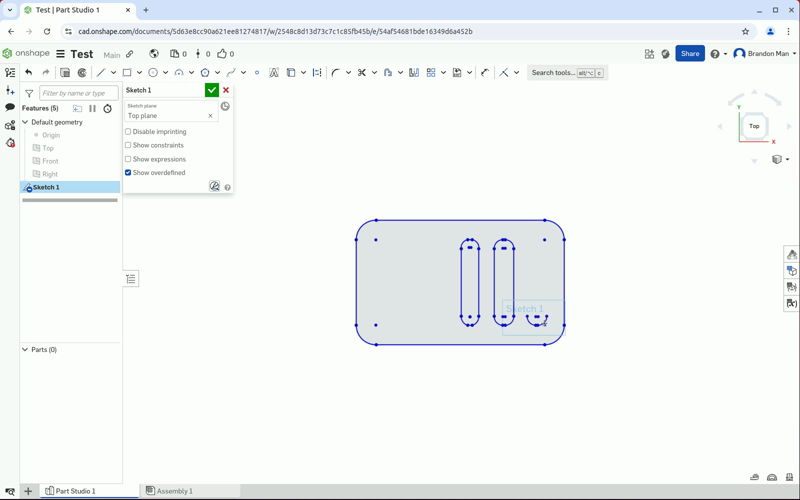
mouse_move(546, 316)
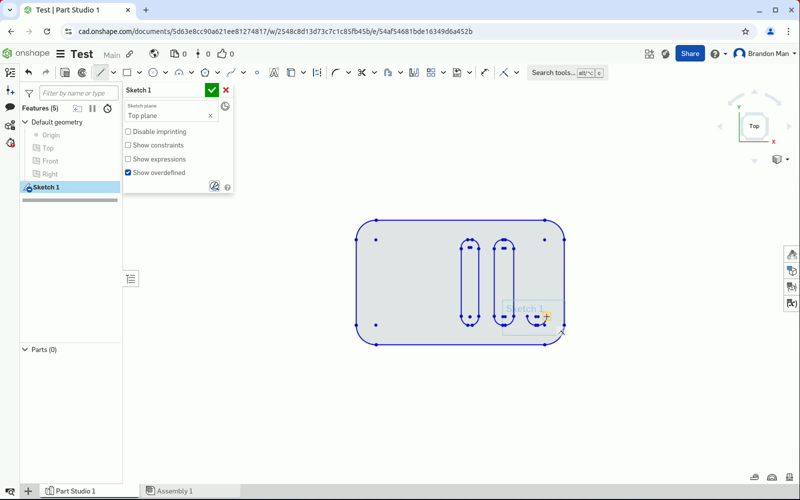
click(546, 316)
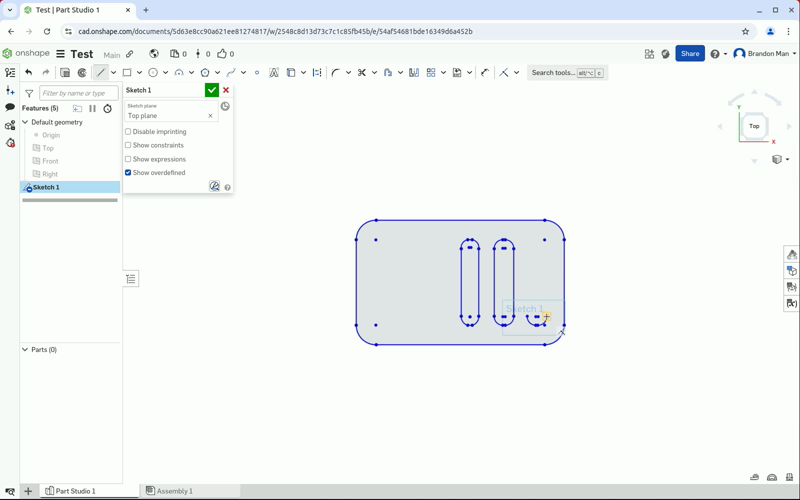
key_down(shift)
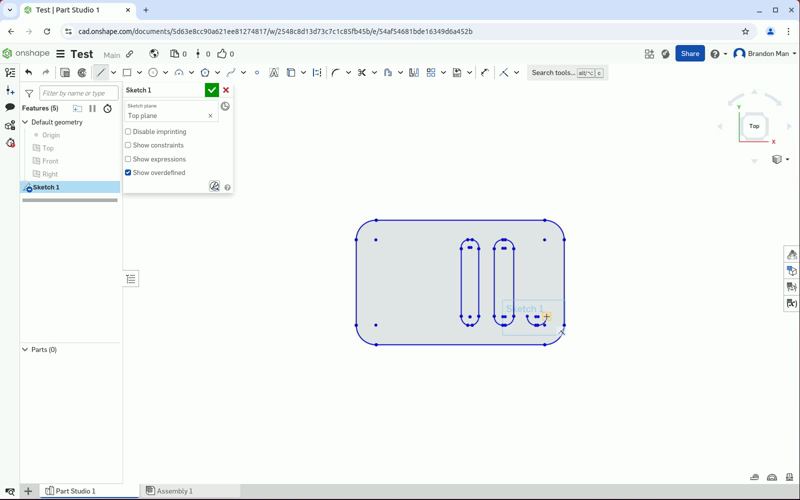
mouse_move(546, 248)
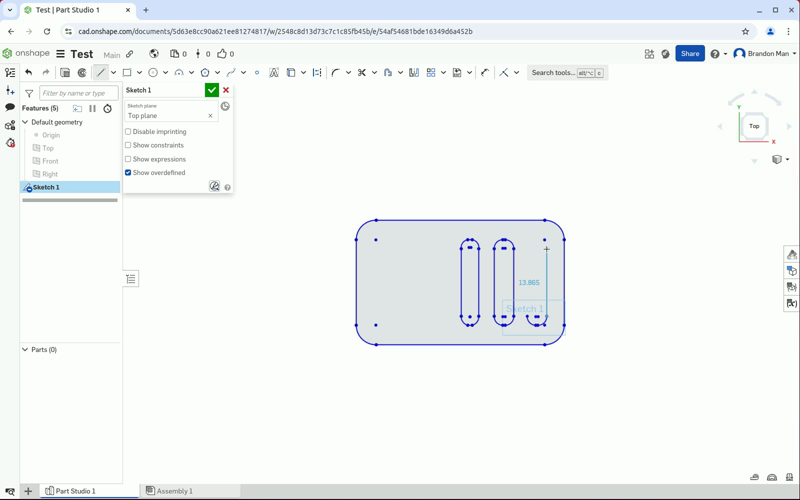
click(546, 248)
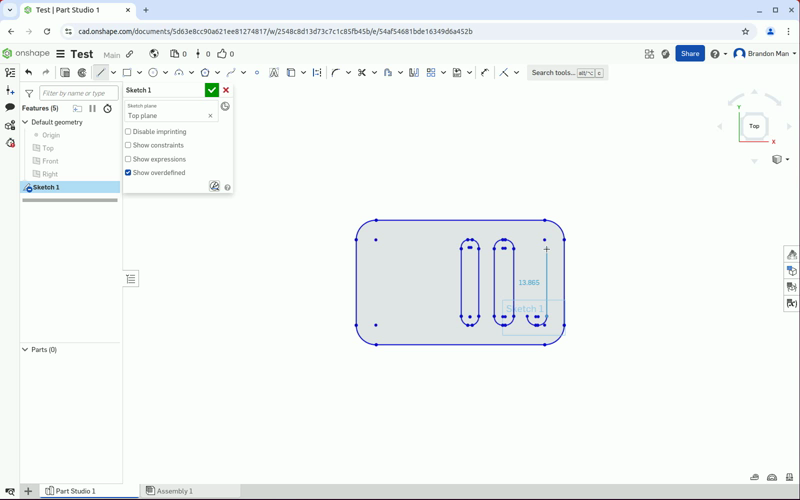
key_up(shift)
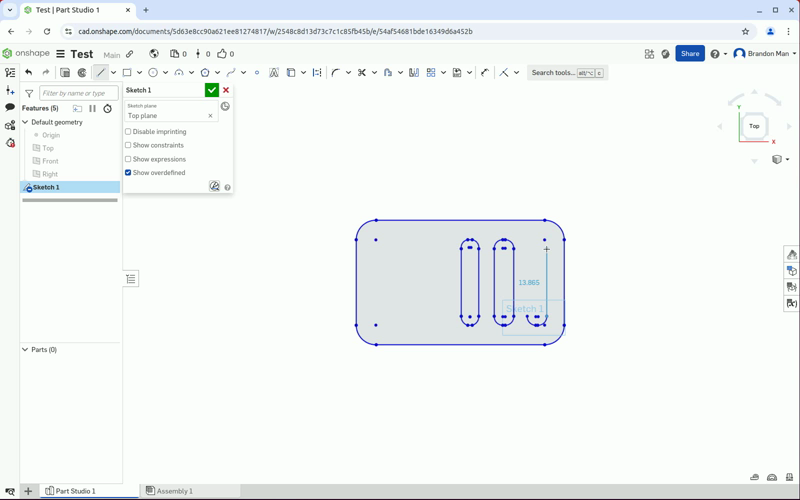
key(esc)
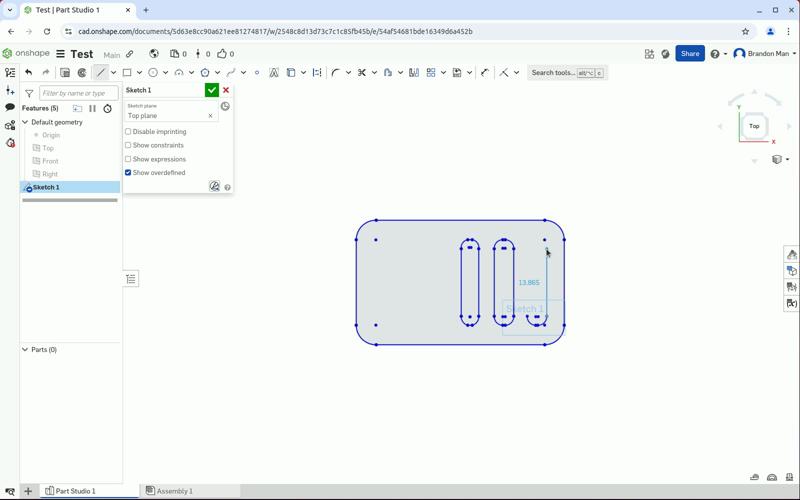
key(a)
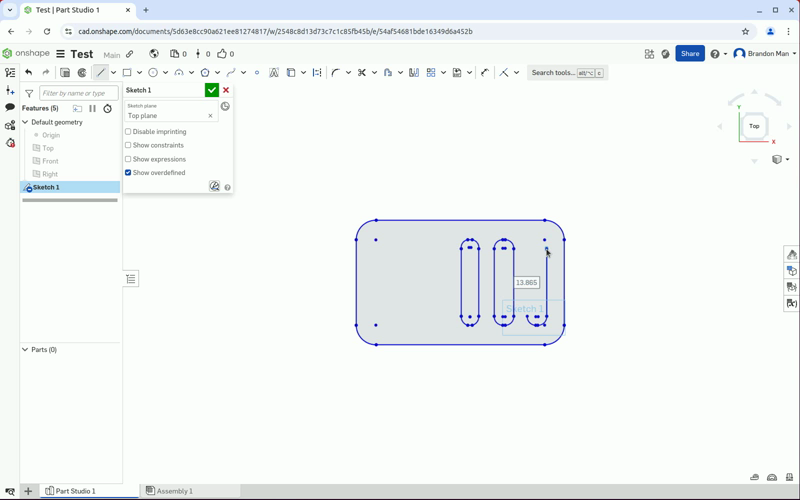
mouse_move(546, 248)
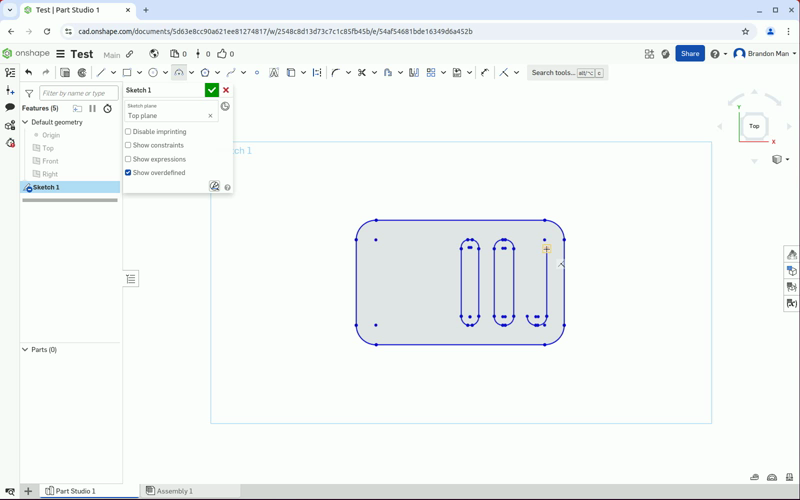
click(546, 248)
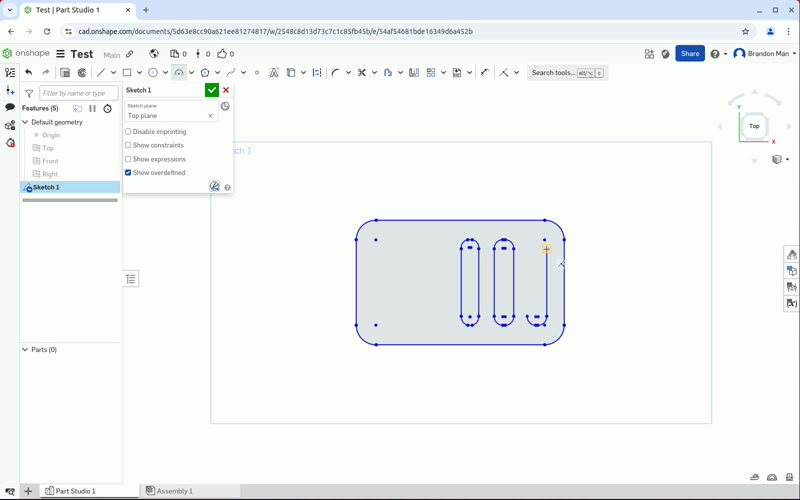
key_down(shift)
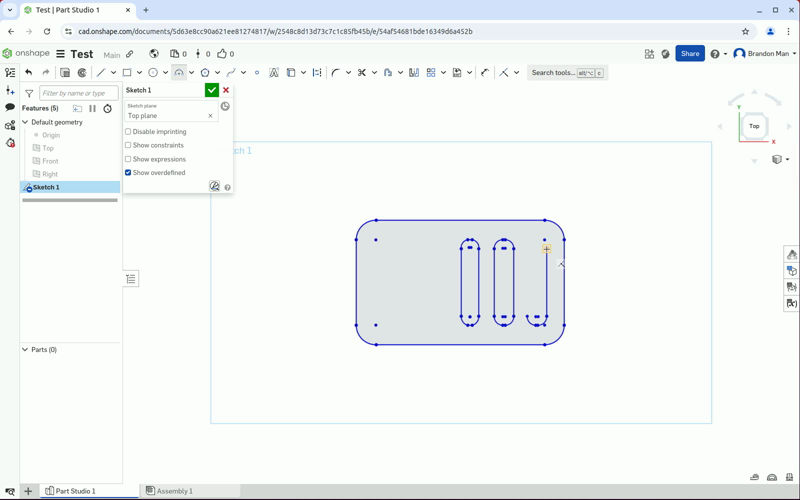
mouse_move(537, 239)
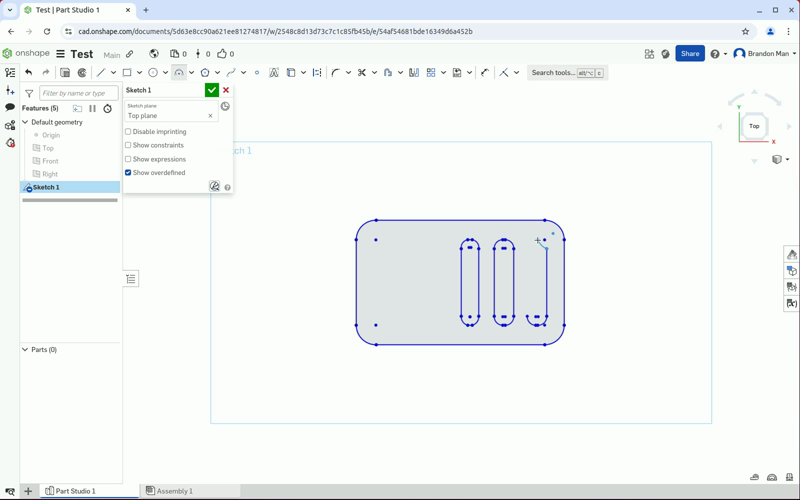
click(537, 239)
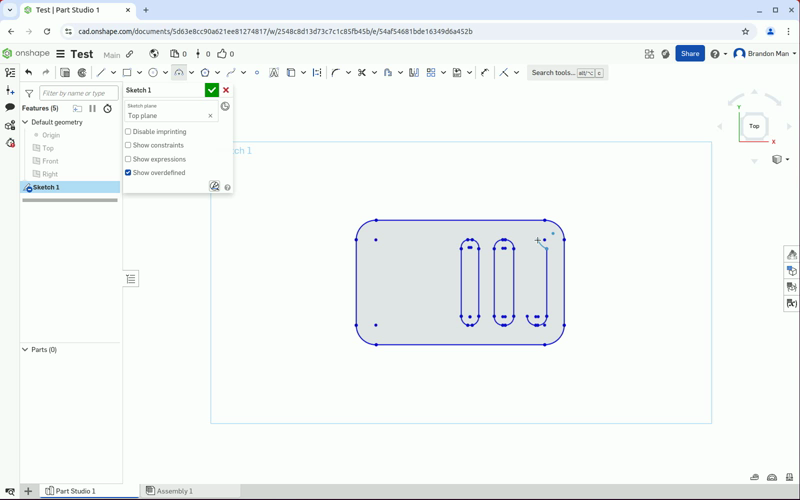
mouse_move(544, 242)
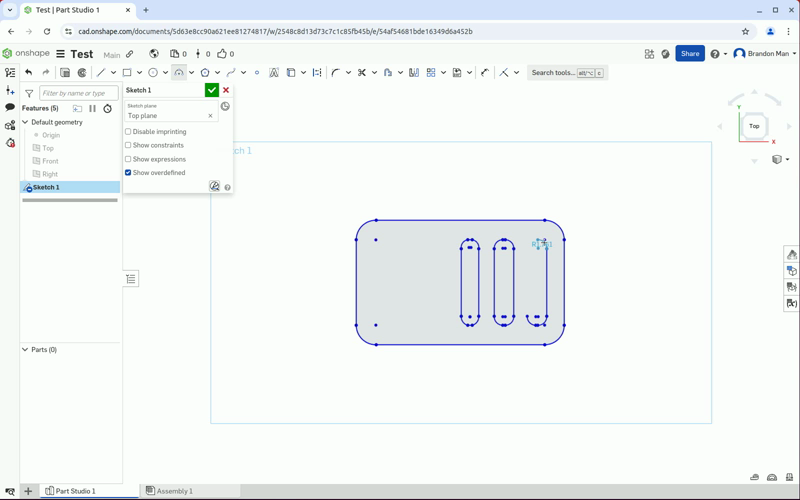
scroll(6)
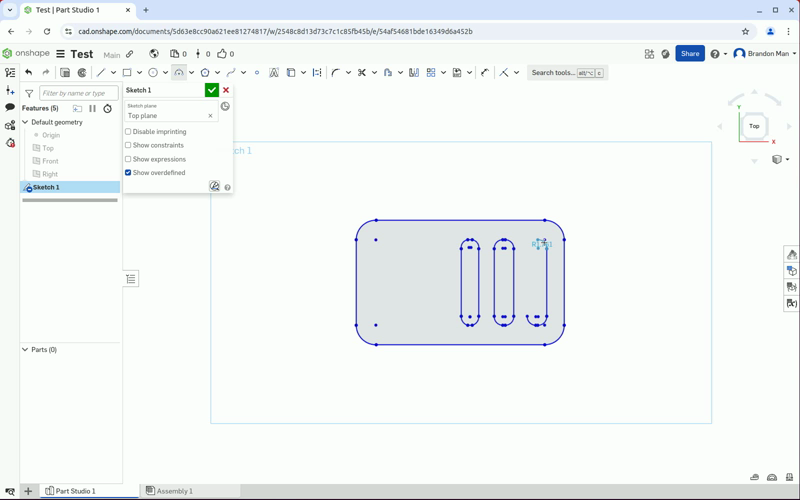
scroll(6)
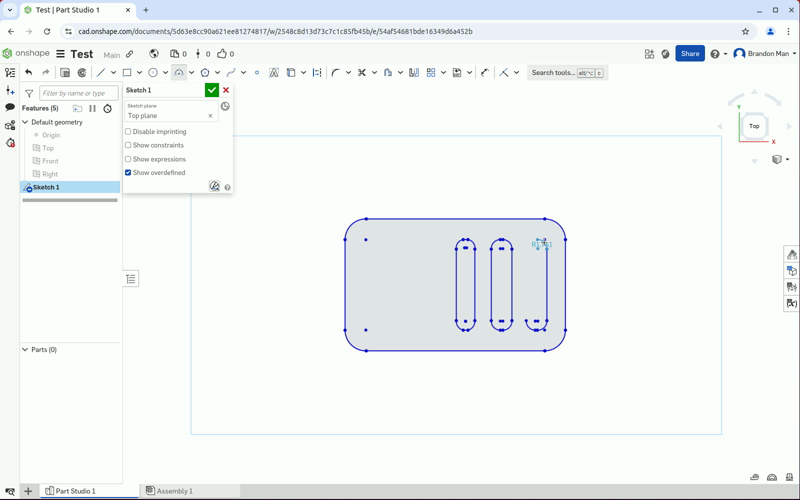
scroll(6)
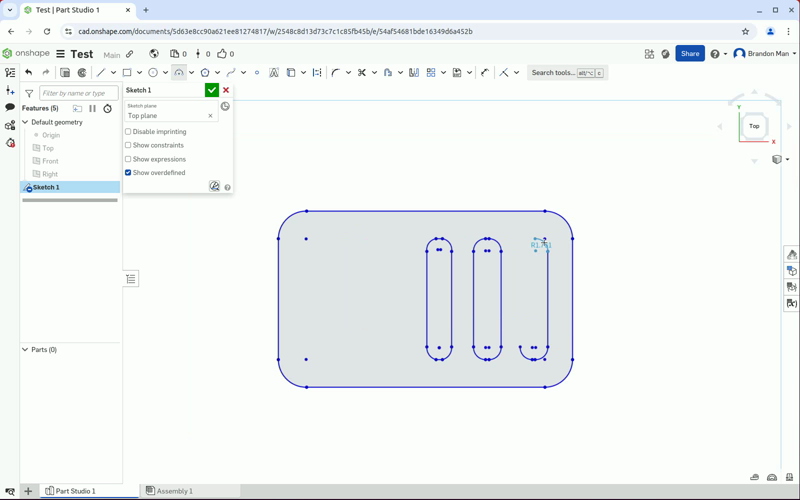
scroll(6)
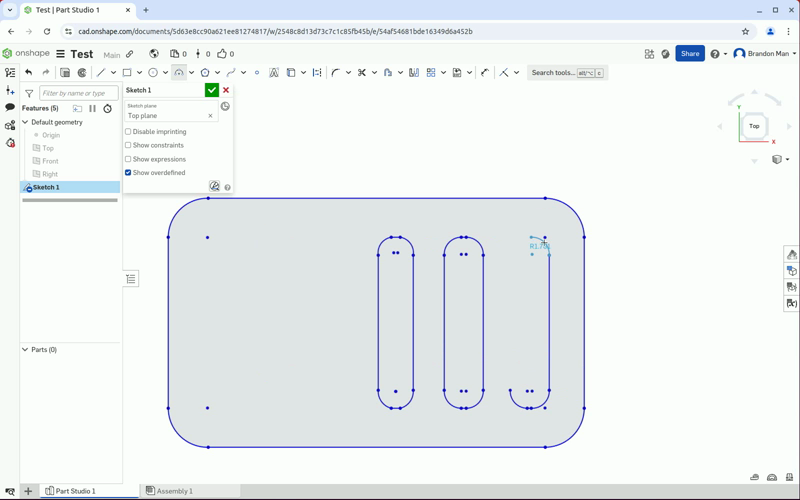
scroll(6)
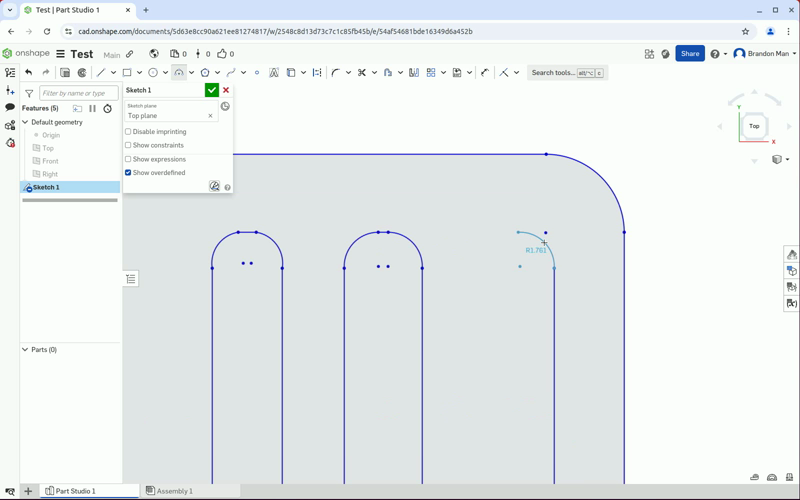
scroll(6)
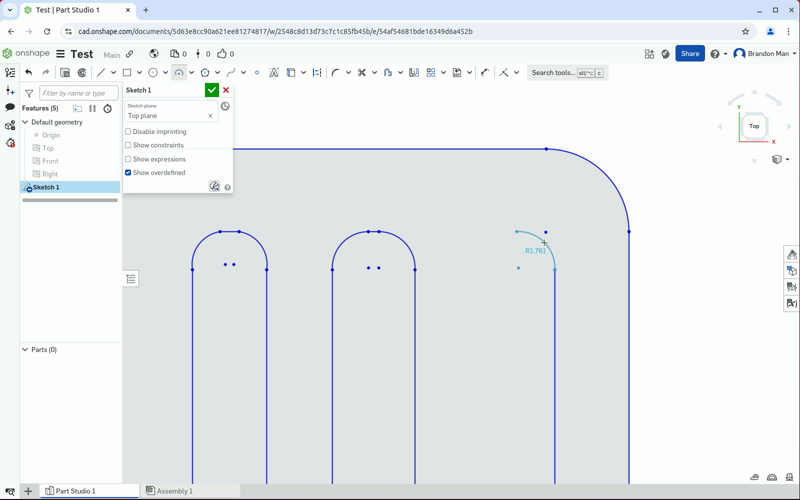
scroll(6)
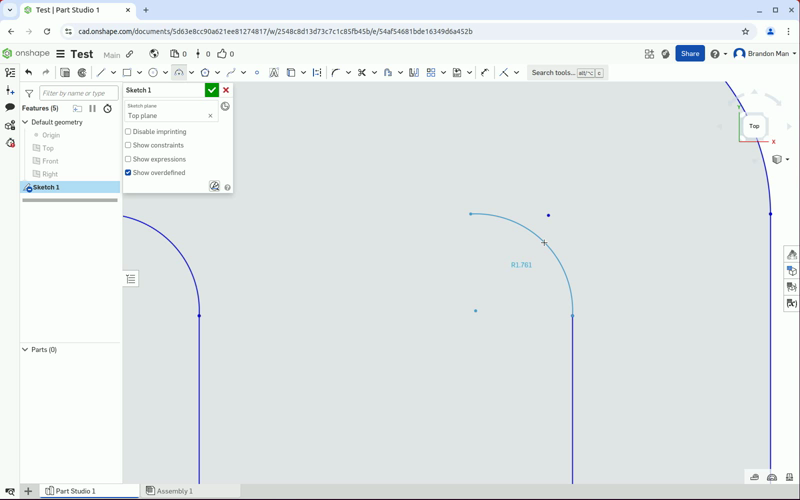
click(544, 242)
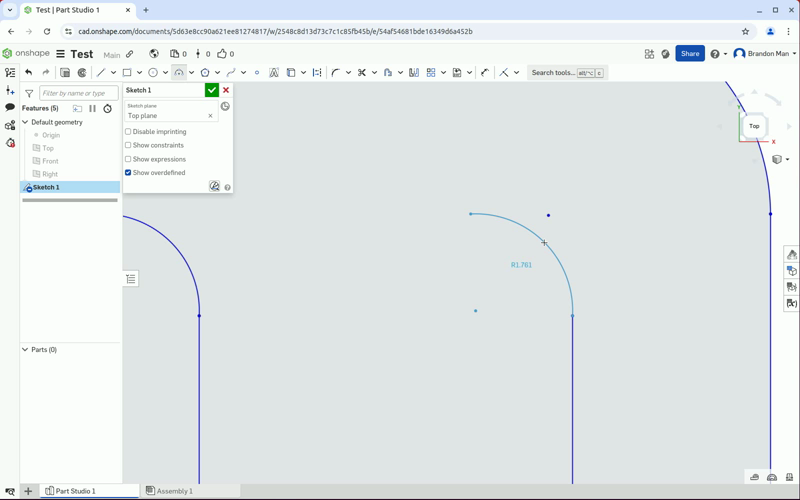
scroll(-6)
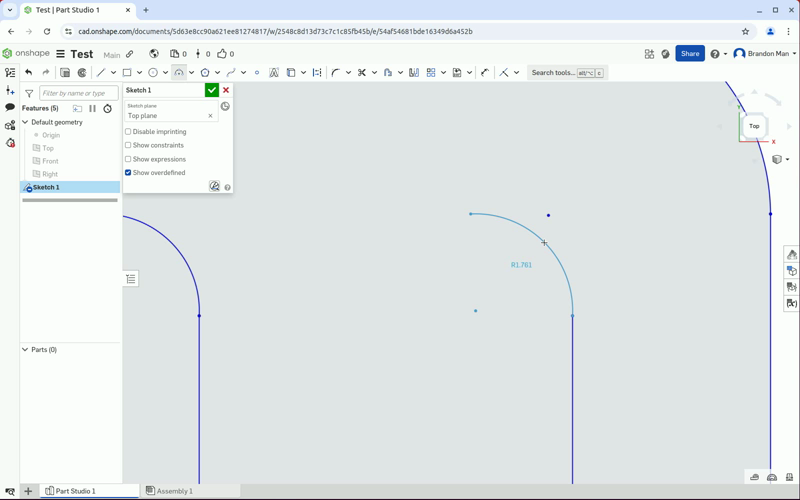
scroll(-6)
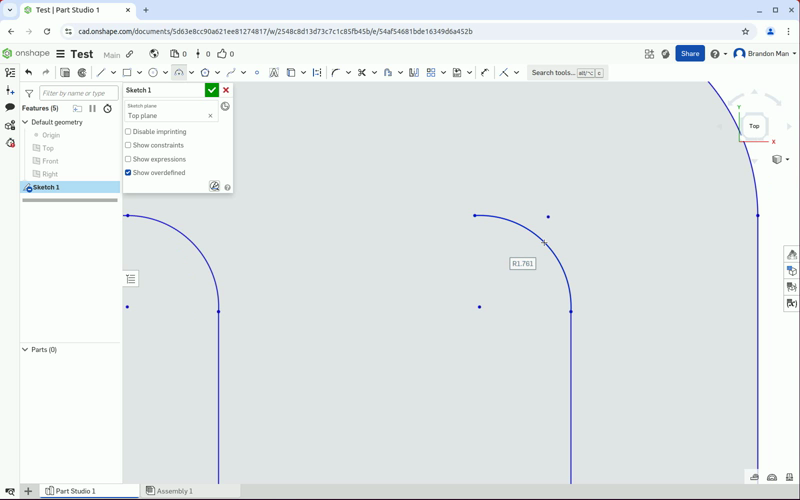
scroll(-6)
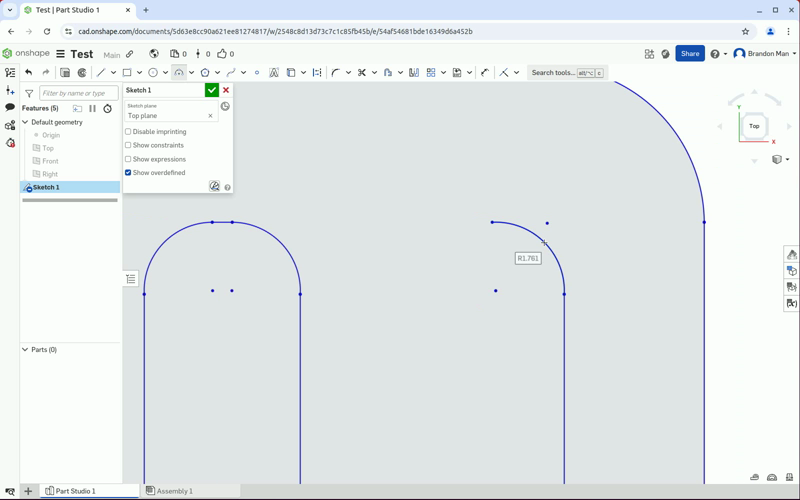
scroll(-6)
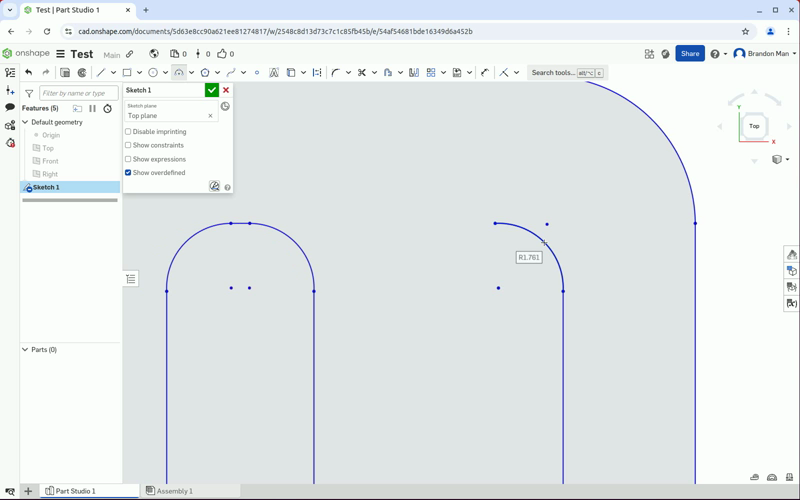
scroll(-6)
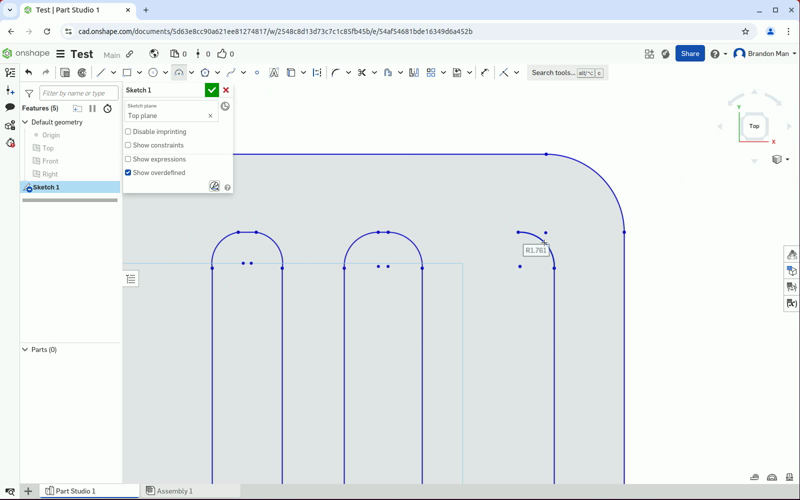
scroll(-6)
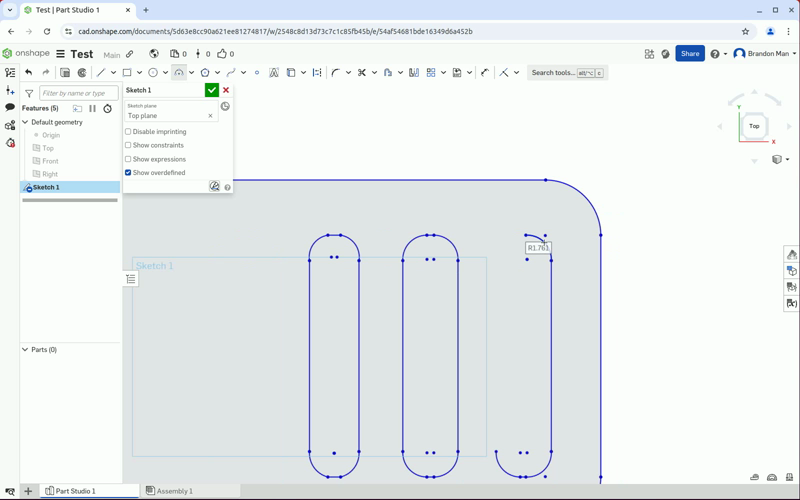
scroll(-6)
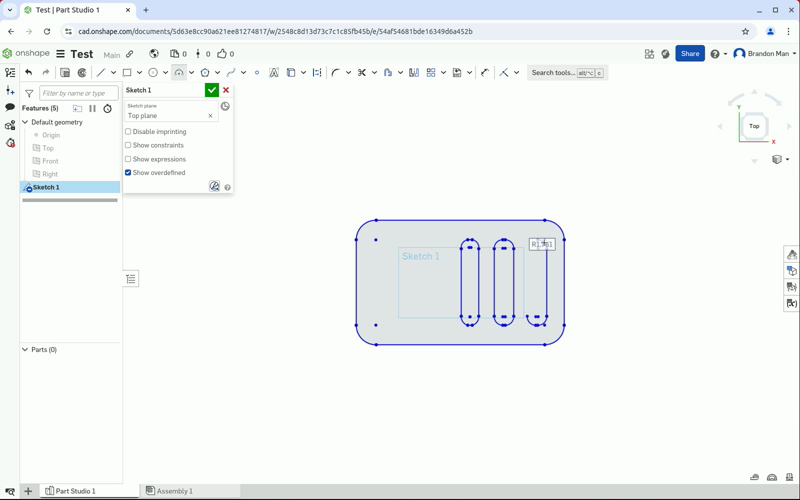
key_up(shift)
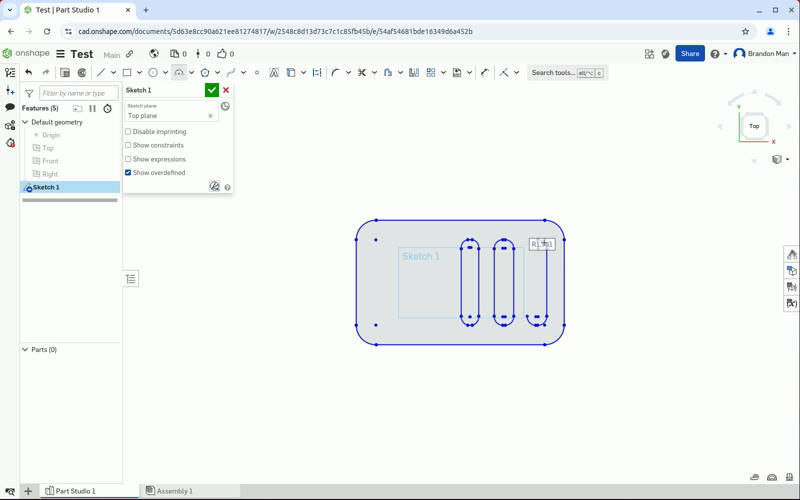
key(esc)
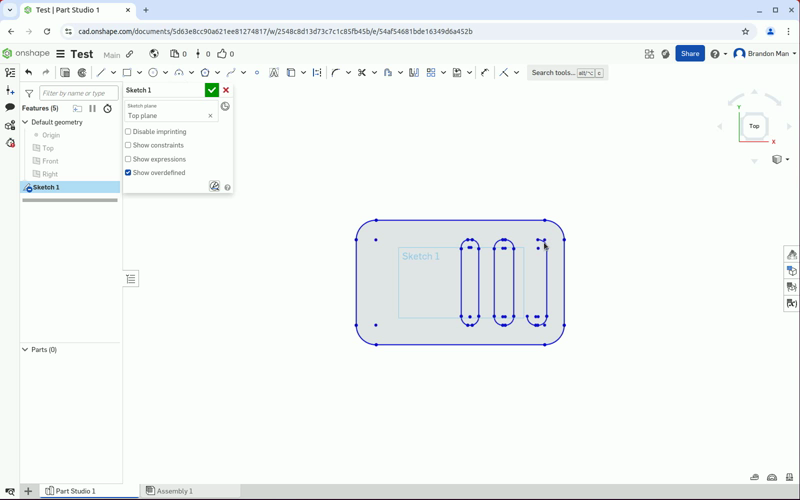
key(l)
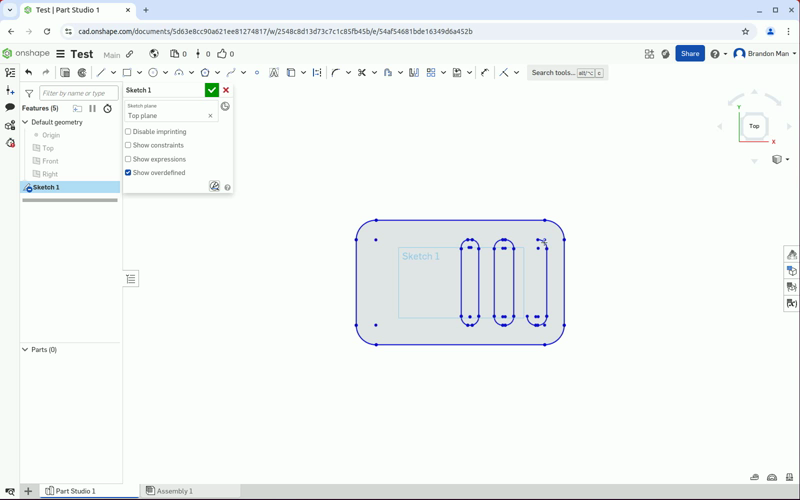
mouse_move(537, 239)
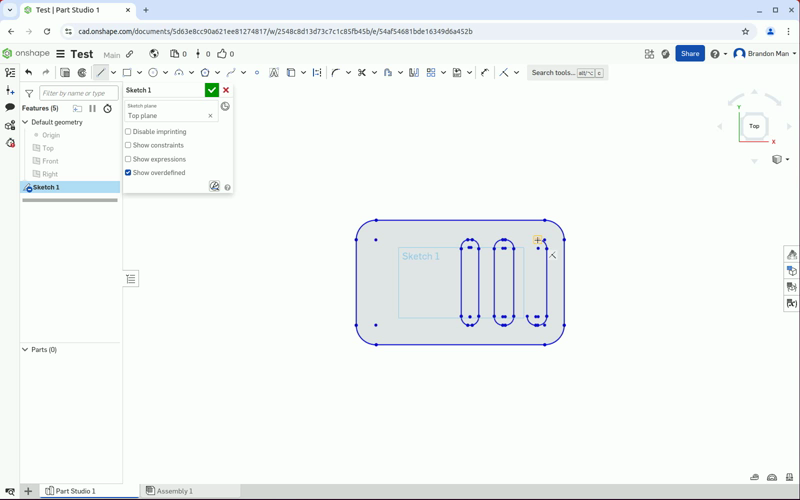
click(537, 239)
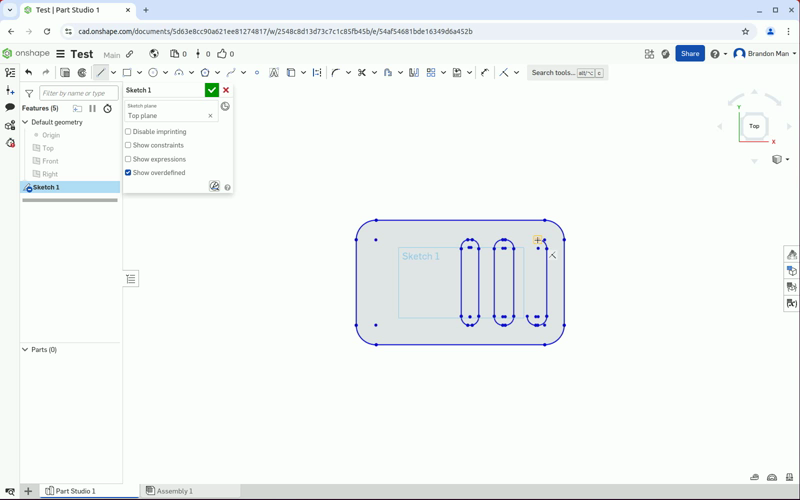
key_down(shift)
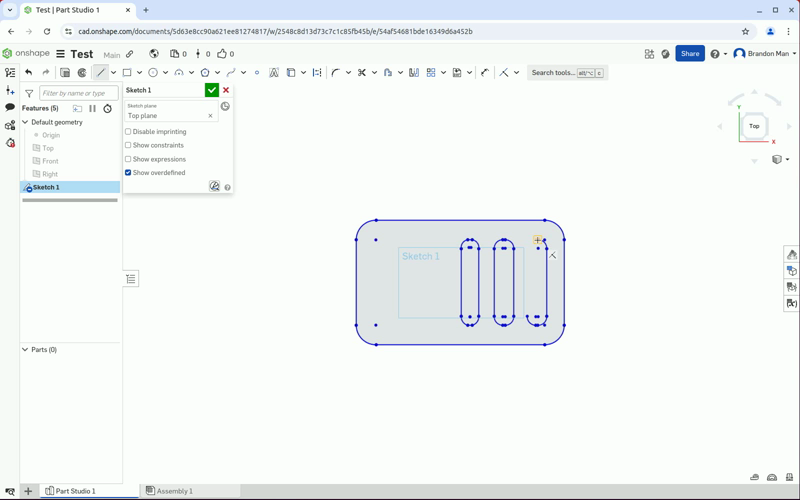
mouse_move(567, 239)
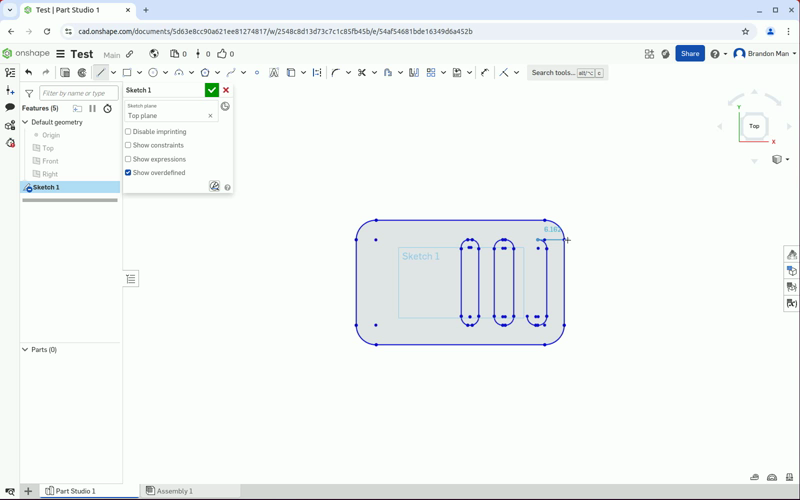
mouse_move(535, 239)
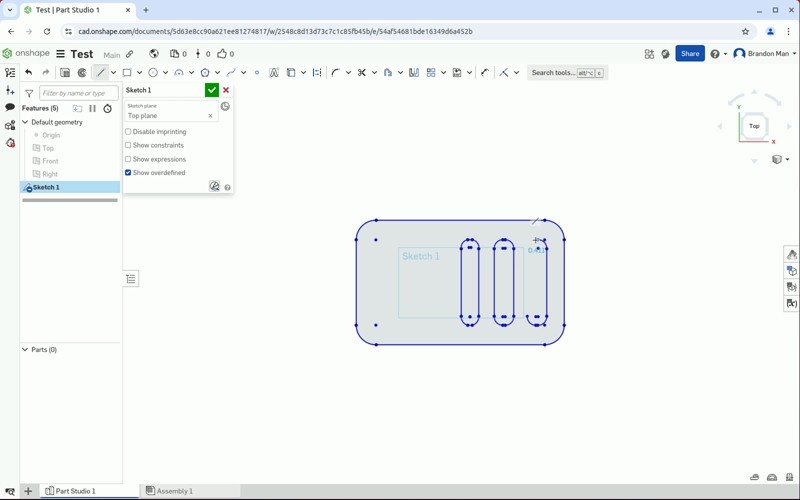
scroll(6)
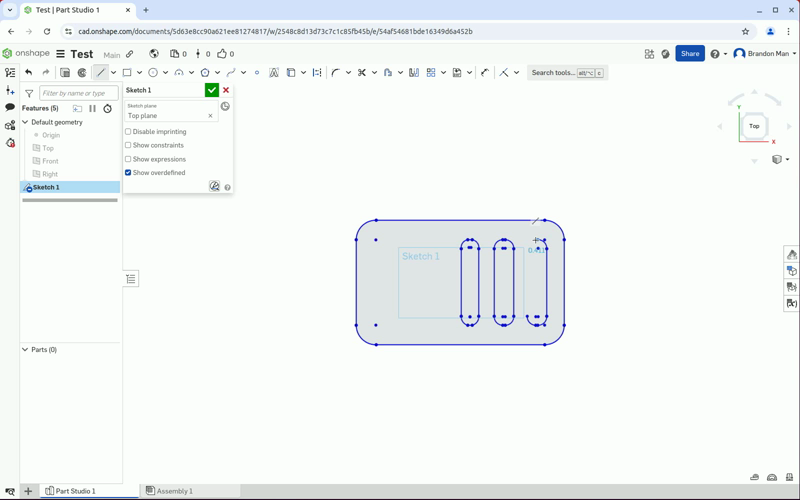
scroll(6)
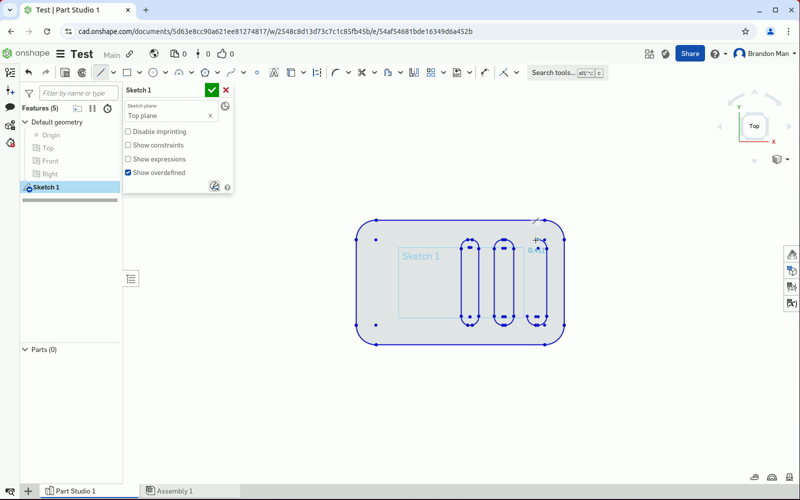
scroll(6)
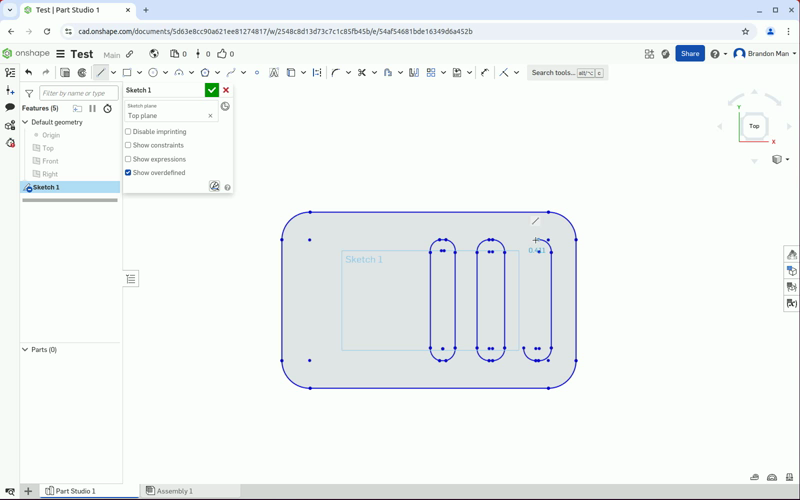
scroll(6)
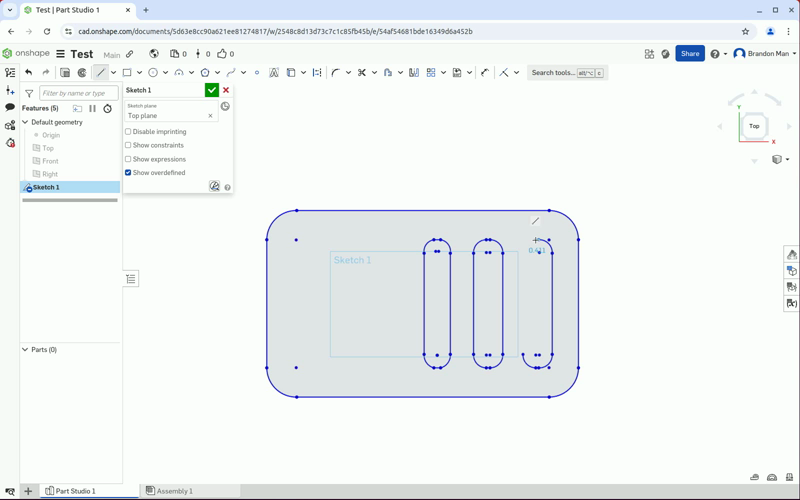
scroll(6)
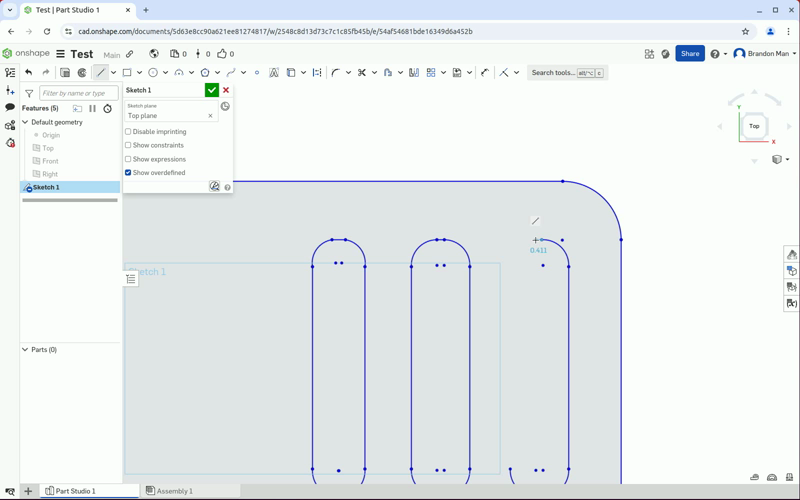
scroll(6)
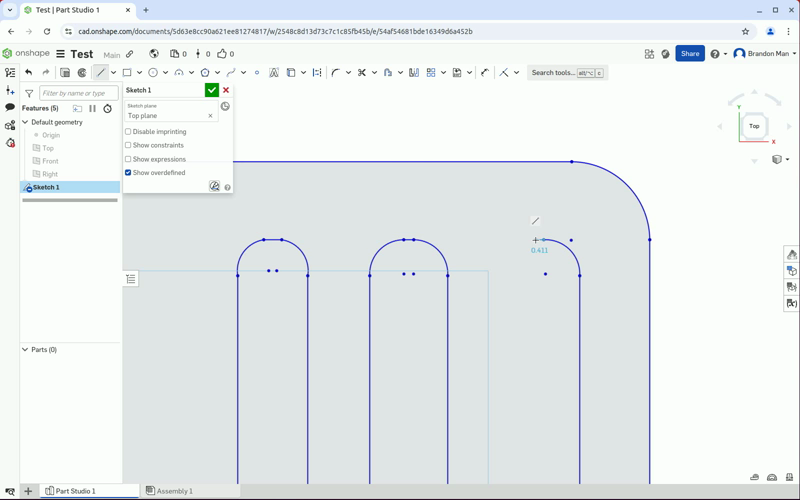
scroll(6)
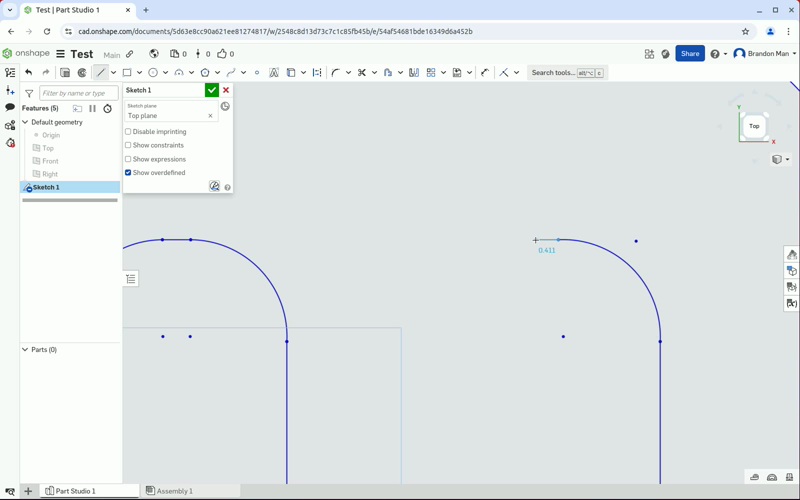
click(535, 239)
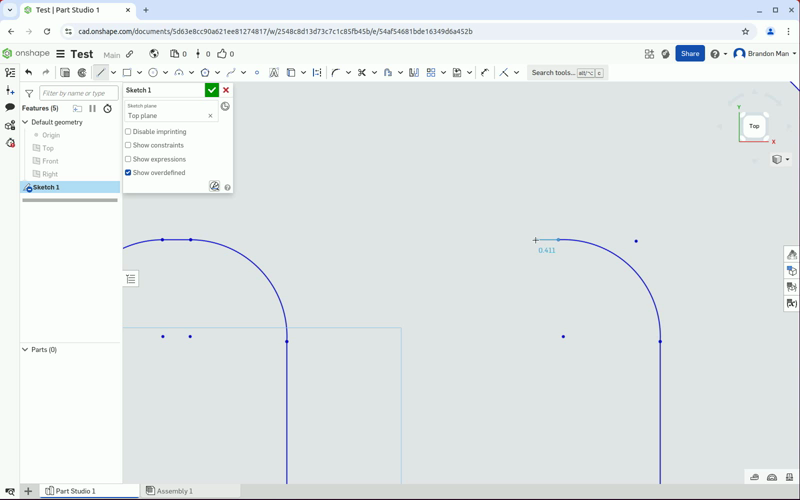
scroll(-6)
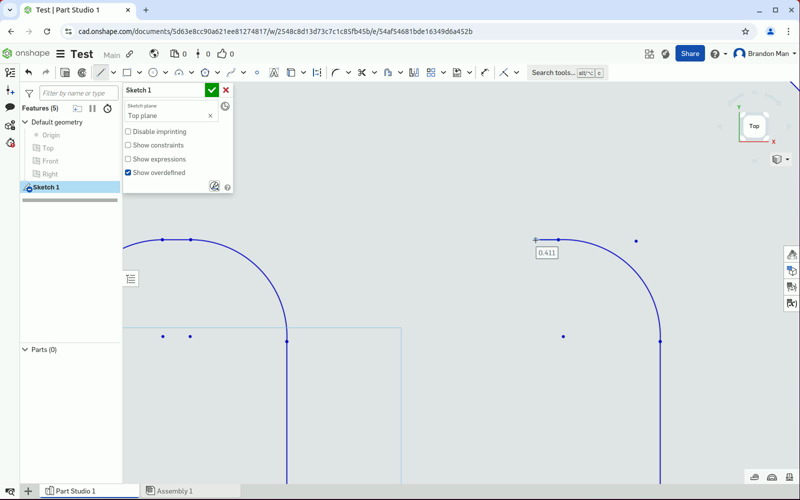
scroll(-6)
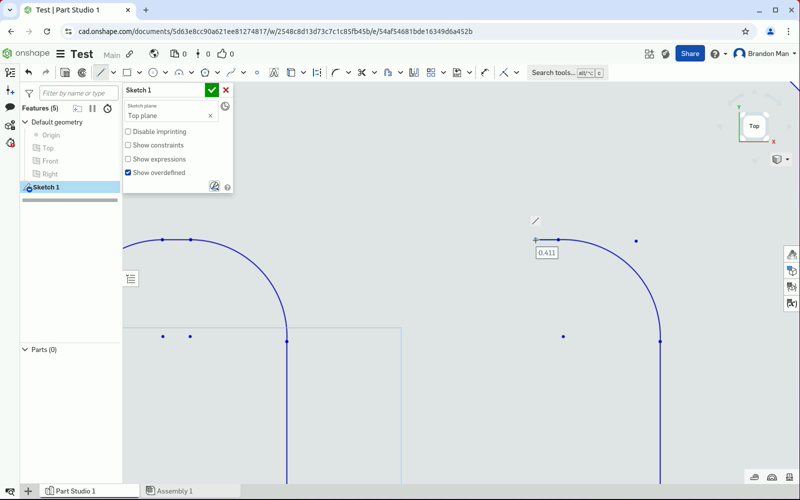
scroll(-6)
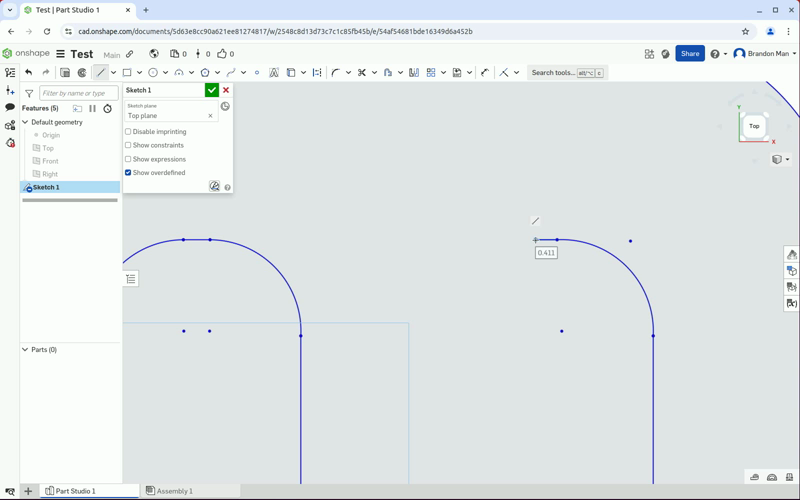
scroll(-6)
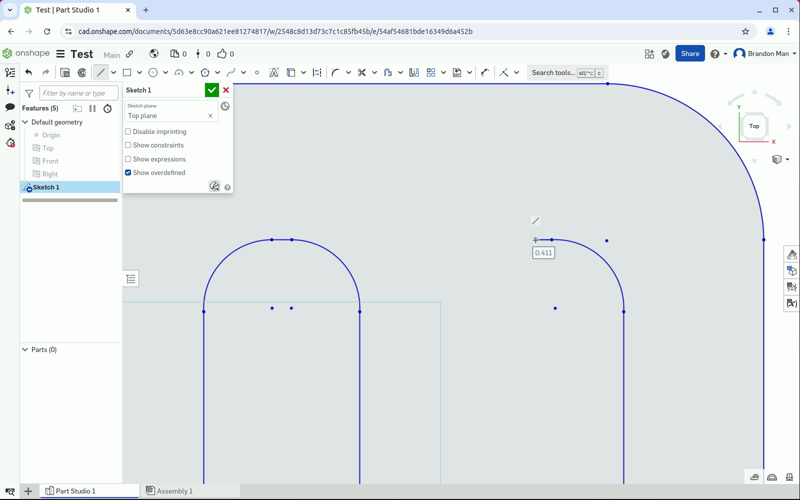
scroll(-6)
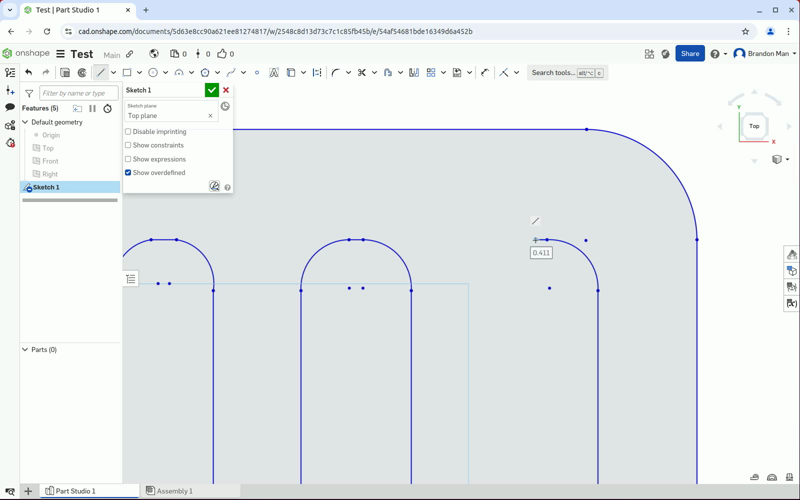
scroll(-6)
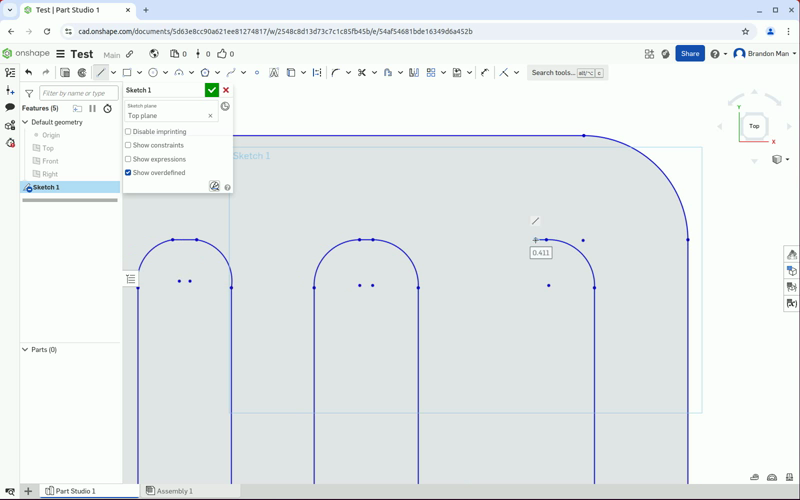
scroll(-6)
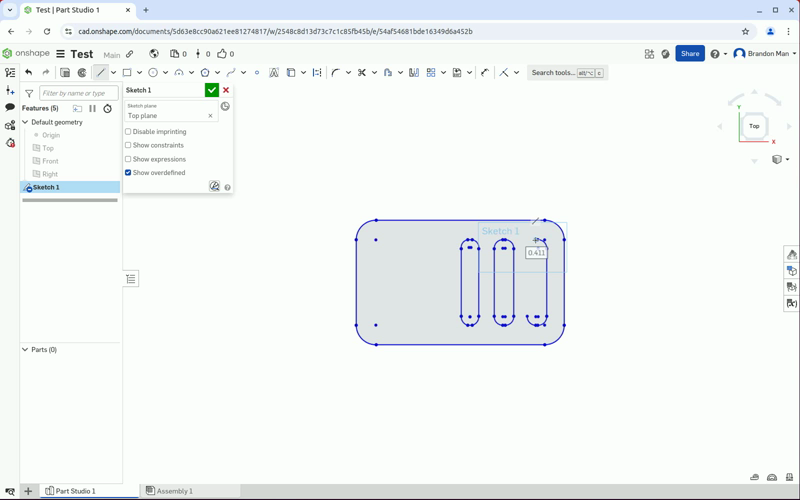
key_up(shift)
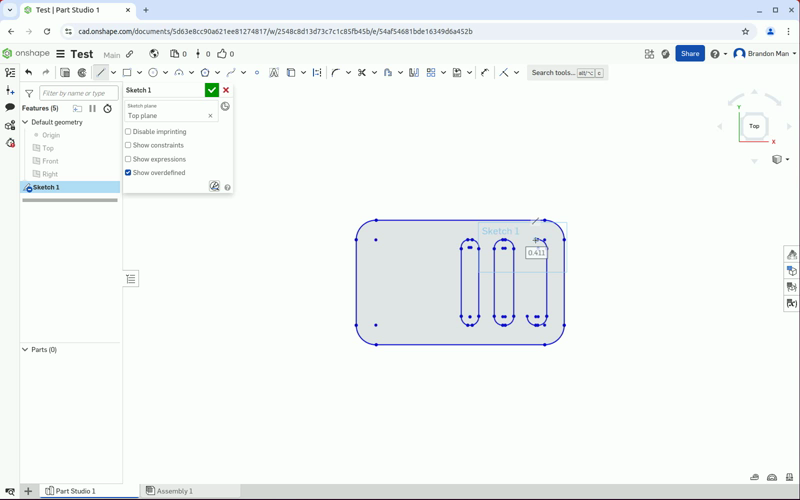
key(esc)
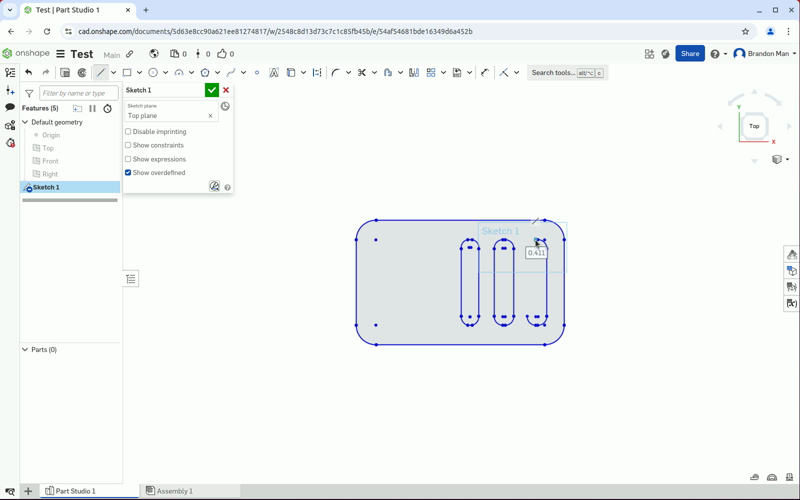
key(a)
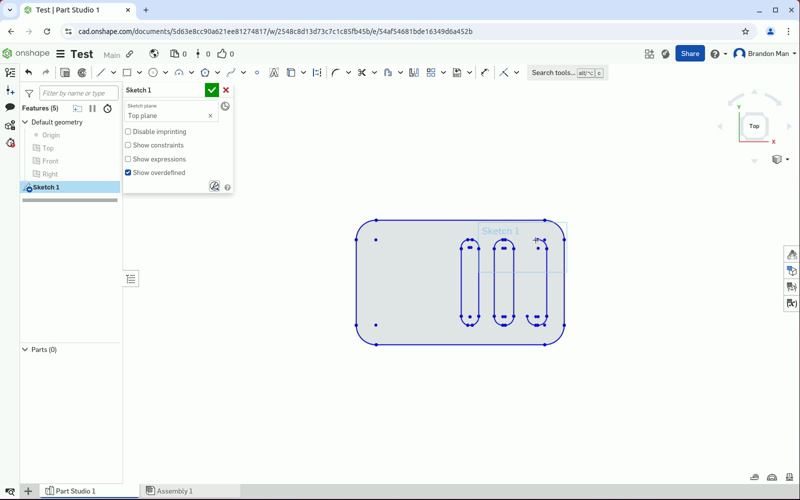
mouse_move(535, 239)
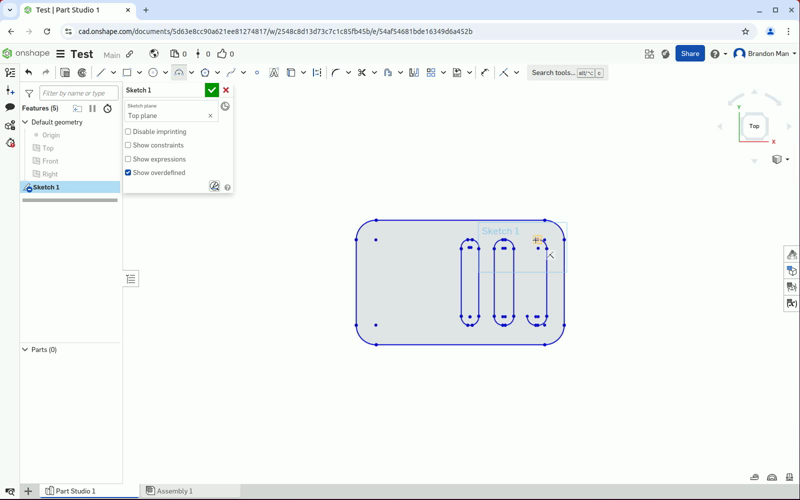
scroll(6)
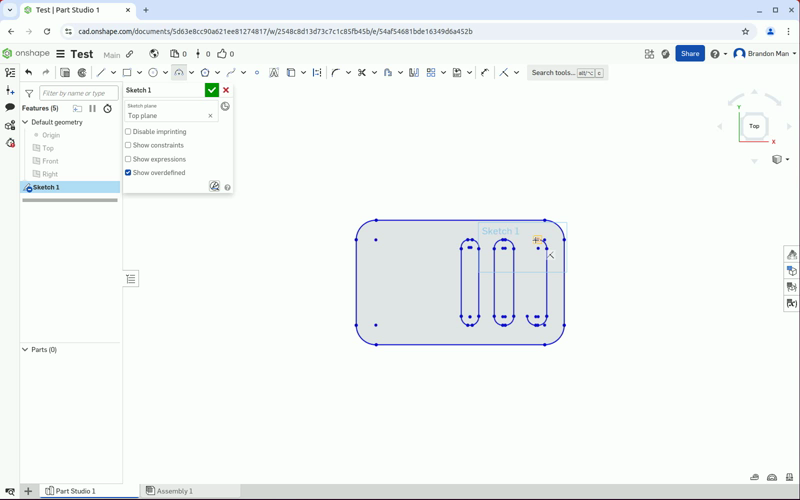
scroll(6)
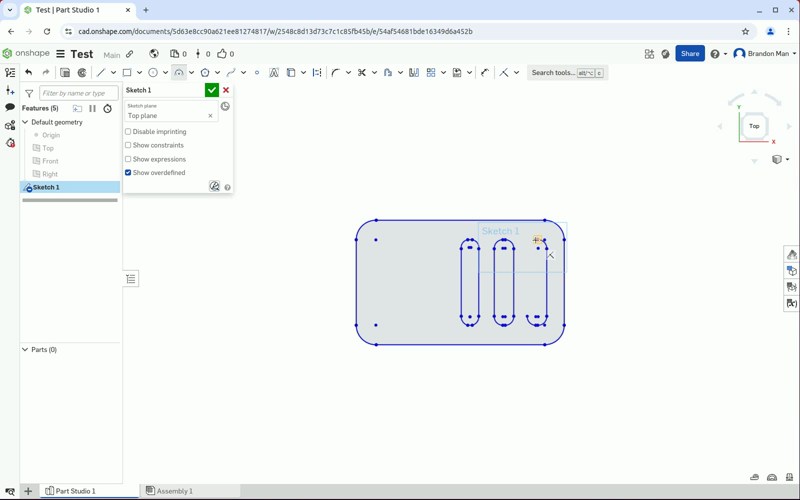
scroll(6)
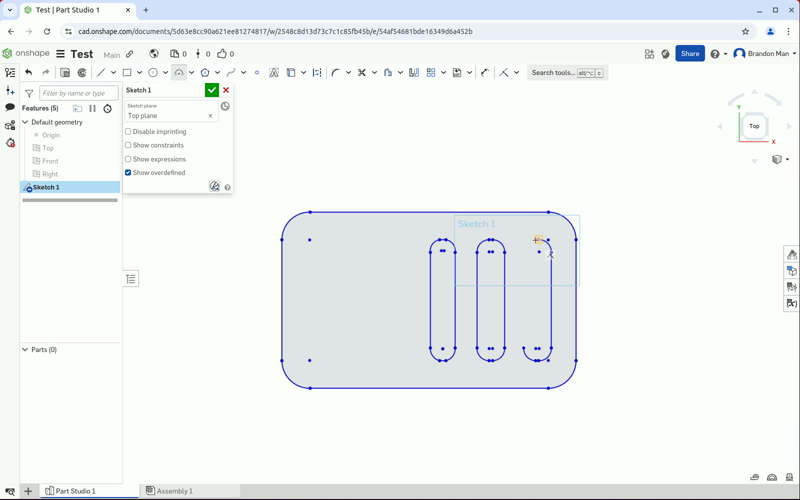
scroll(6)
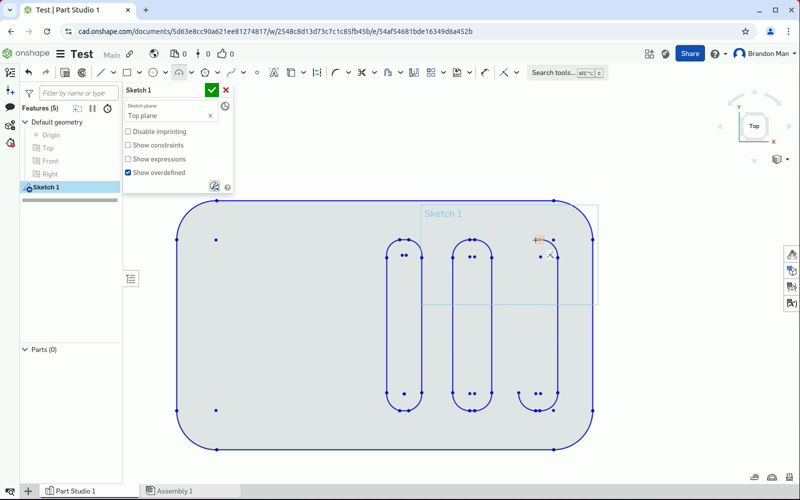
scroll(6)
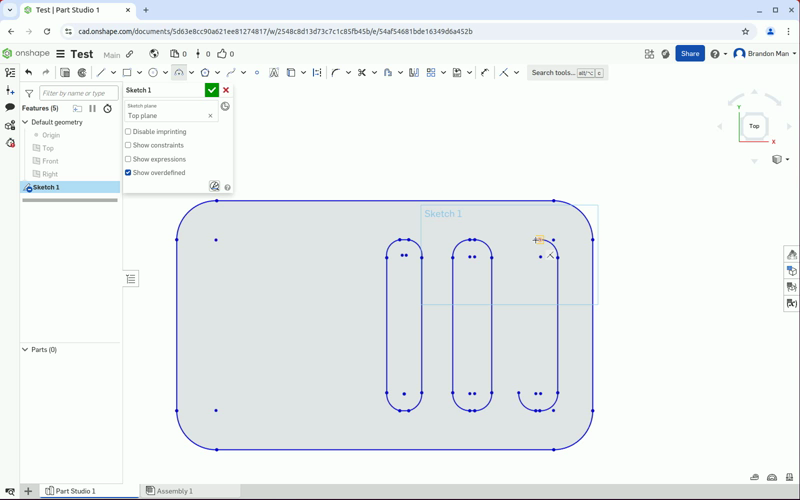
scroll(6)
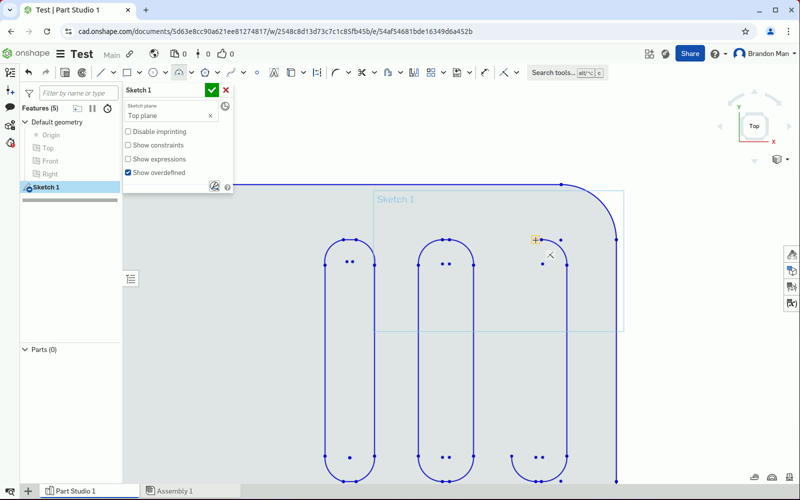
scroll(6)
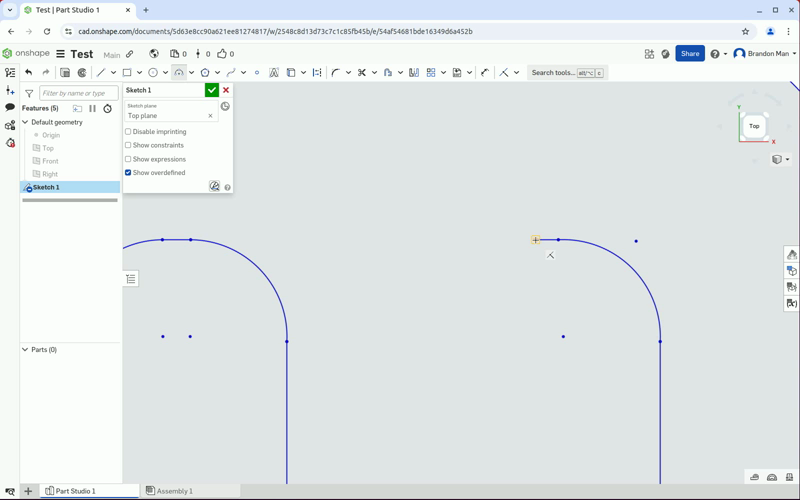
click(535, 239)
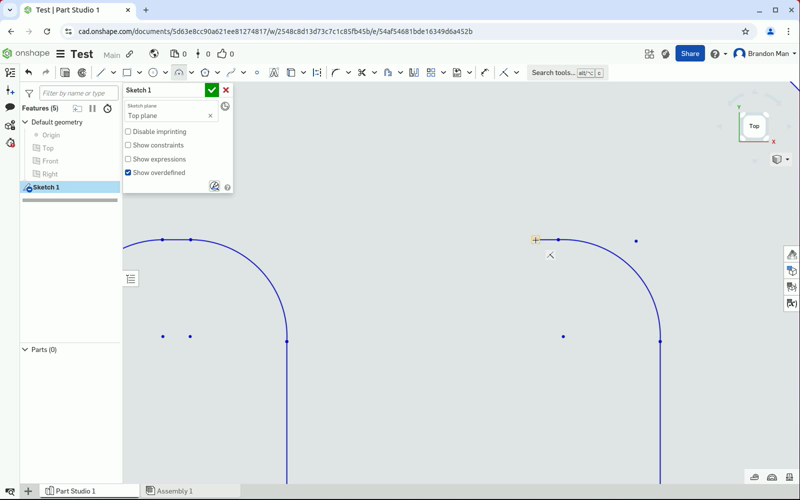
scroll(-6)
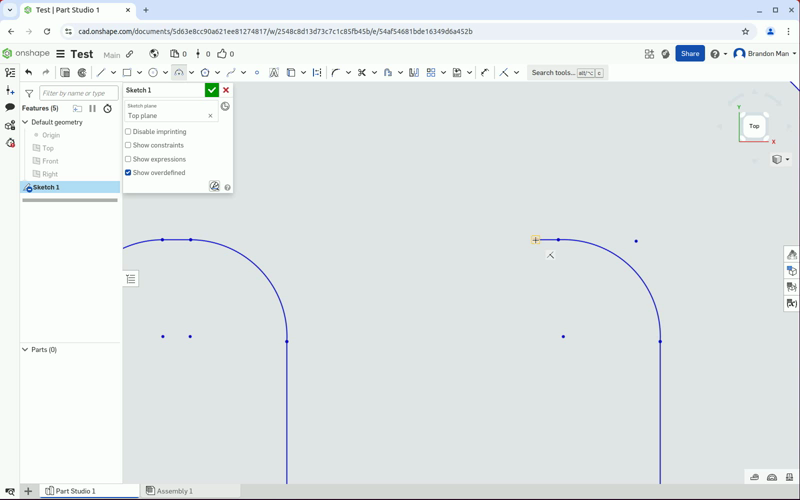
scroll(-6)
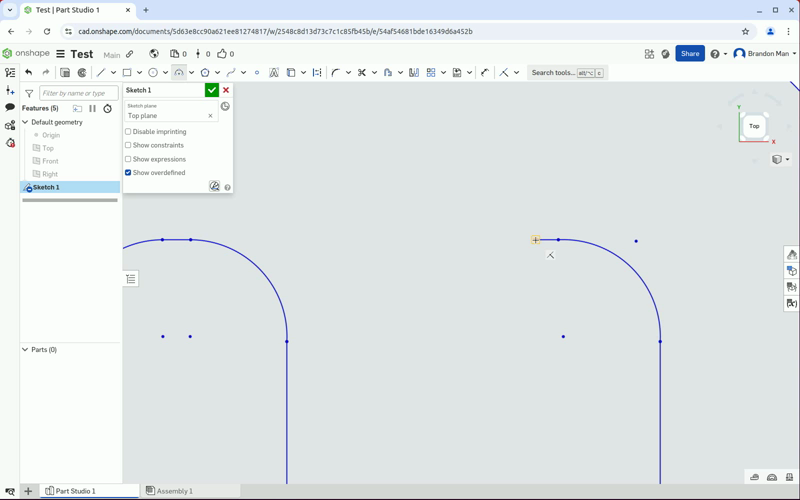
scroll(-6)
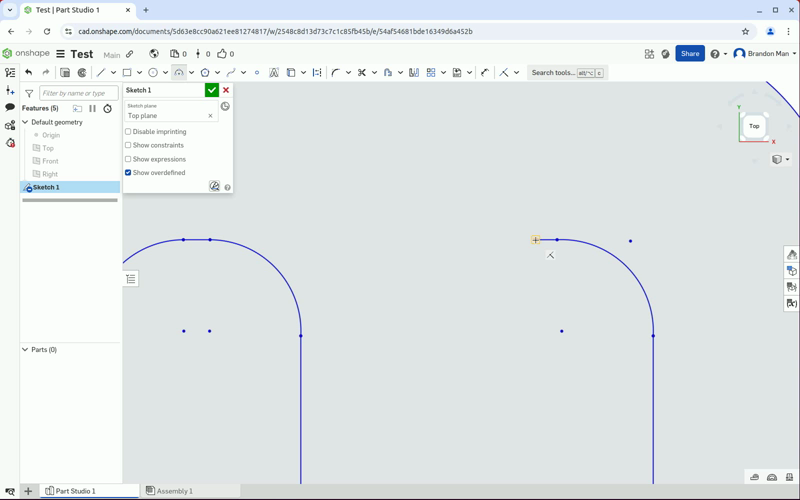
scroll(-6)
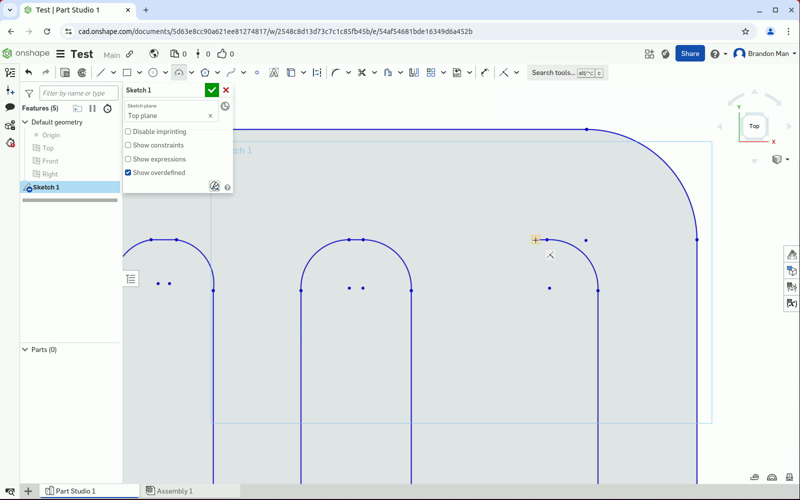
scroll(-6)
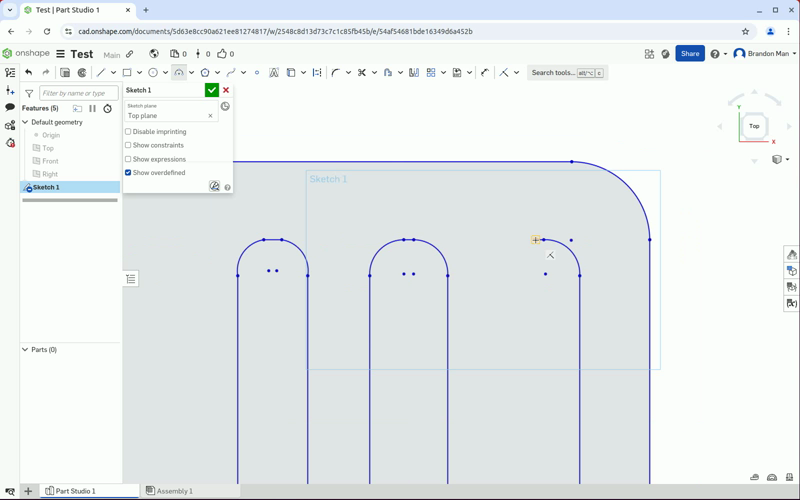
scroll(-6)
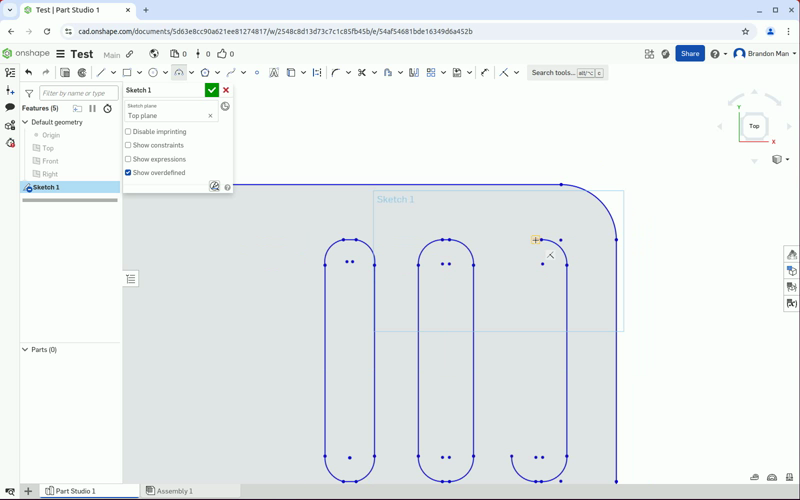
scroll(-6)
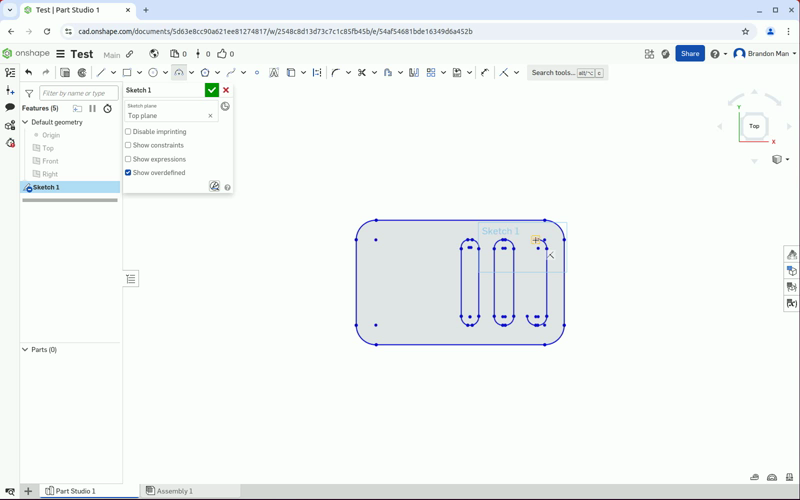
key_down(shift)
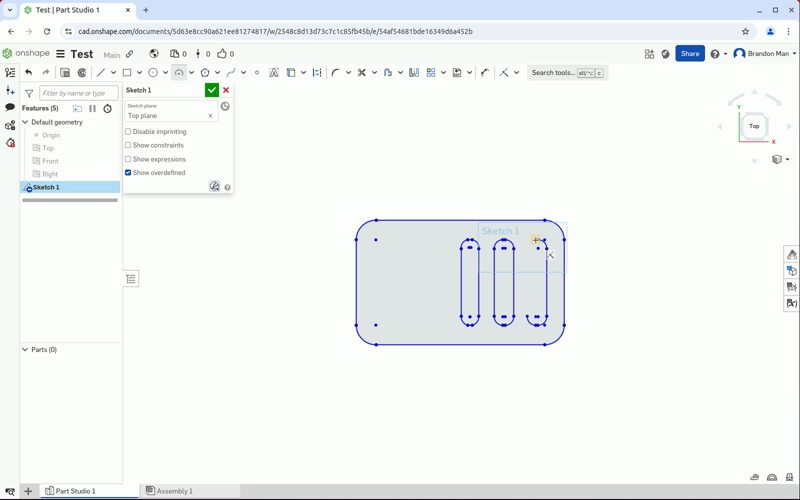
mouse_move(527, 248)
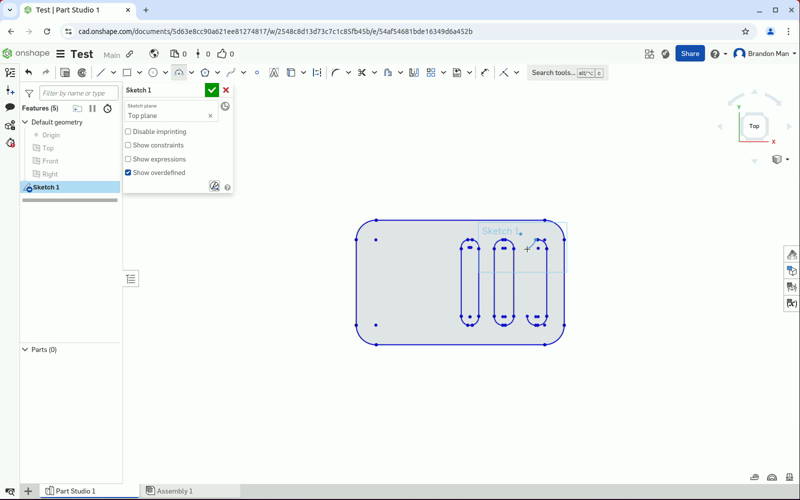
click(527, 248)
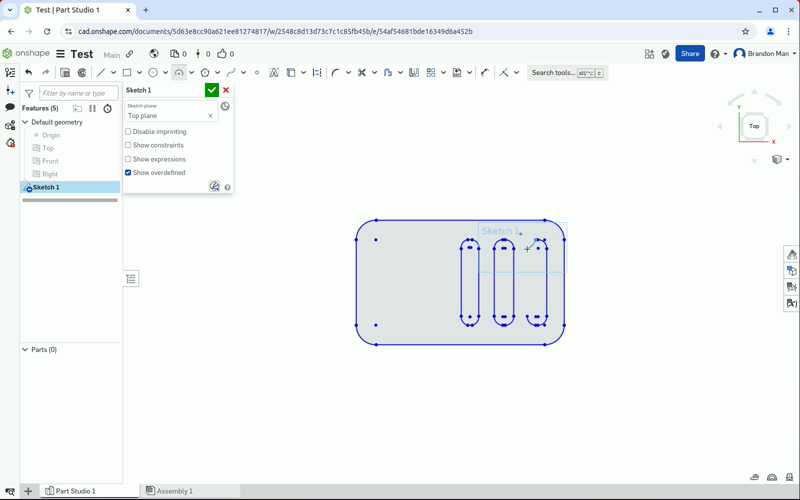
mouse_move(529, 242)
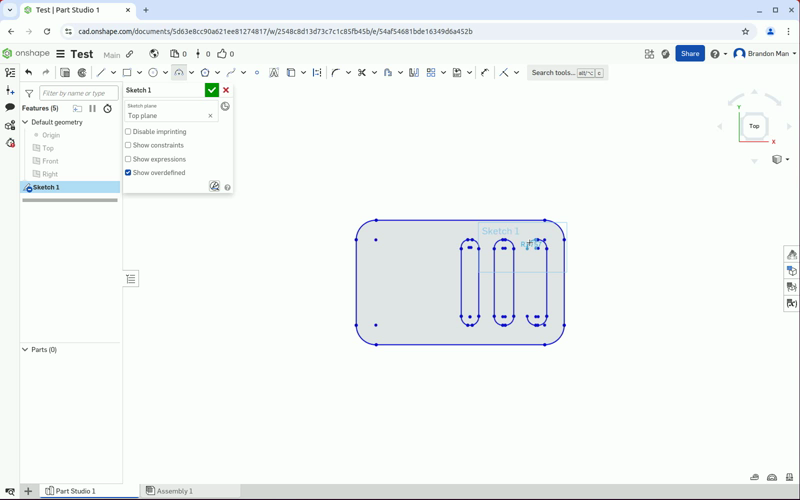
click(529, 242)
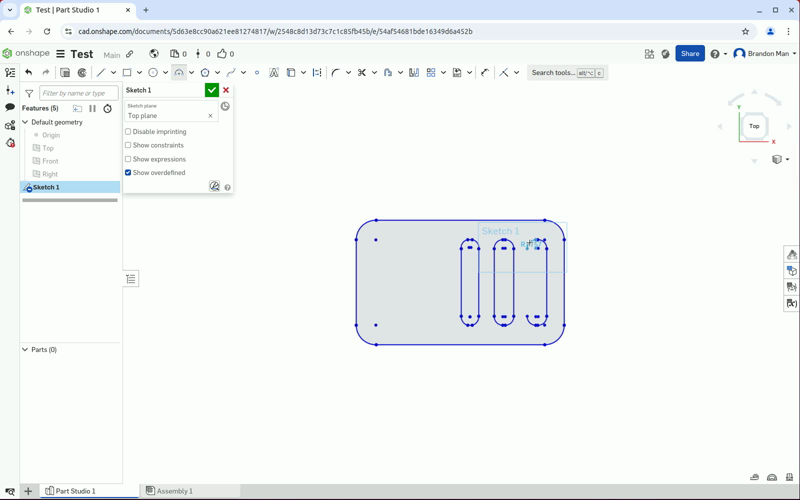
key_up(shift)
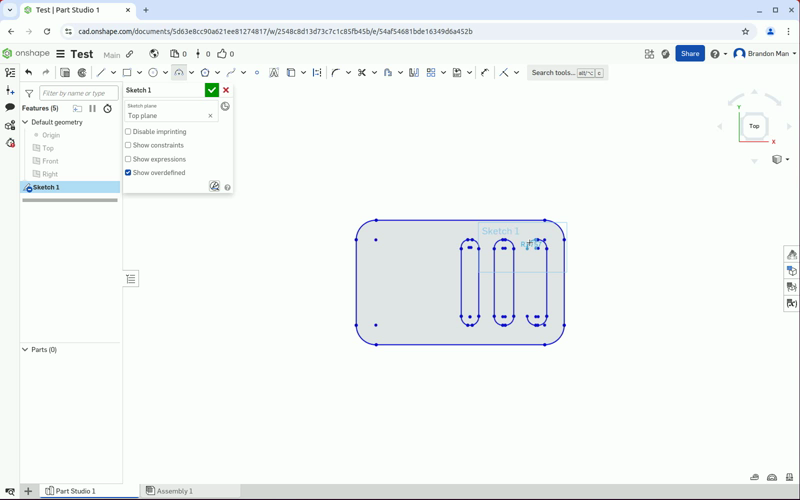
key(esc)
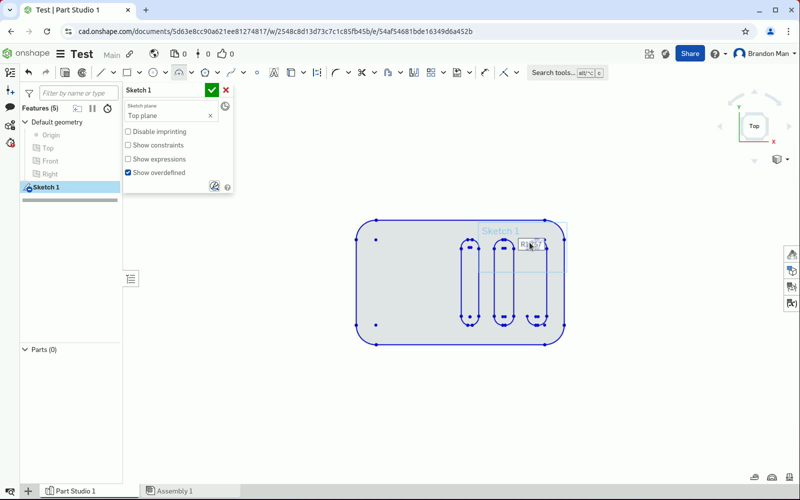
key(l)
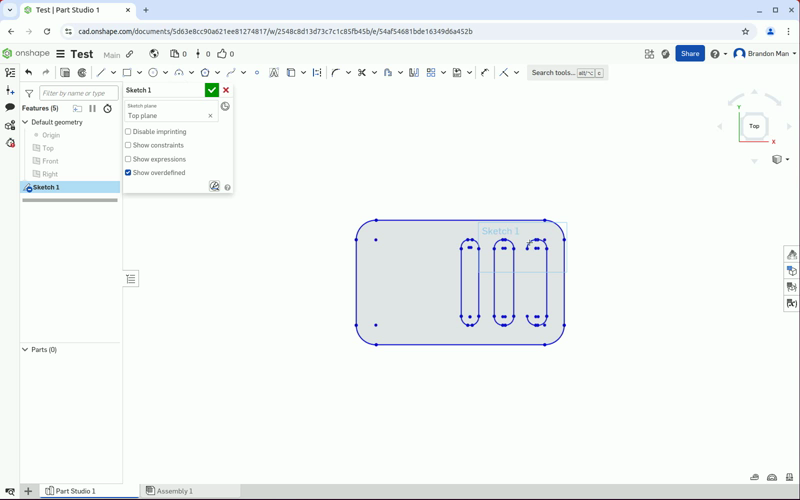
mouse_move(527, 248)
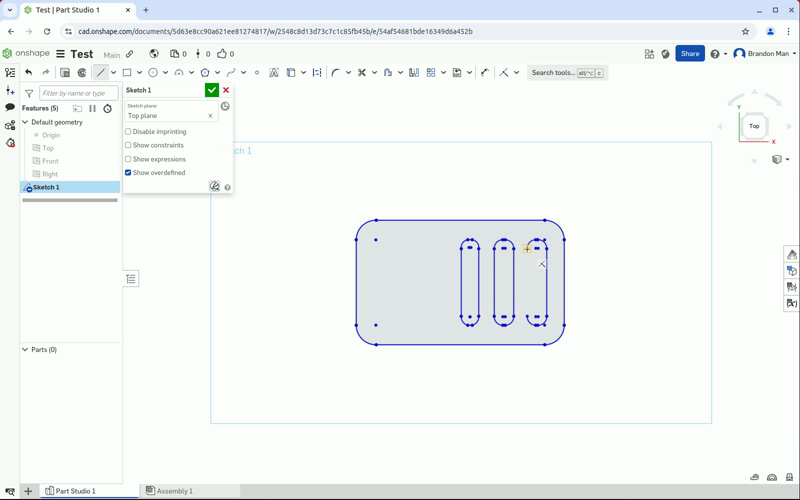
click(527, 248)
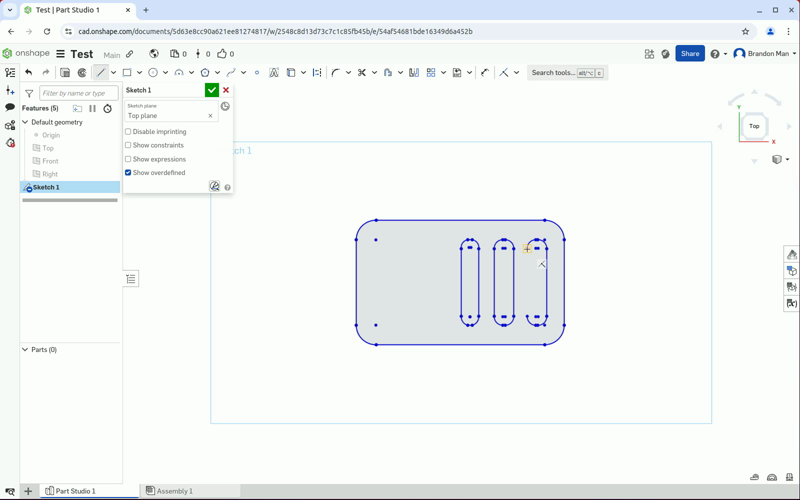
key_down(shift)
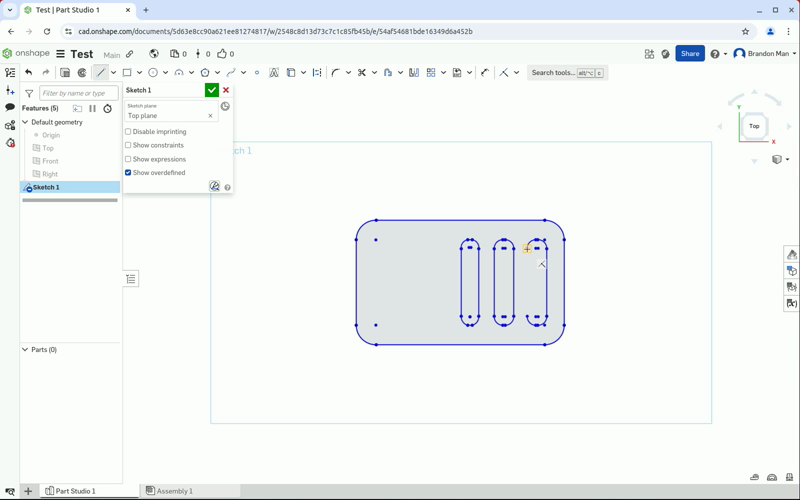
mouse_move(527, 316)
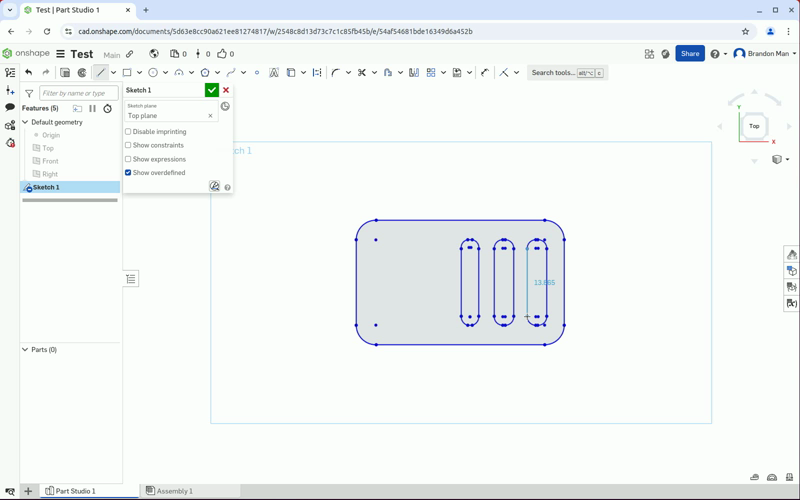
key_up(shift)
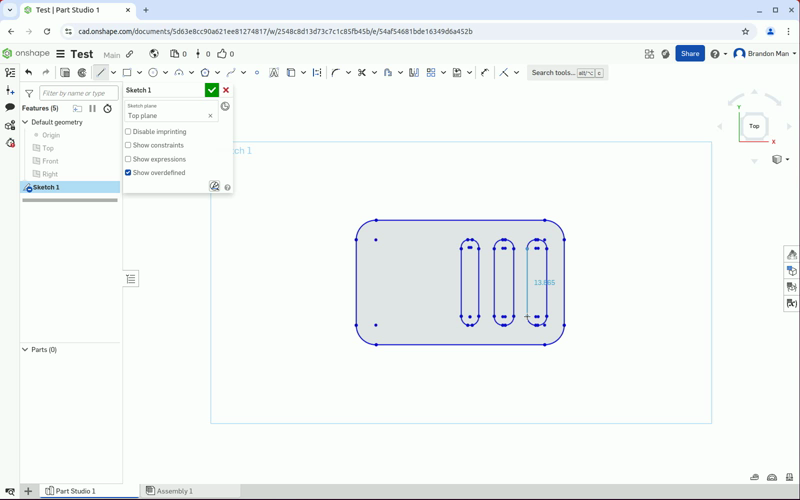
click(527, 316)
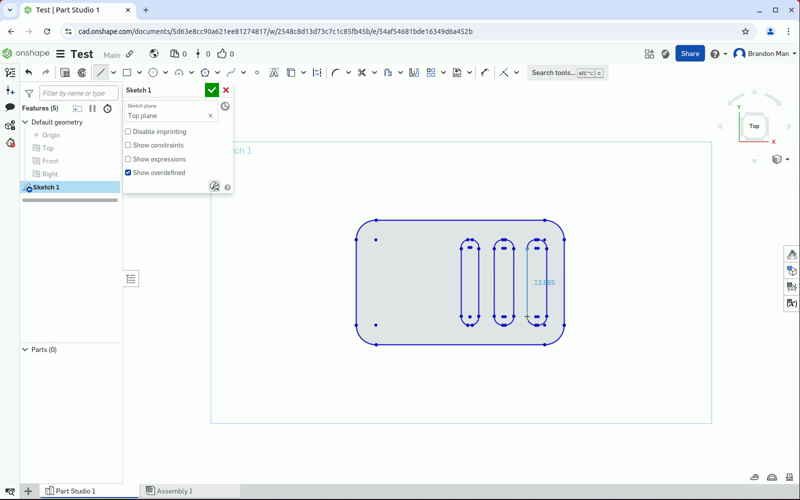
key(esc)
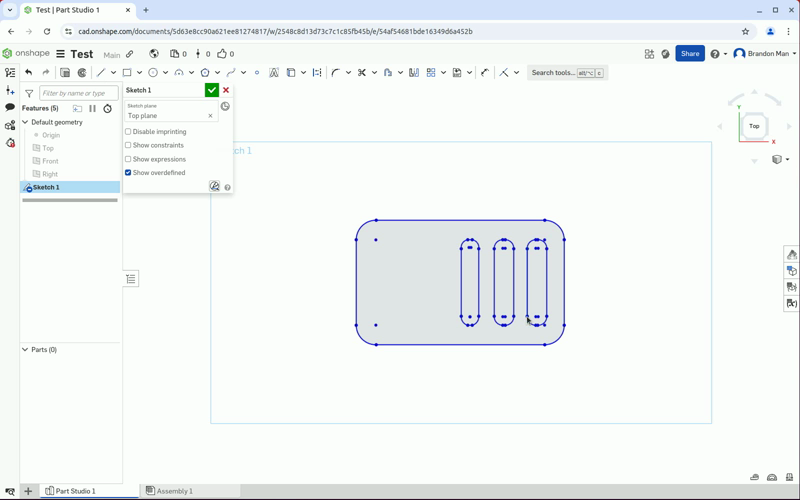
mouse_move(411, 272)
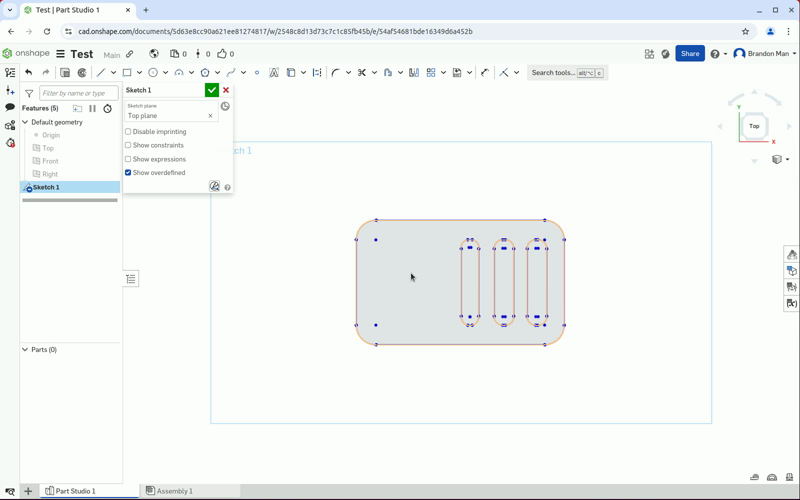
click(411, 272)
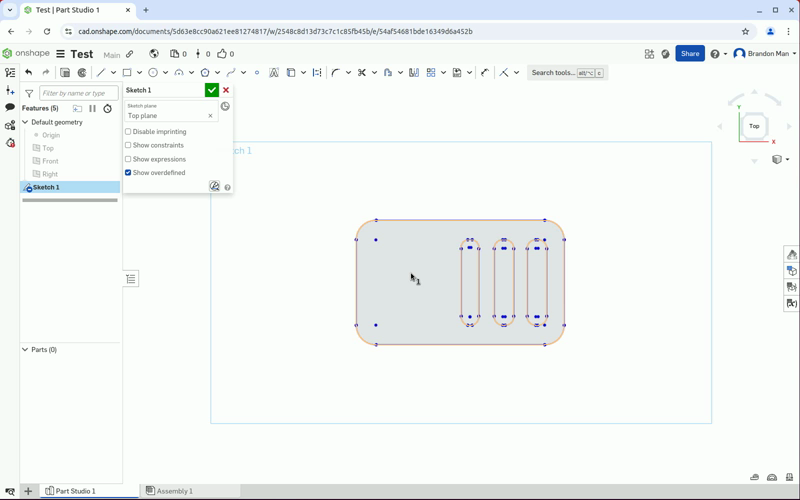
mouse_move(73, 352)
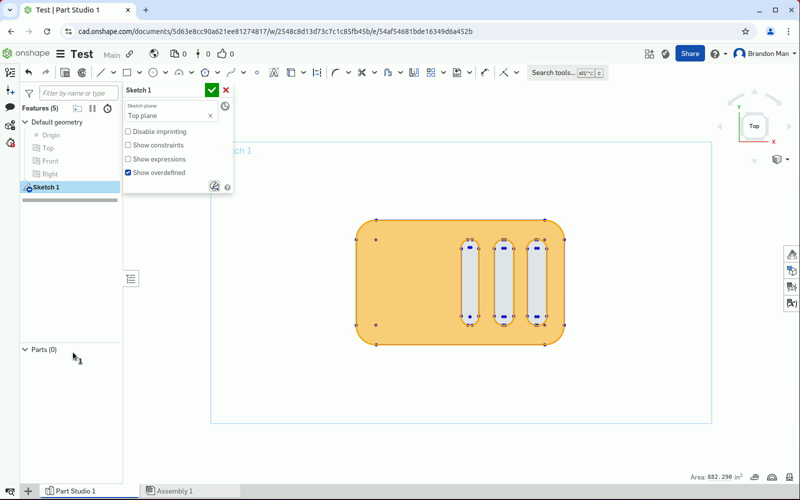
key(shift+y)
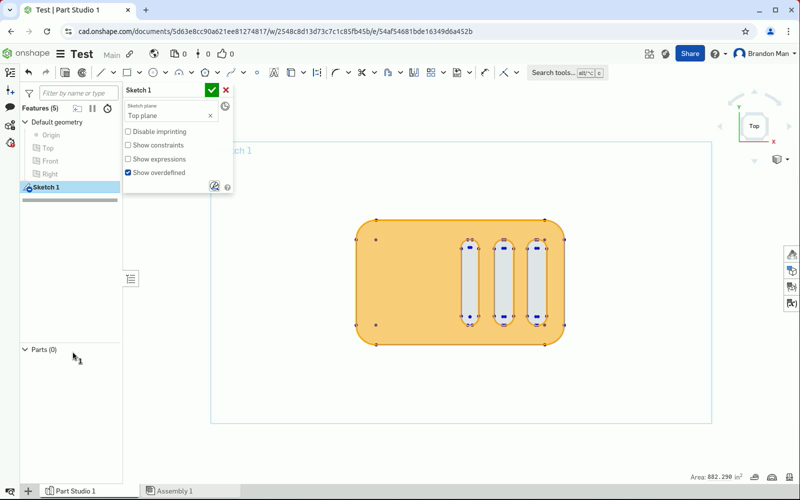
key(shift+e)
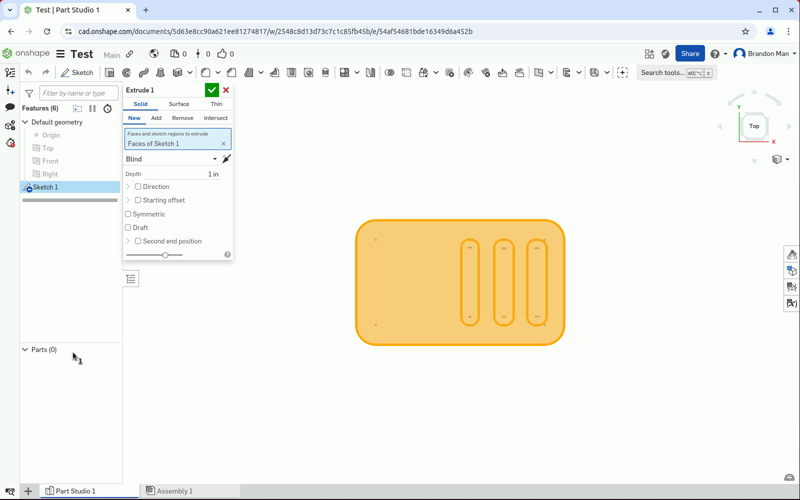
mouse_move(143, 106)
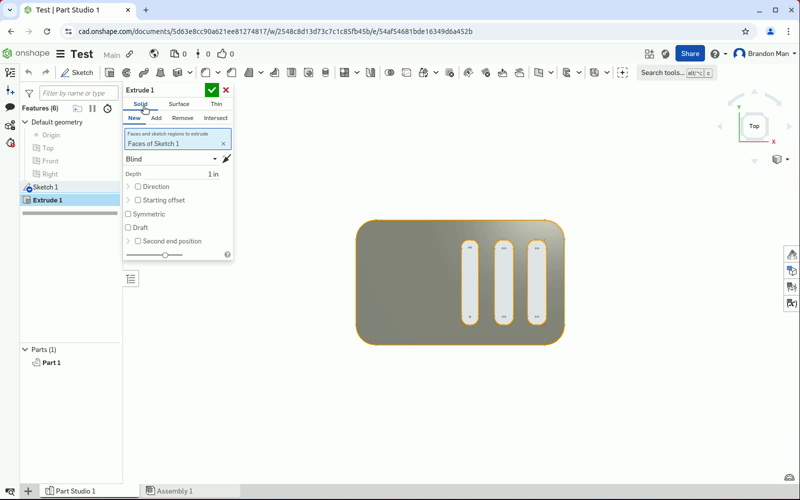
click(143, 106)
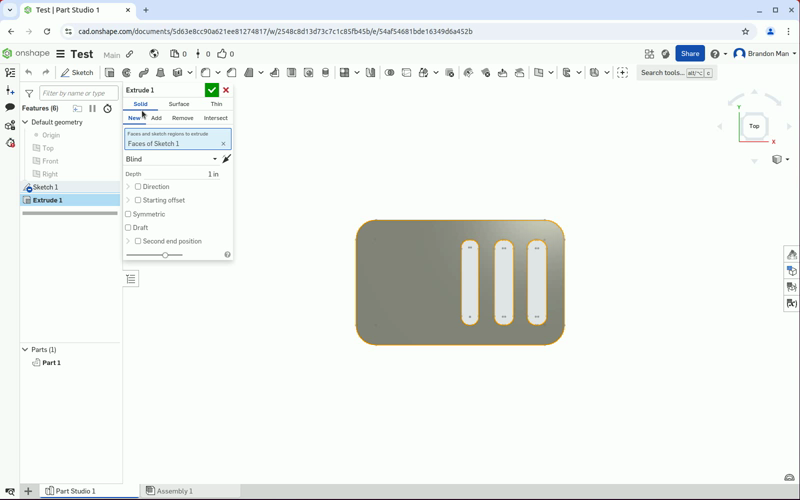
mouse_move(137, 120)
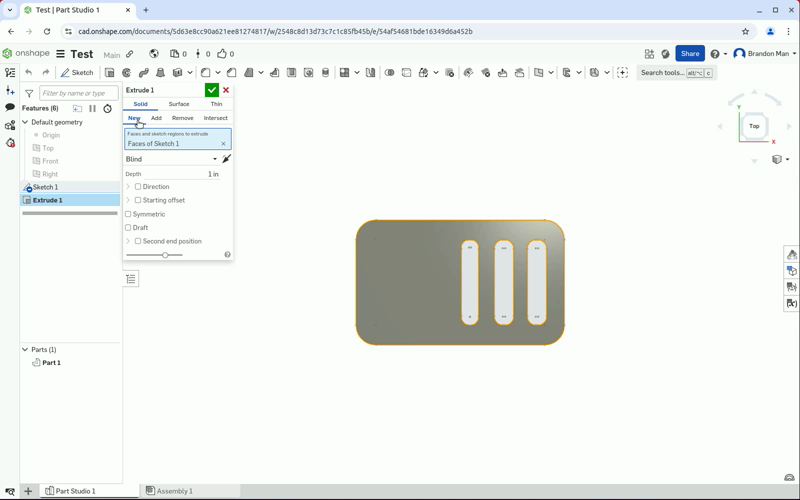
click(137, 120)
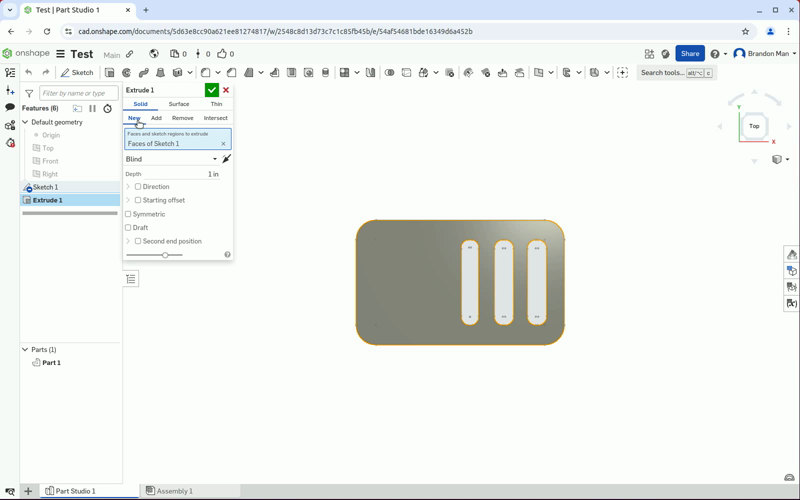
key(tab, 4)
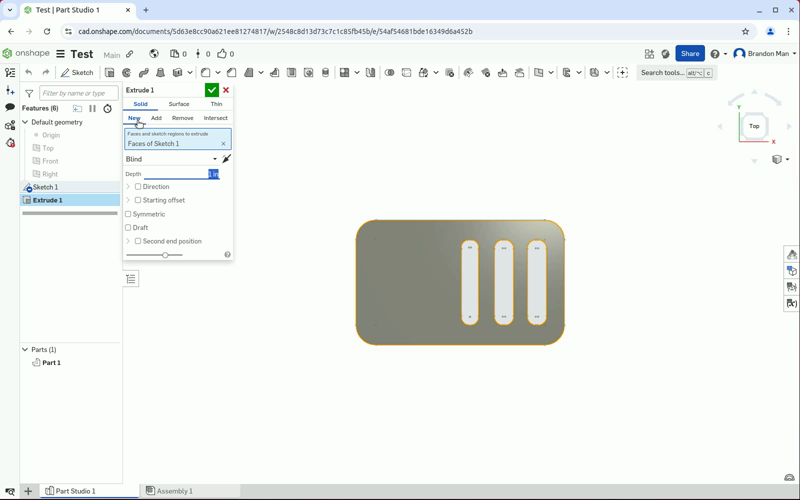
text(1.685)
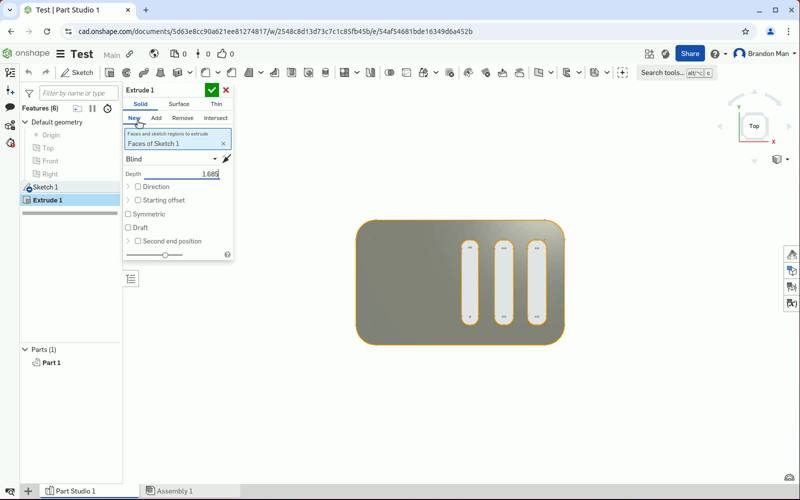
key(enter)
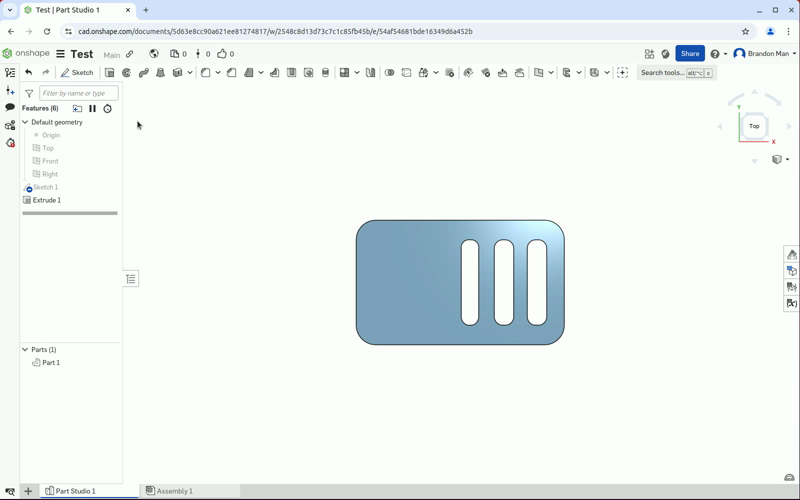
key(shift+h)
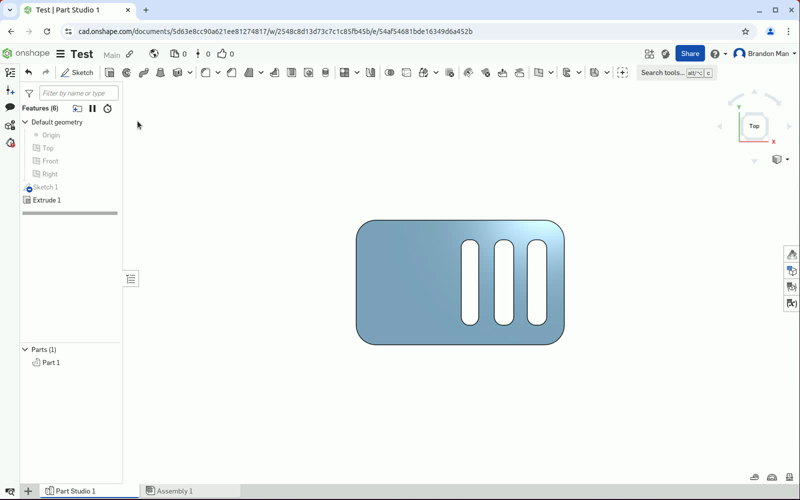
key(shift+h)
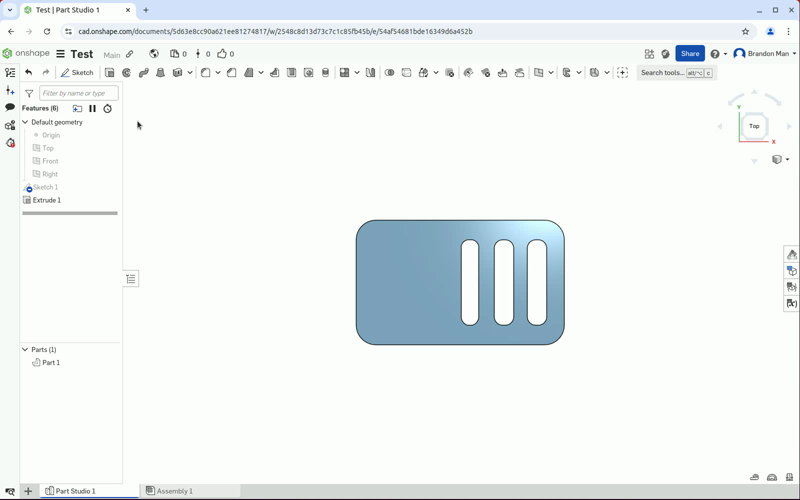
mouse_move(73, 189)
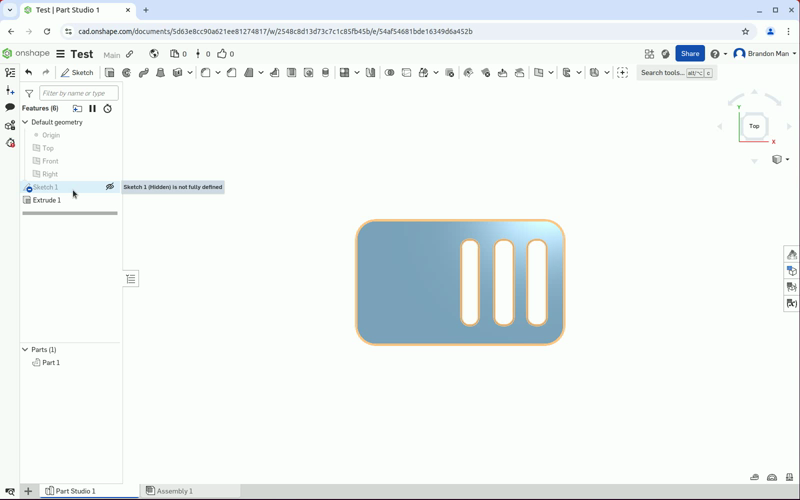
click(73, 189)
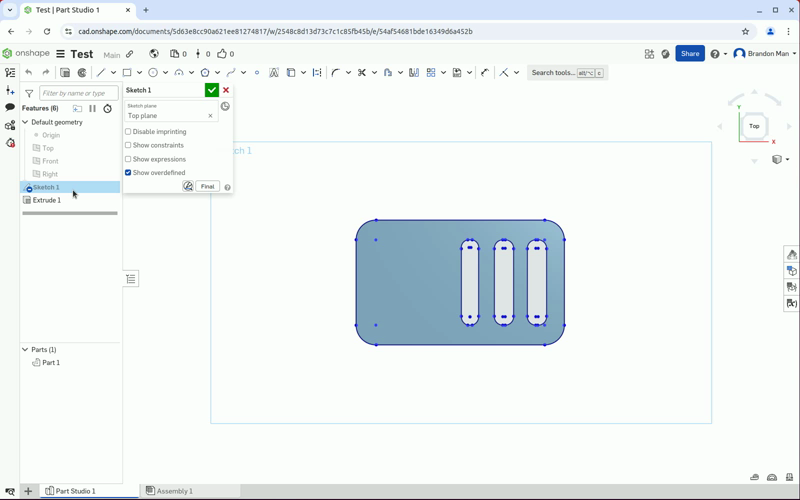
mouse_move(229, 92)
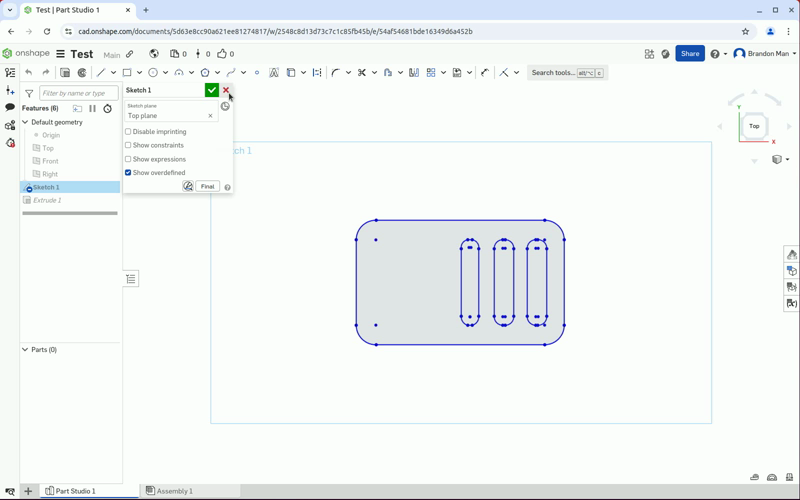
click(229, 92)
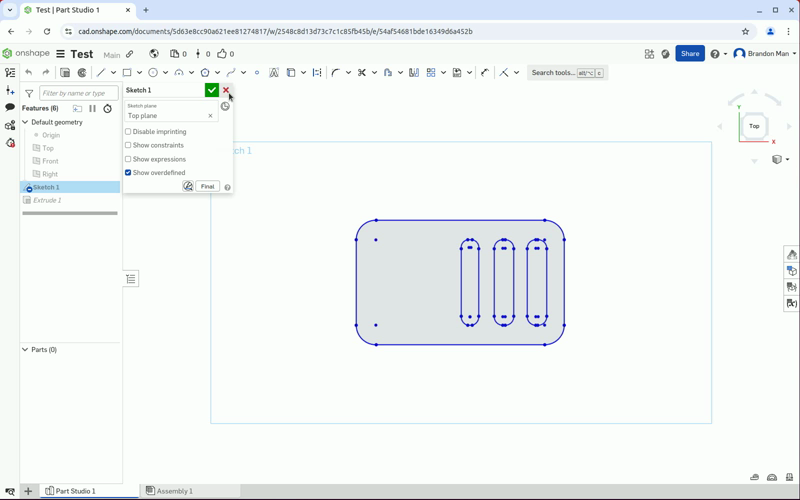
key(shift+s)
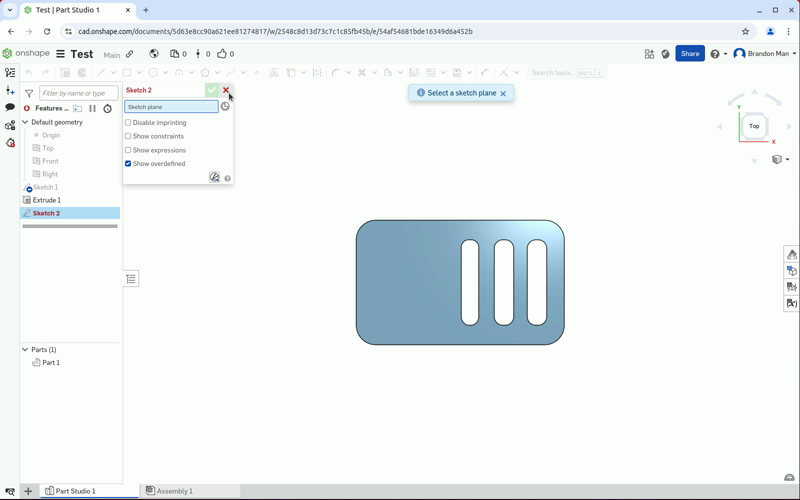
mouse_move(73, 150)
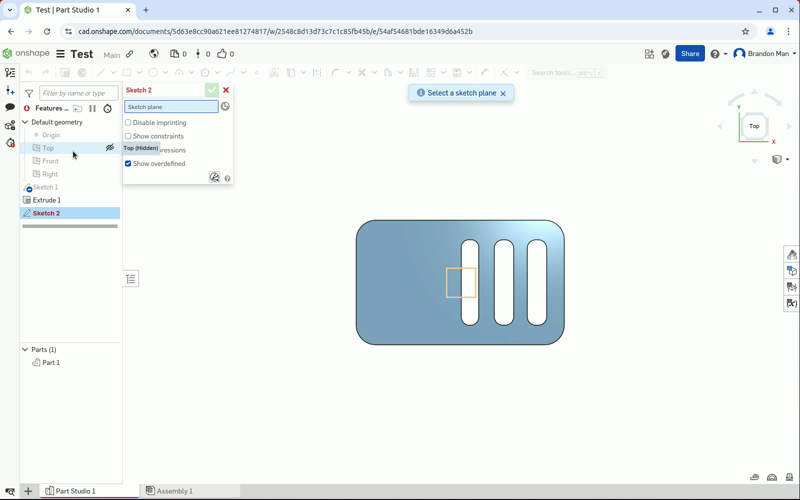
click(73, 150)
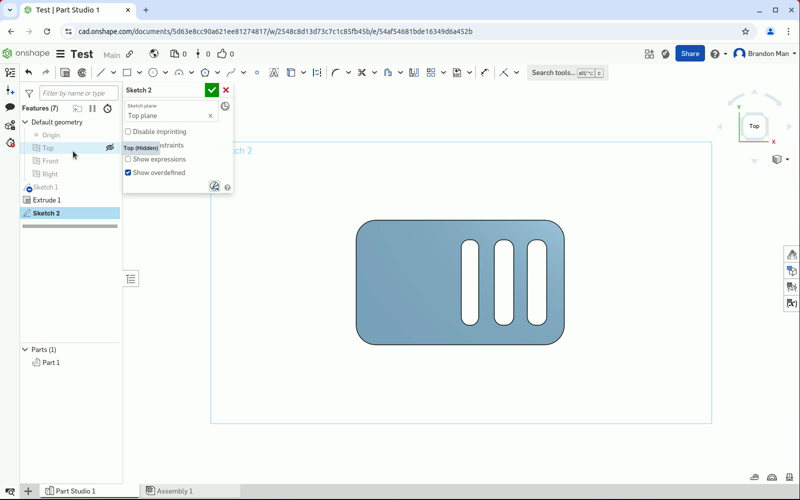
mouse_move(73, 352)
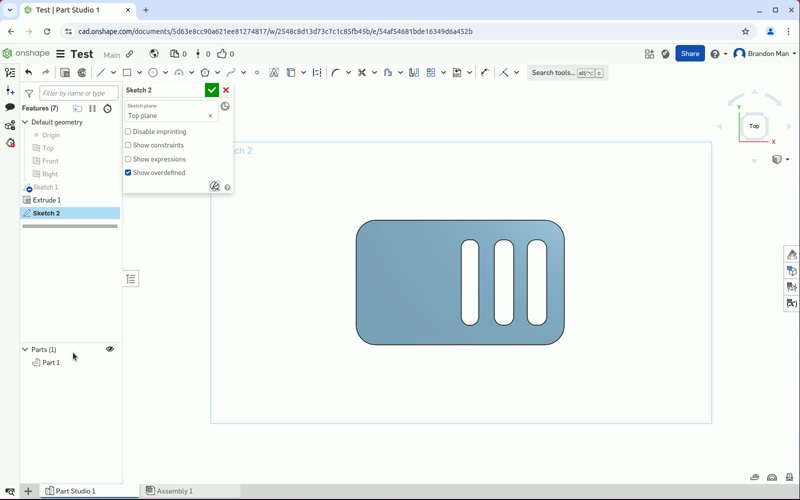
key(y)
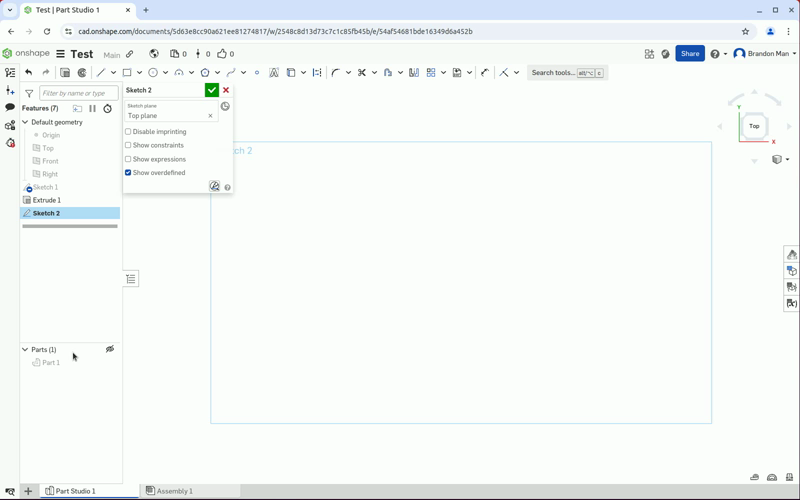
key(a)
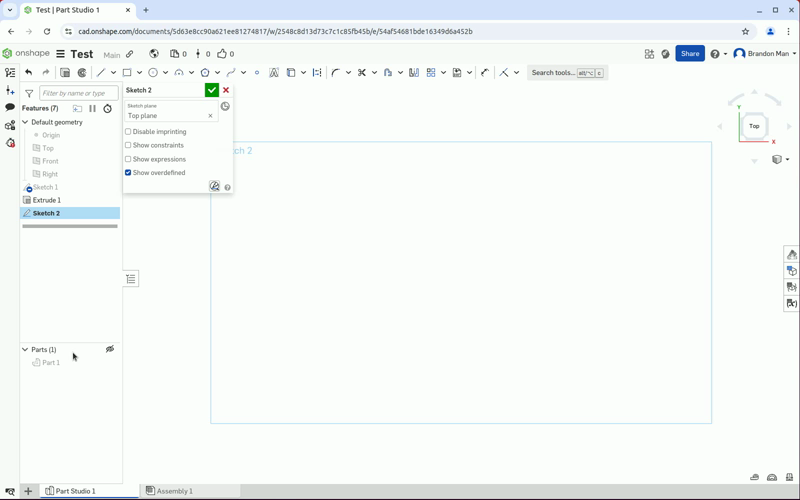
key_down(shift)
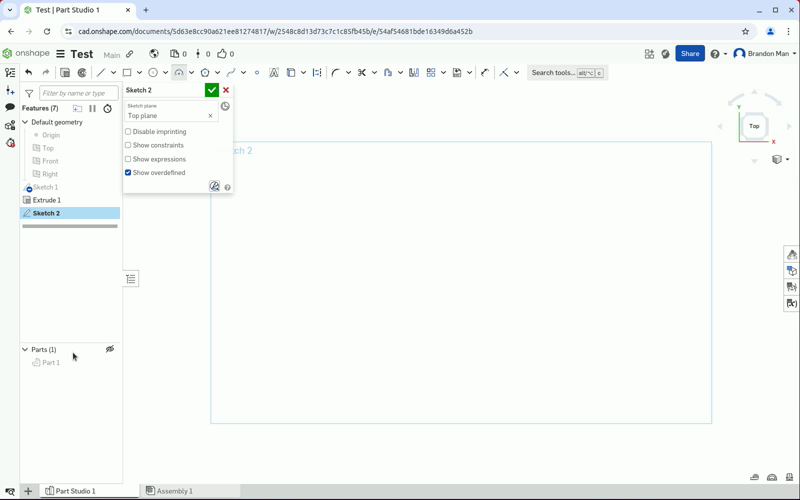
mouse_move(348, 325)
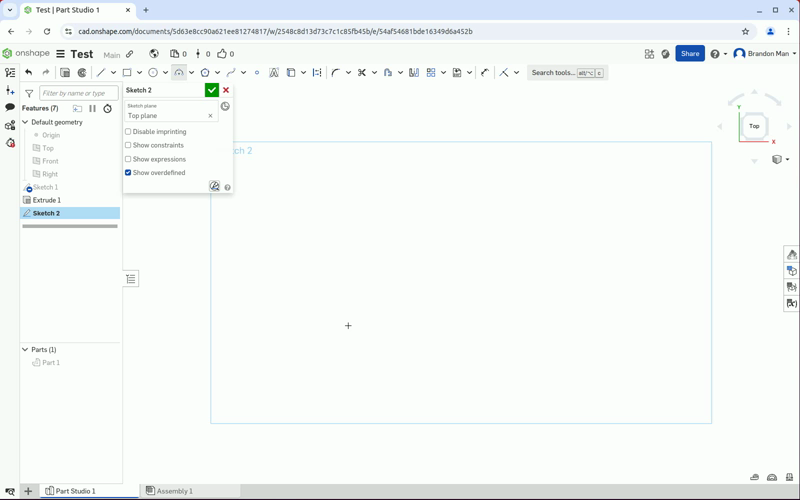
click(348, 325)
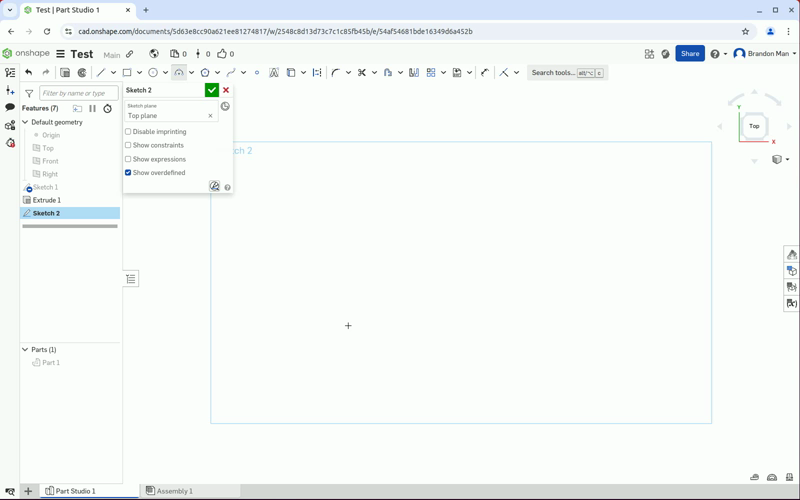
key_up(shift)
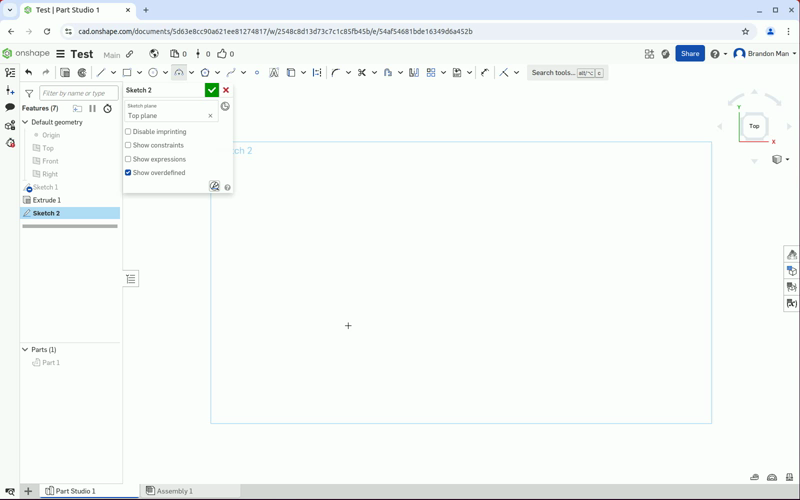
key_down(shift)
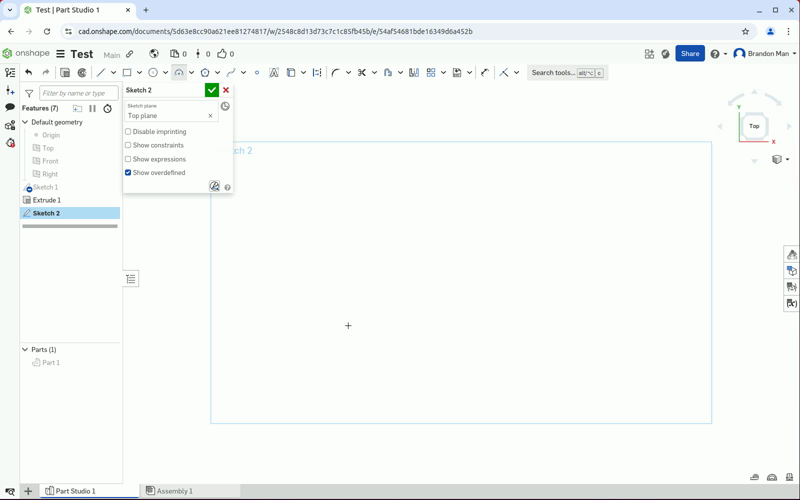
mouse_move(376, 353)
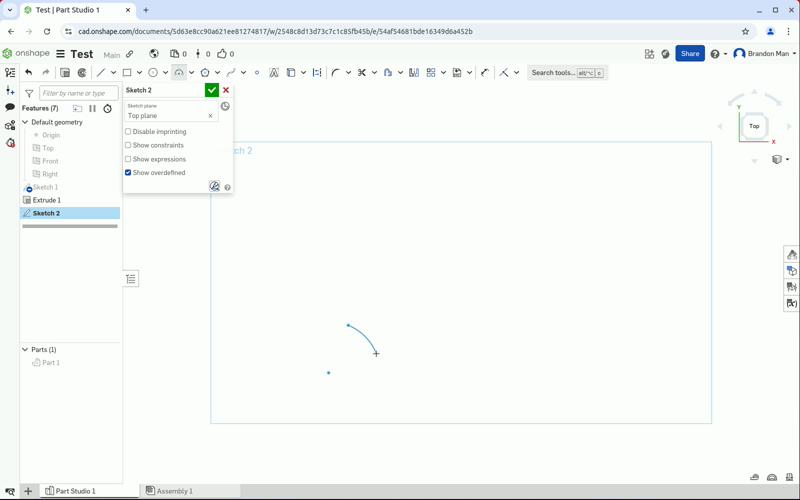
click(376, 353)
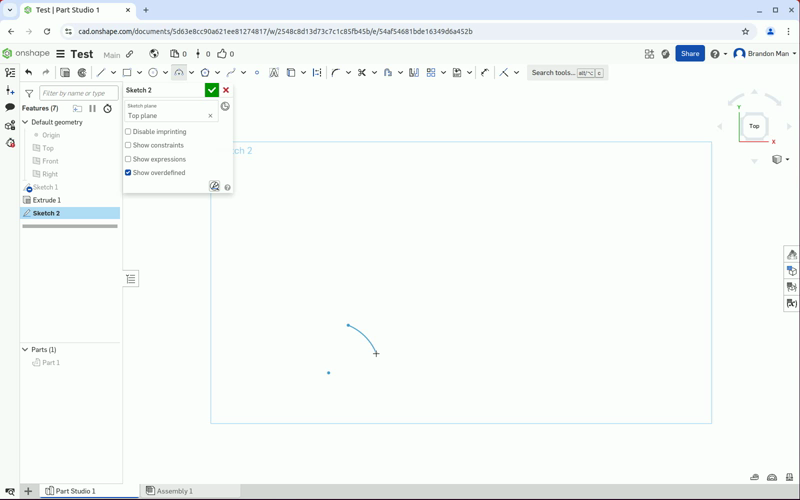
mouse_move(356, 345)
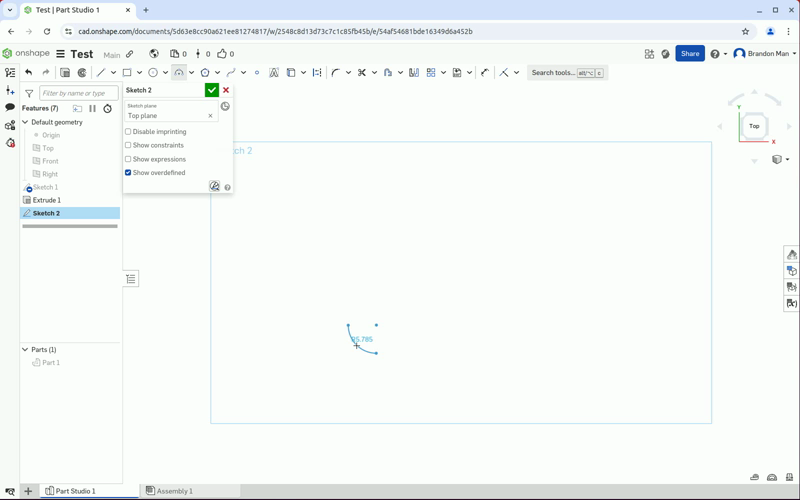
click(356, 345)
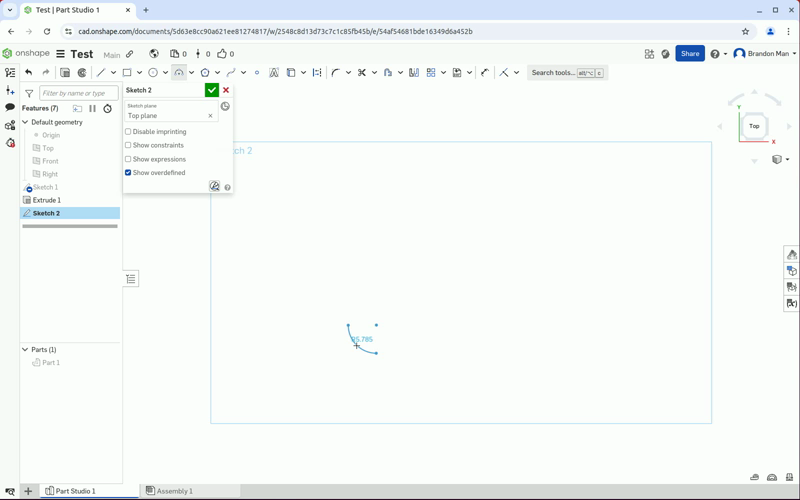
key_up(shift)
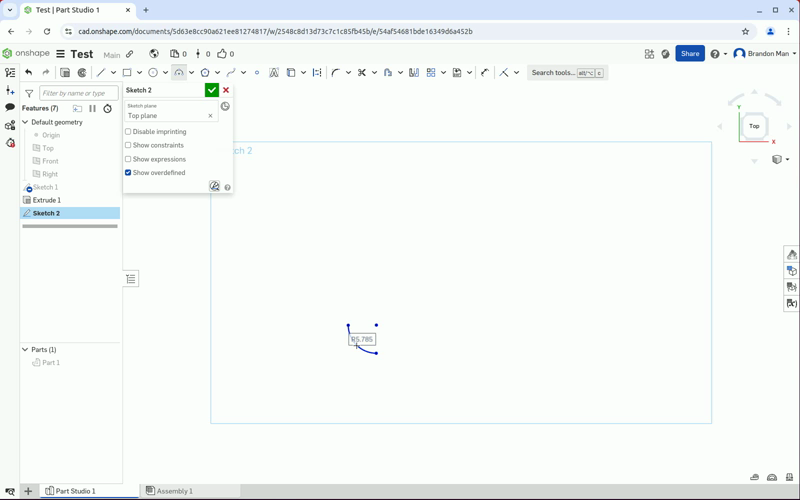
key(esc)
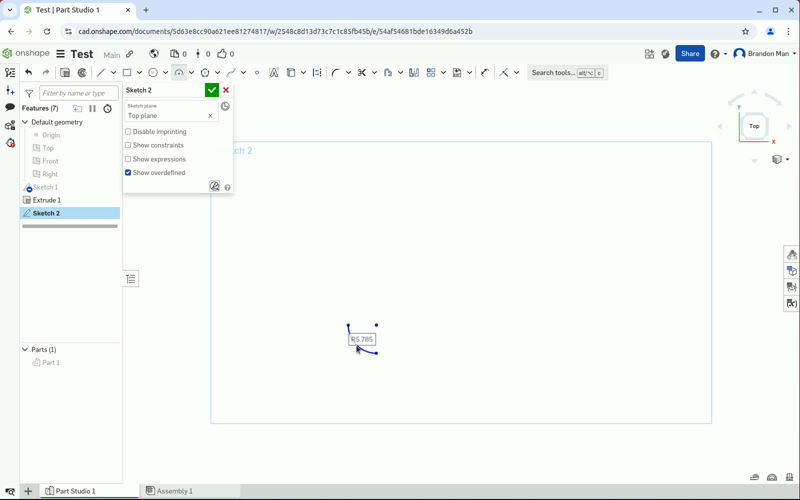
key(l)
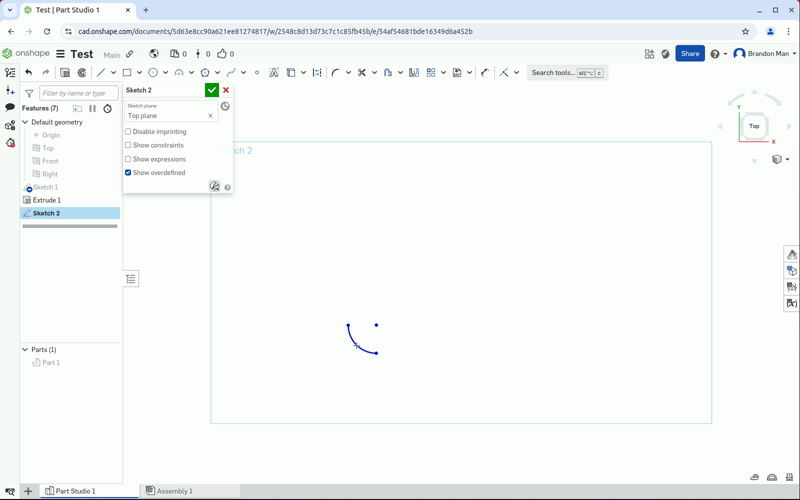
mouse_move(376, 353)
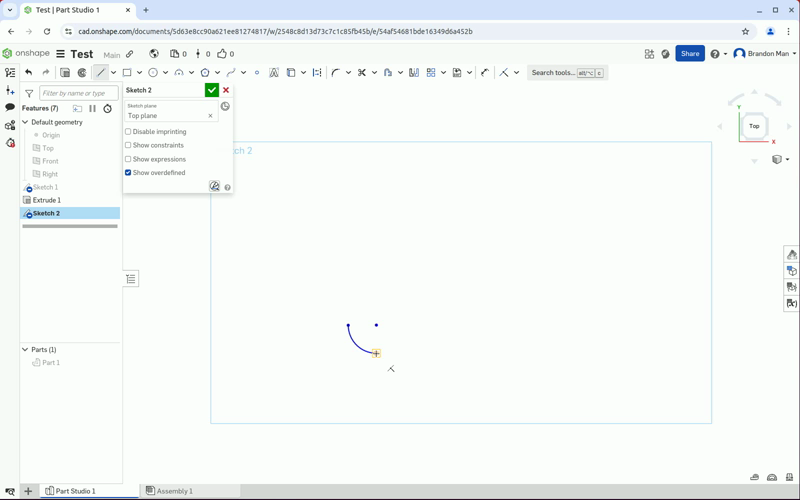
click(376, 353)
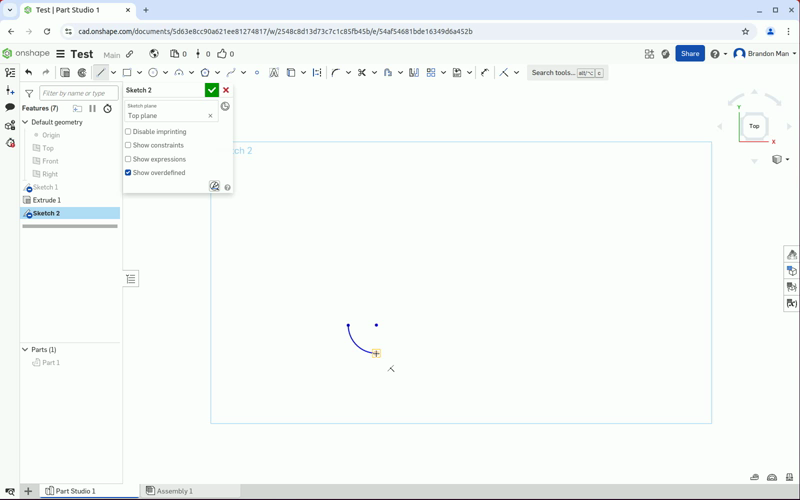
key_down(shift)
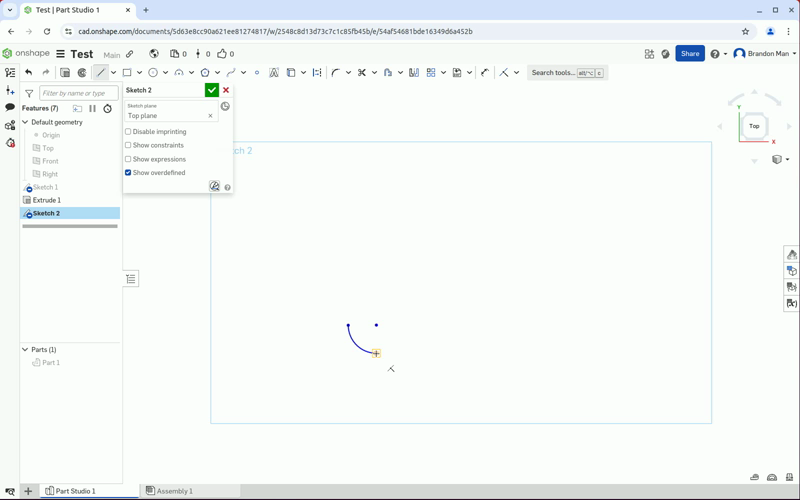
mouse_move(543, 353)
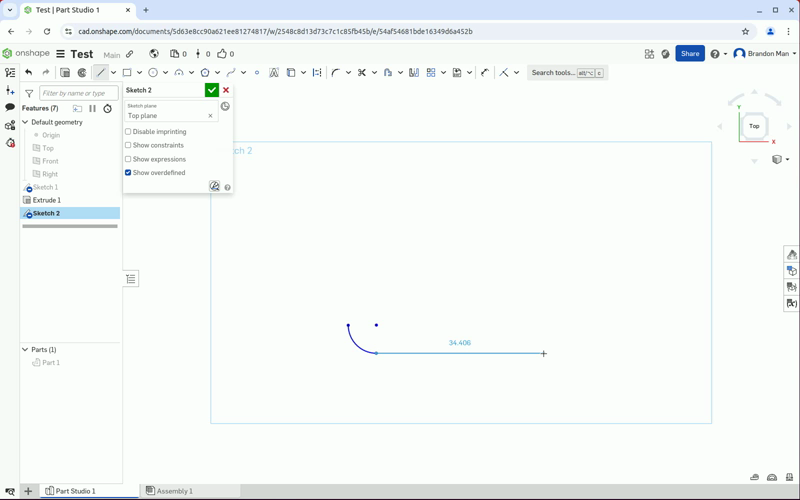
click(543, 353)
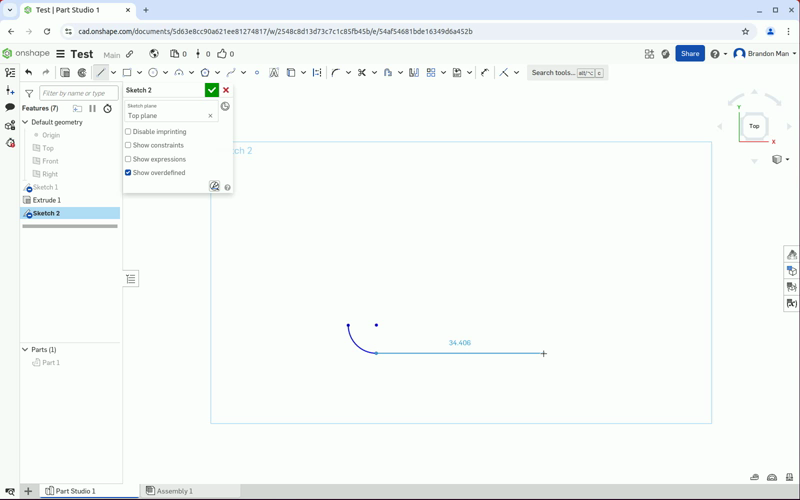
key_up(shift)
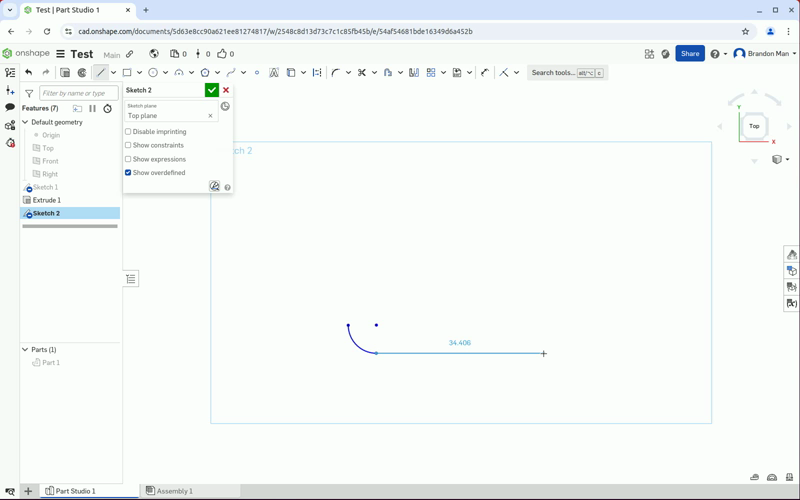
key(esc)
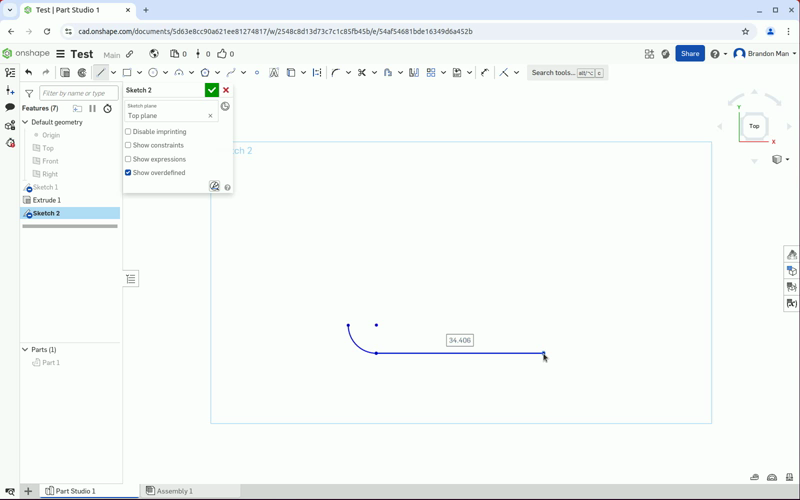
key(a)
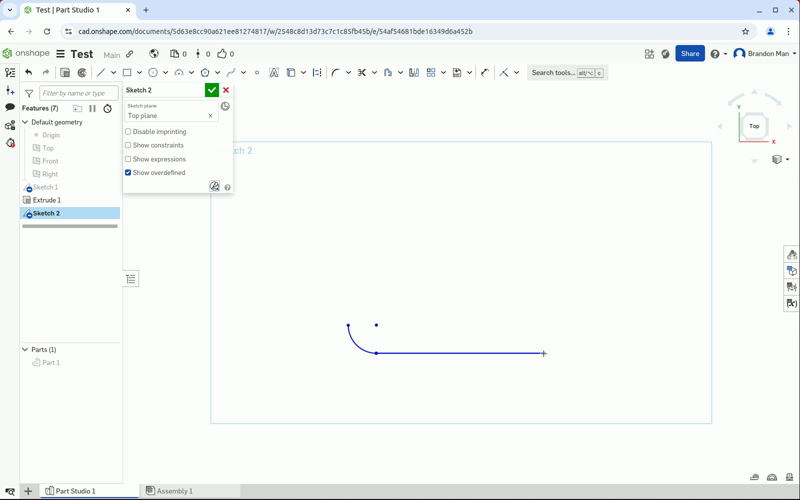
mouse_move(543, 353)
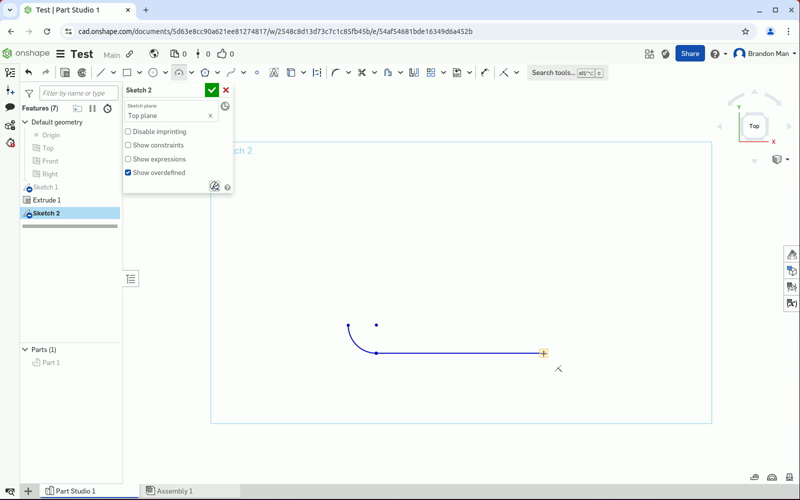
click(543, 353)
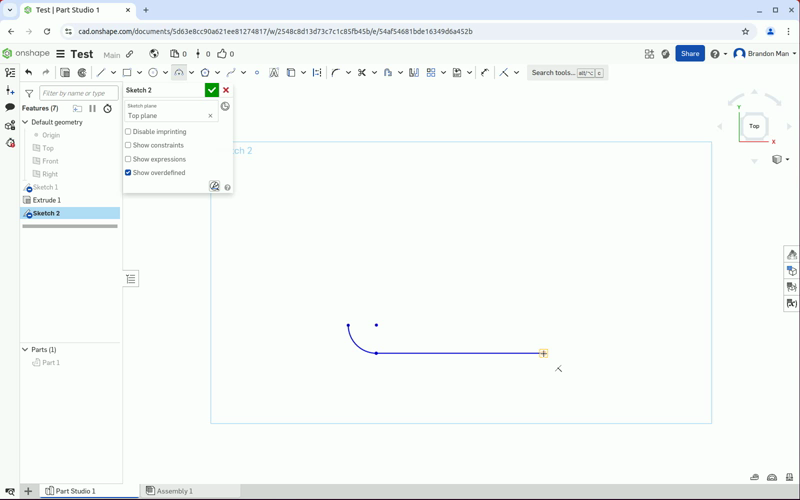
key_down(shift)
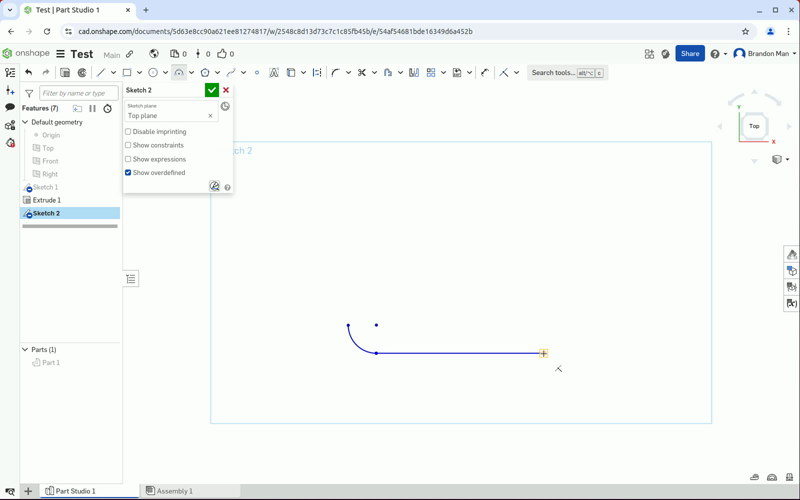
mouse_move(572, 325)
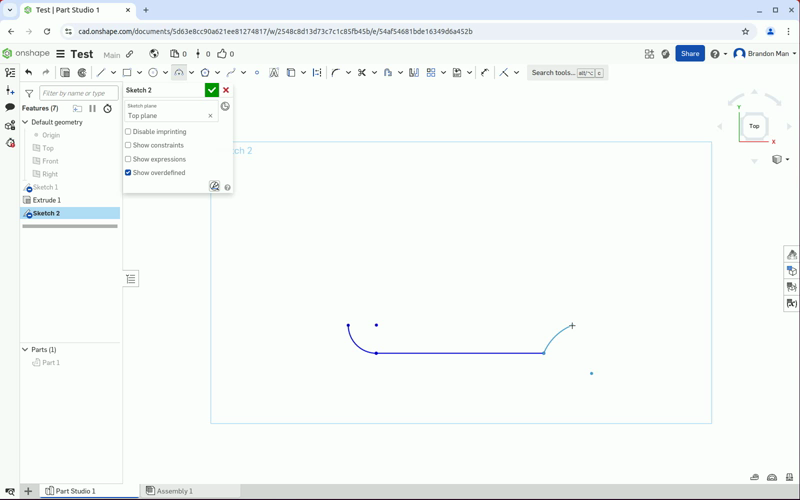
click(572, 325)
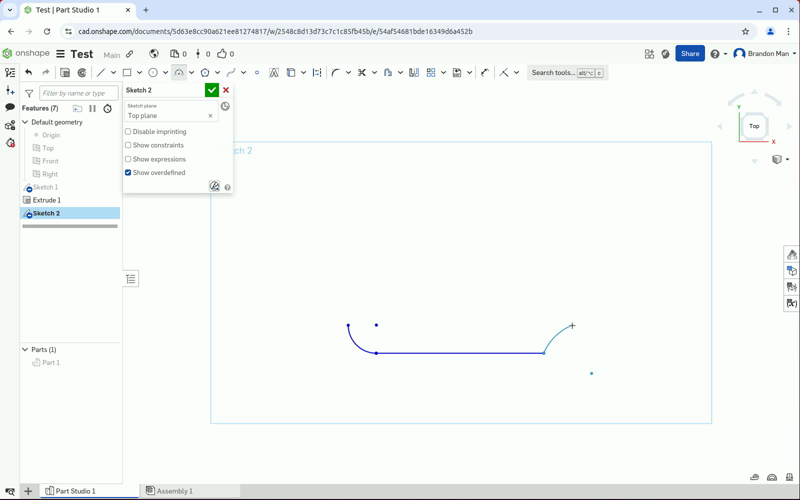
mouse_move(563, 345)
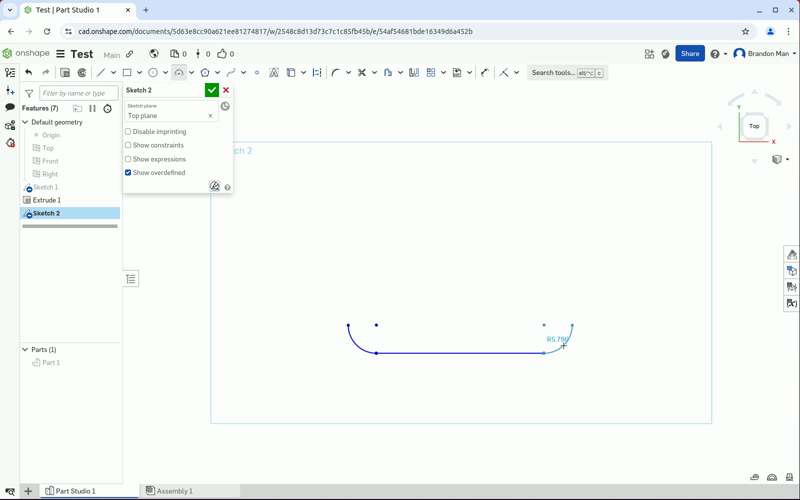
click(563, 345)
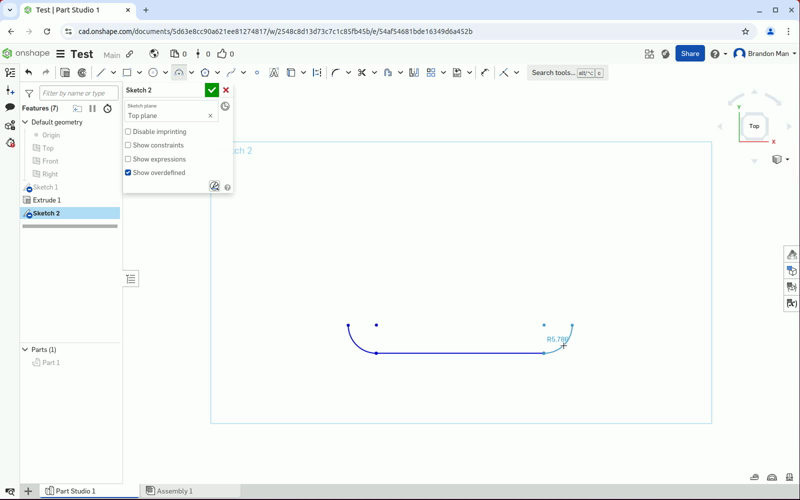
key_up(shift)
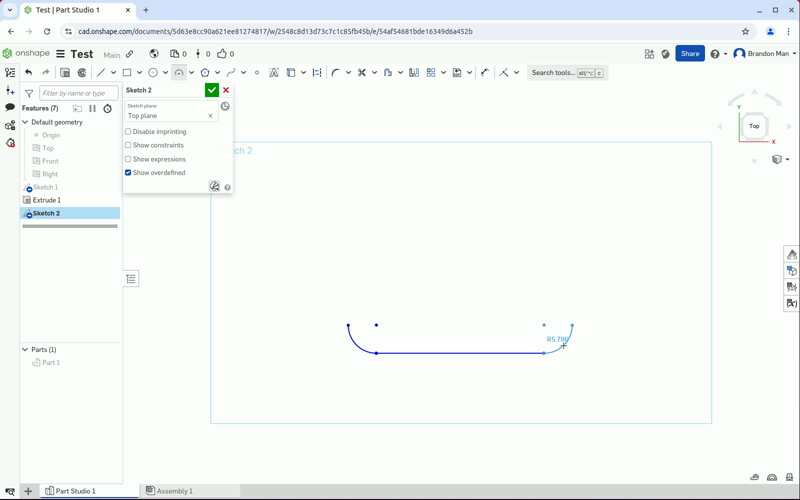
key(esc)
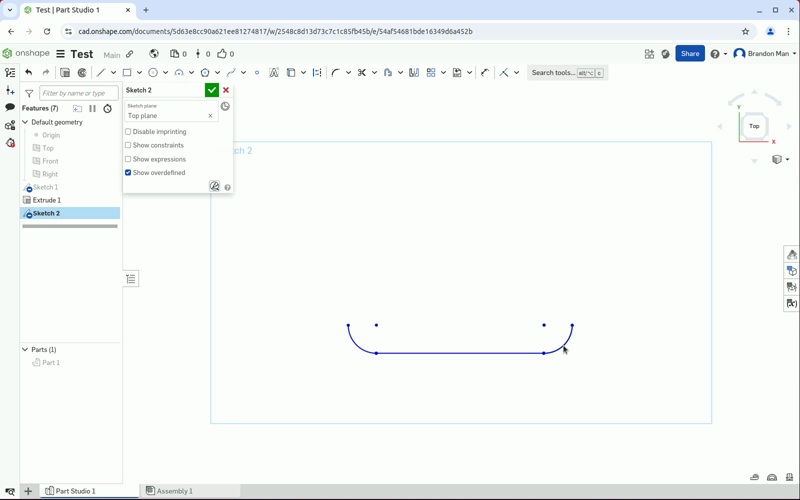
key(l)
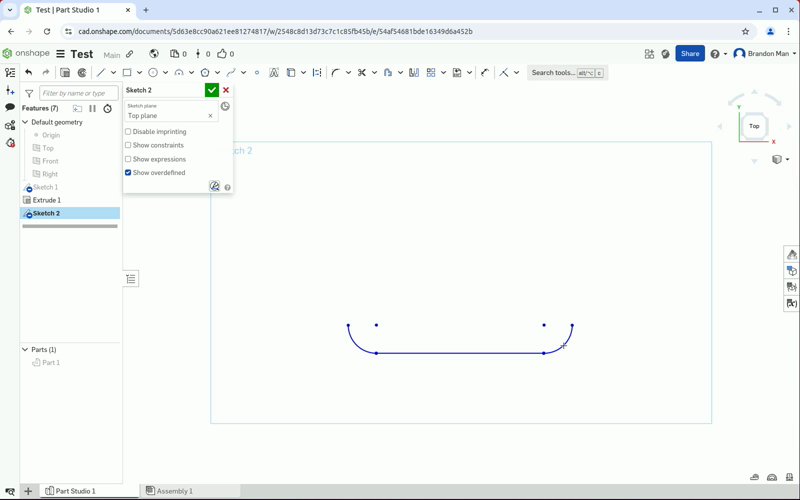
mouse_move(572, 325)
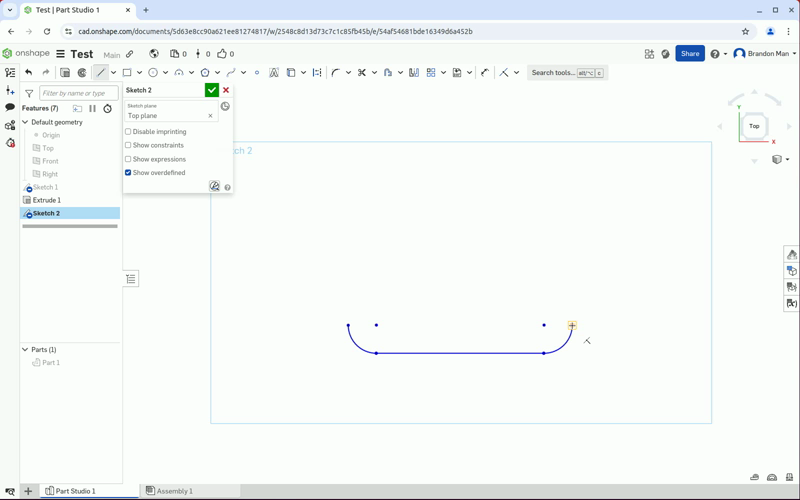
click(572, 325)
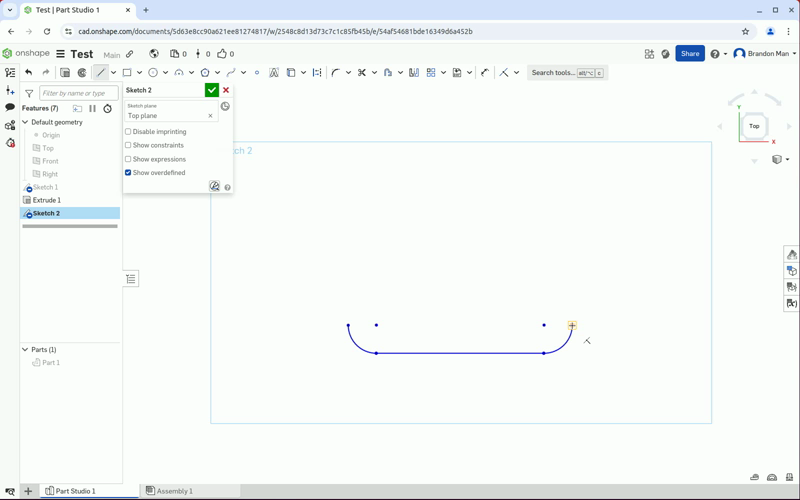
key_down(shift)
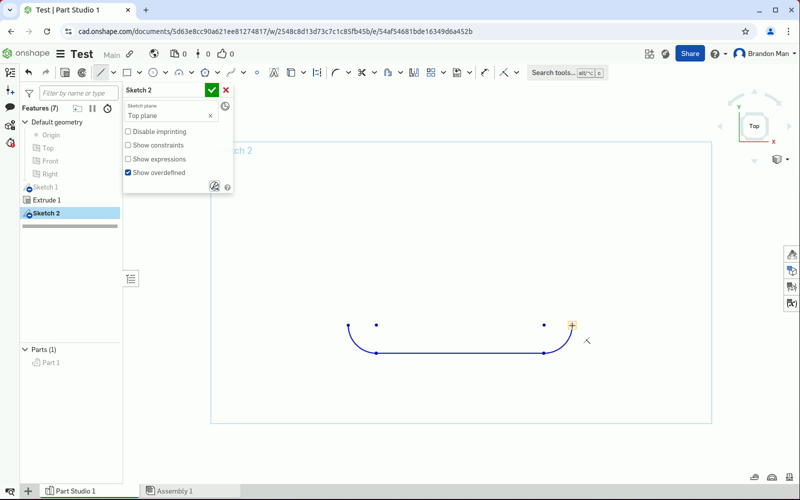
mouse_move(572, 240)
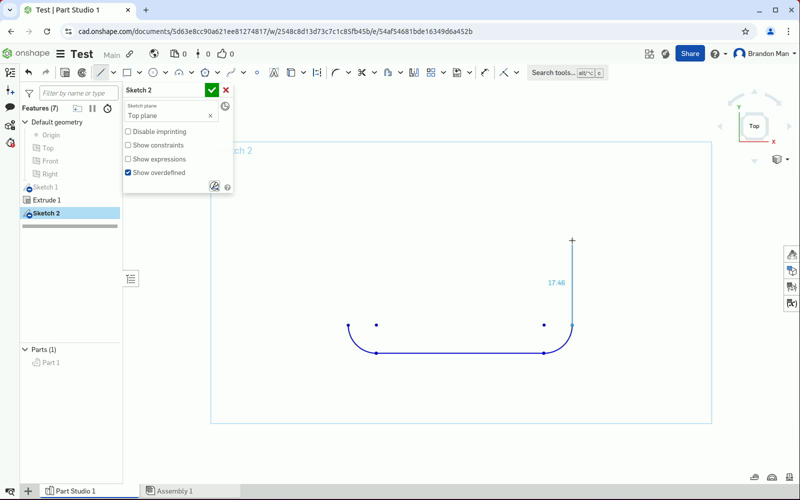
click(572, 240)
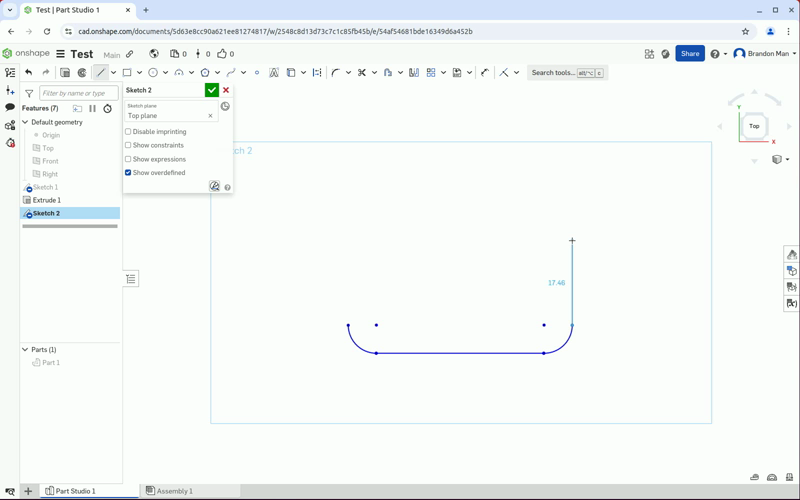
key_up(shift)
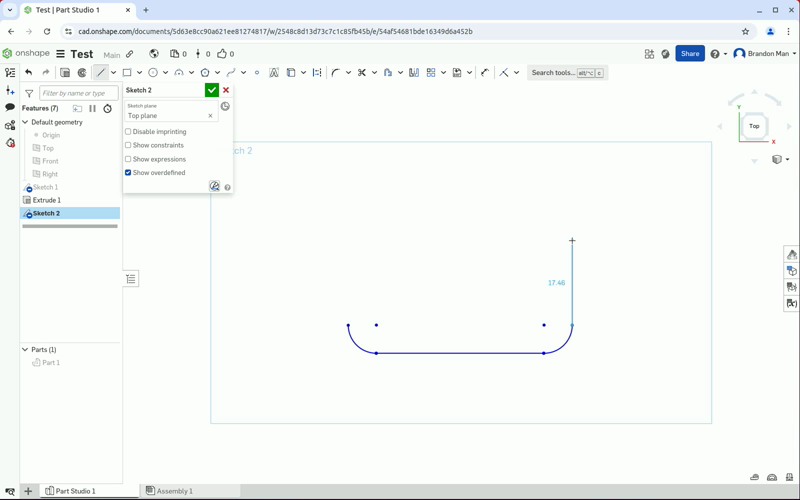
key(esc)
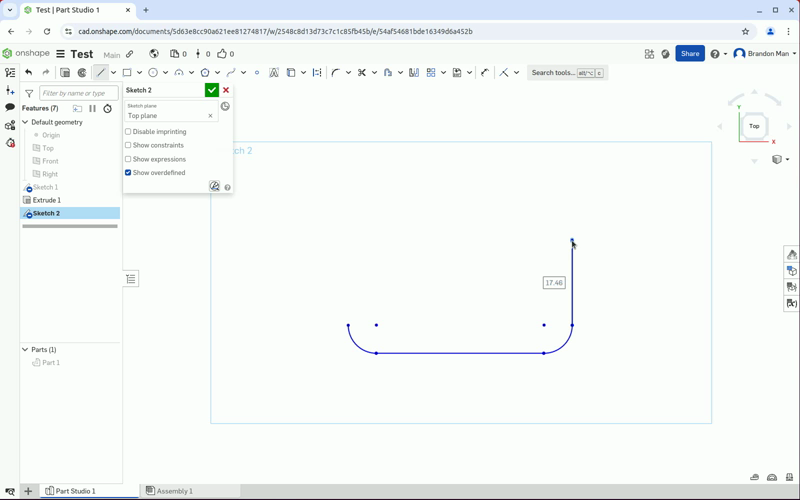
key(a)
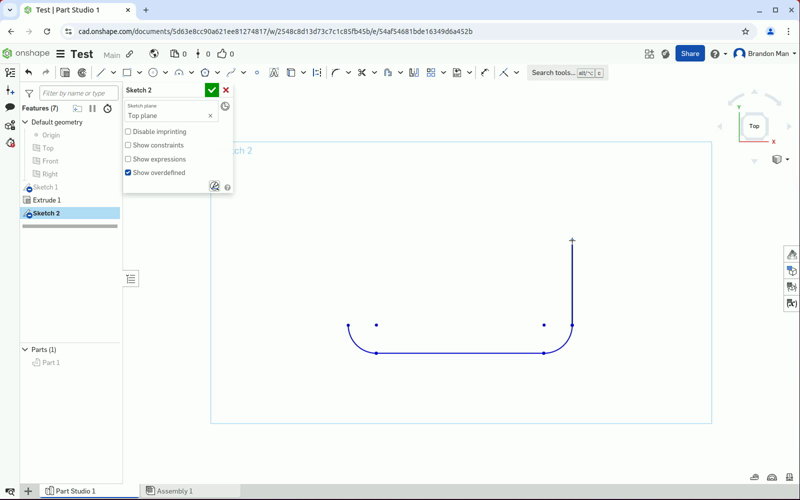
mouse_move(572, 240)
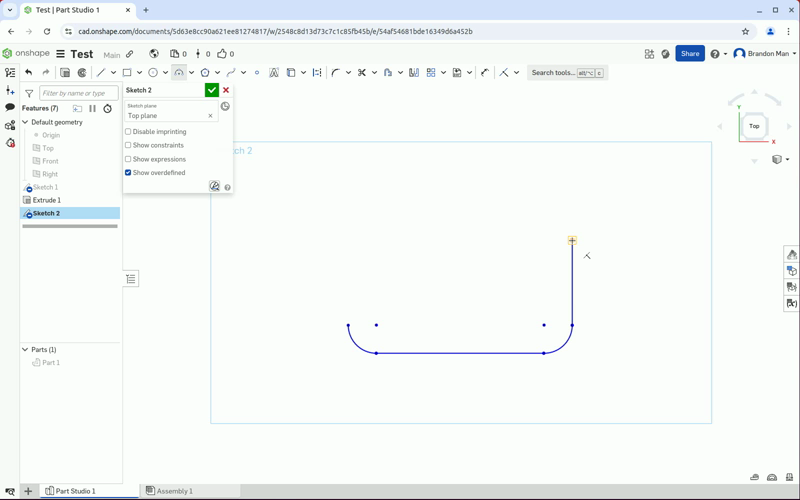
click(572, 240)
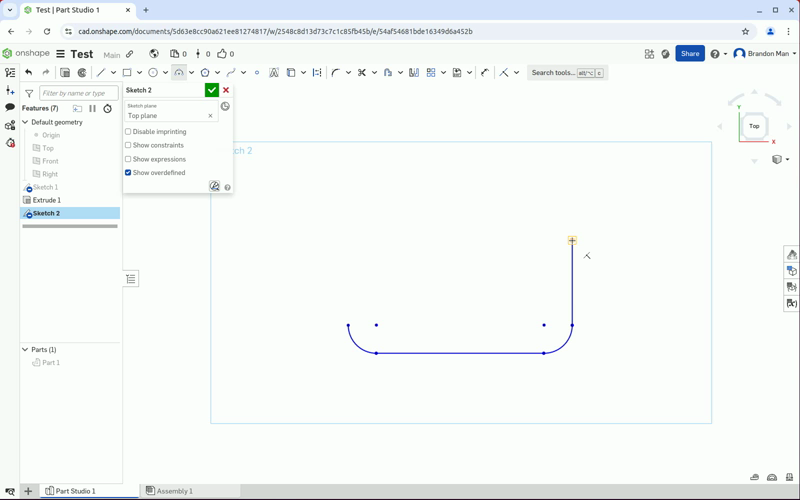
key_down(shift)
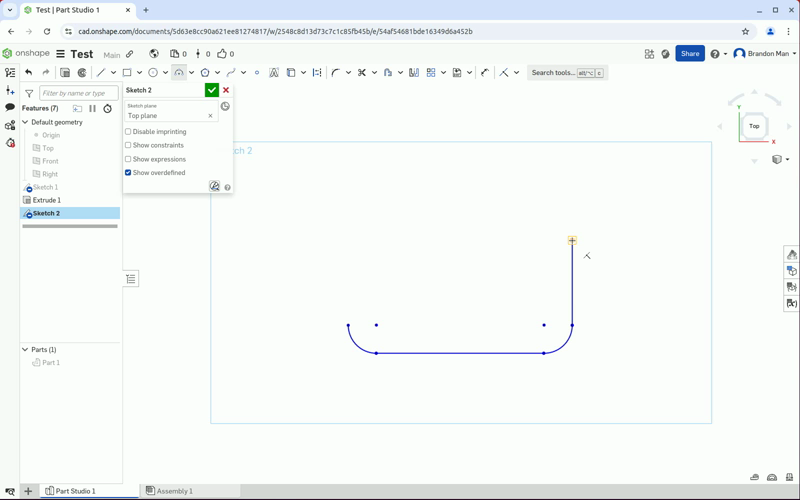
mouse_move(543, 212)
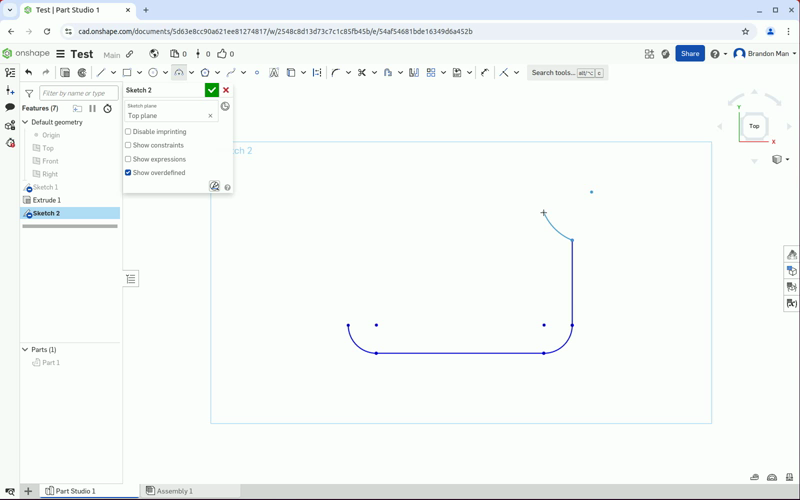
click(543, 212)
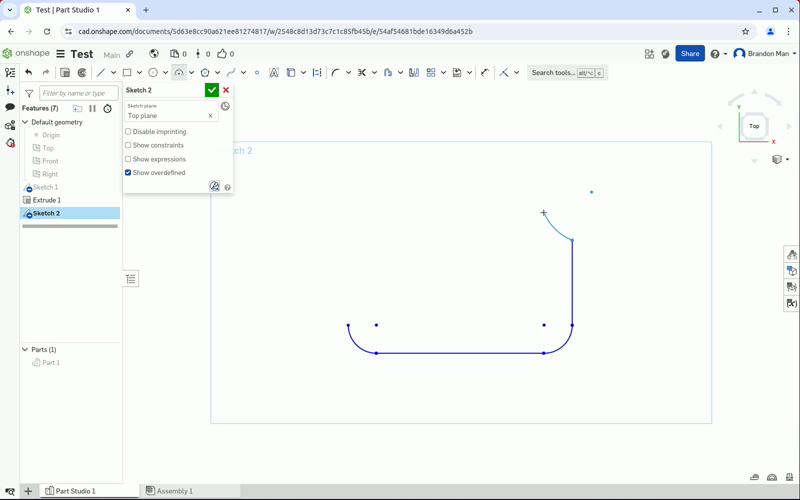
mouse_move(563, 220)
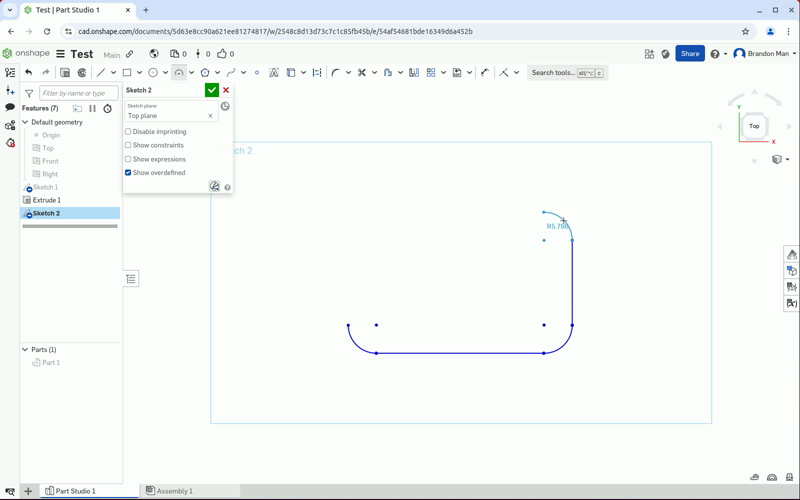
click(563, 220)
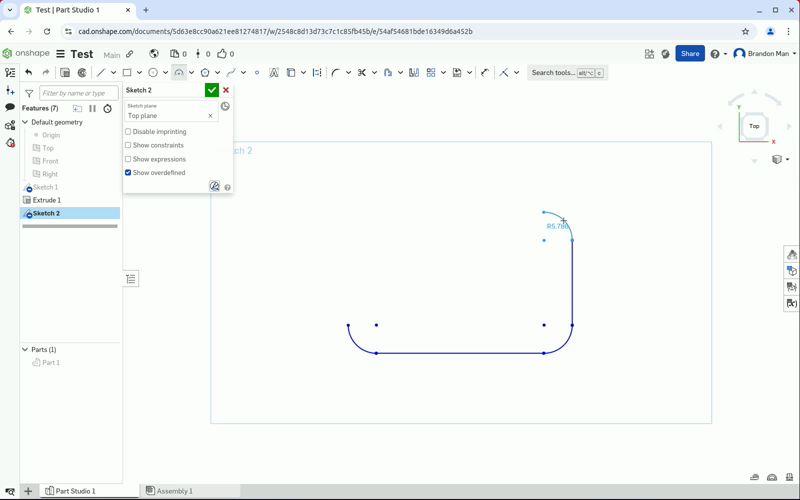
key_up(shift)
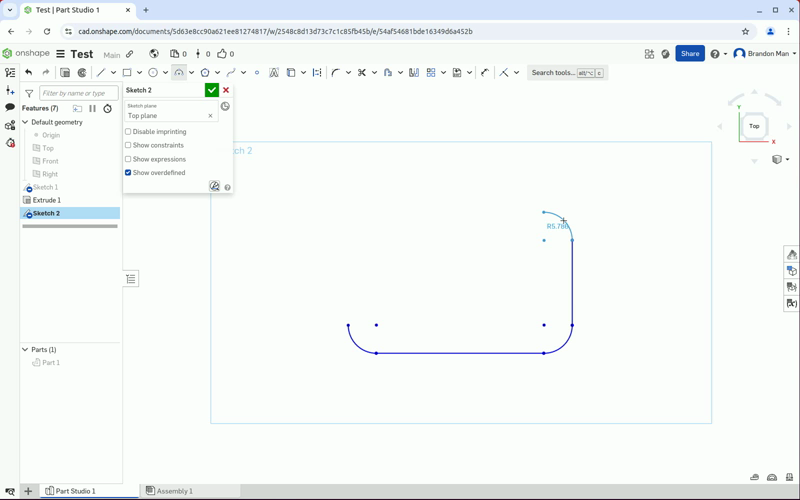
key(esc)
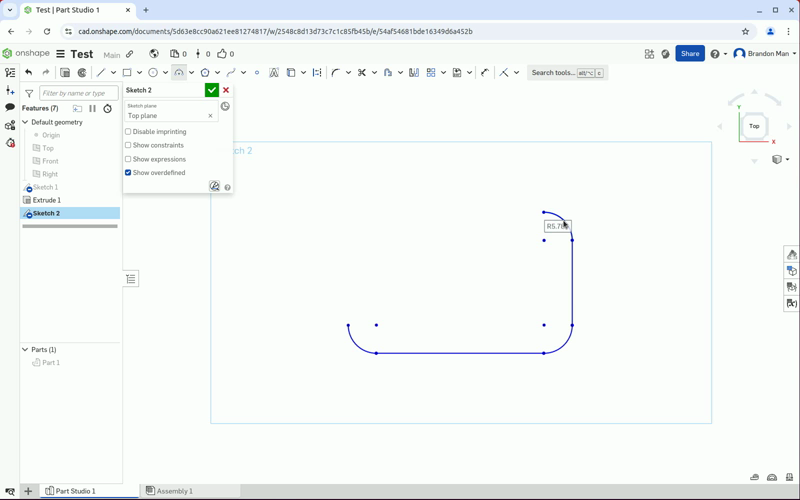
key(l)
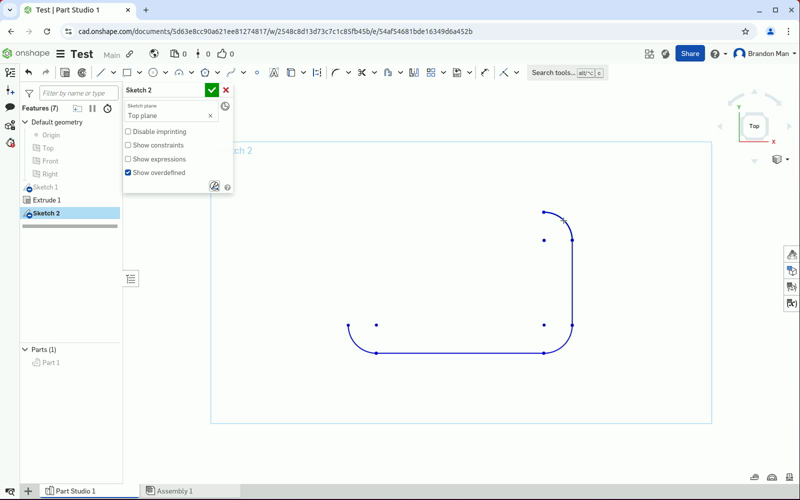
mouse_move(543, 212)
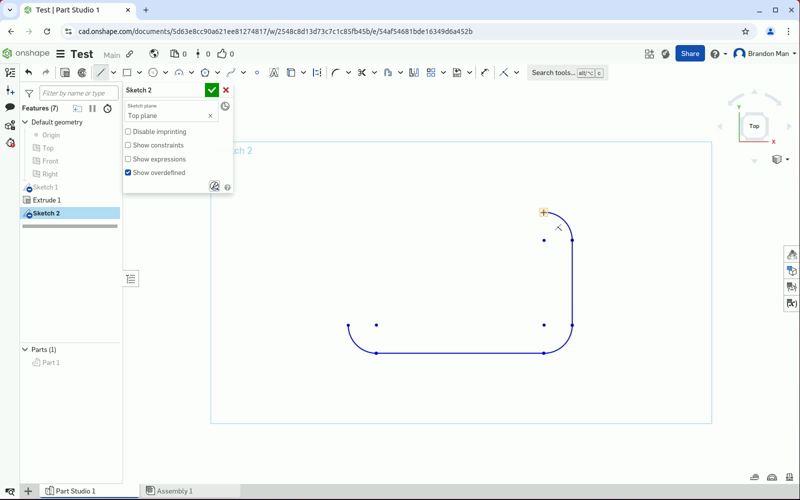
click(543, 212)
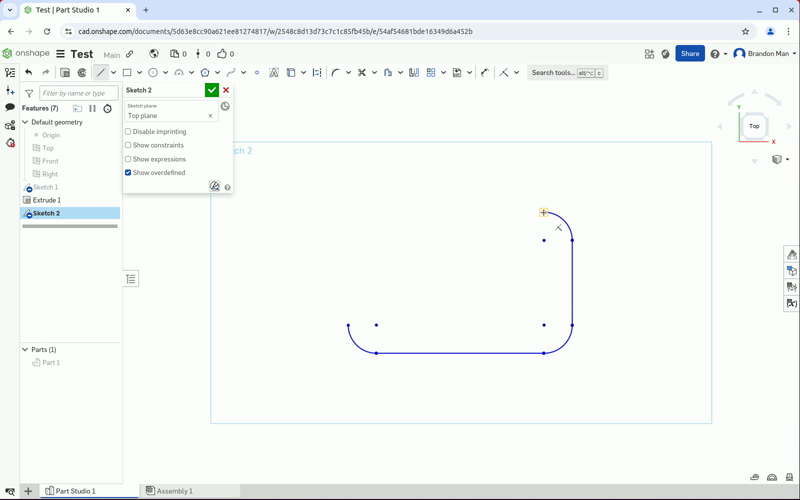
key_down(shift)
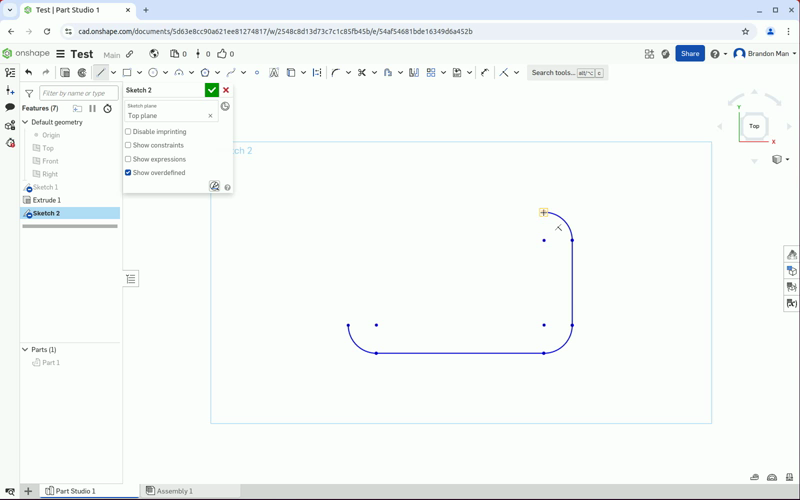
mouse_move(376, 212)
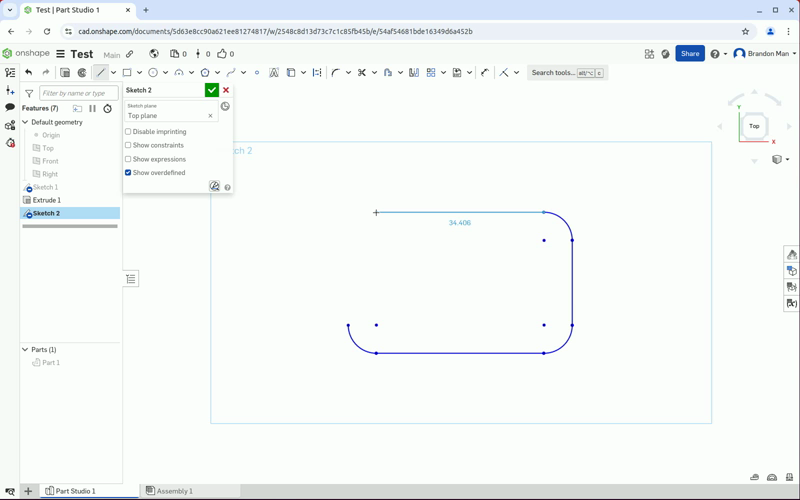
click(376, 212)
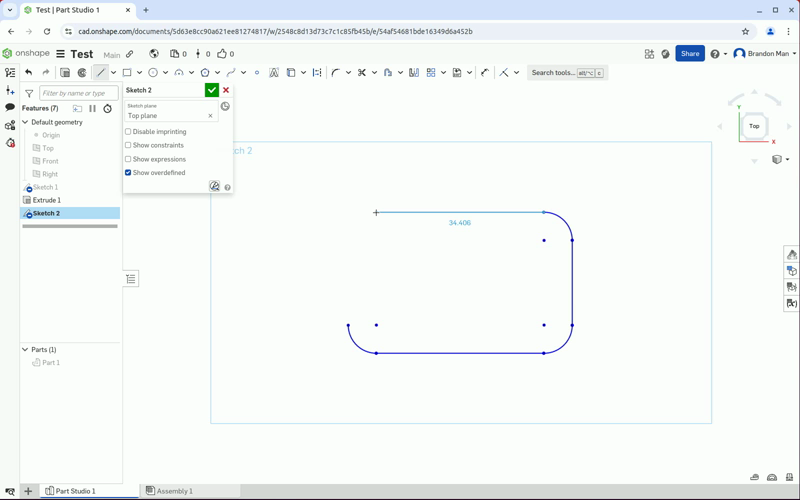
key_up(shift)
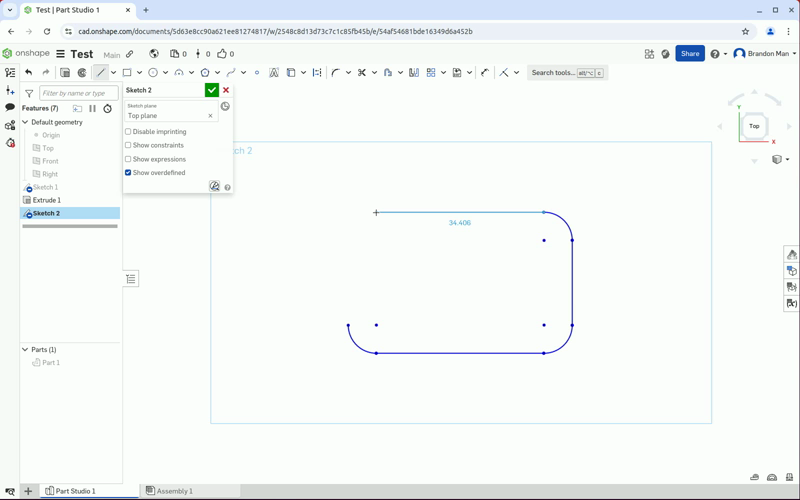
key(esc)
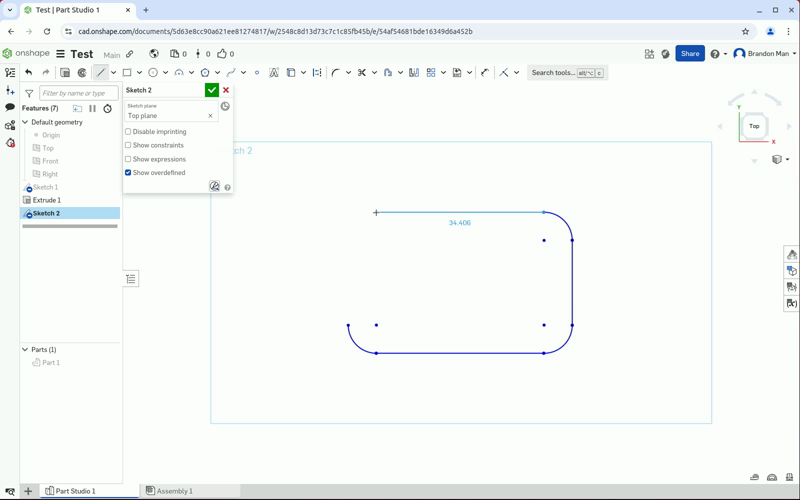
key(a)
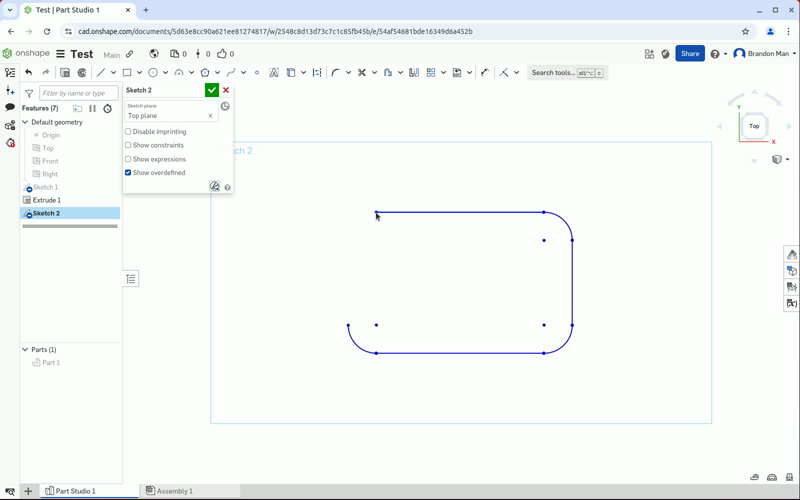
mouse_move(376, 212)
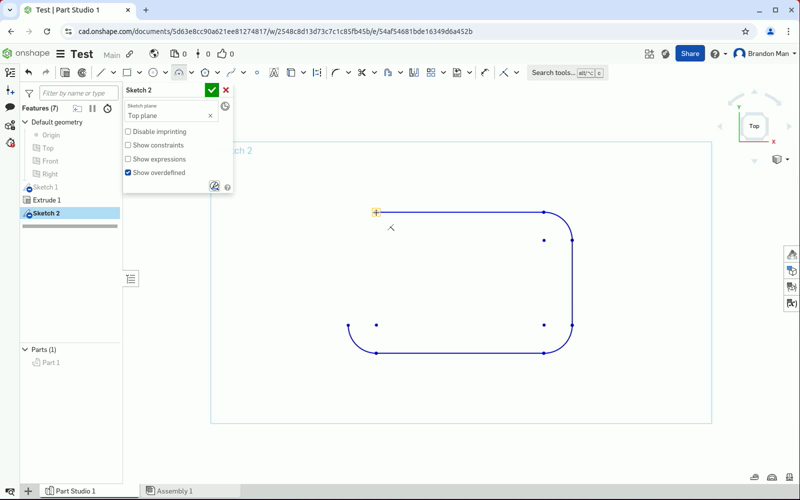
click(376, 212)
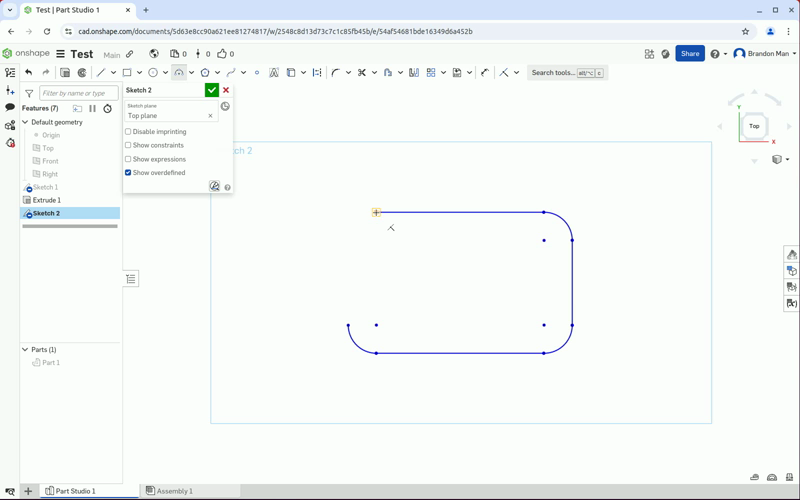
key_down(shift)
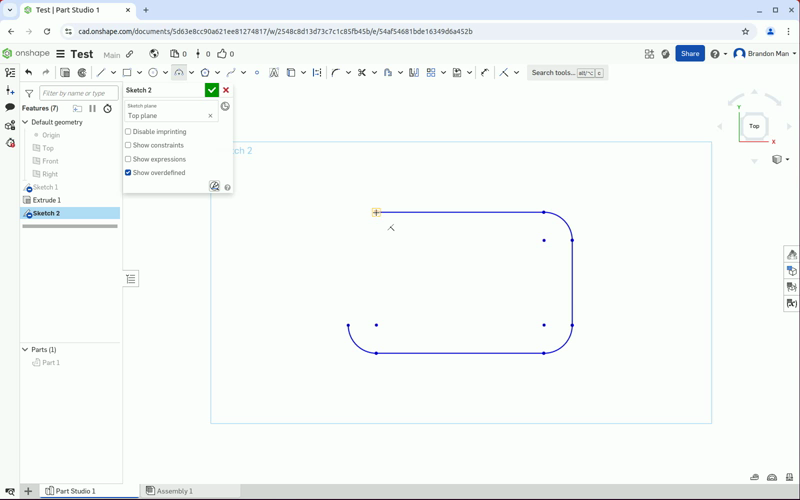
mouse_move(348, 240)
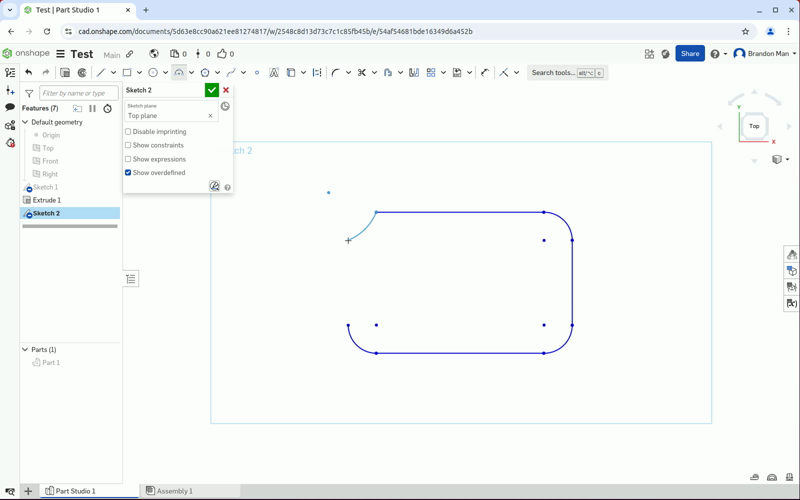
click(348, 240)
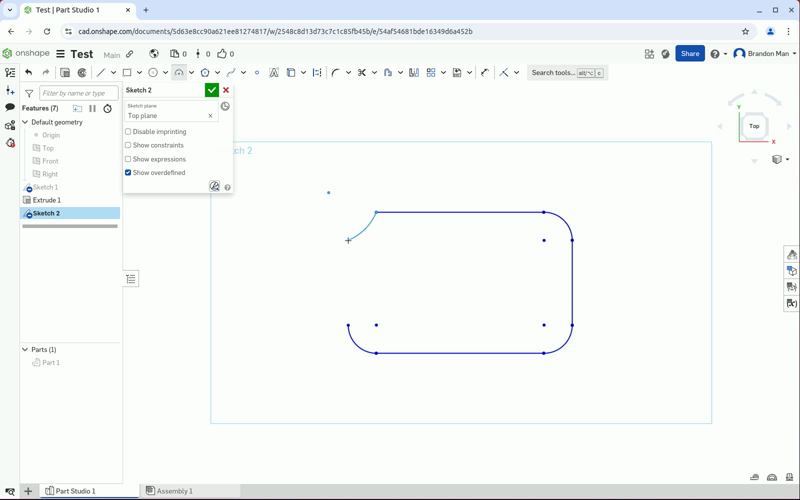
mouse_move(356, 220)
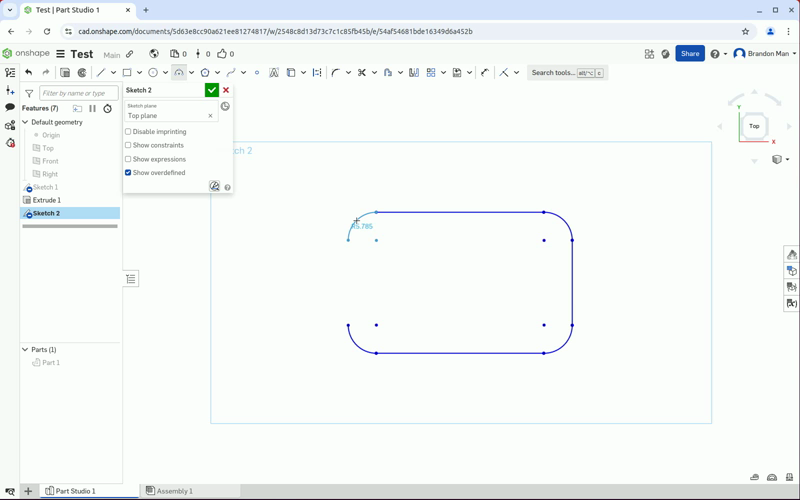
click(356, 220)
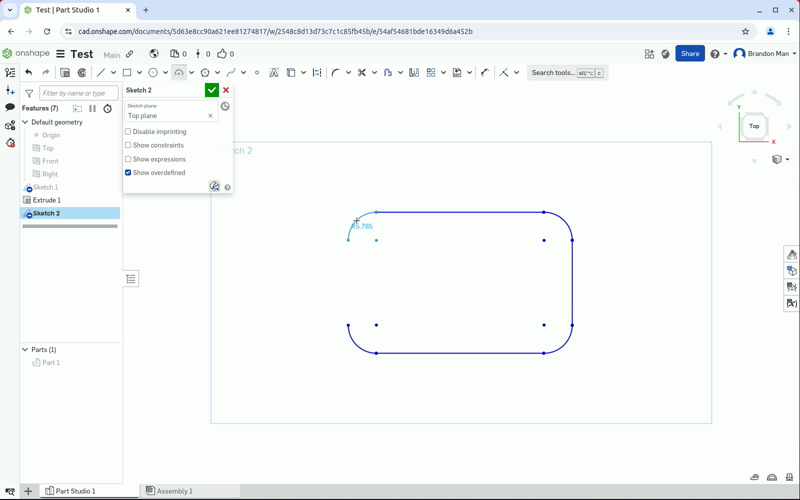
key_up(shift)
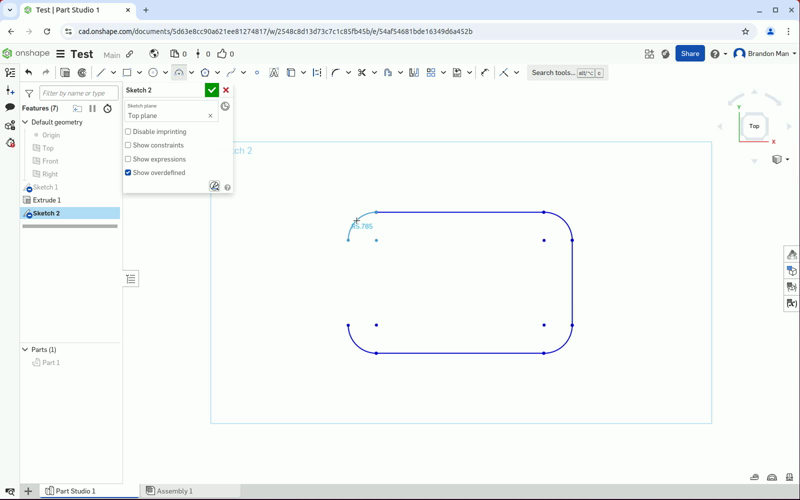
key(esc)
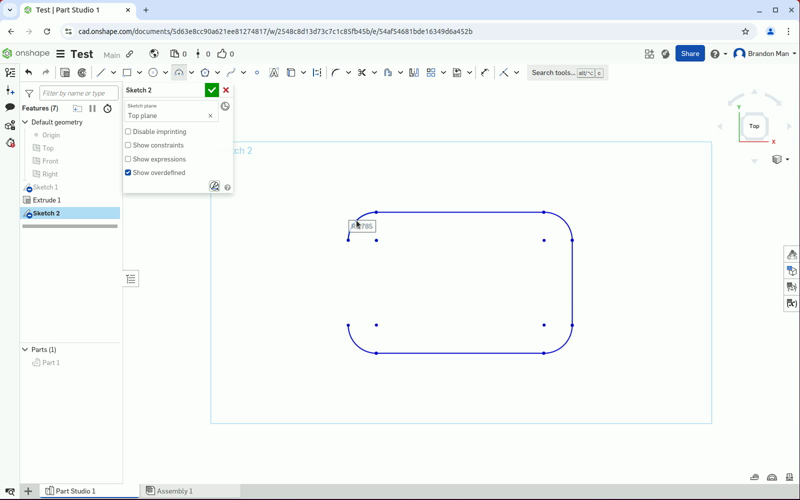
key(l)
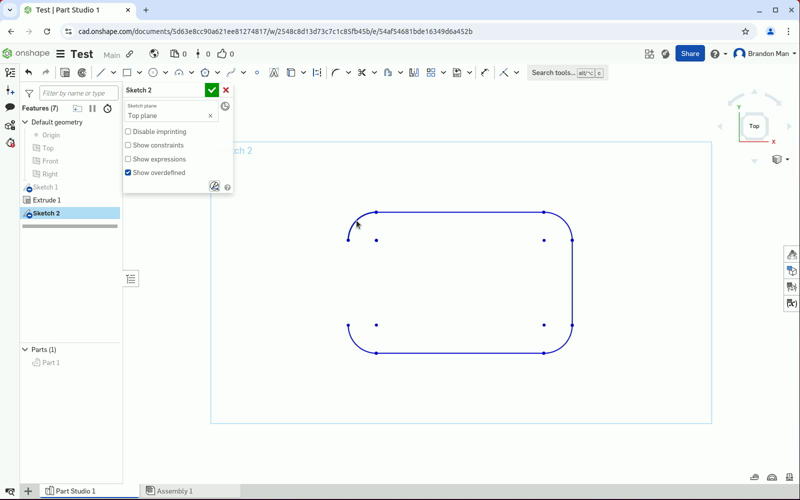
mouse_move(348, 240)
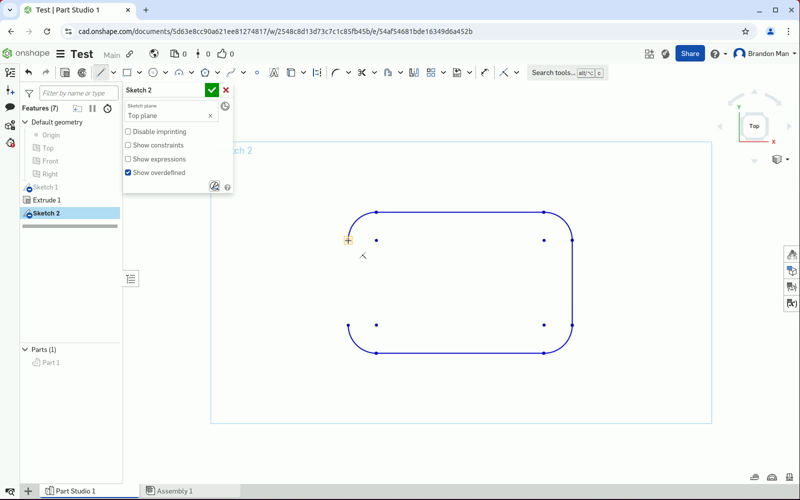
click(348, 240)
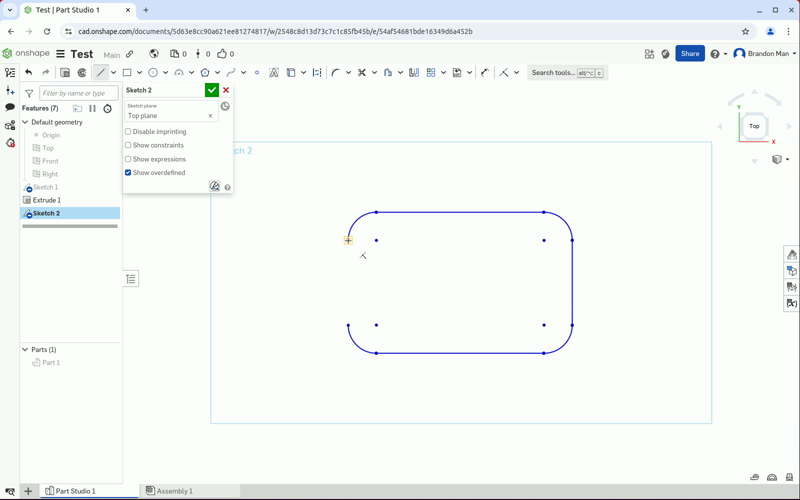
key_down(shift)
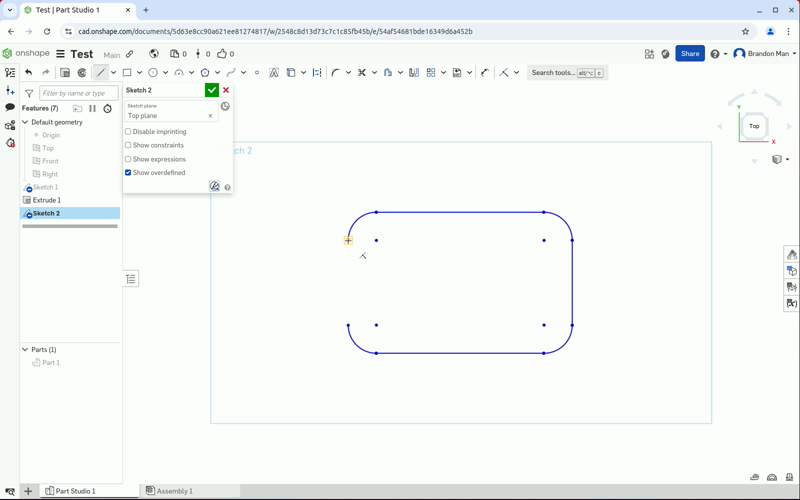
mouse_move(348, 325)
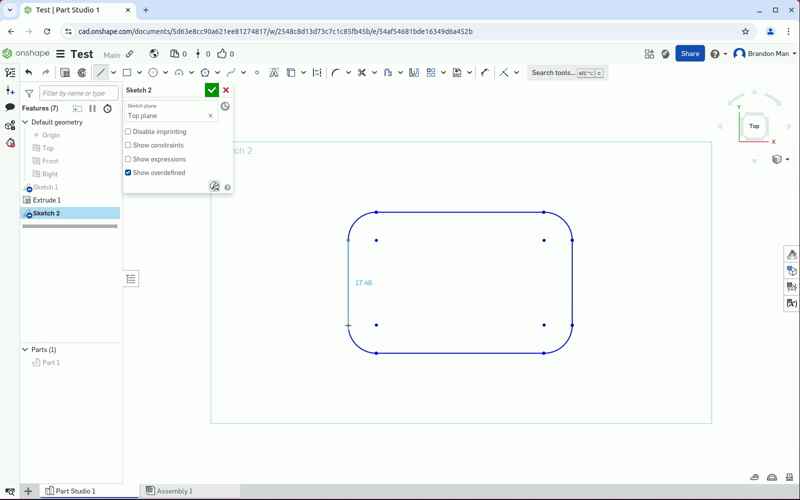
key_up(shift)
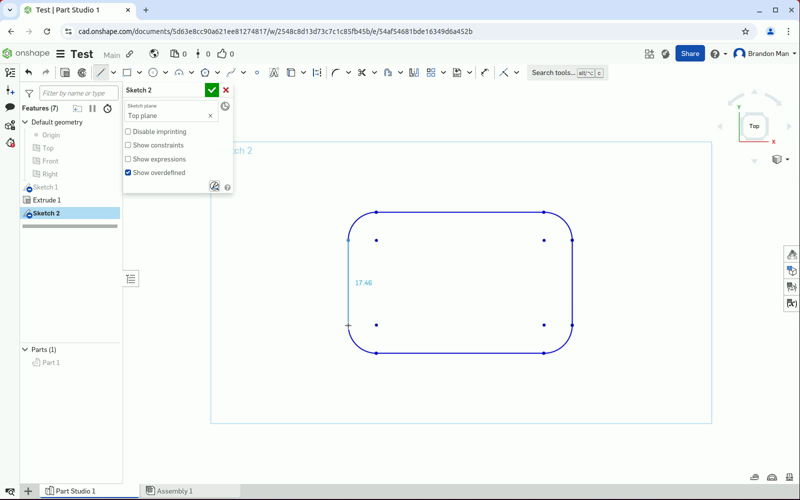
click(348, 325)
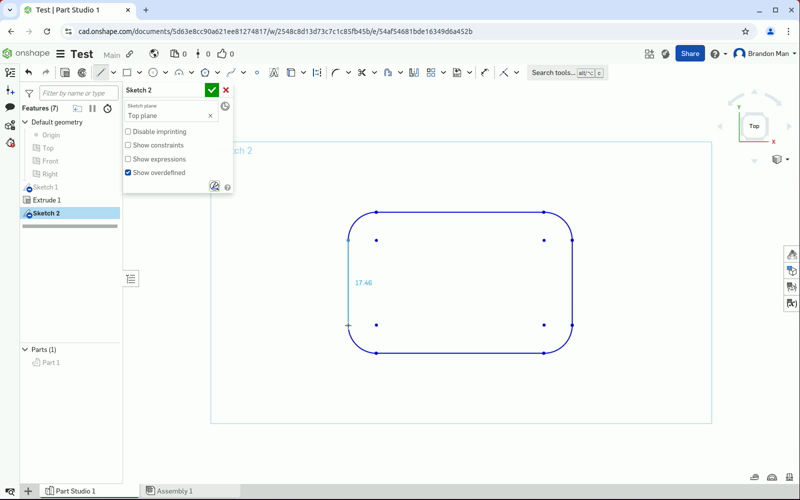
key(esc)
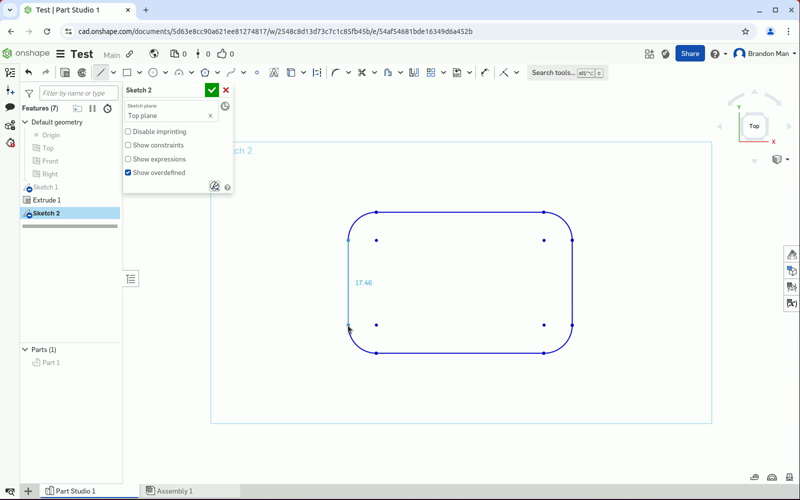
key(a)
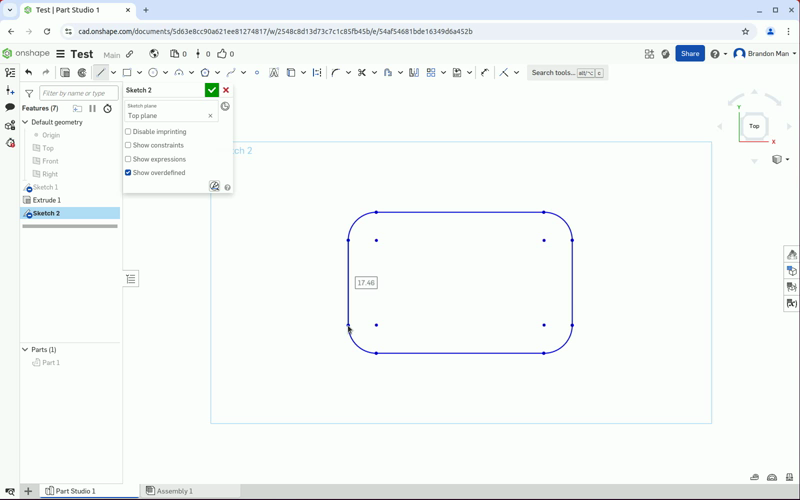
key_down(shift)
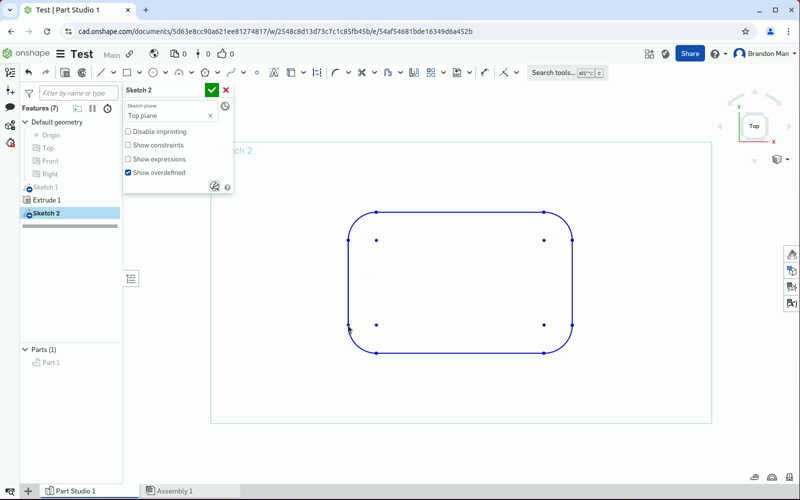
mouse_move(357, 325)
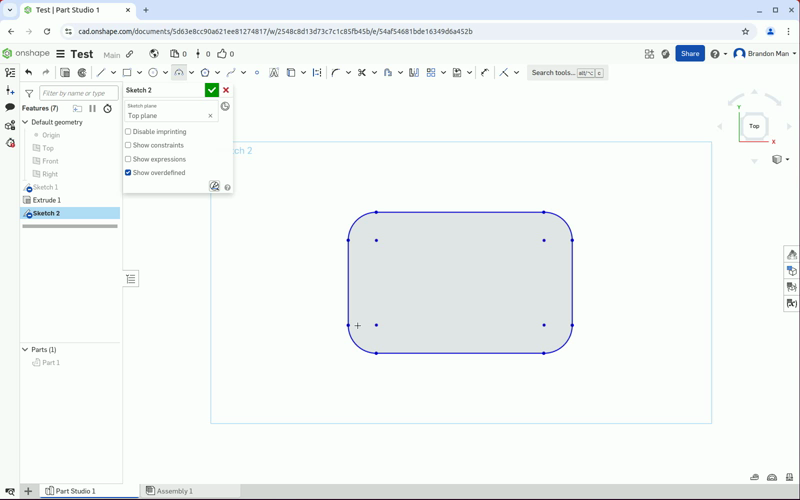
click(357, 325)
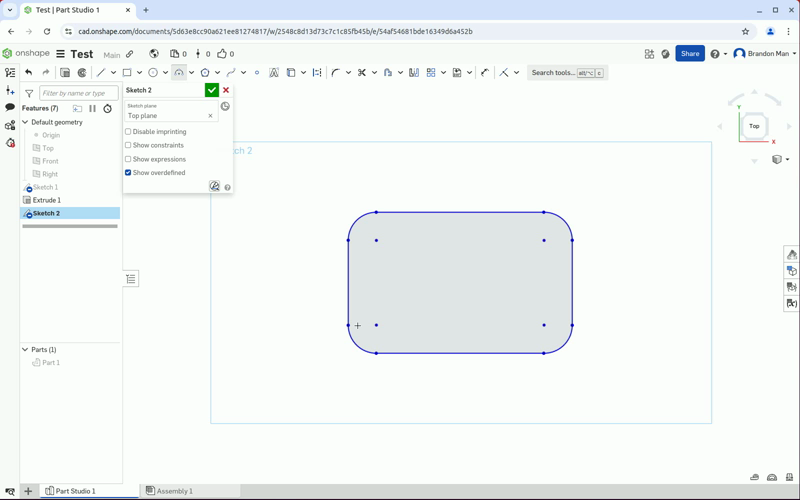
key_up(shift)
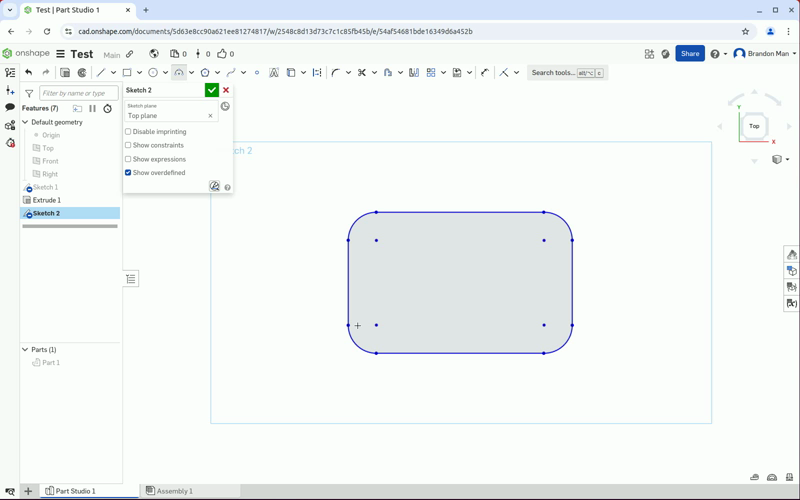
key_down(shift)
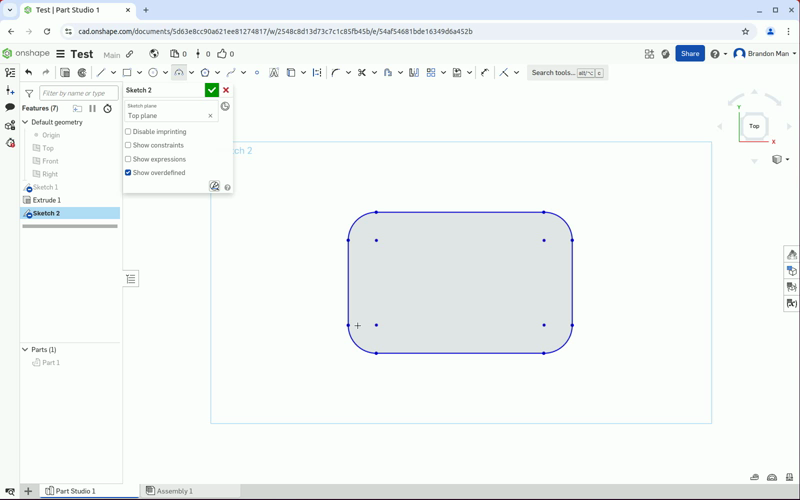
mouse_move(376, 343)
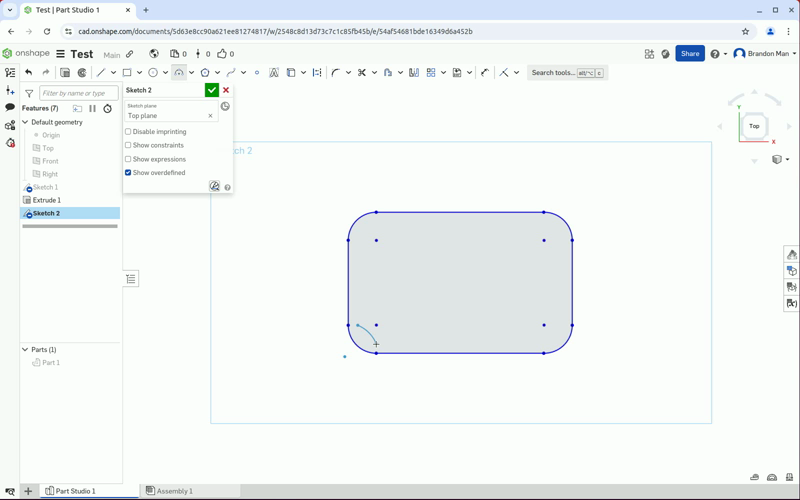
click(376, 343)
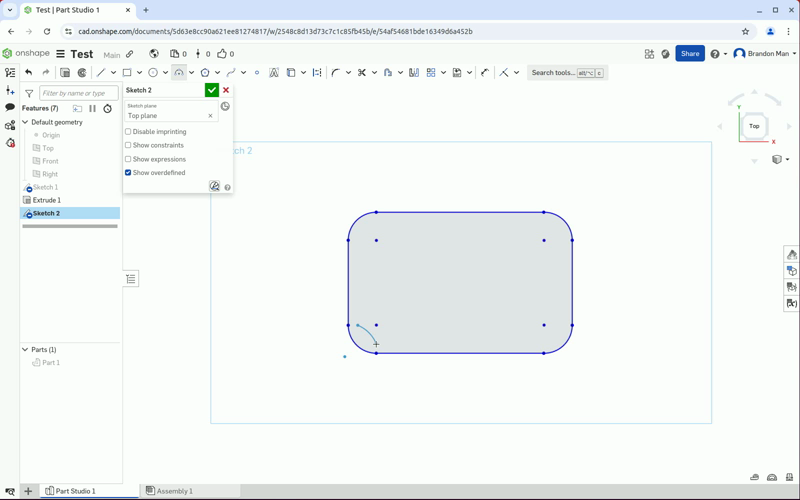
mouse_move(363, 338)
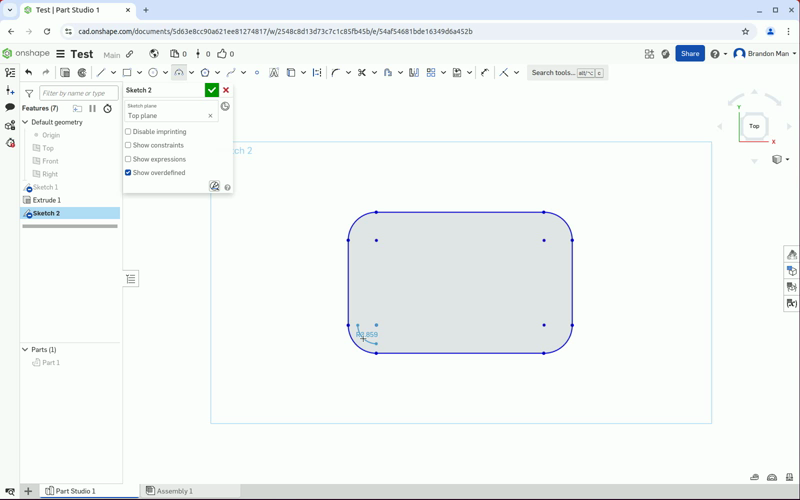
click(363, 338)
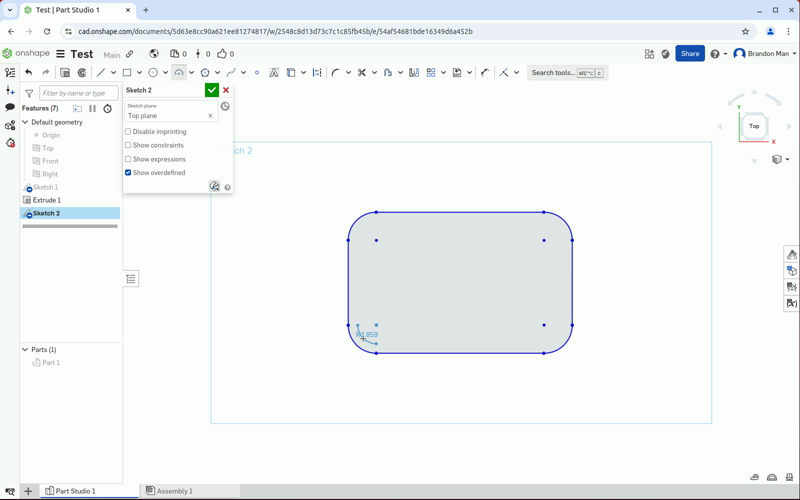
key_up(shift)
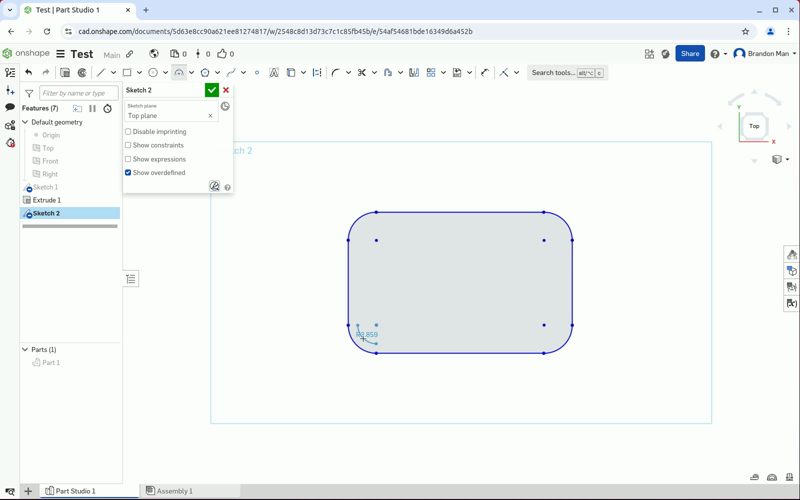
key(esc)
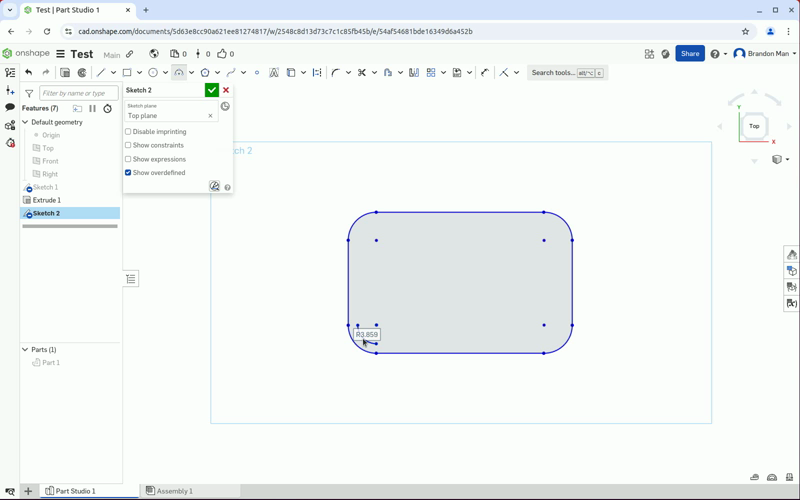
key(l)
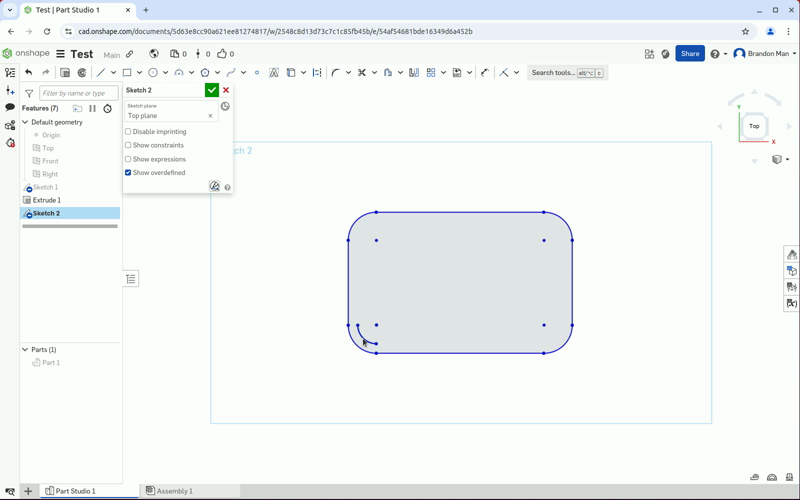
mouse_move(376, 343)
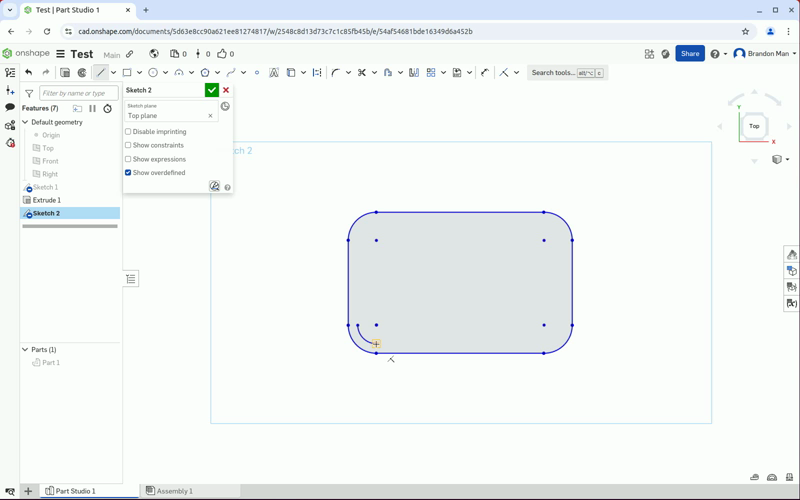
click(376, 343)
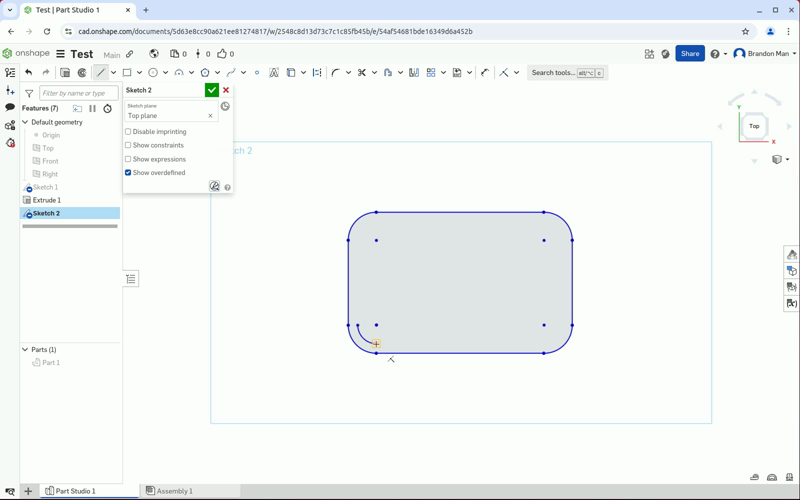
key_down(shift)
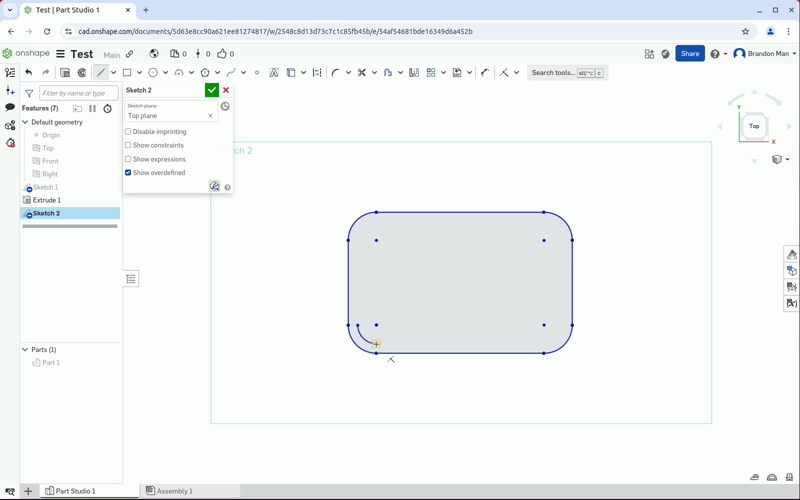
mouse_move(543, 343)
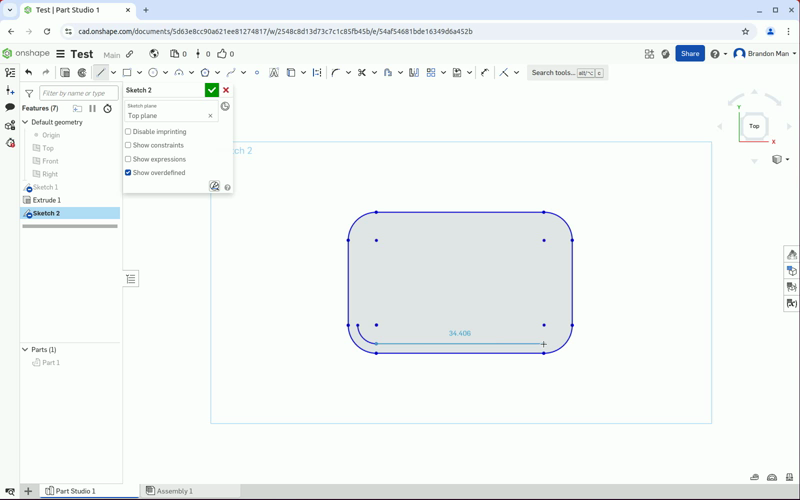
click(543, 343)
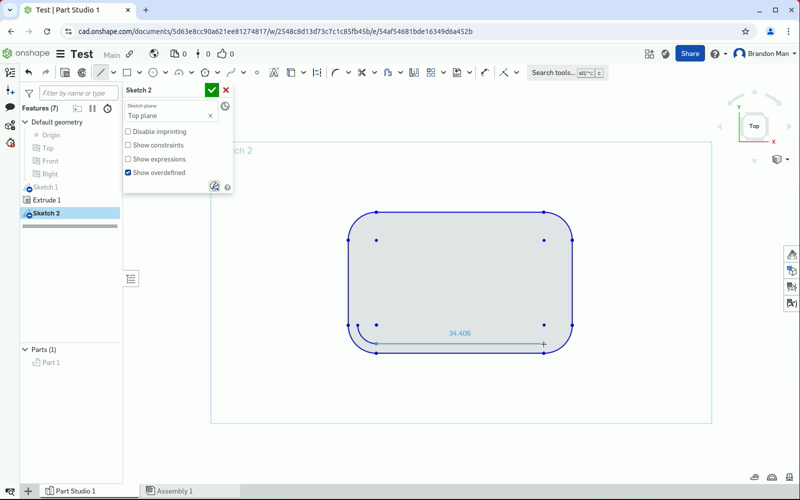
key_up(shift)
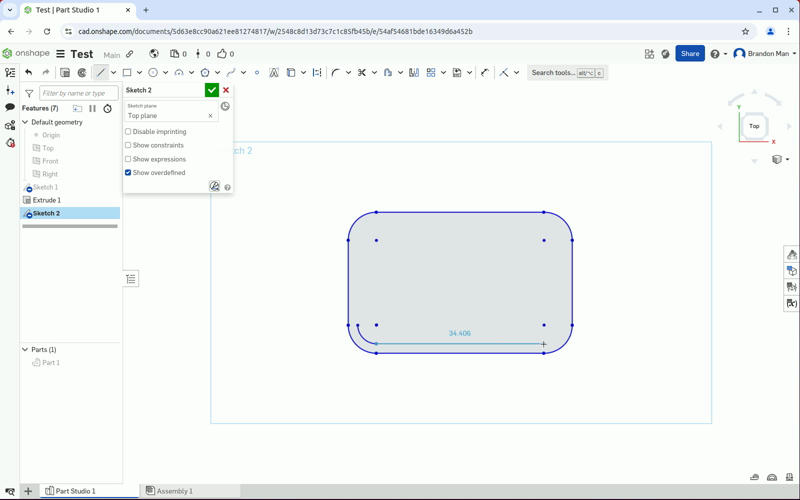
key(esc)
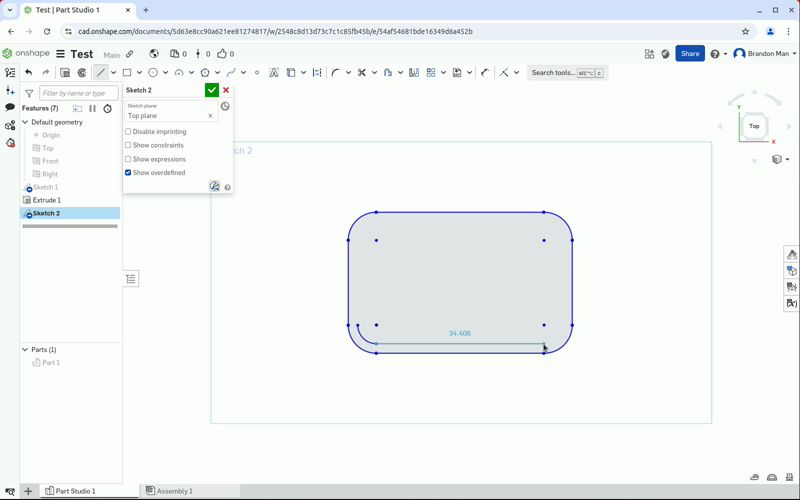
key(a)
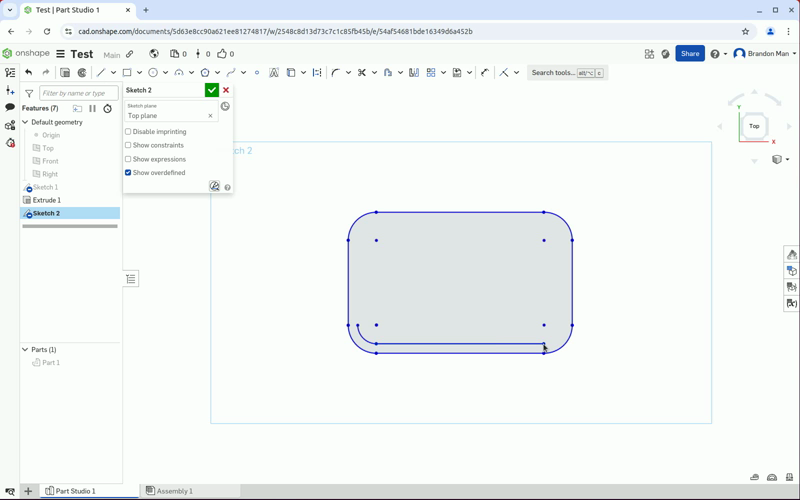
mouse_move(543, 343)
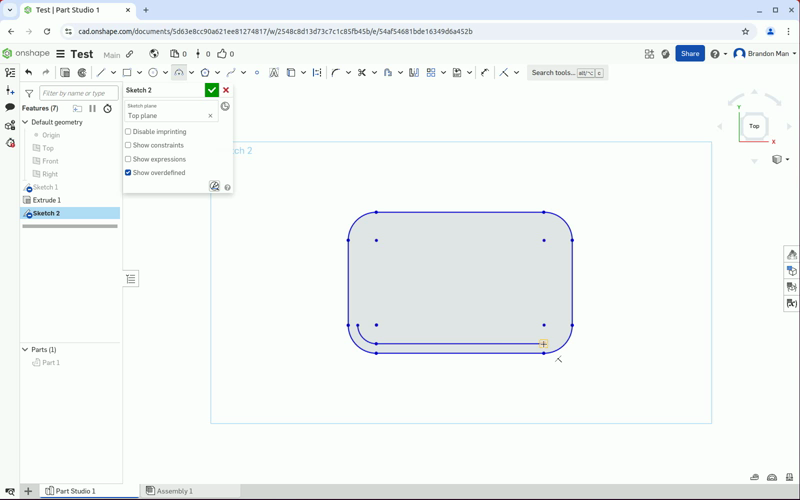
click(543, 343)
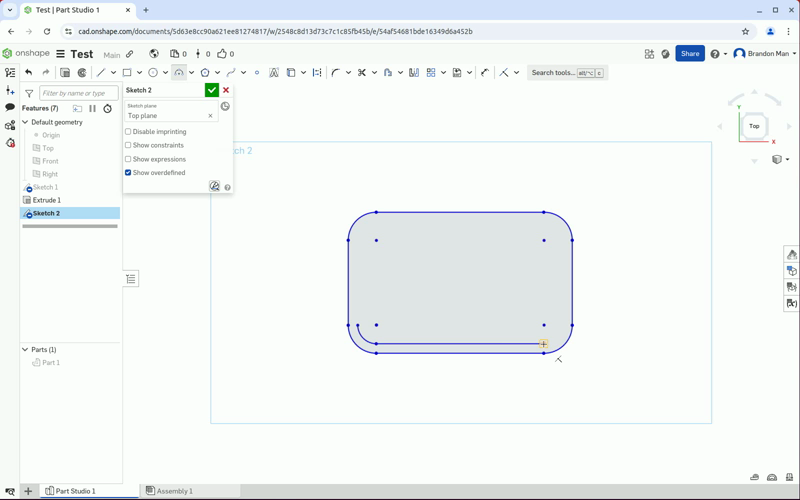
key_down(shift)
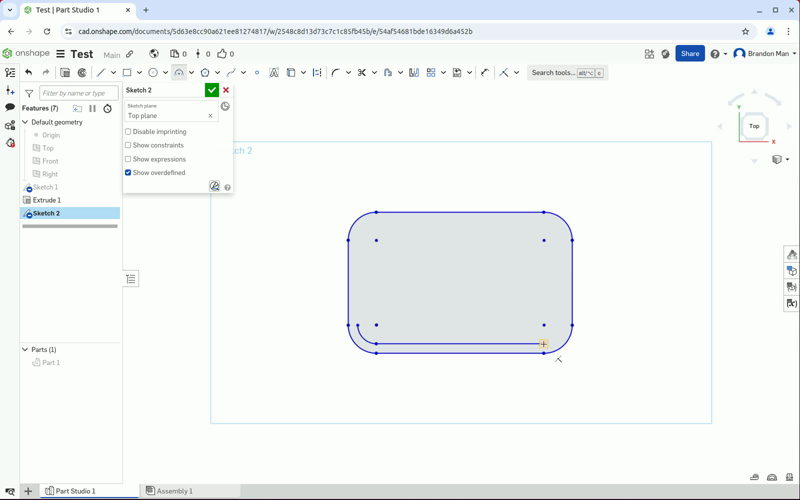
mouse_move(562, 325)
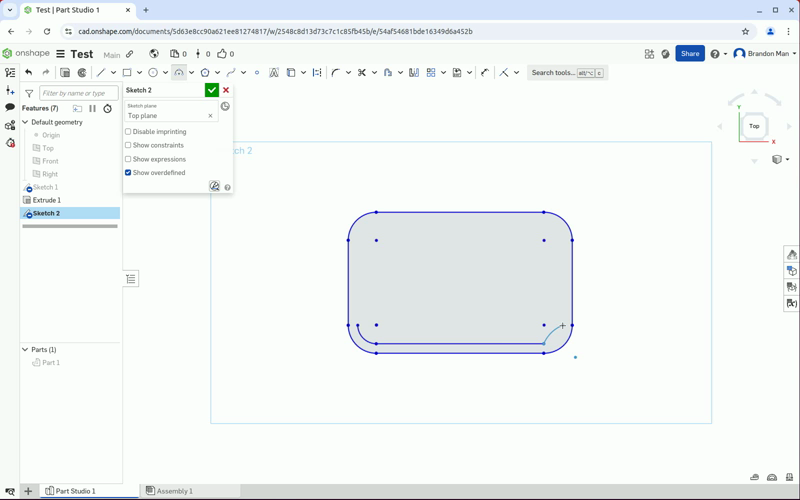
click(562, 325)
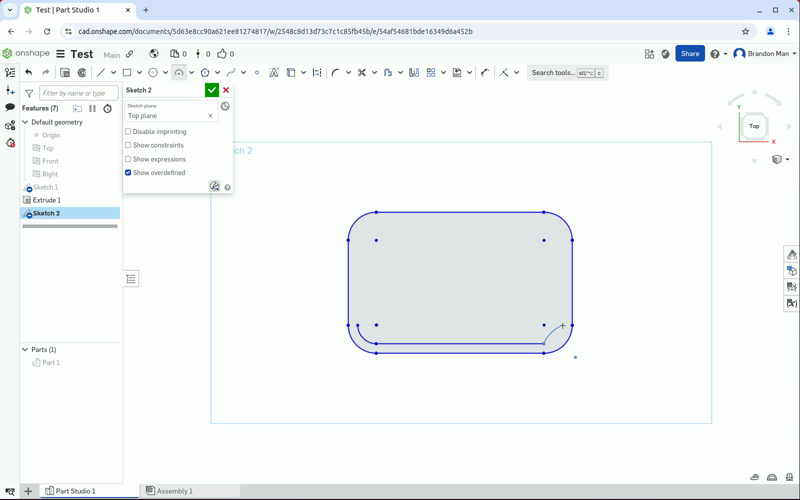
mouse_move(557, 338)
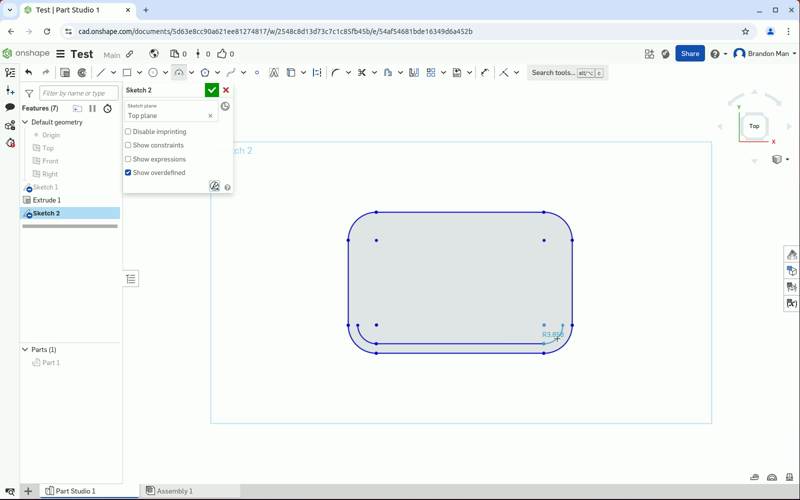
click(557, 338)
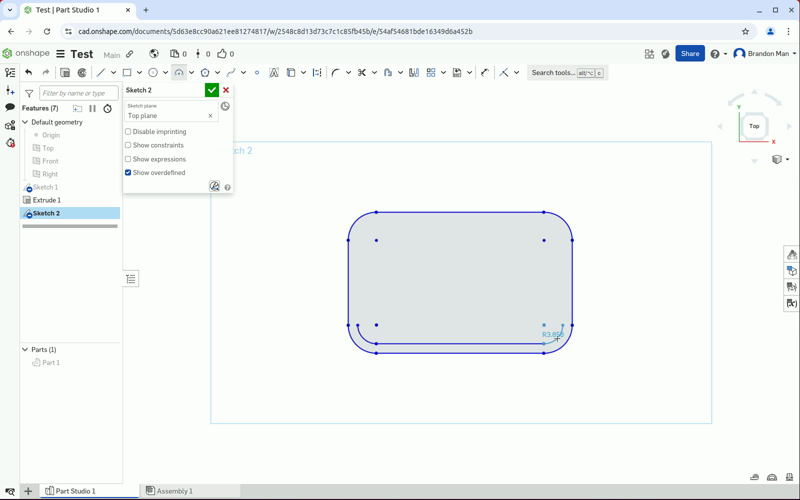
key_up(shift)
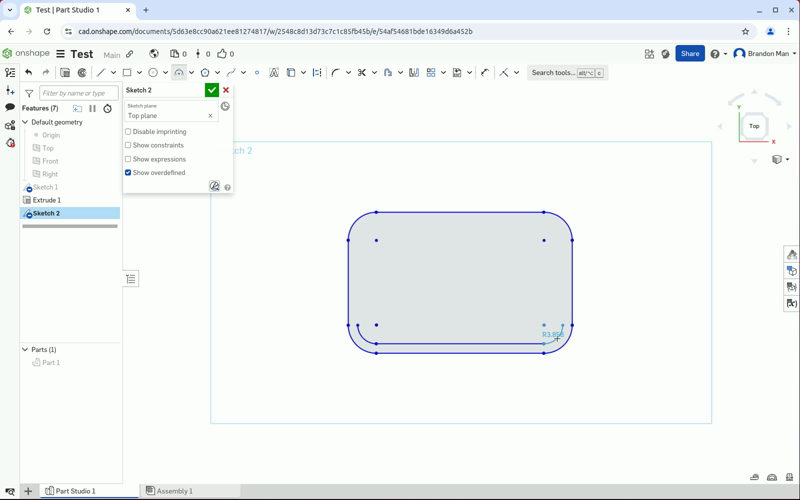
key(esc)
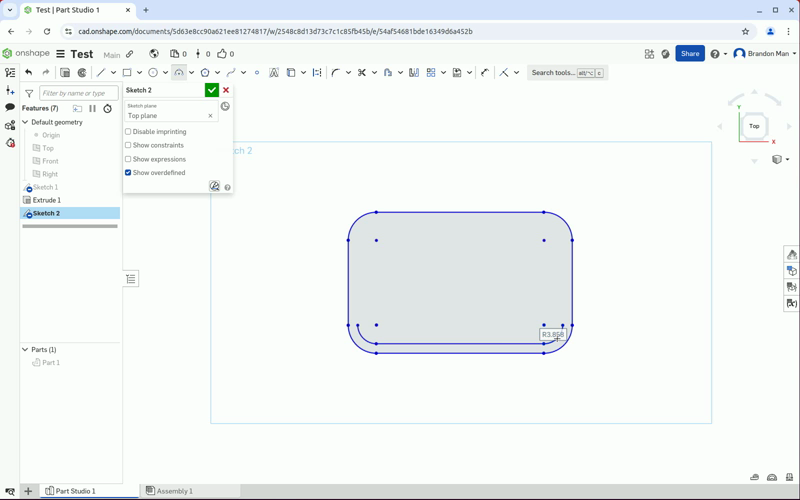
key(l)
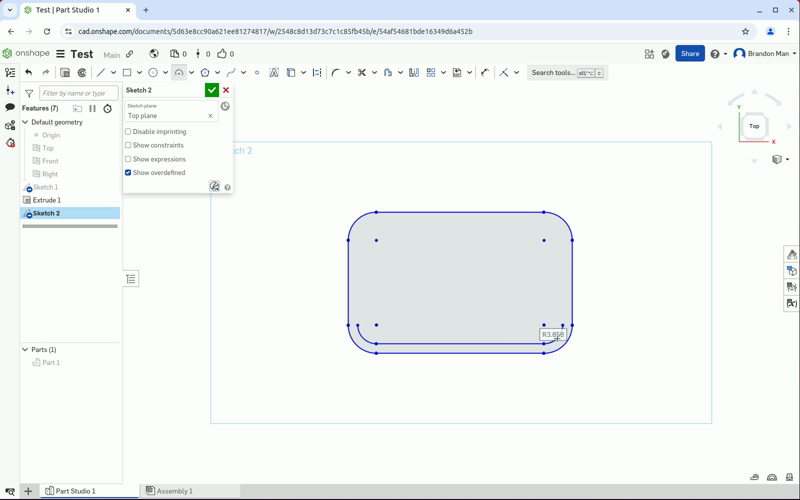
mouse_move(562, 325)
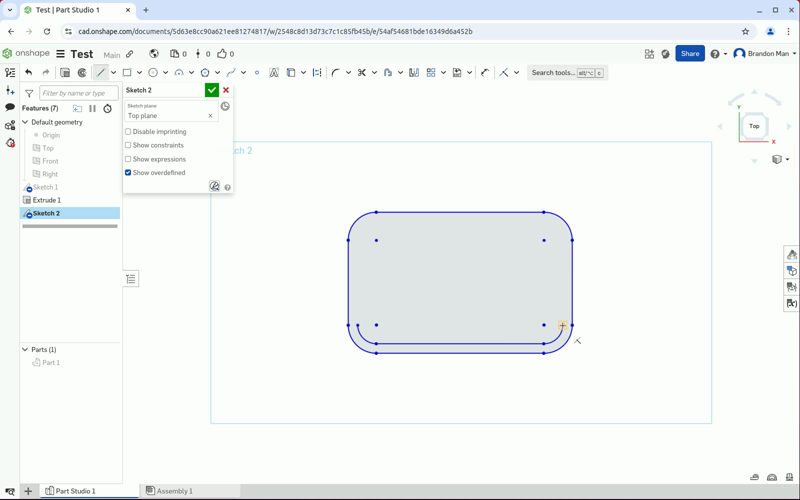
click(562, 325)
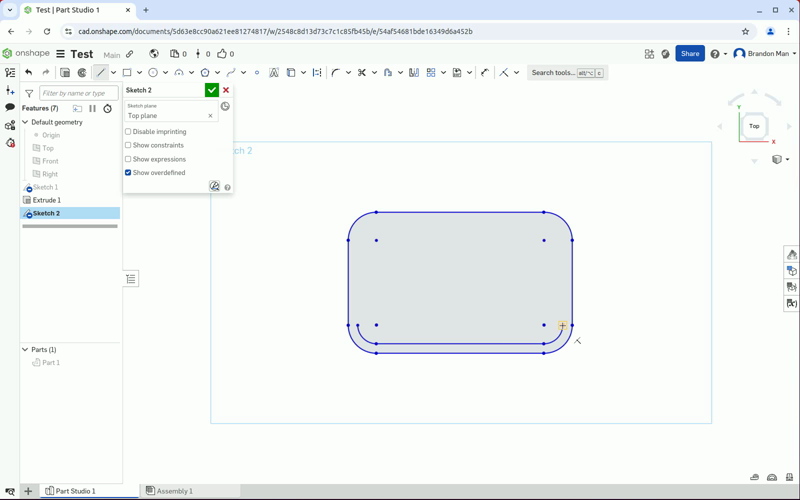
key_down(shift)
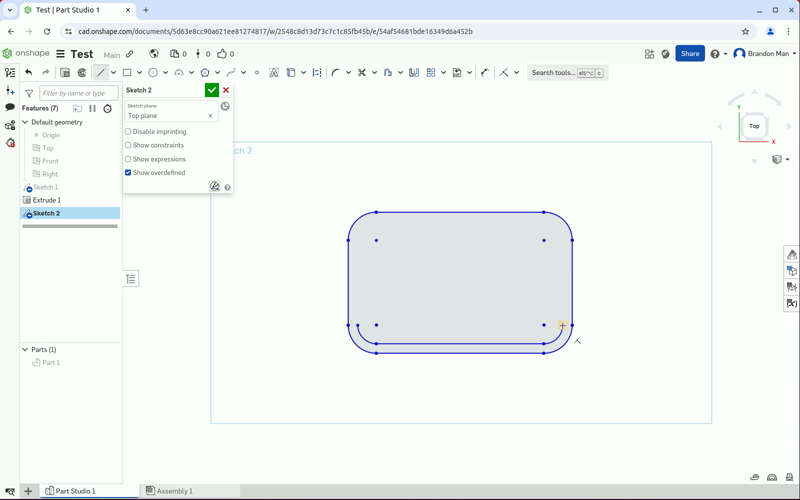
mouse_move(562, 240)
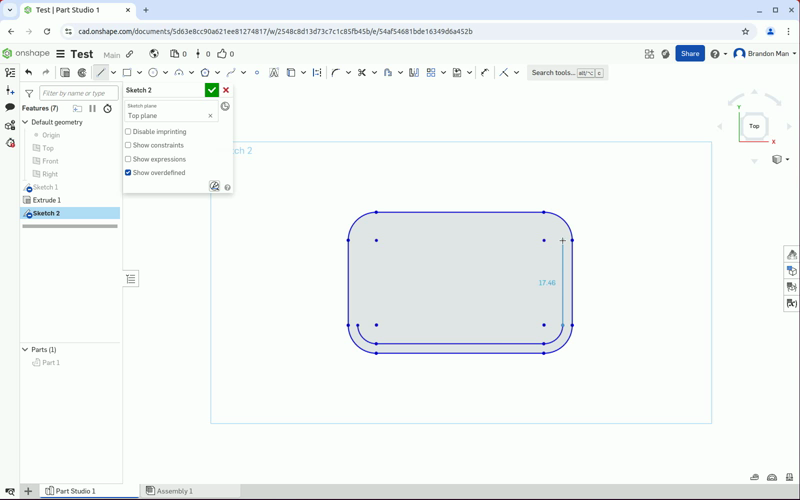
click(562, 240)
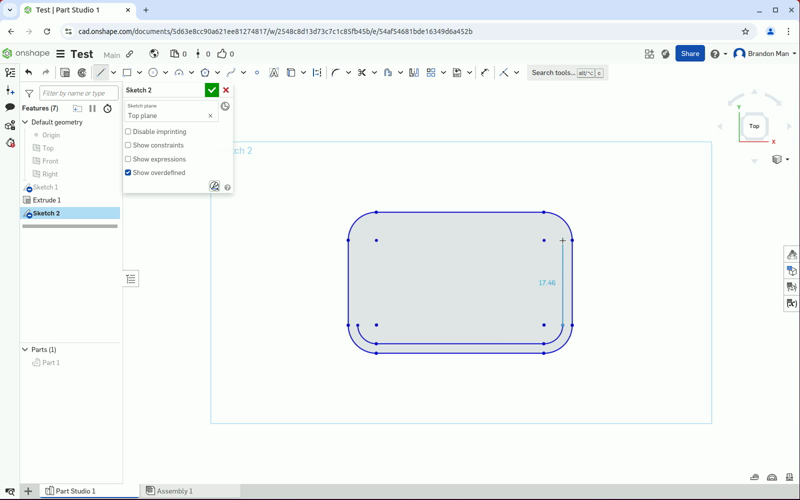
key_up(shift)
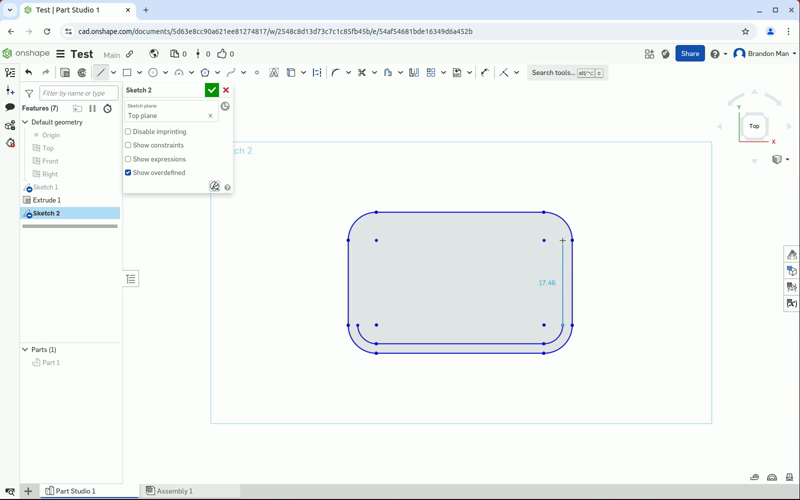
key(esc)
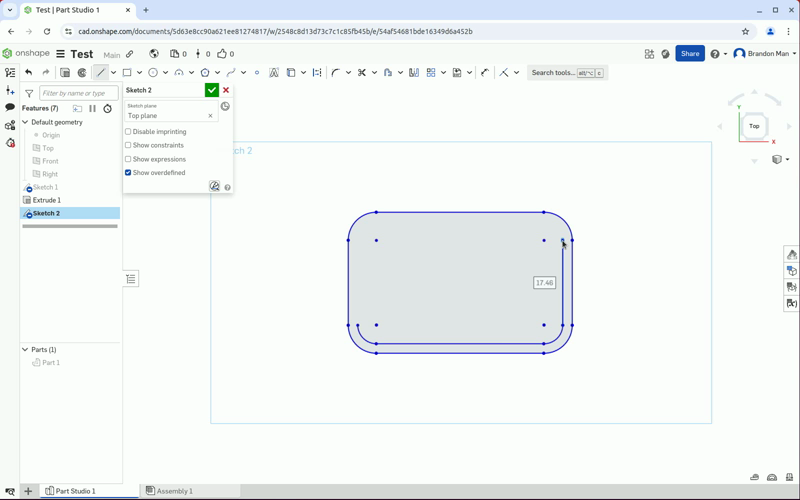
key(a)
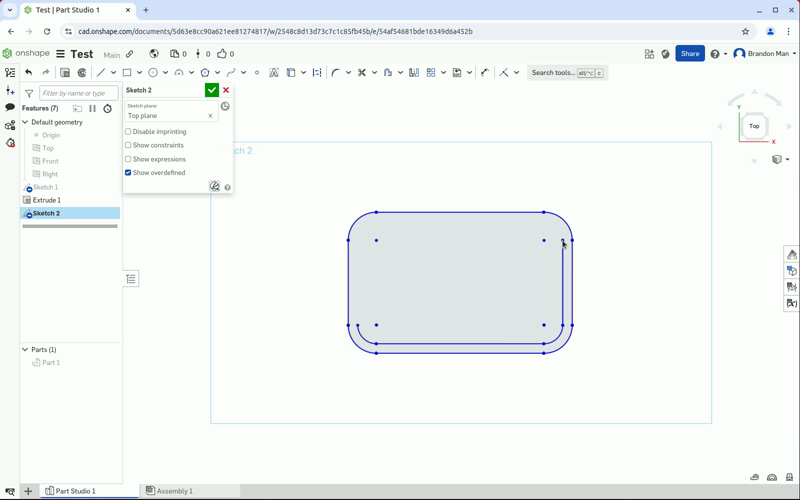
mouse_move(562, 240)
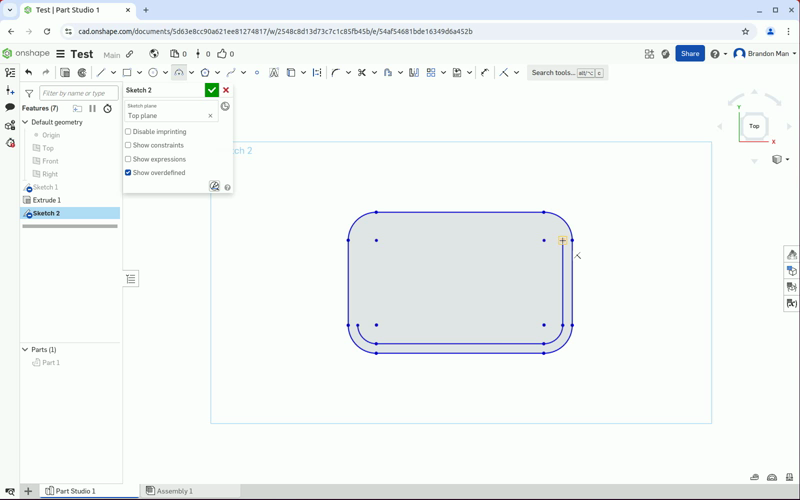
click(562, 240)
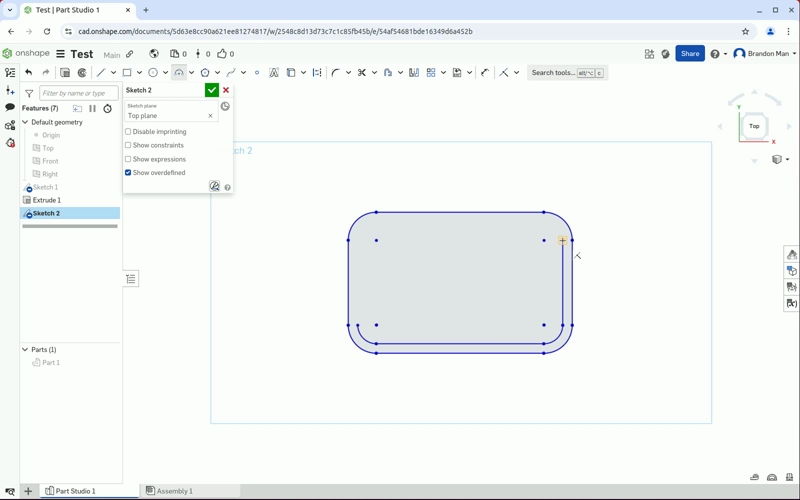
key_down(shift)
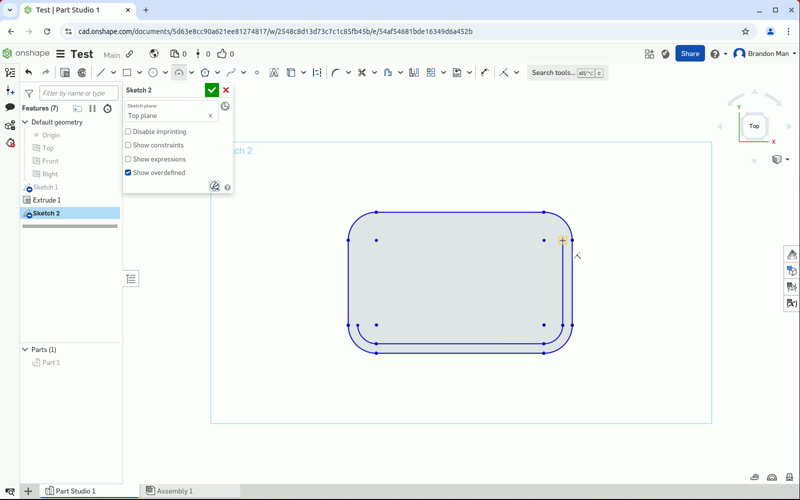
mouse_move(543, 221)
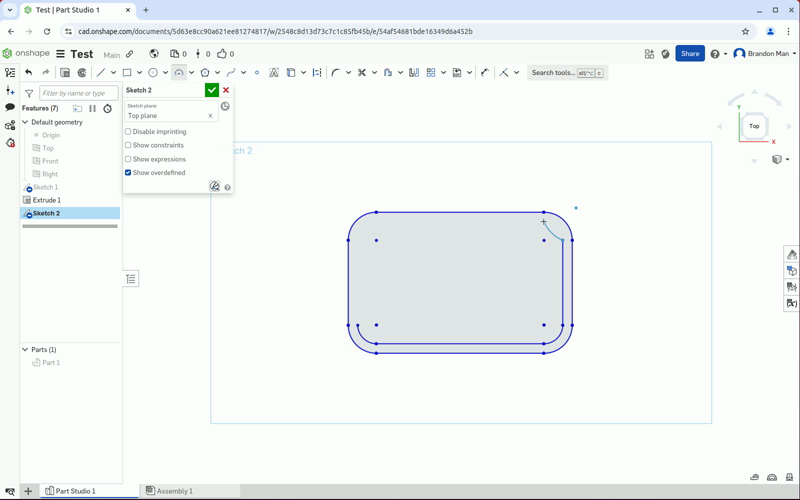
click(543, 221)
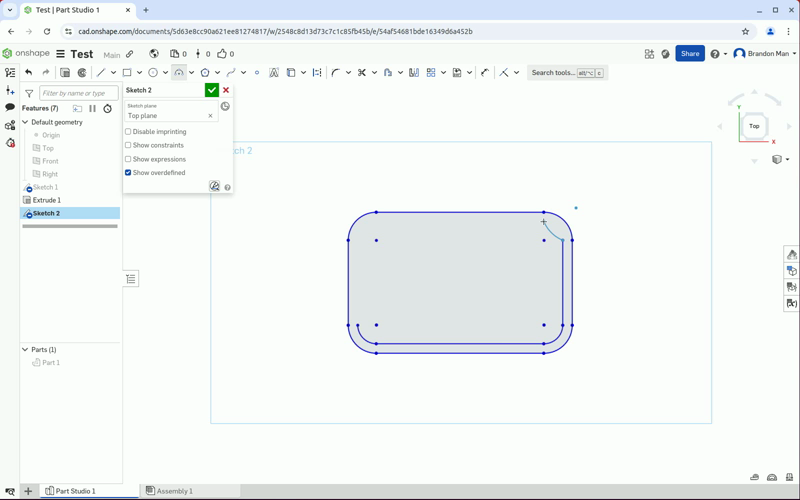
mouse_move(557, 226)
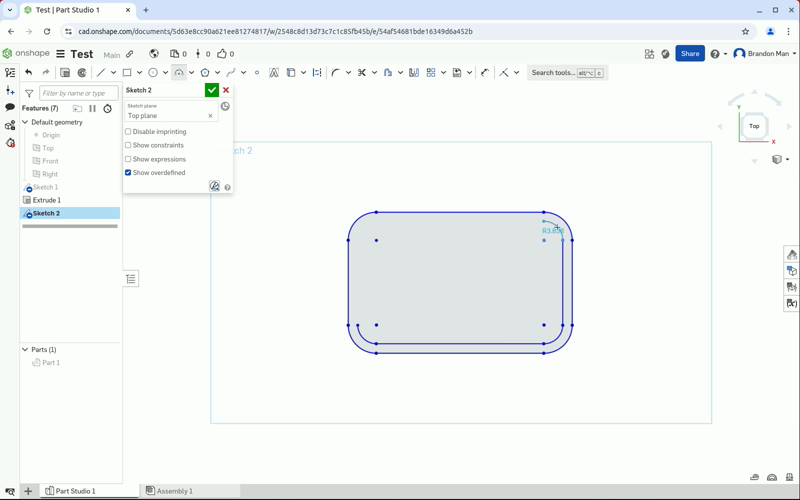
click(557, 226)
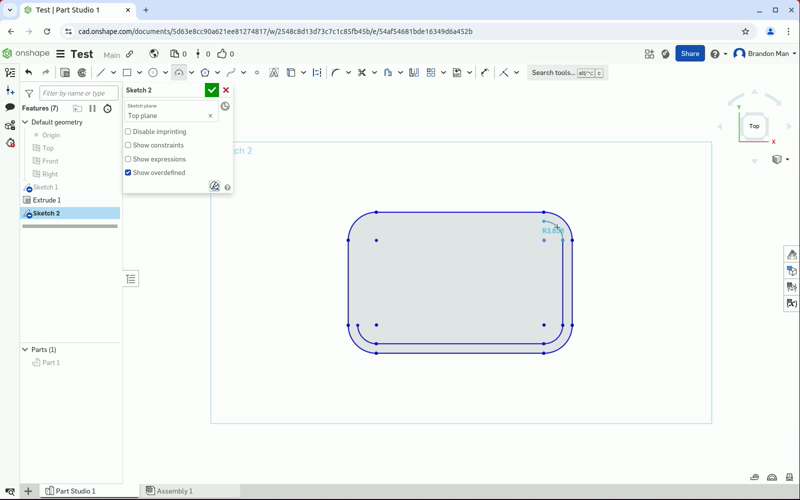
key_up(shift)
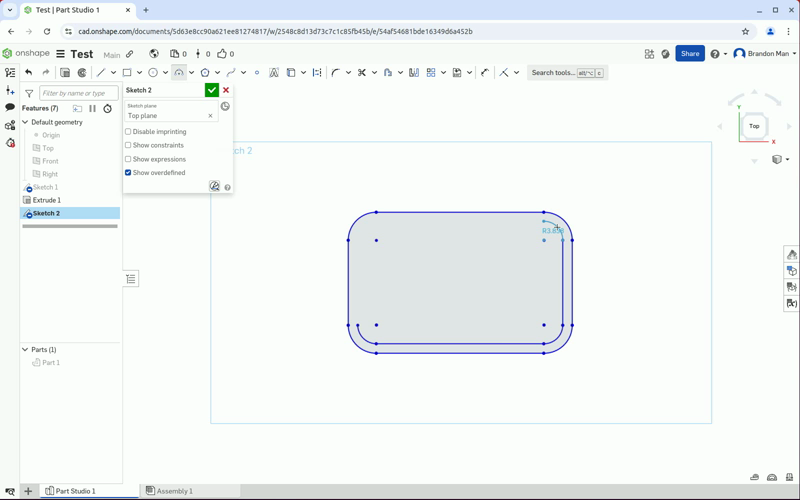
key(esc)
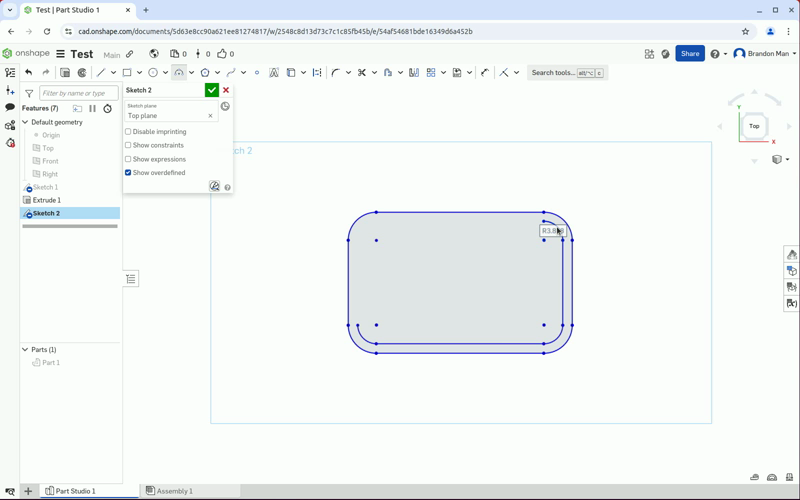
key(l)
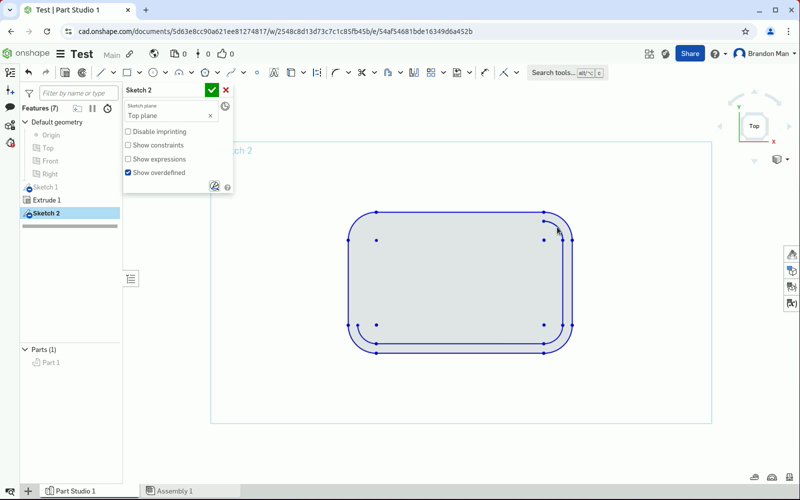
mouse_move(543, 221)
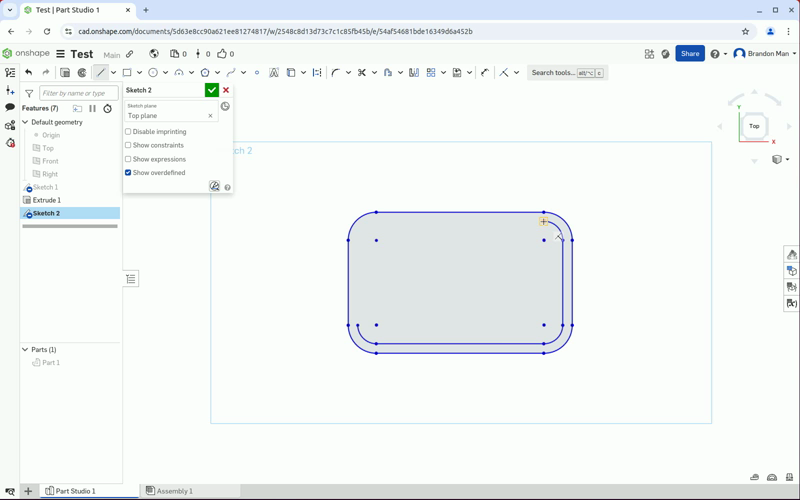
click(543, 221)
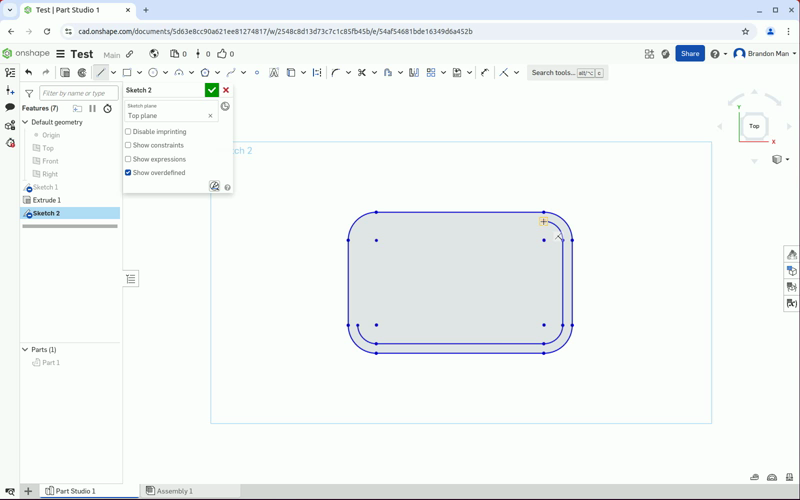
key_down(shift)
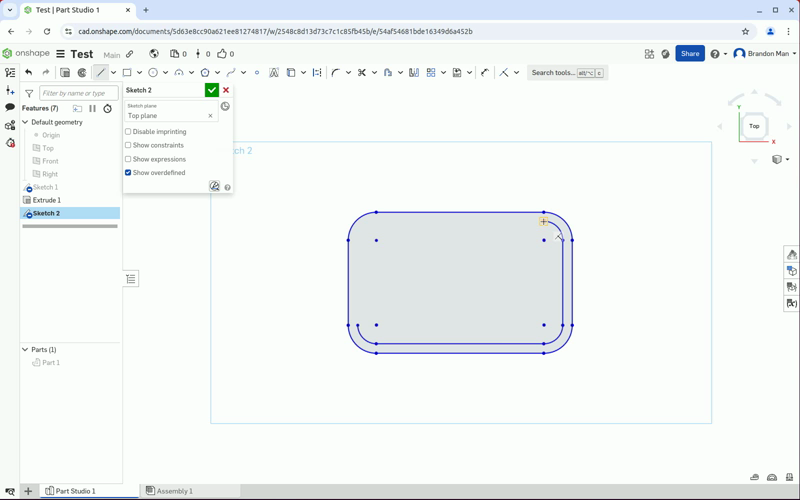
mouse_move(376, 221)
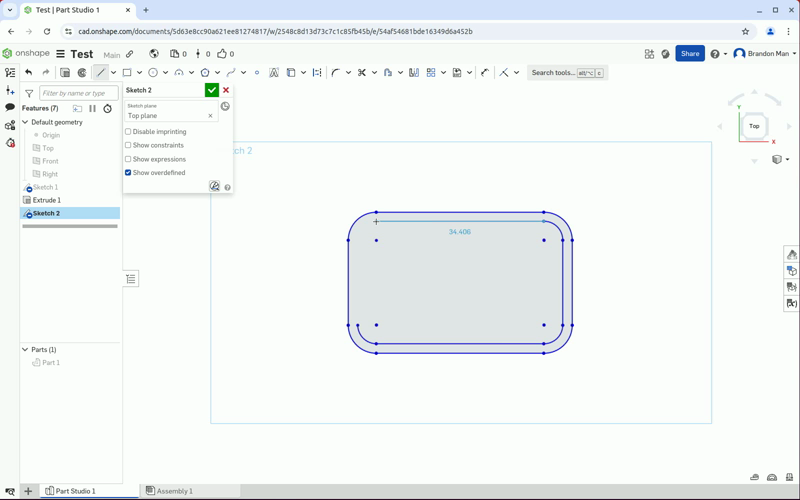
click(376, 221)
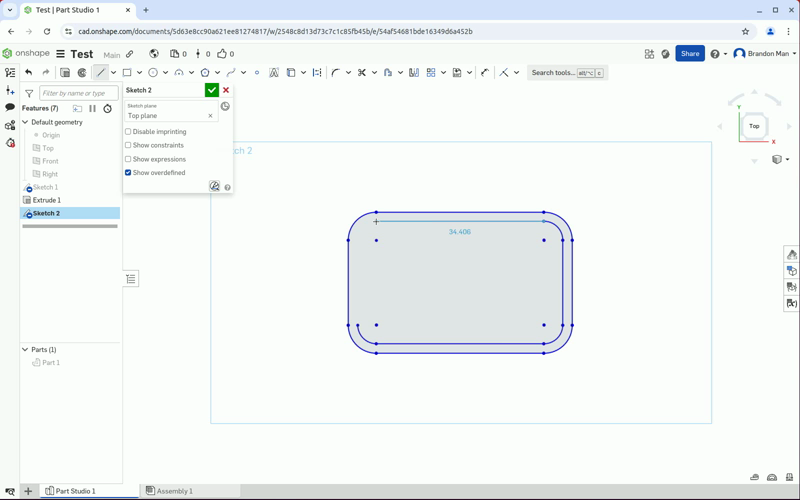
key_up(shift)
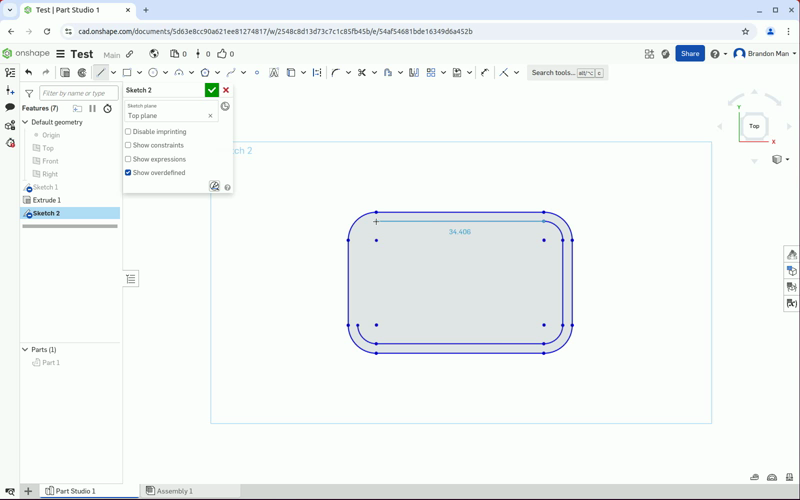
key(esc)
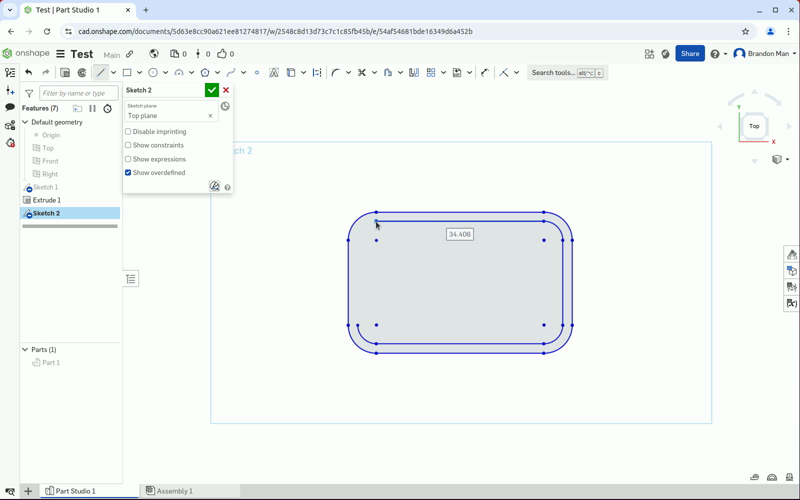
key(a)
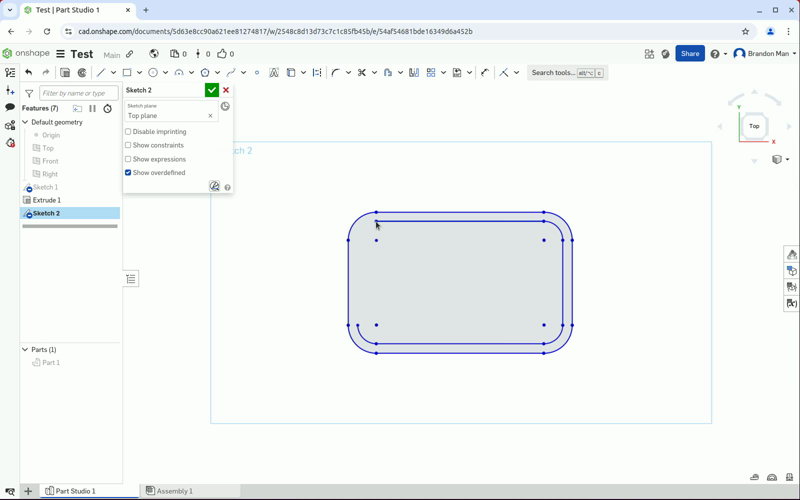
mouse_move(376, 221)
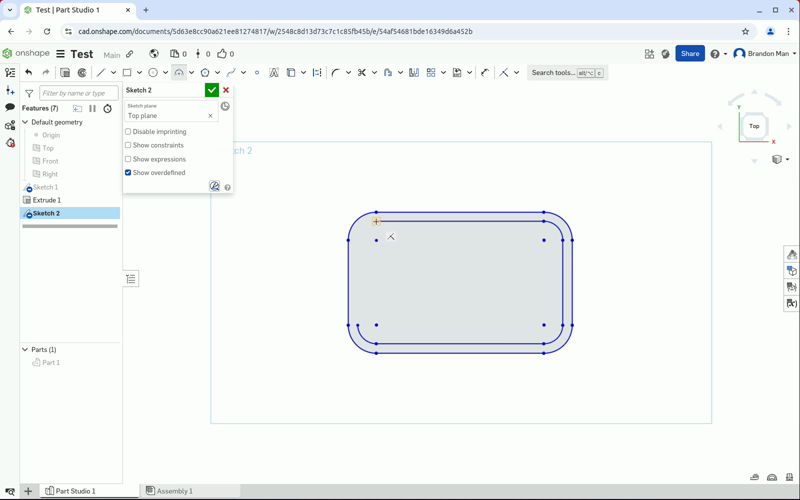
click(376, 221)
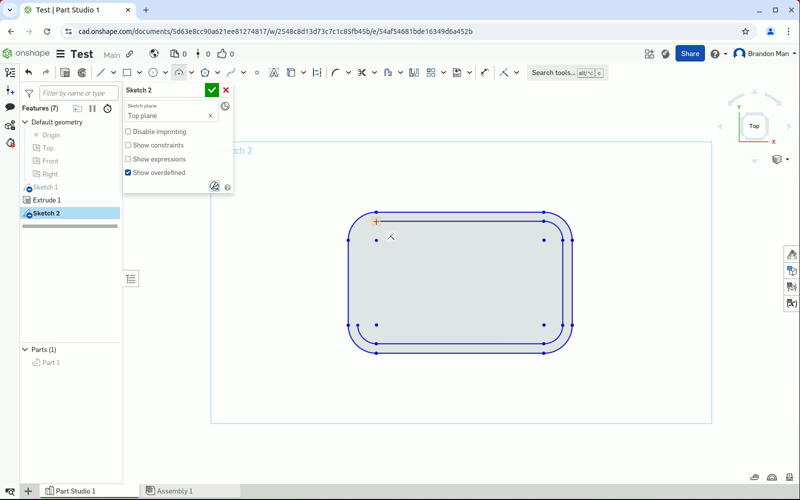
key_down(shift)
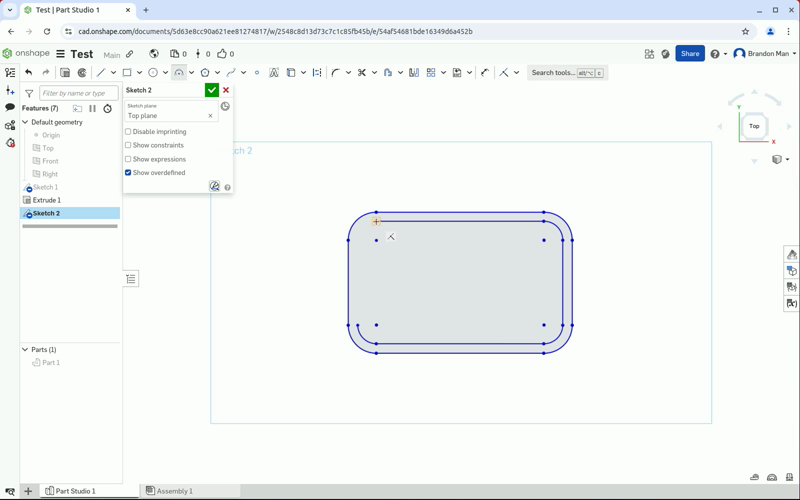
mouse_move(357, 240)
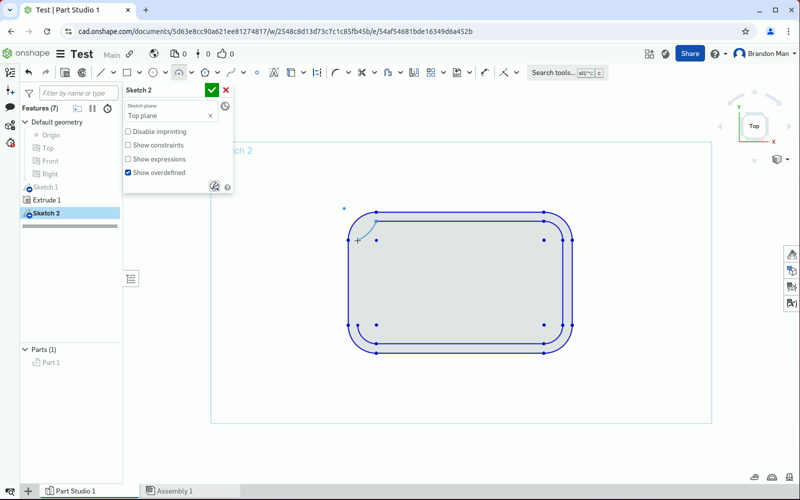
click(357, 240)
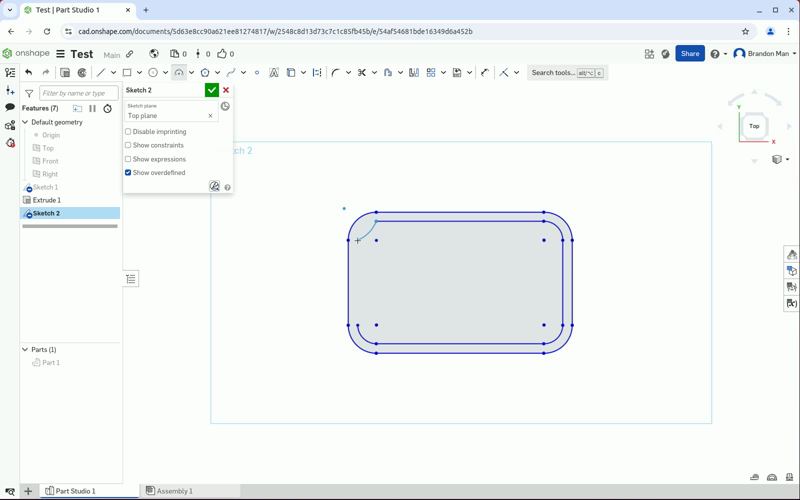
mouse_move(363, 226)
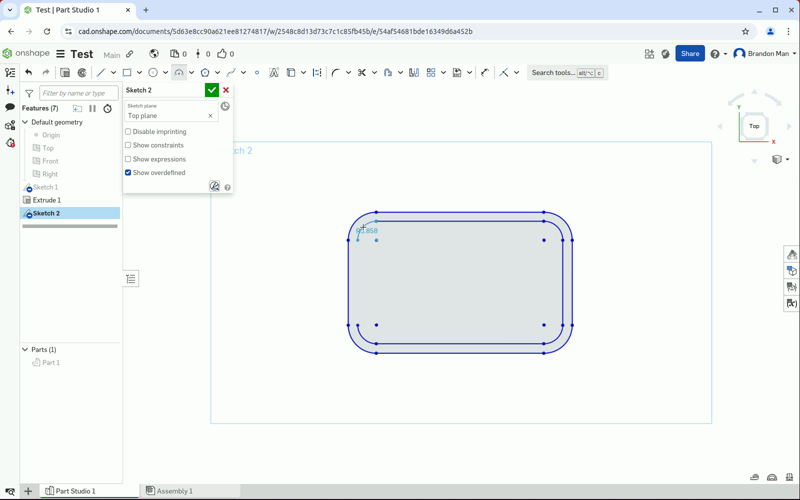
click(363, 226)
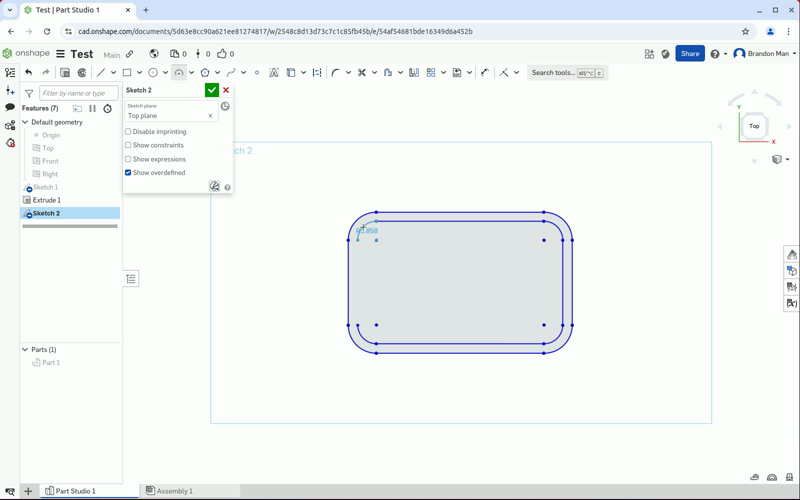
key_up(shift)
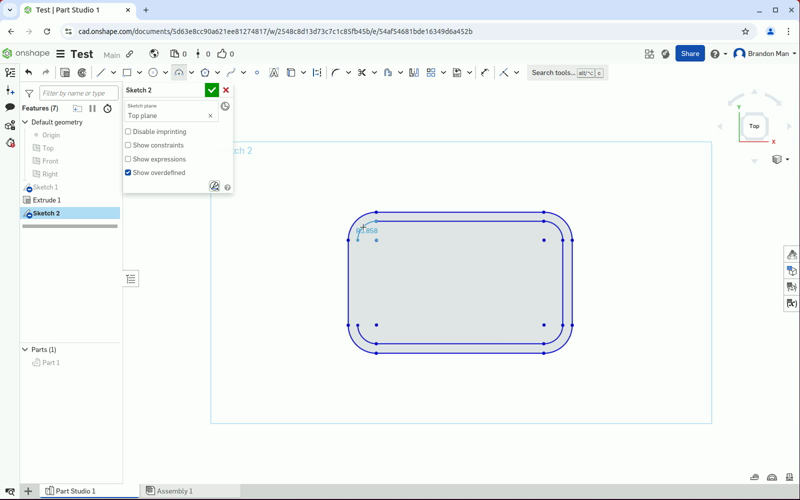
key(esc)
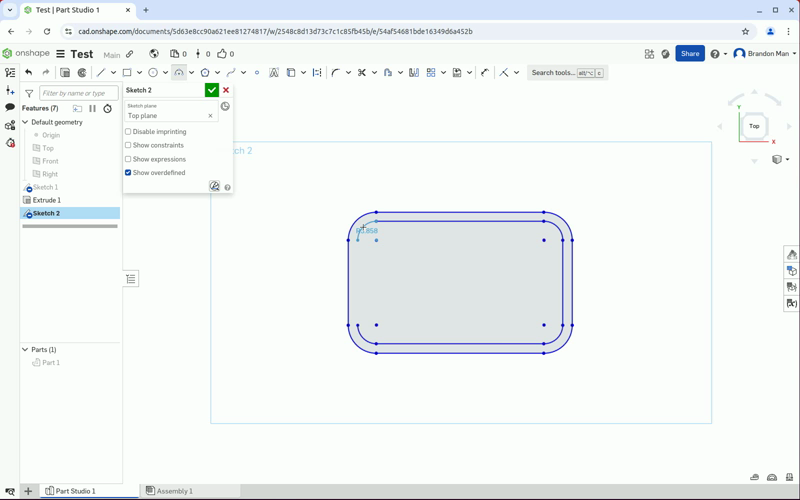
key(l)
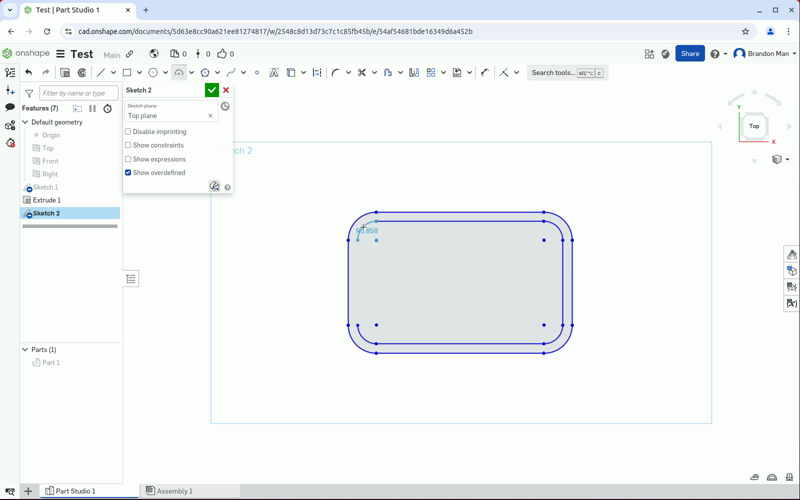
mouse_move(357, 240)
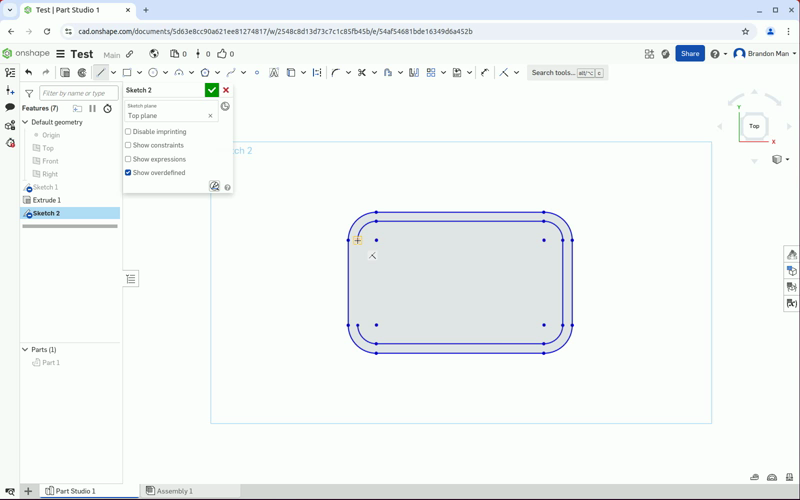
click(357, 240)
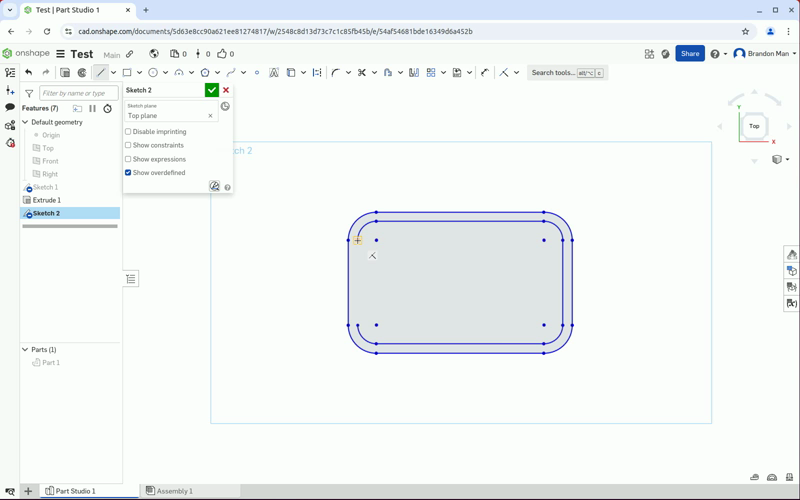
key_down(shift)
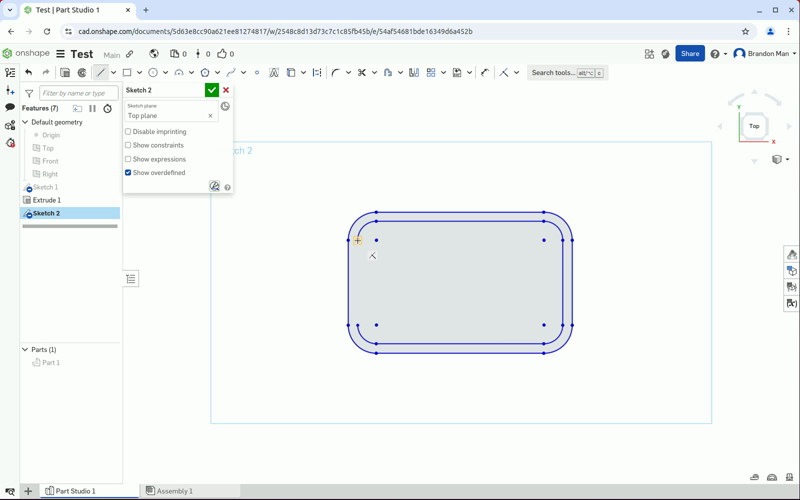
mouse_move(357, 325)
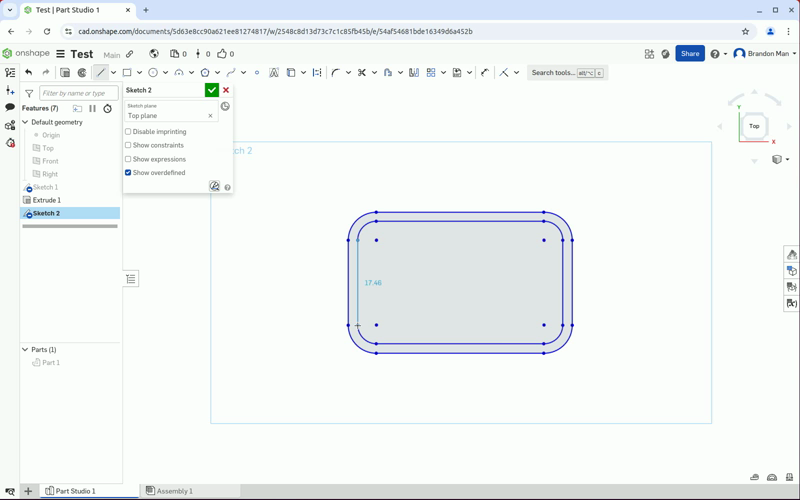
key_up(shift)
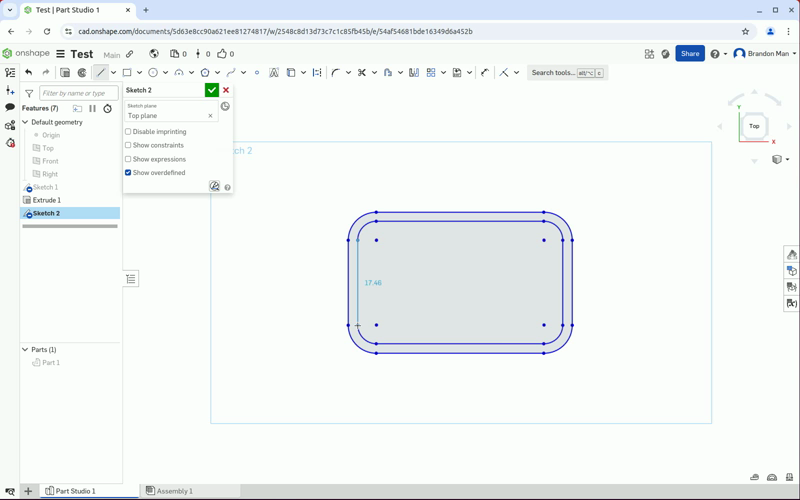
click(357, 325)
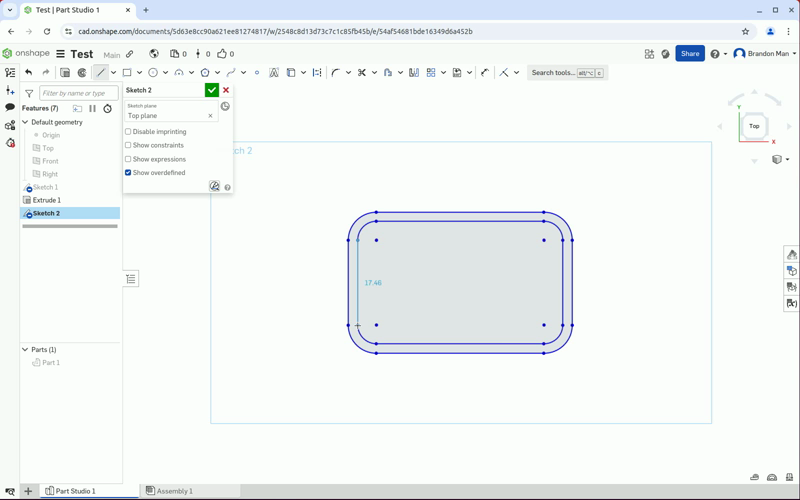
key(esc)
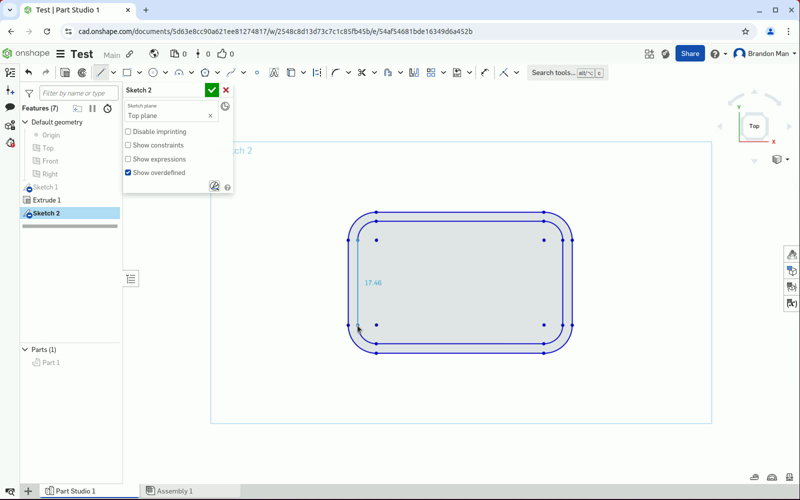
mouse_move(383, 216)
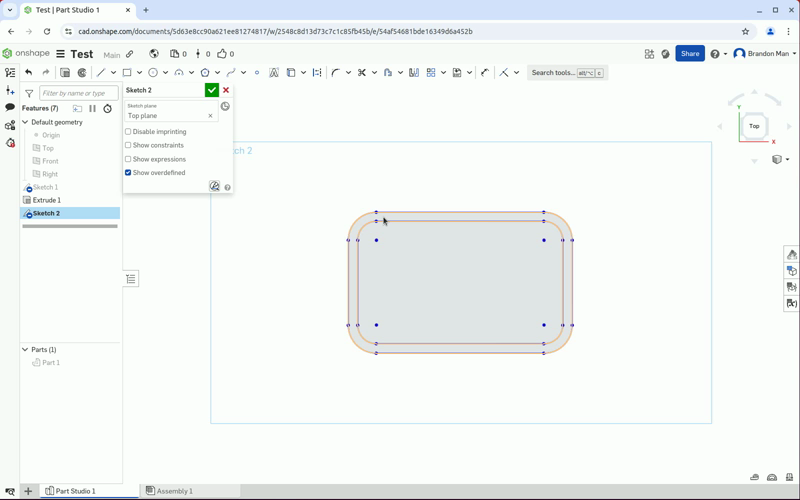
click(383, 216)
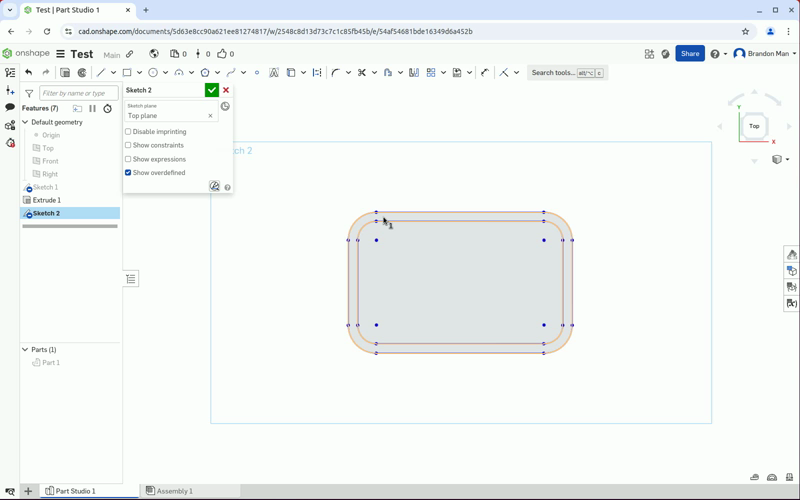
mouse_move(73, 352)
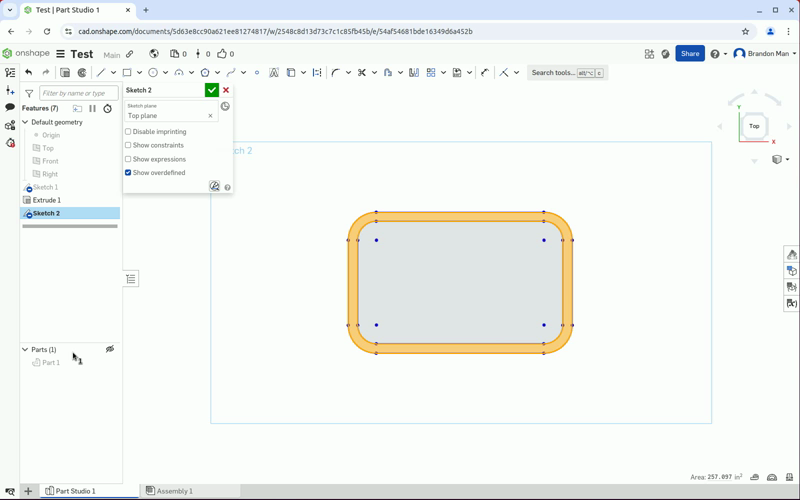
key(shift+y)
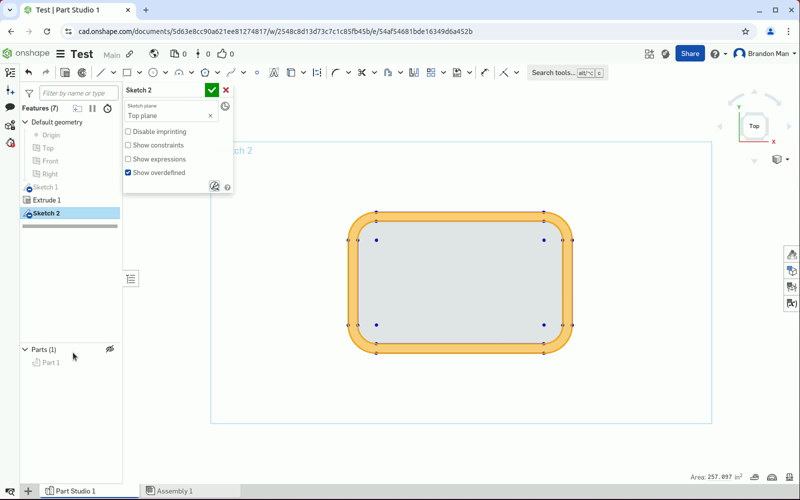
key(shift+e)
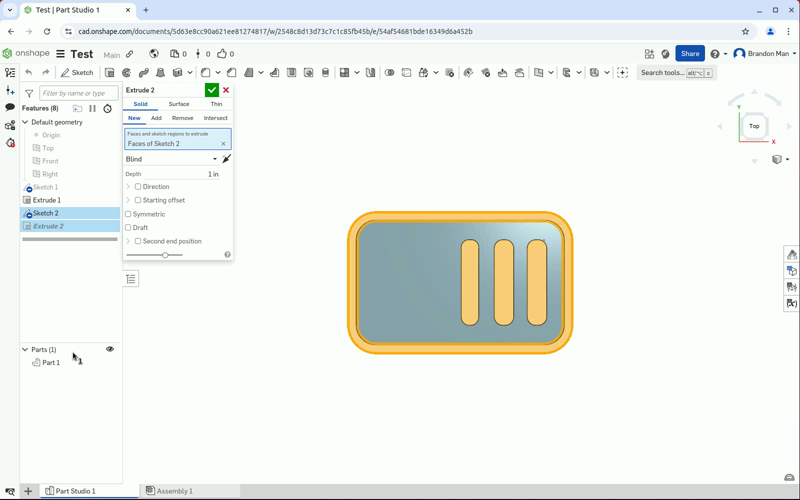
mouse_move(143, 106)
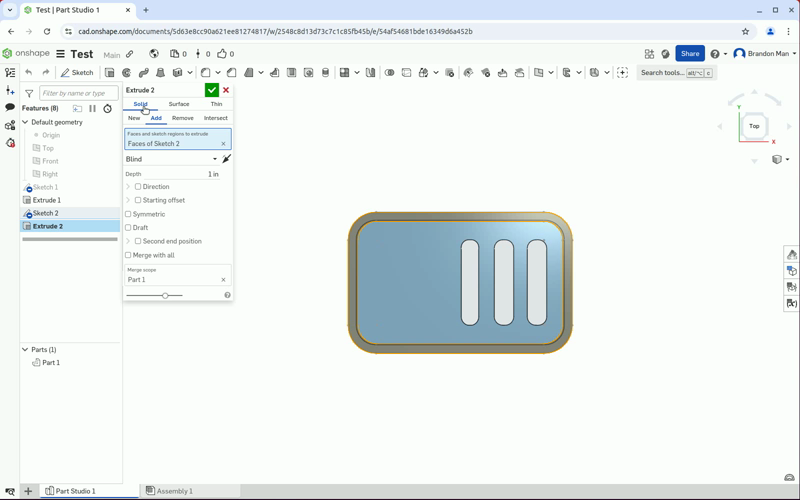
click(143, 106)
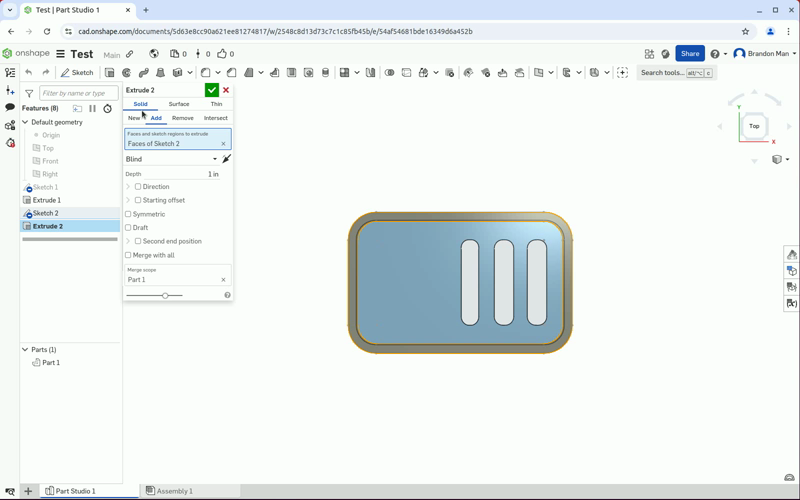
mouse_move(137, 120)
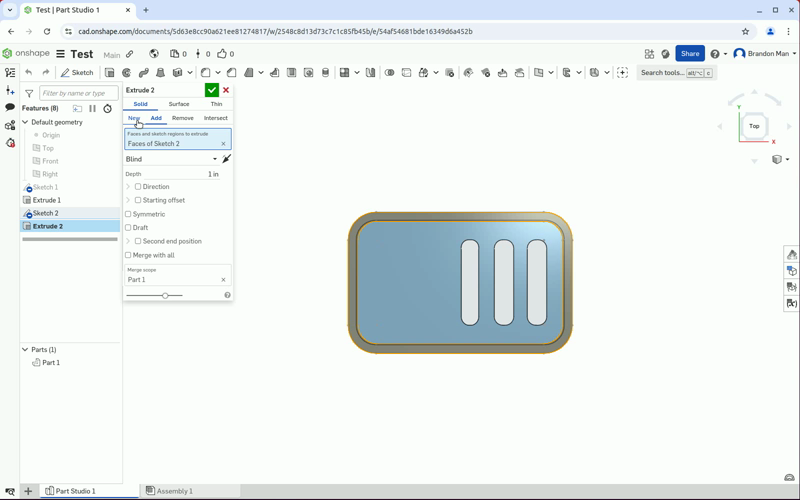
click(137, 120)
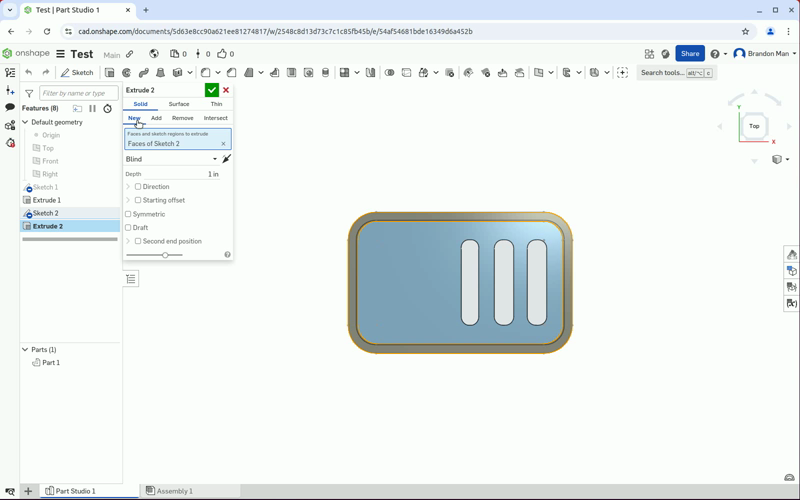
key(tab, 4)
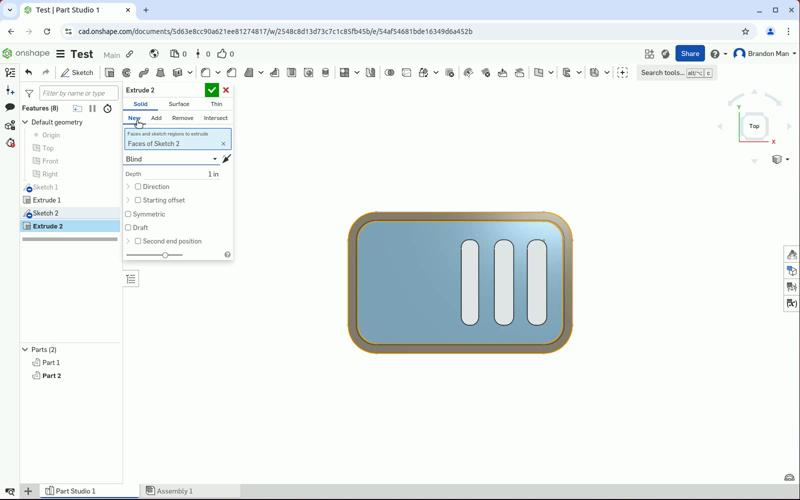
text(6.981)
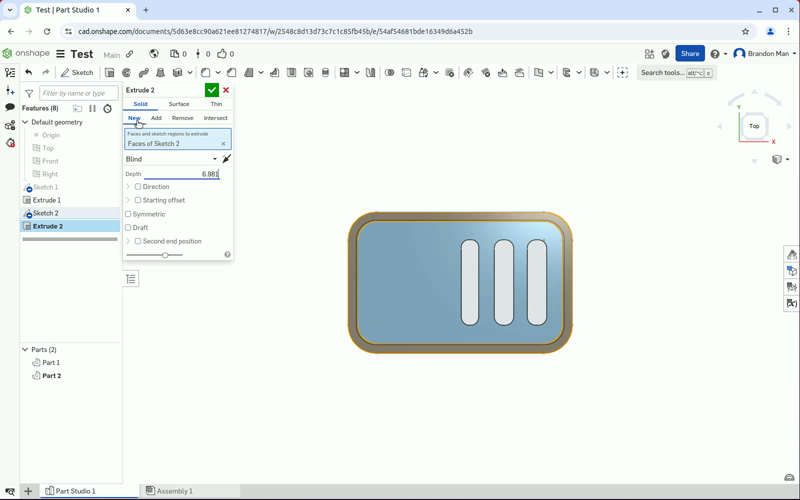
key(enter)
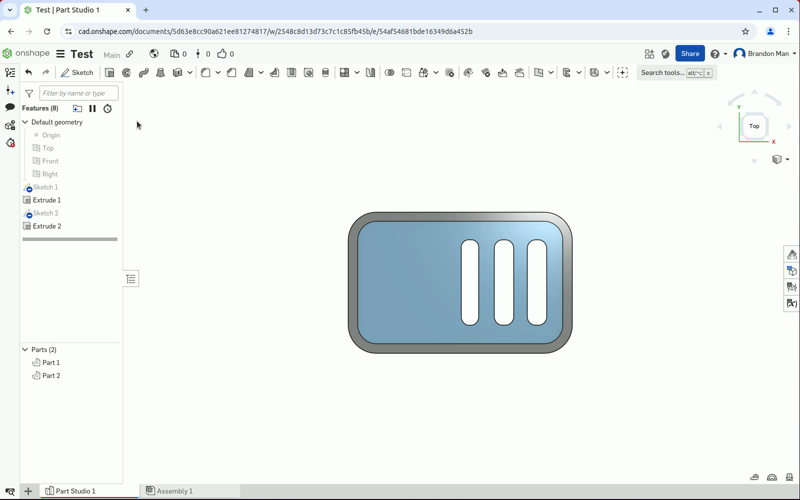
key(shift+h)
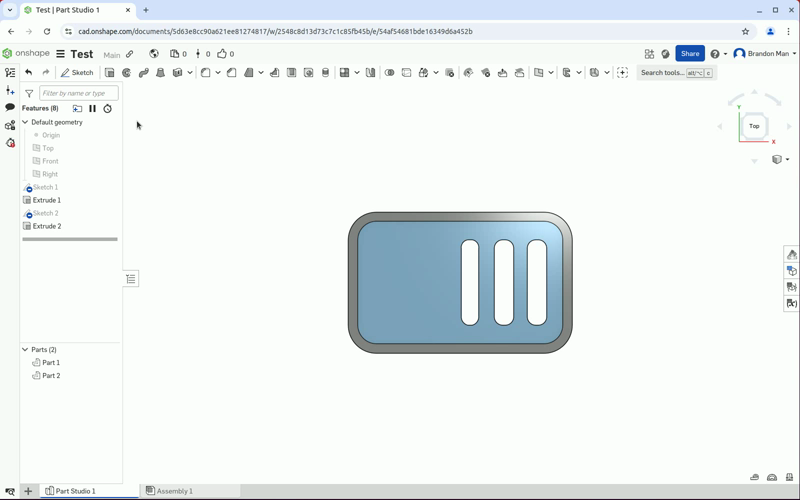
key(shift+h)
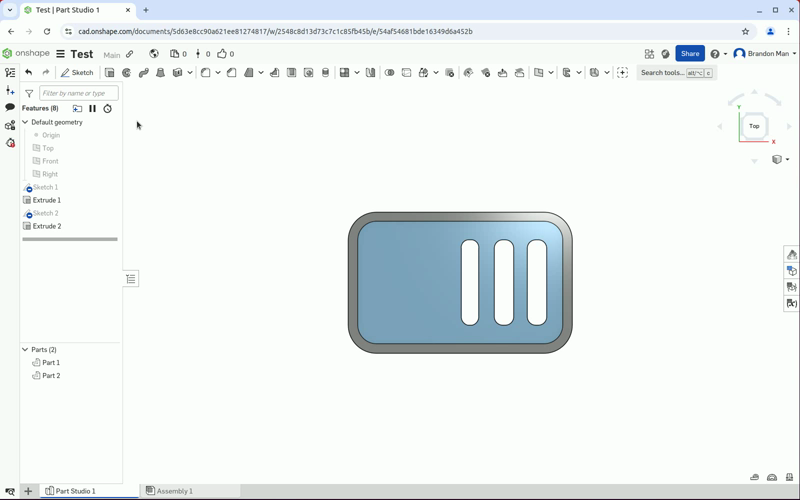
key(shift+7)
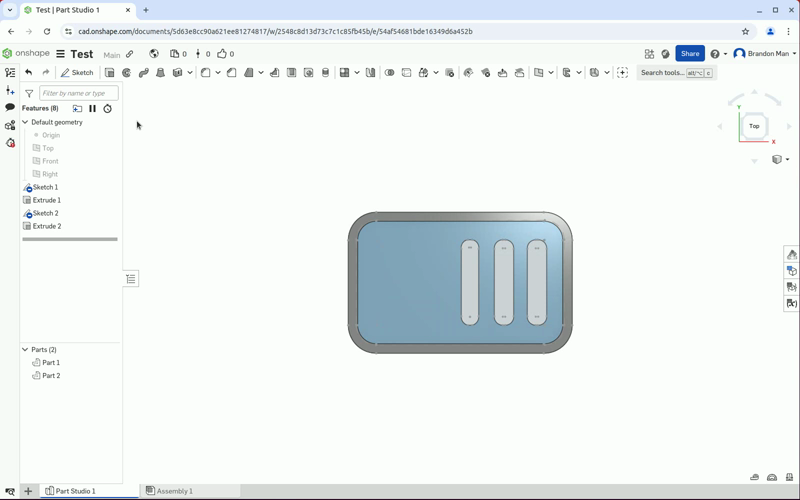
key(up, 3)
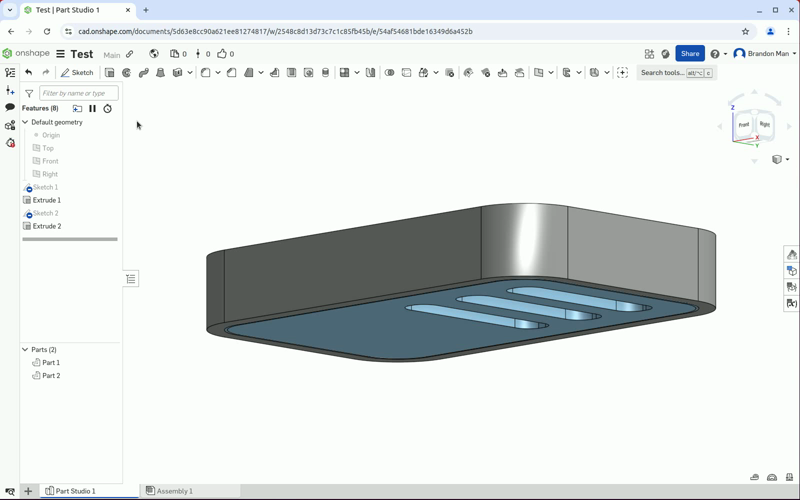
key(left, 3)
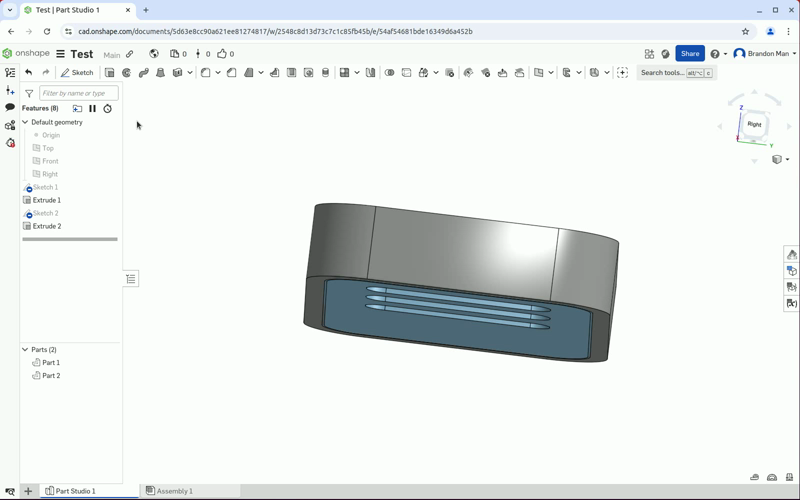
key(right, 3)
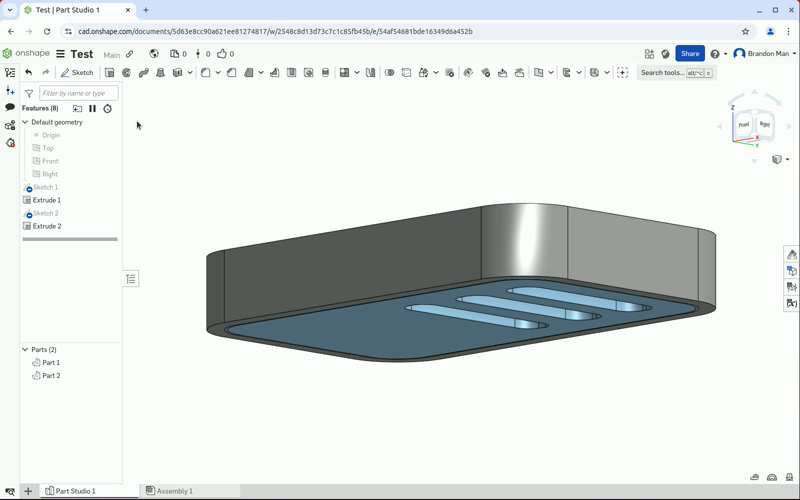
key(down, 3)
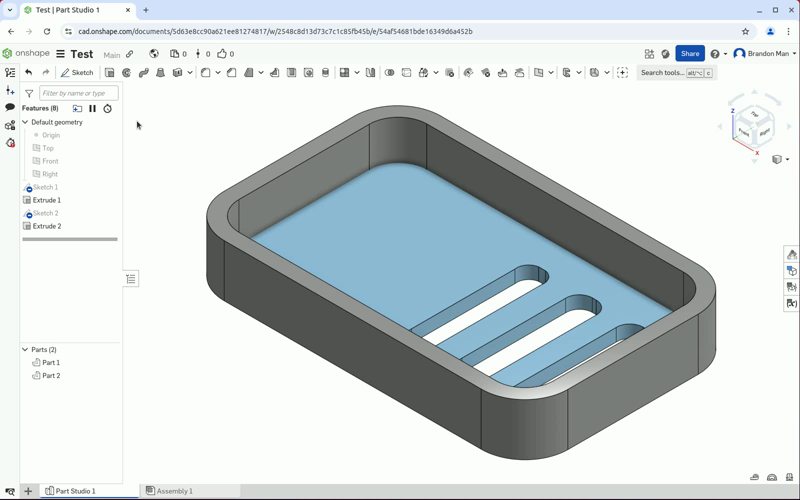
mouse_move(73, 189)
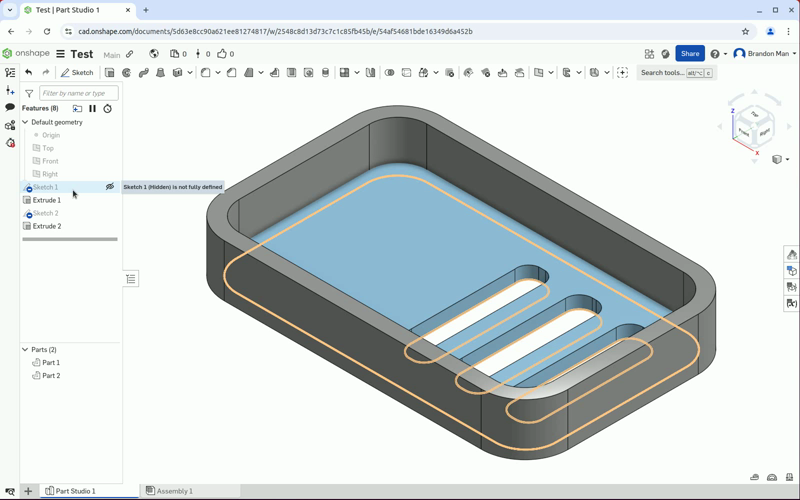
click(73, 189)